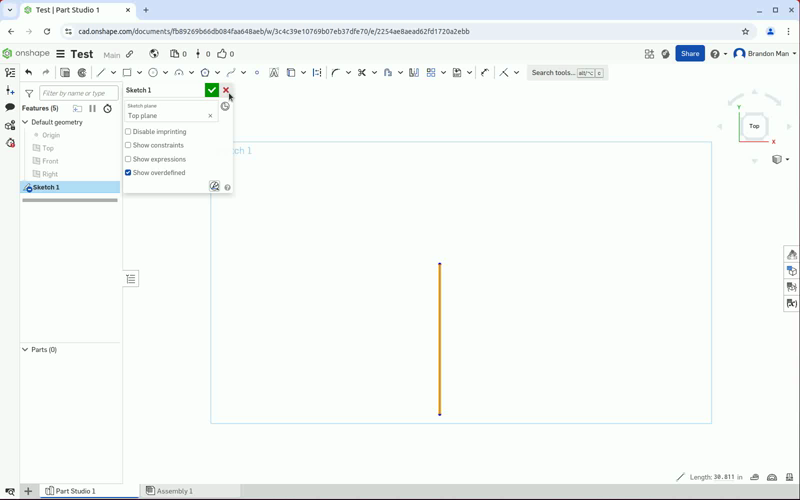
key(shift+h)
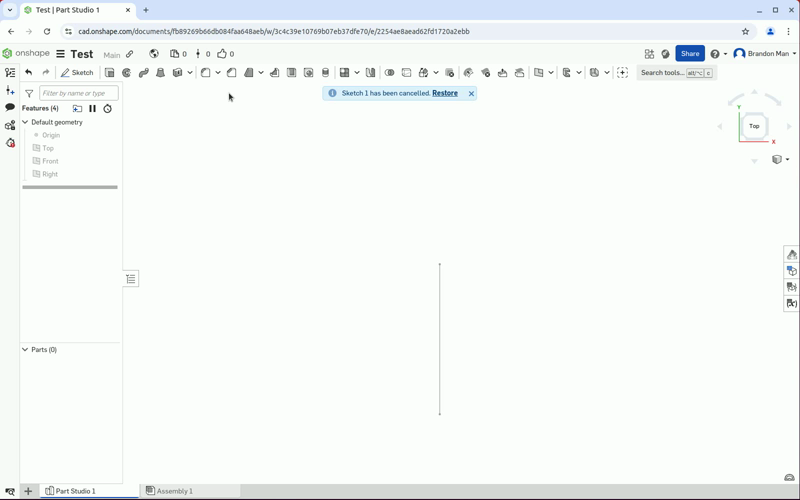
mouse_move(73, 352)
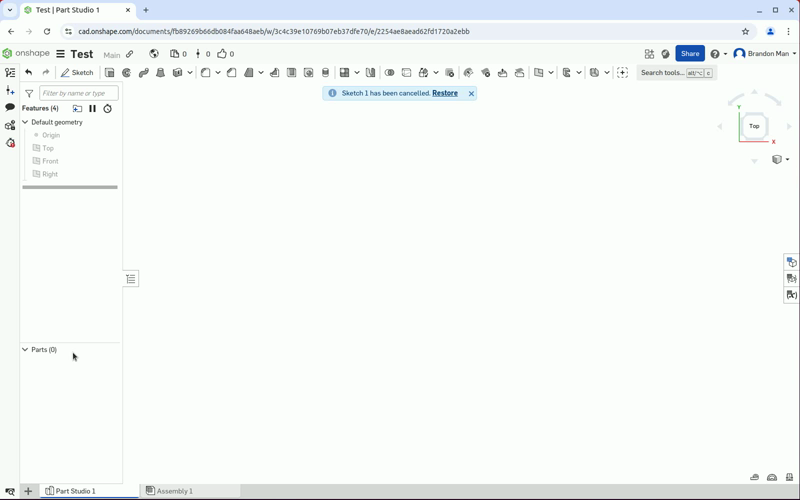
key(y)
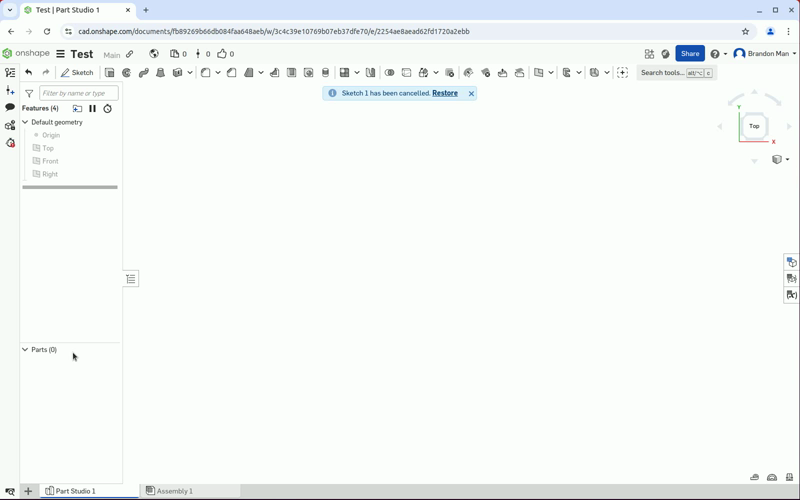
key(shift+p)
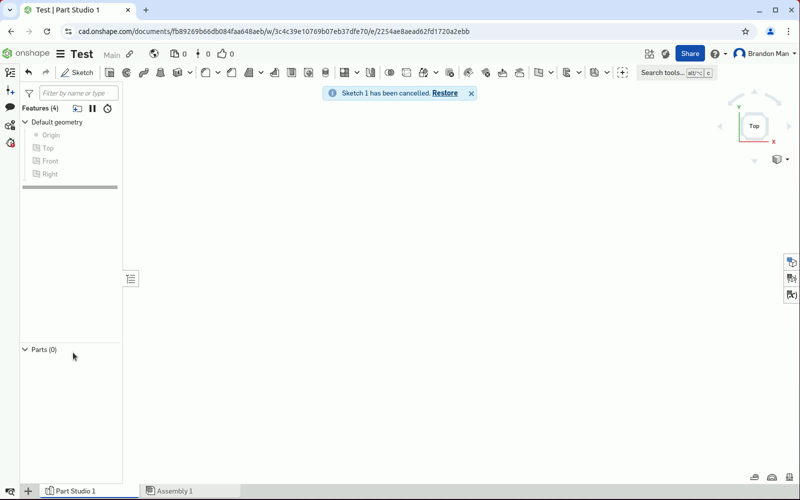
key(space)
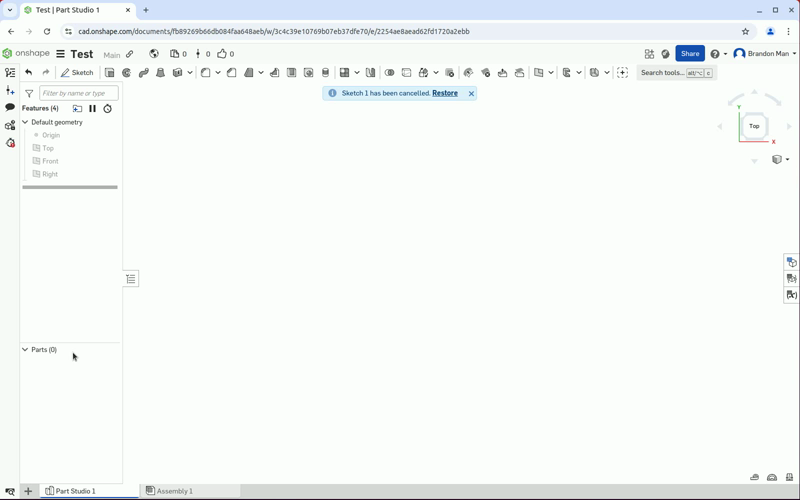
key_down(shift)
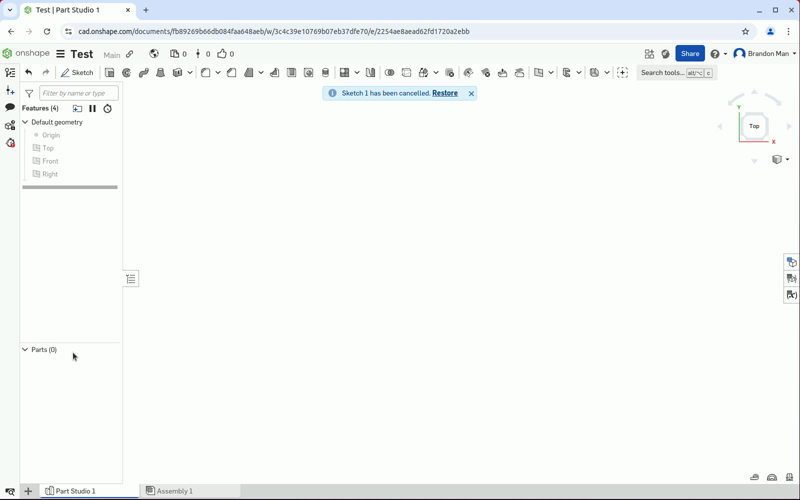
key(up)
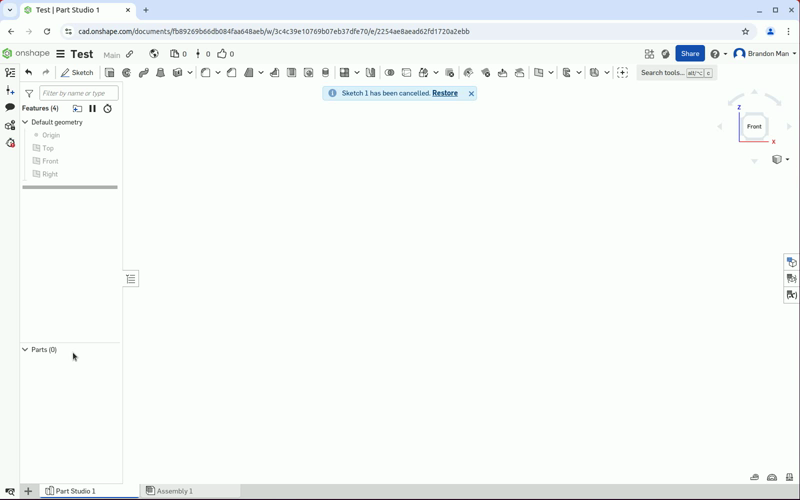
key_up(shift)
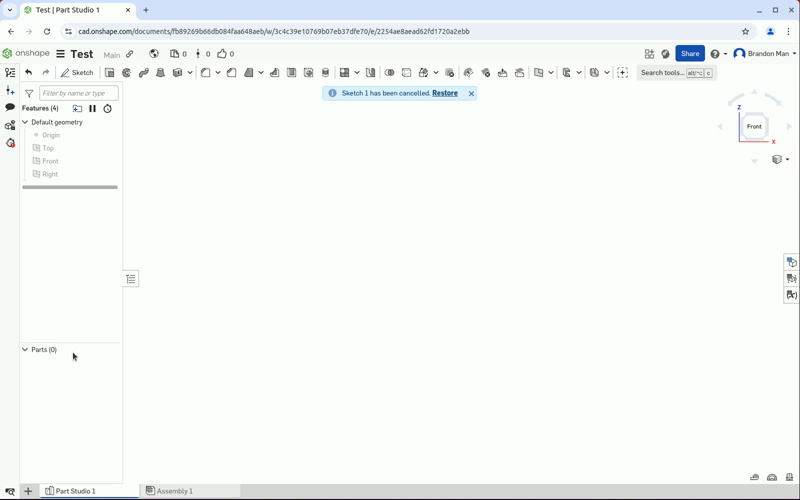
mouse_move(73, 352)
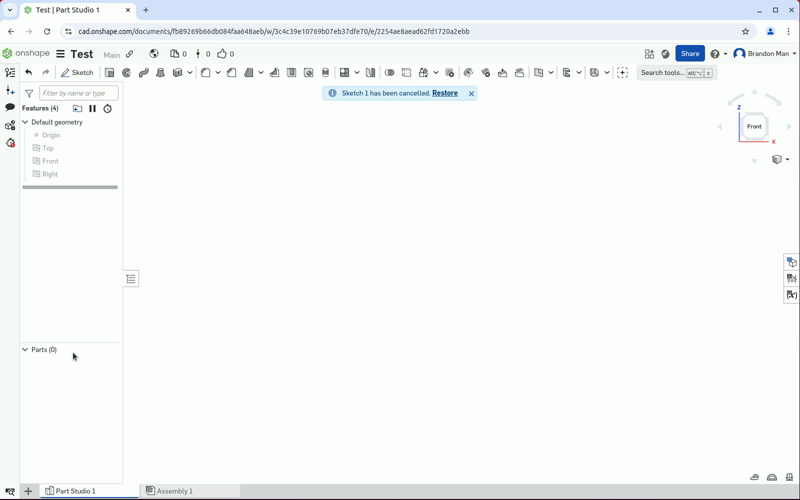
key(shift+y)
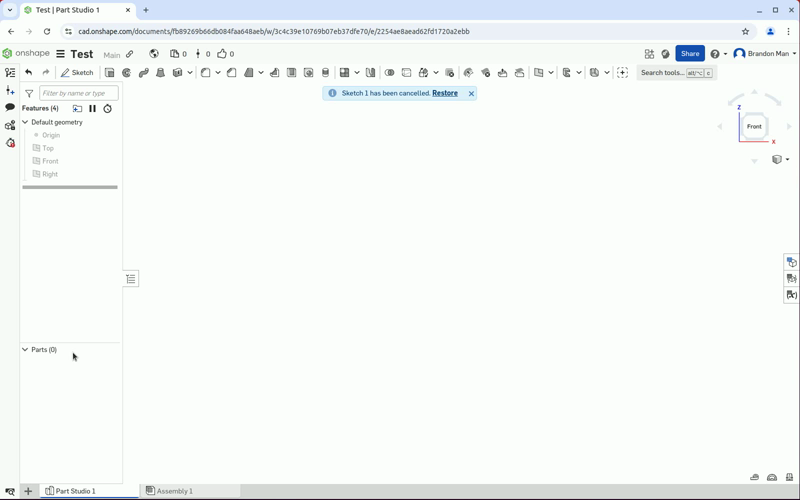
key(shift+s)
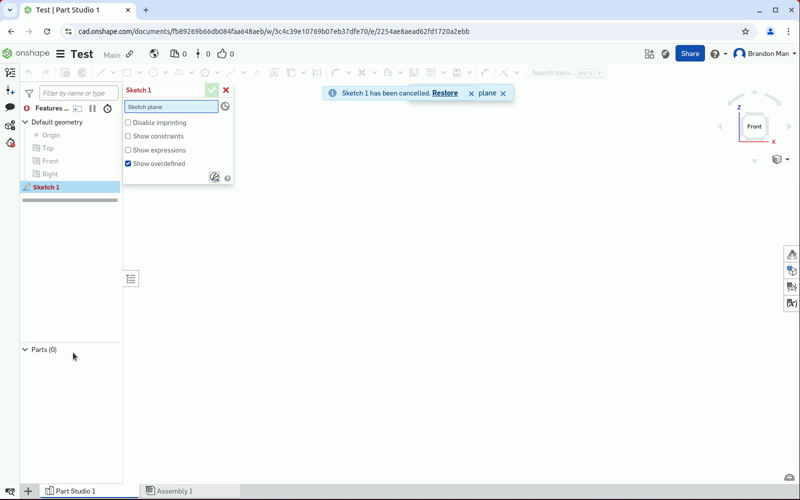
mouse_move(73, 163)
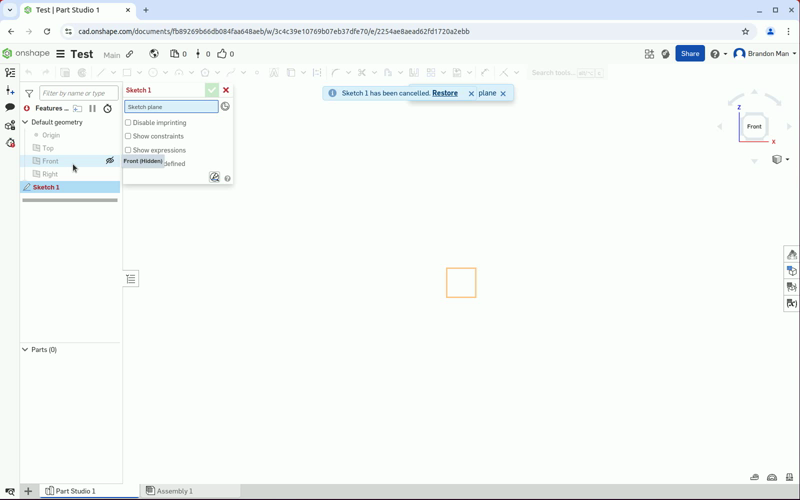
click(73, 163)
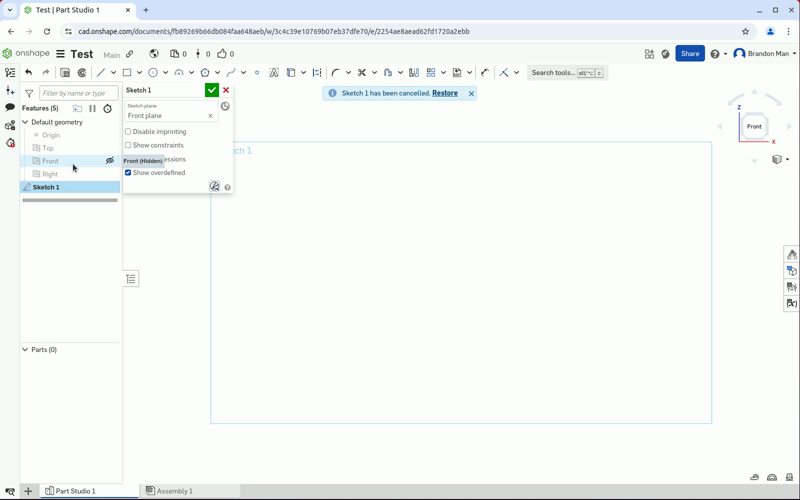
mouse_move(73, 352)
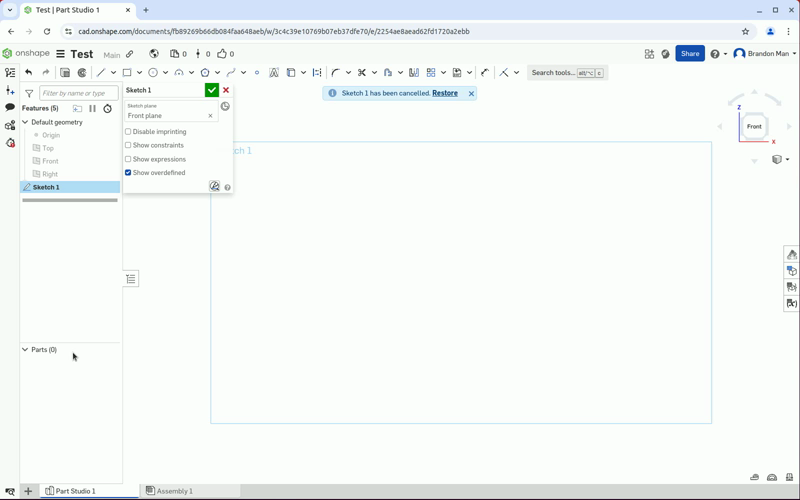
key(y)
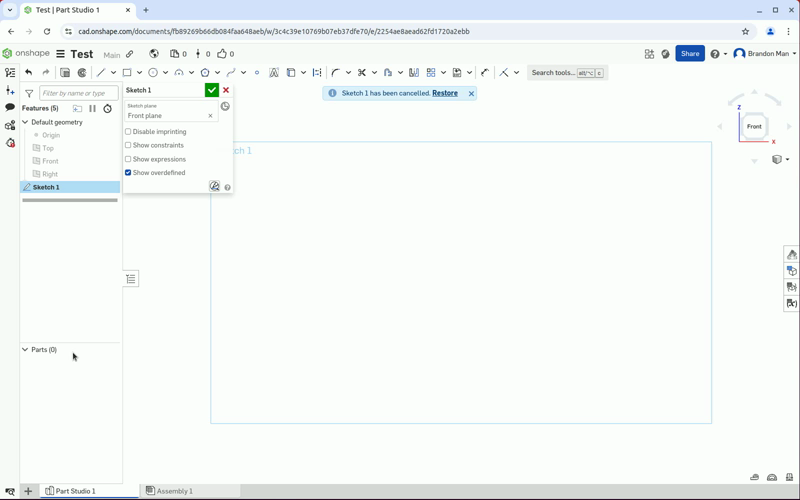
key(l)
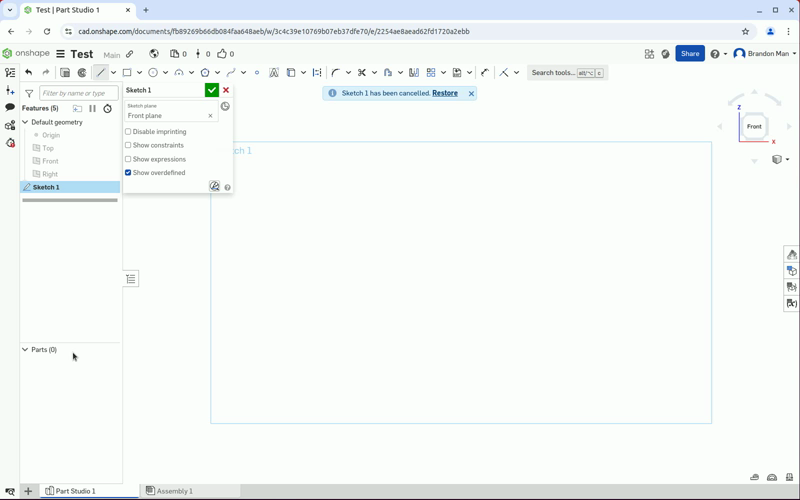
key_down(shift)
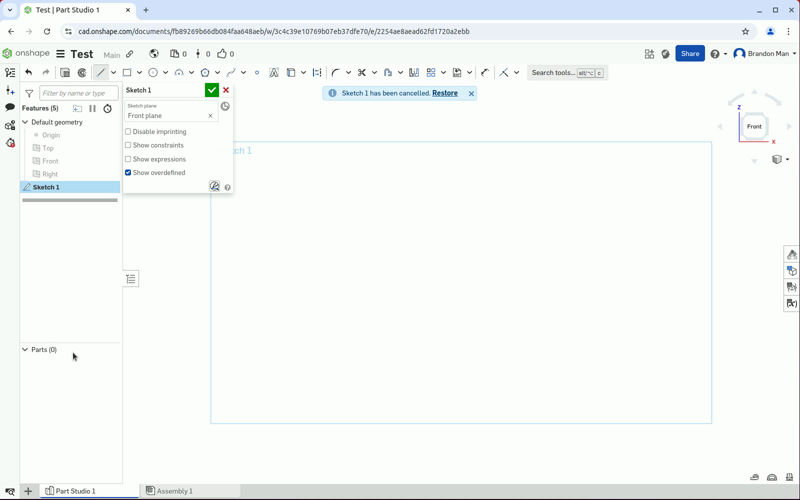
mouse_move(372, 367)
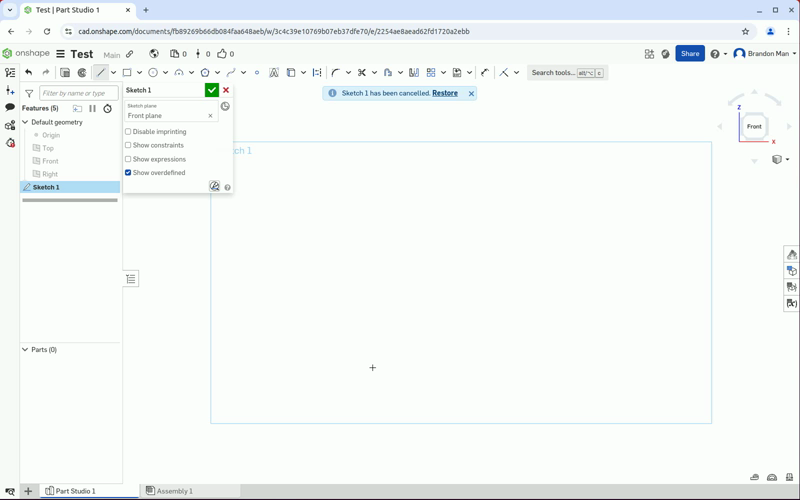
click(372, 367)
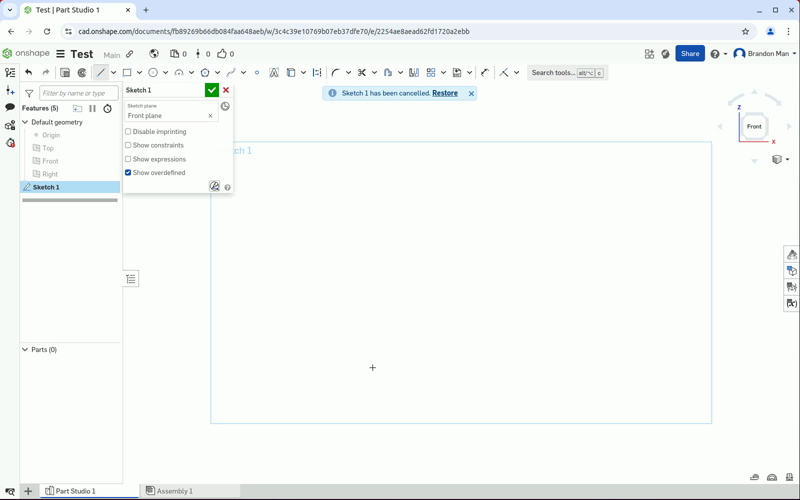
key_up(shift)
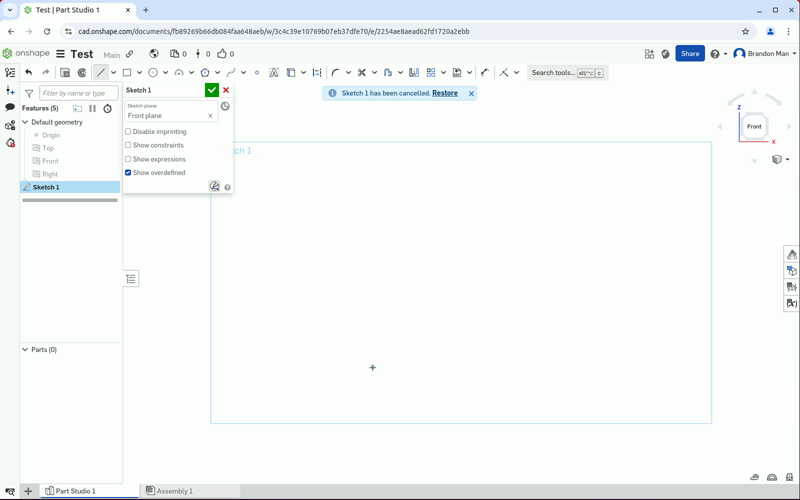
key_down(shift)
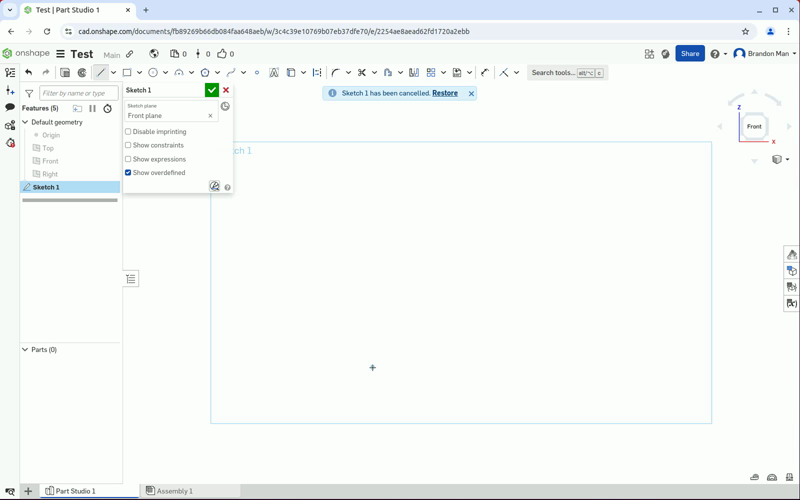
mouse_move(402, 367)
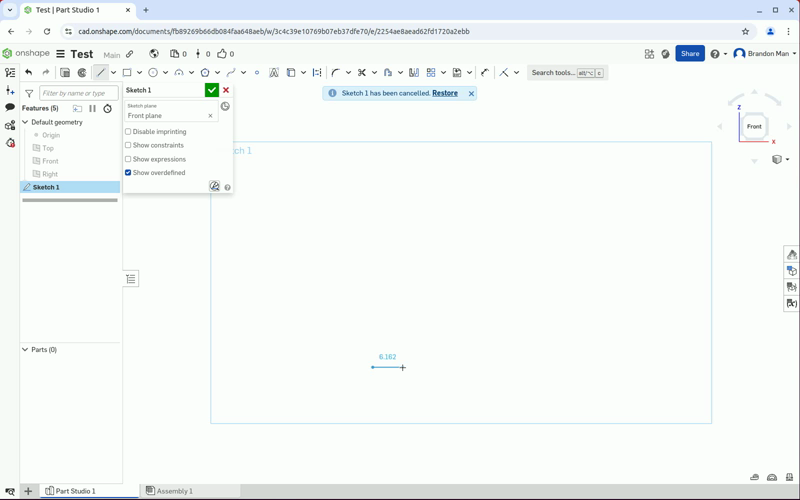
mouse_move(422, 367)
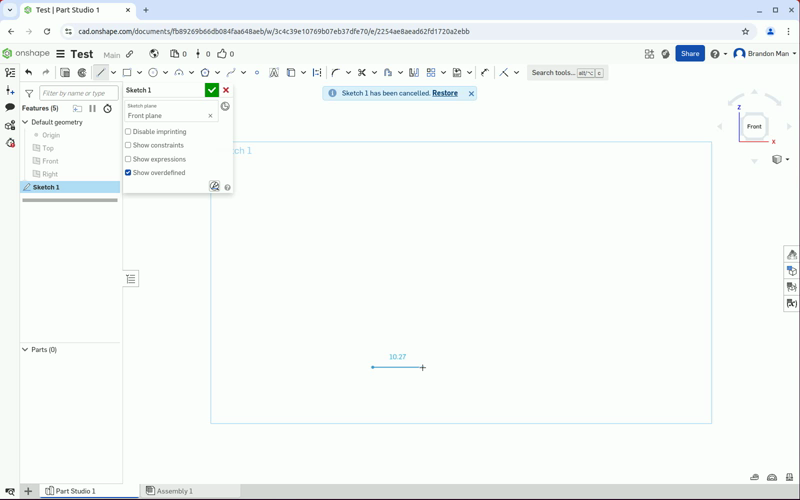
click(422, 367)
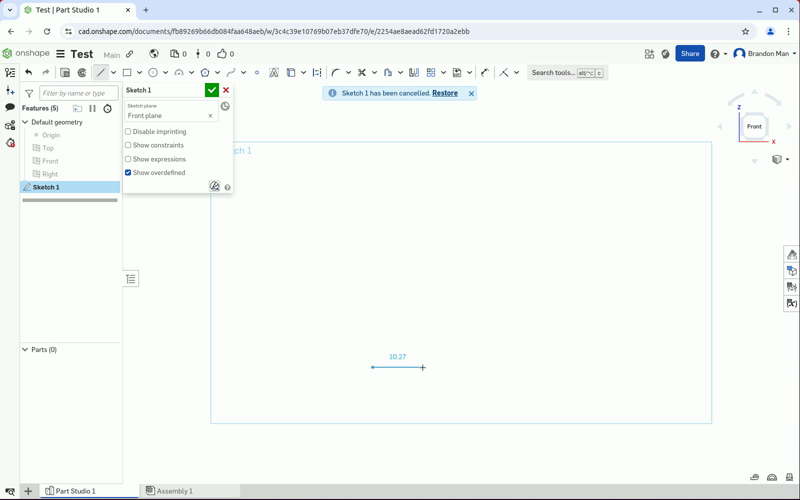
key_up(shift)
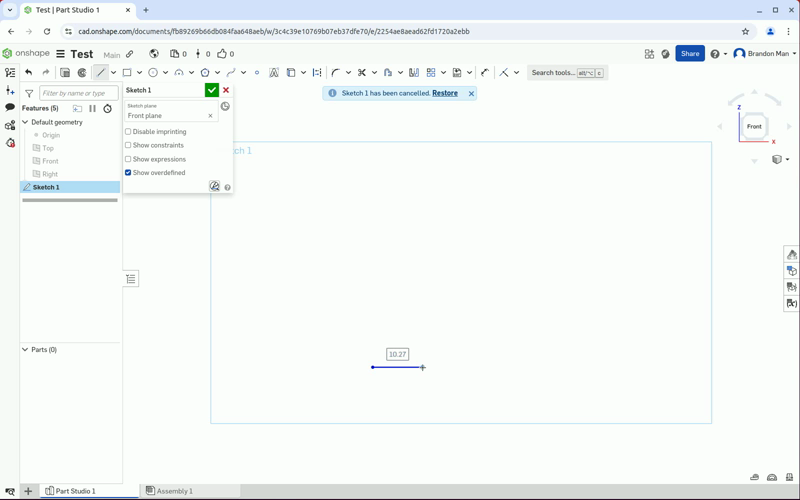
key_down(shift)
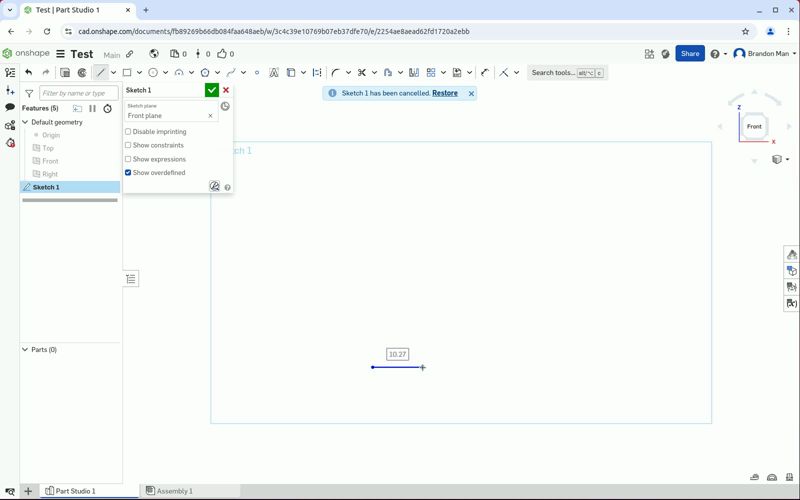
mouse_move(452, 367)
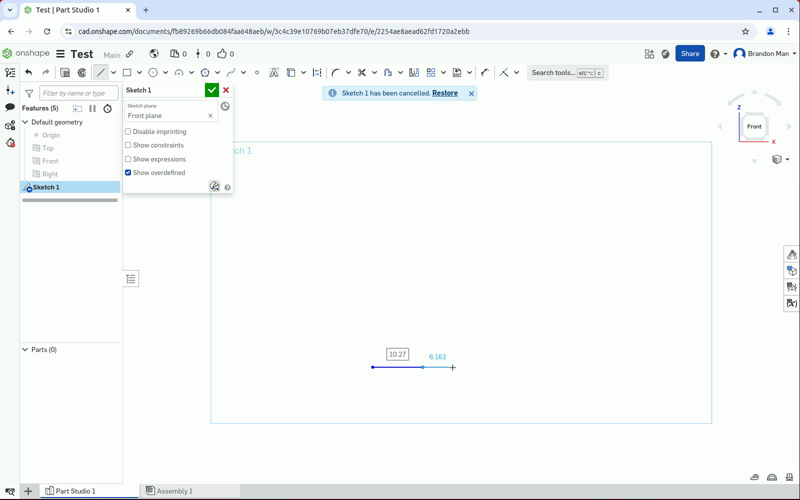
mouse_move(427, 329)
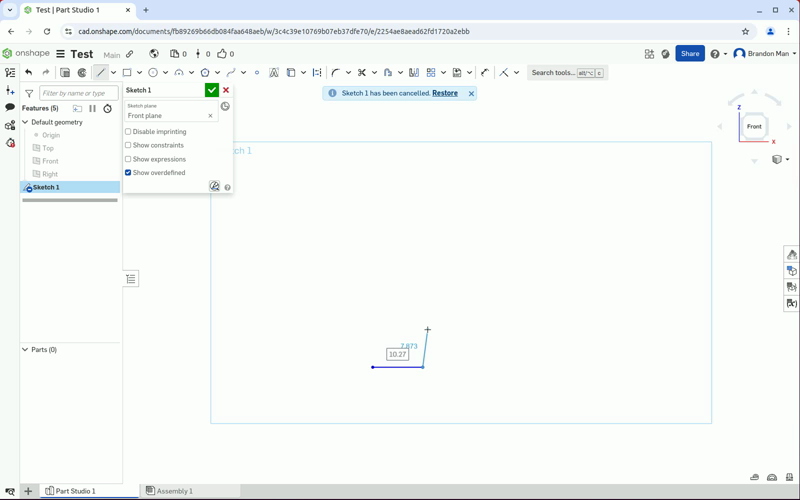
click(427, 329)
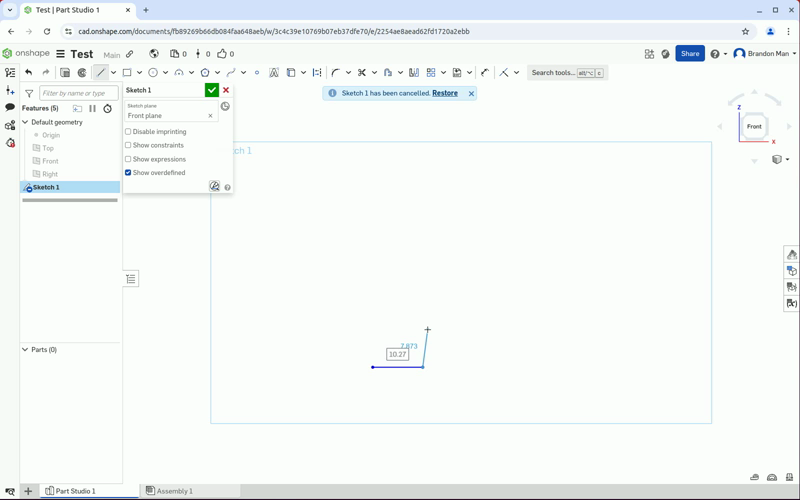
key_up(shift)
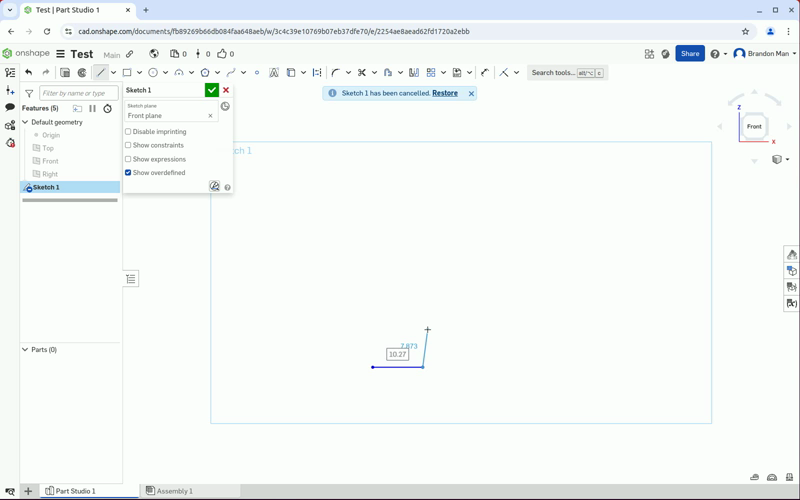
key_down(shift)
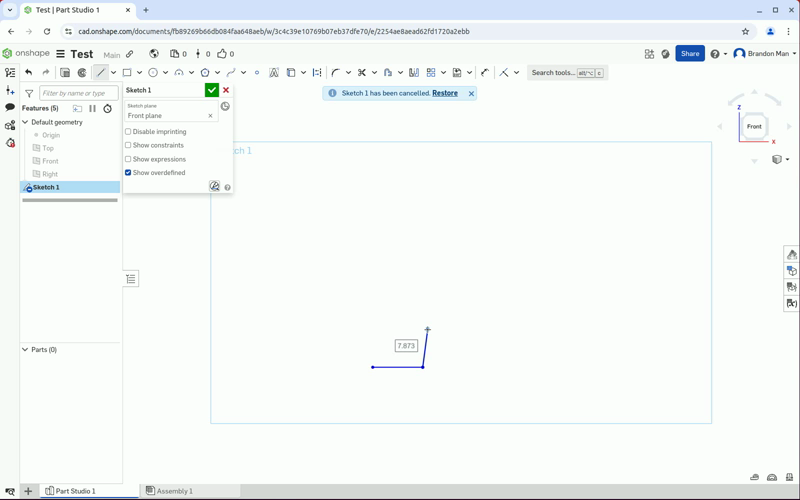
mouse_move(440, 239)
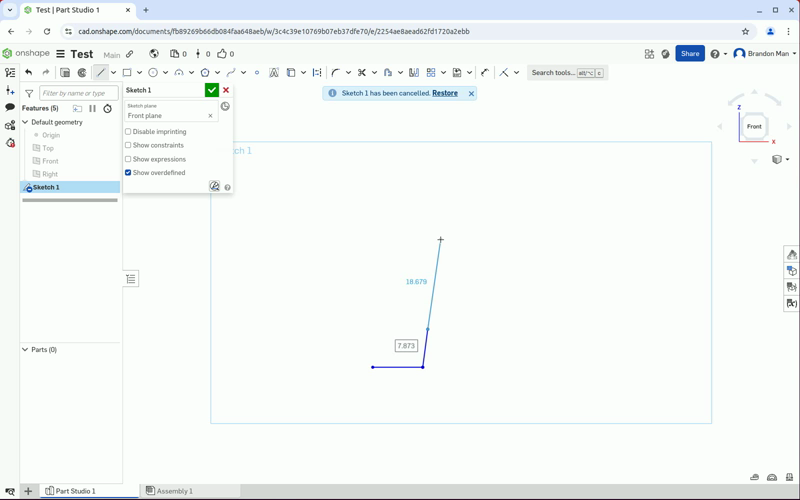
click(440, 239)
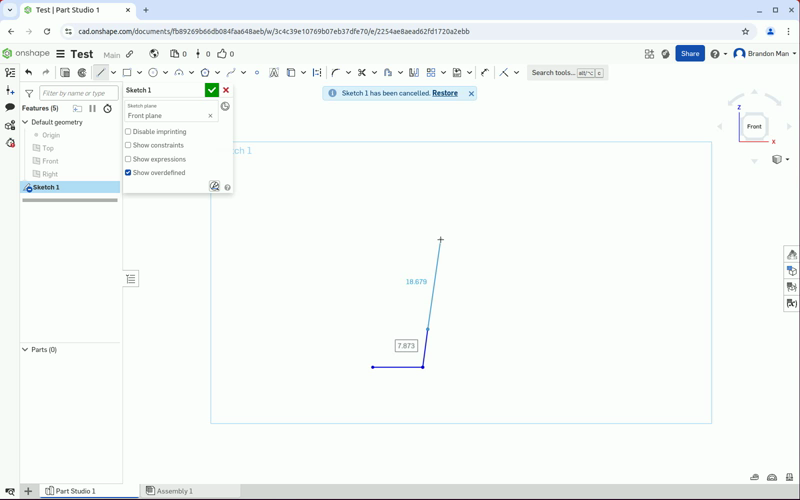
key_up(shift)
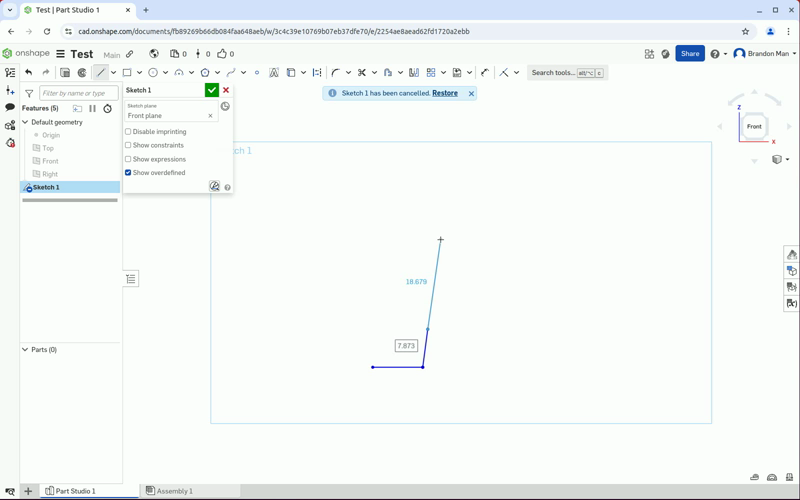
key(esc)
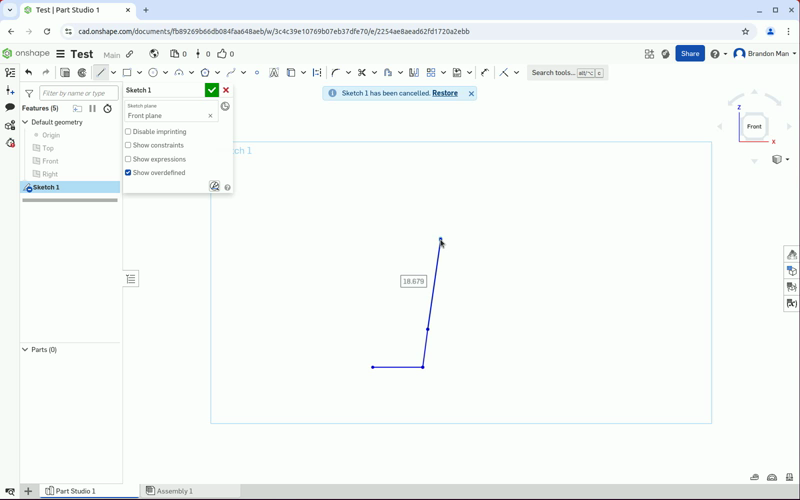
key(a)
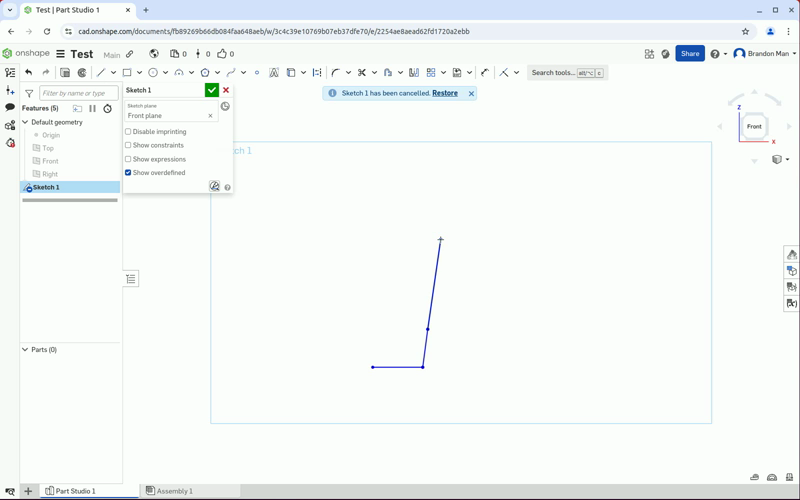
mouse_move(440, 239)
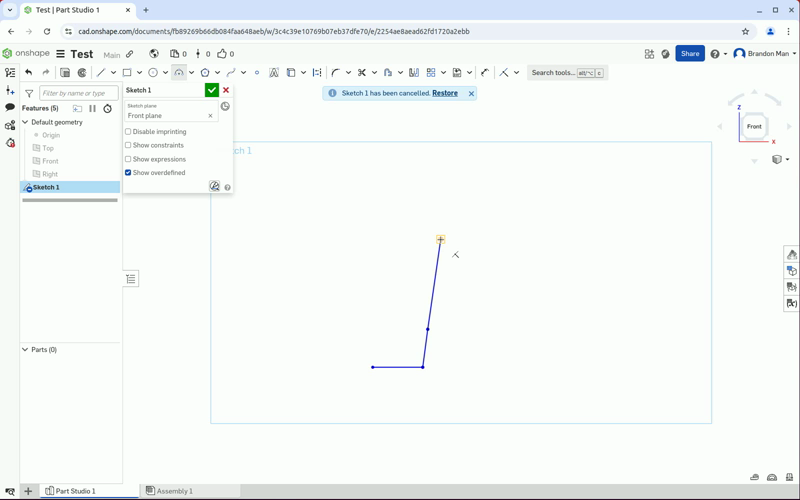
click(440, 239)
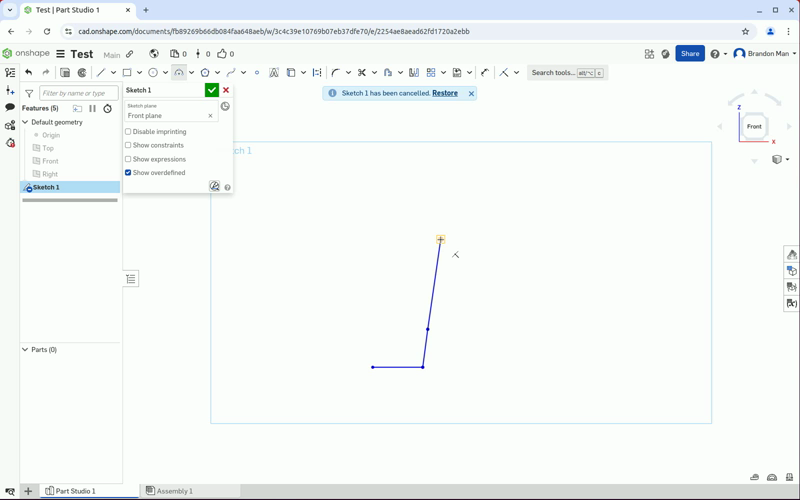
key_down(shift)
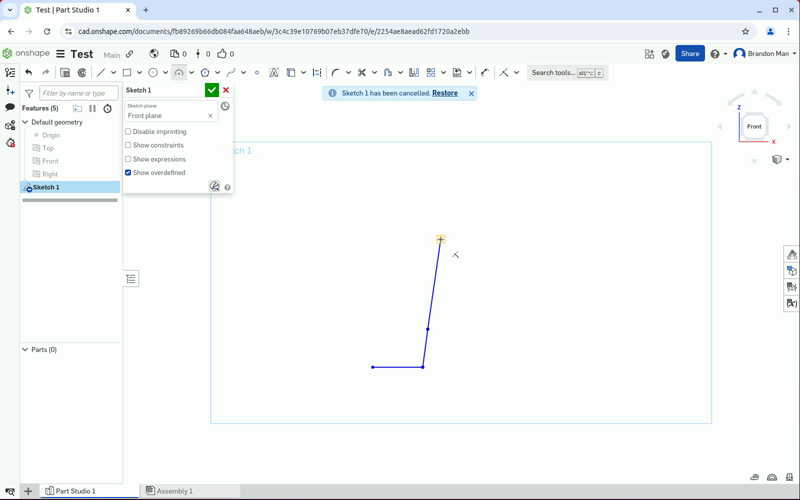
mouse_move(437, 229)
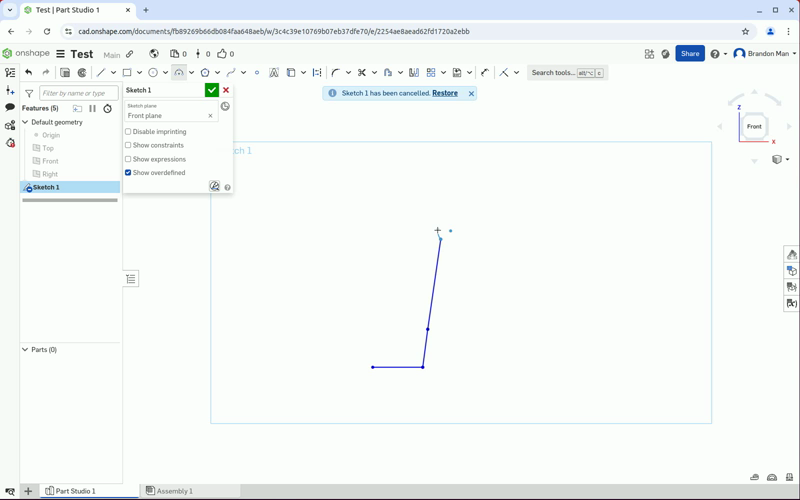
click(437, 229)
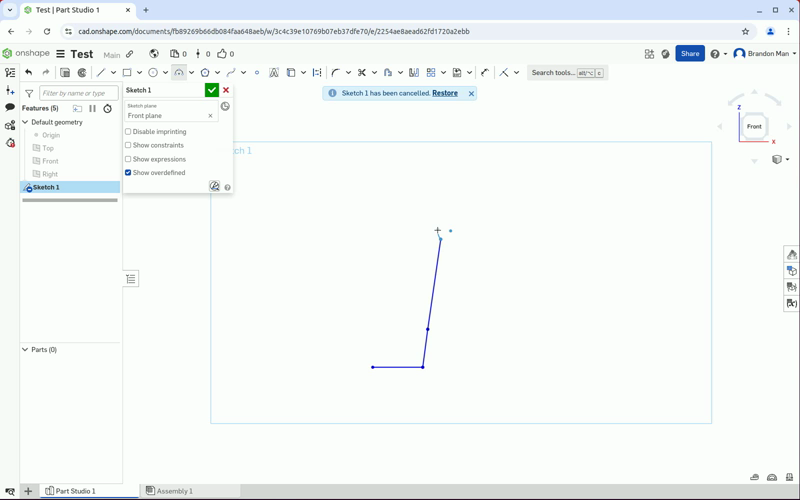
mouse_move(438, 234)
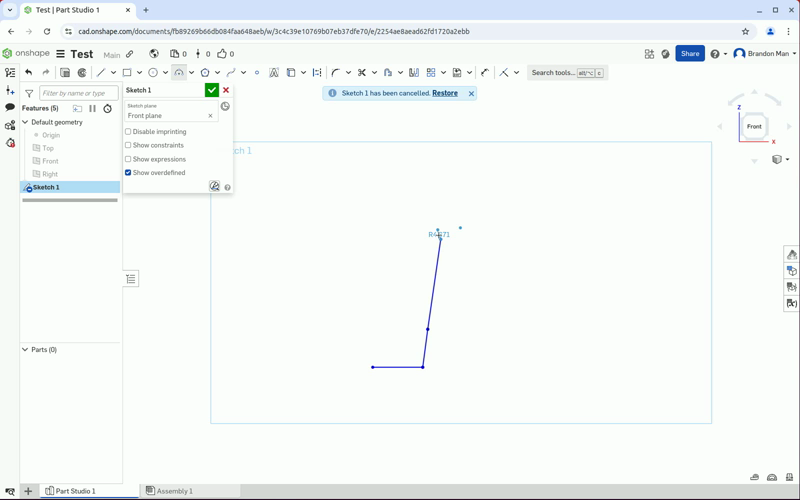
click(438, 234)
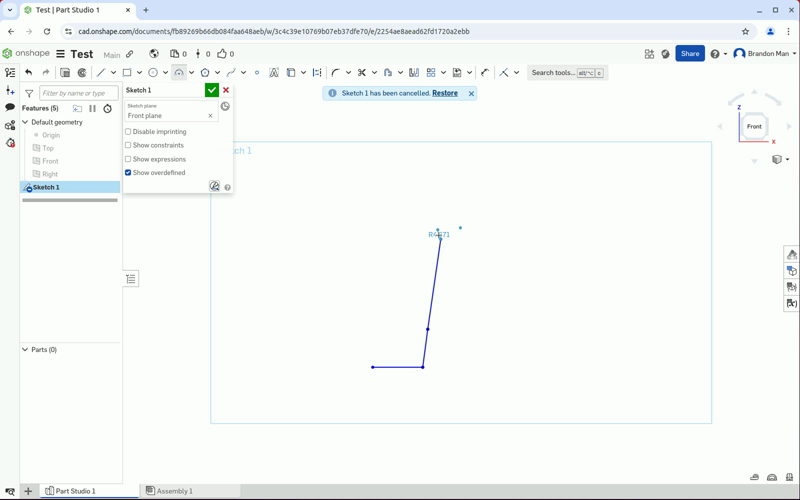
key_up(shift)
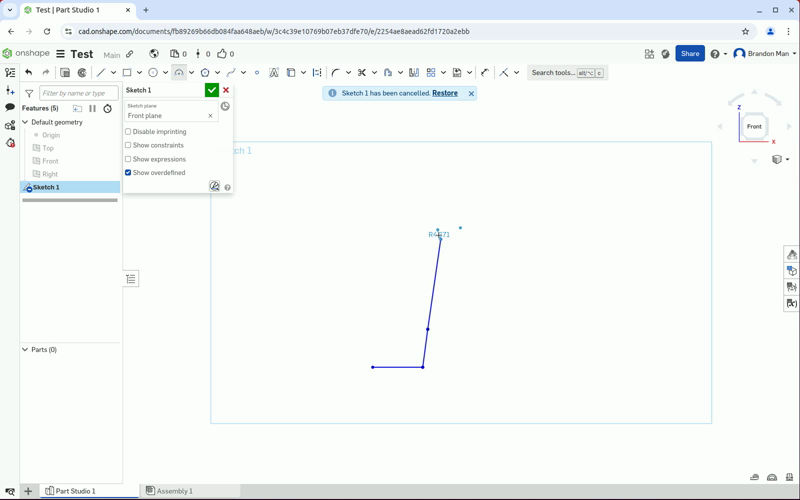
mouse_move(437, 229)
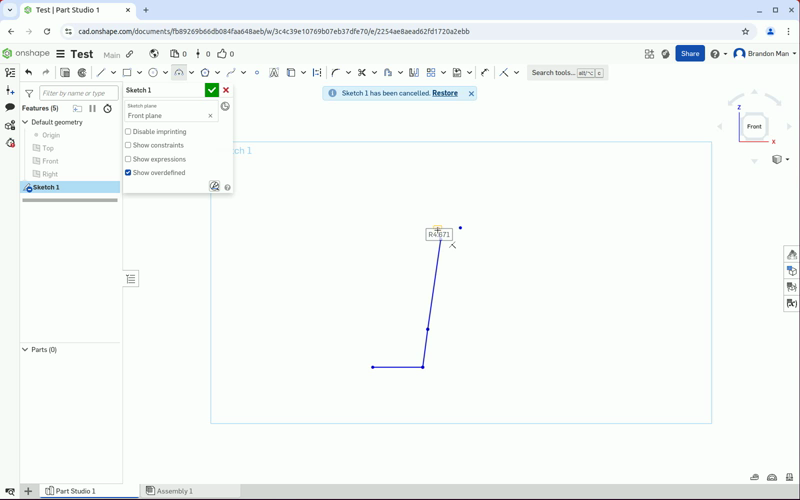
click(437, 229)
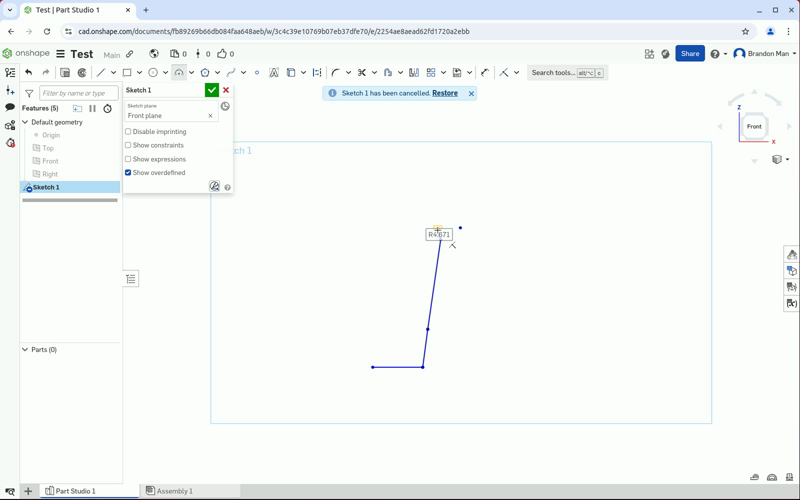
key_down(shift)
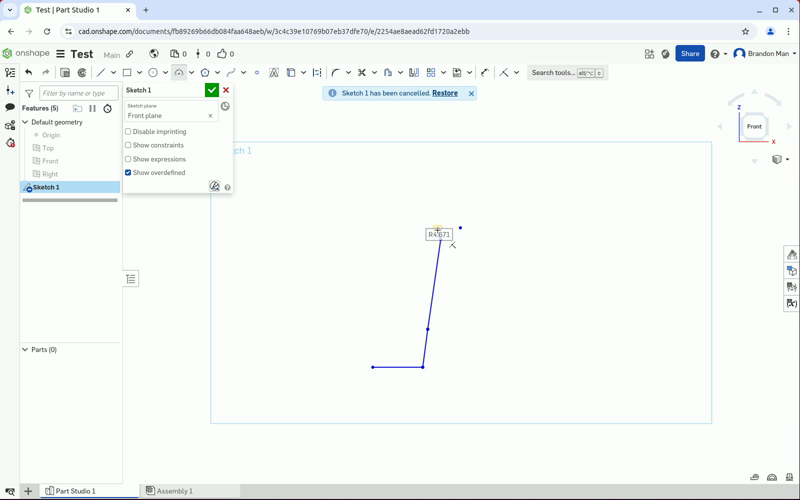
mouse_move(379, 264)
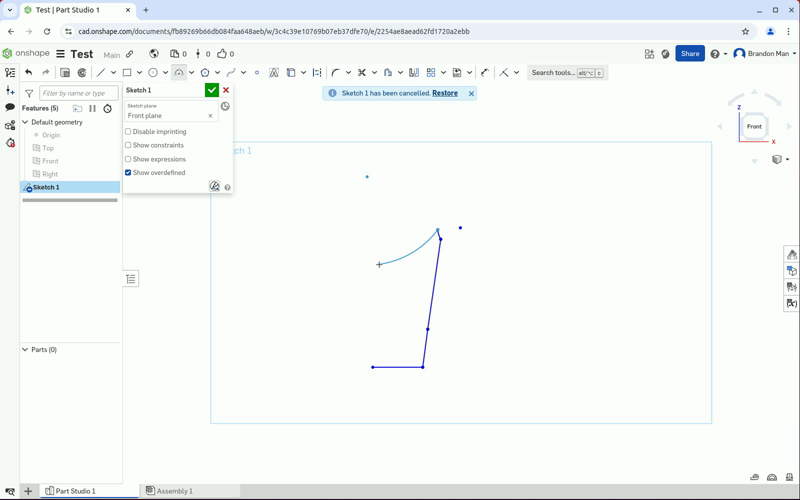
click(379, 264)
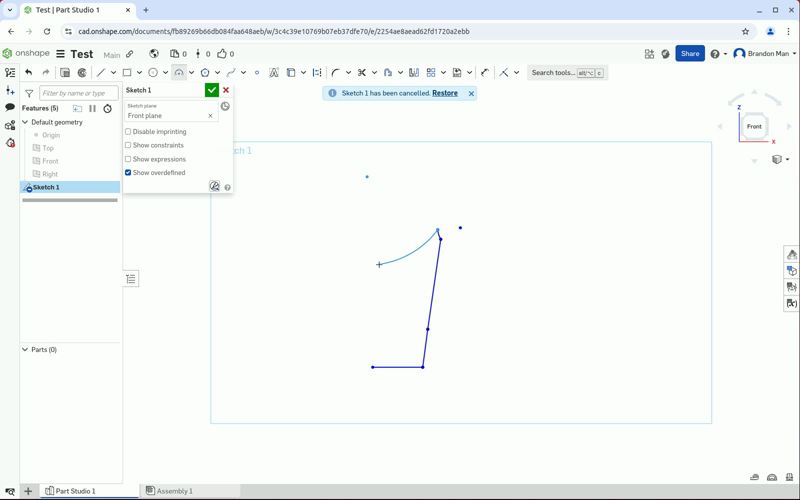
mouse_move(388, 213)
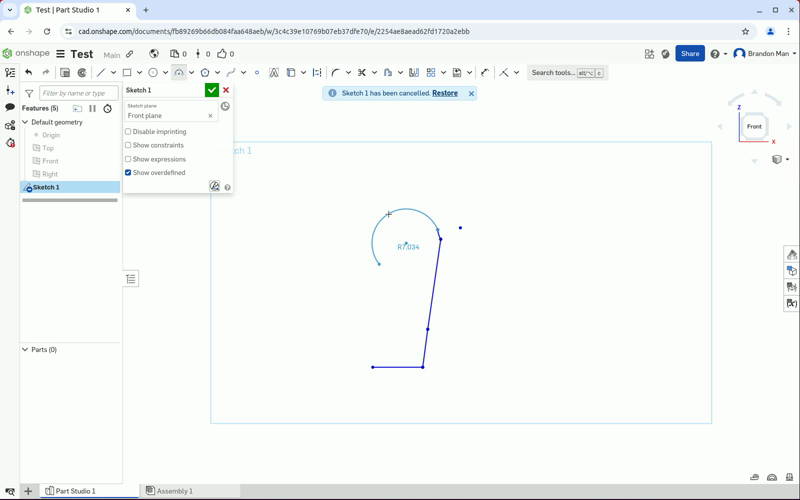
click(388, 213)
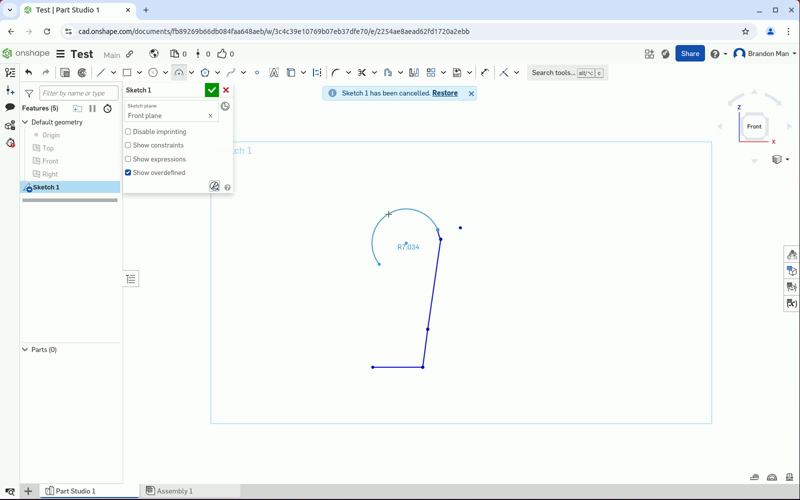
key_up(shift)
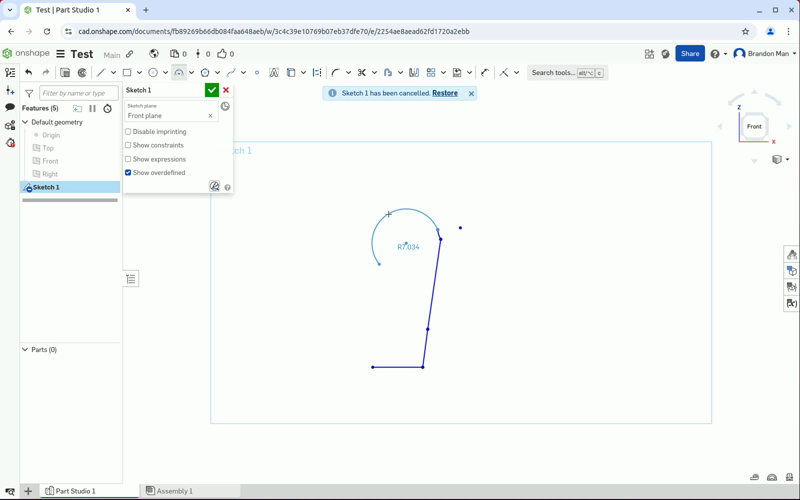
key(esc)
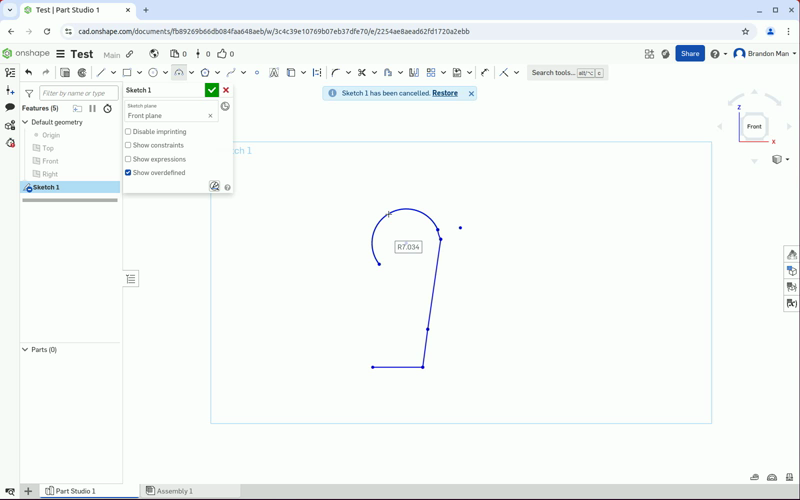
key(l)
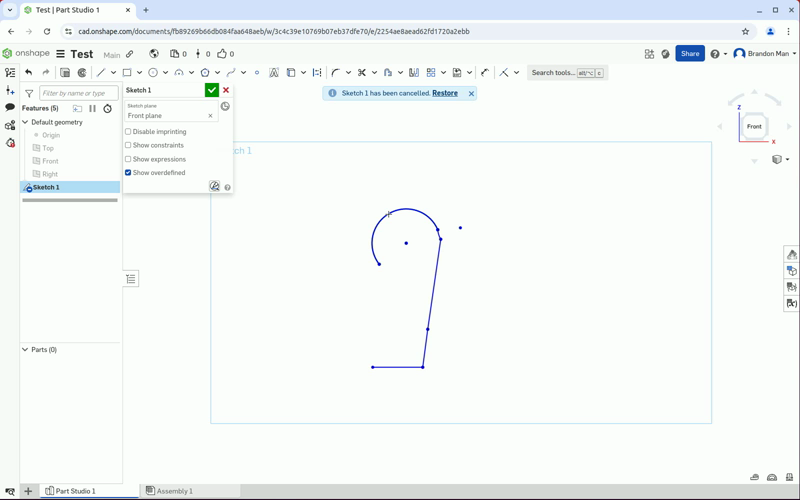
mouse_move(379, 264)
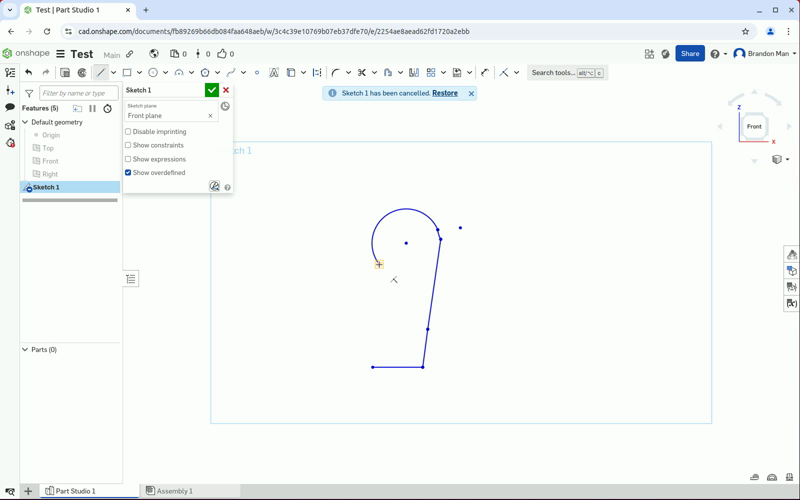
click(379, 264)
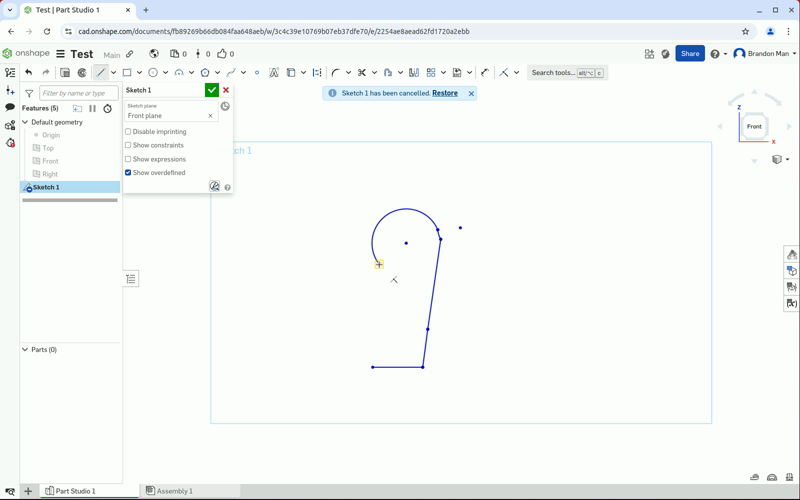
key_down(shift)
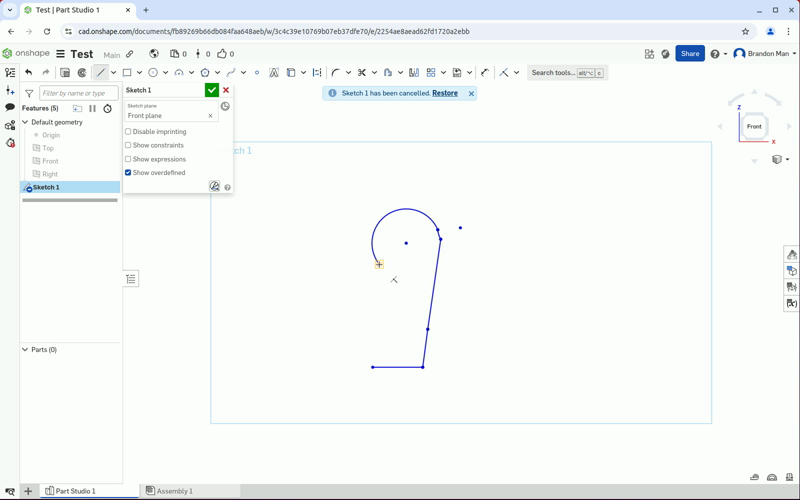
mouse_move(379, 329)
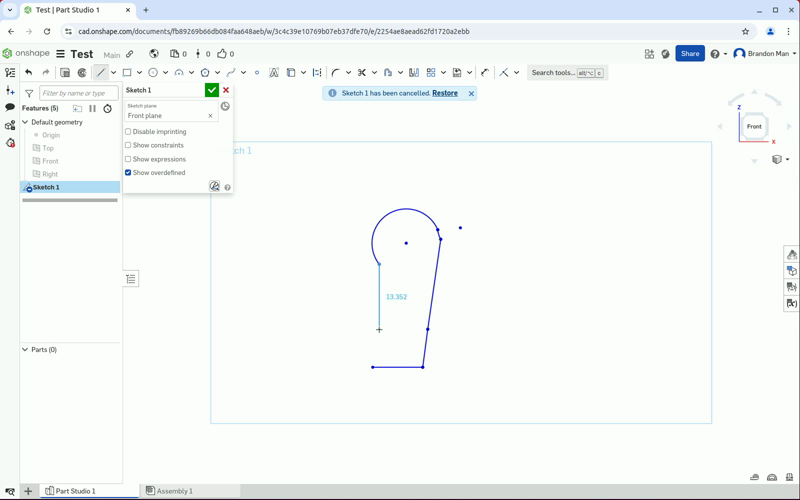
click(379, 329)
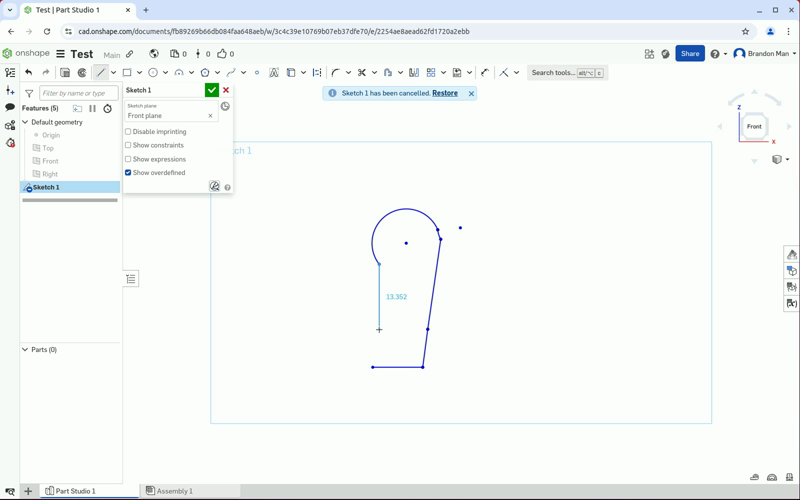
key_up(shift)
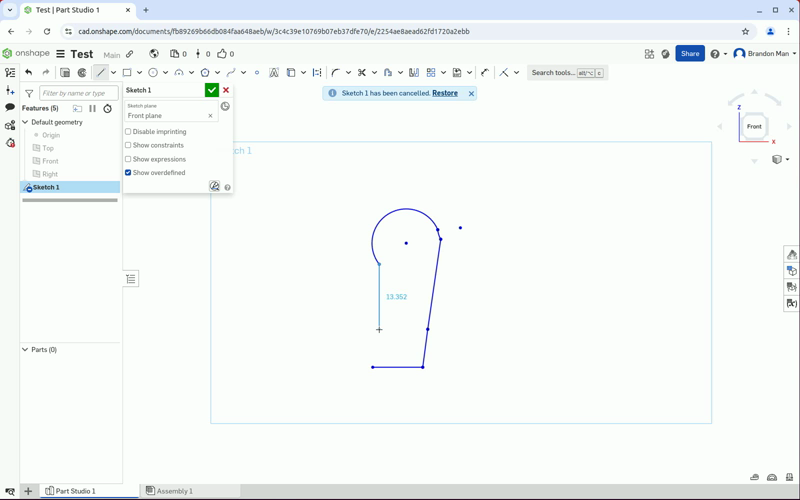
mouse_move(409, 329)
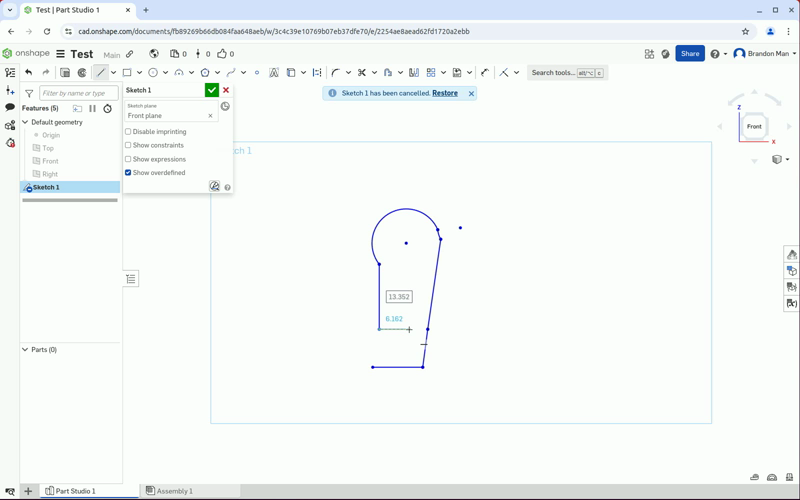
key_down(shift)
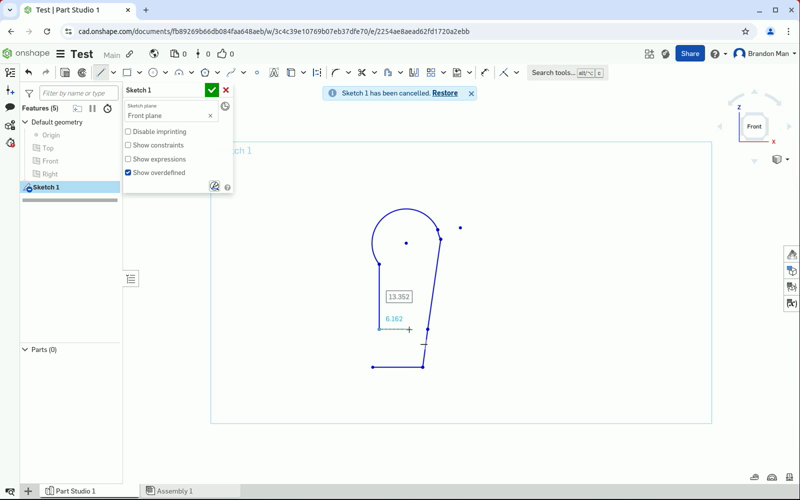
mouse_move(372, 367)
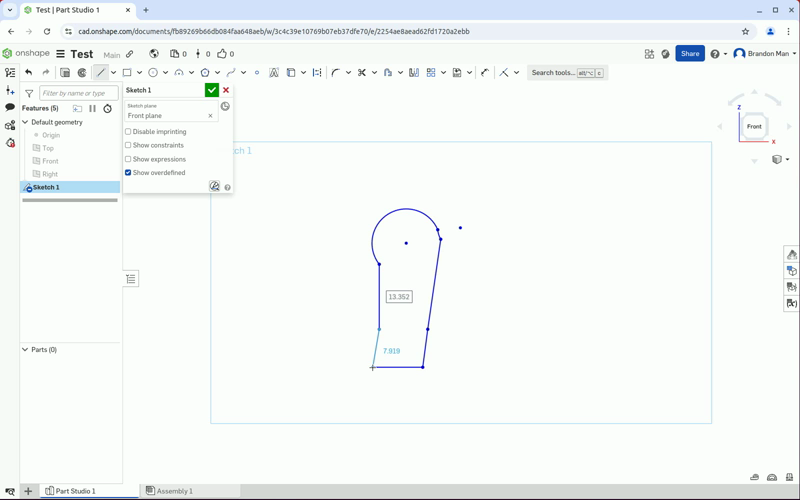
key_up(shift)
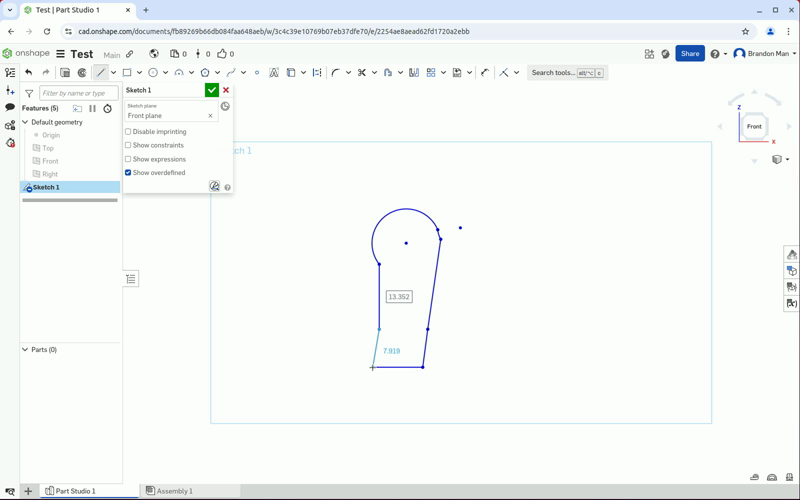
click(372, 367)
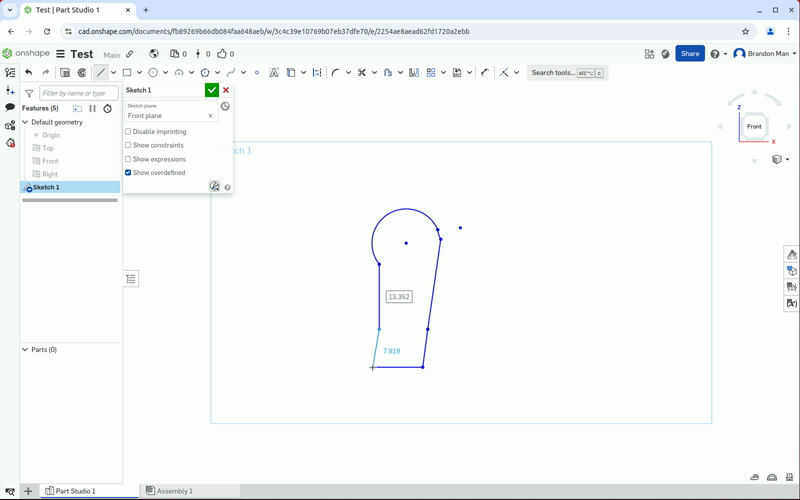
key(esc)
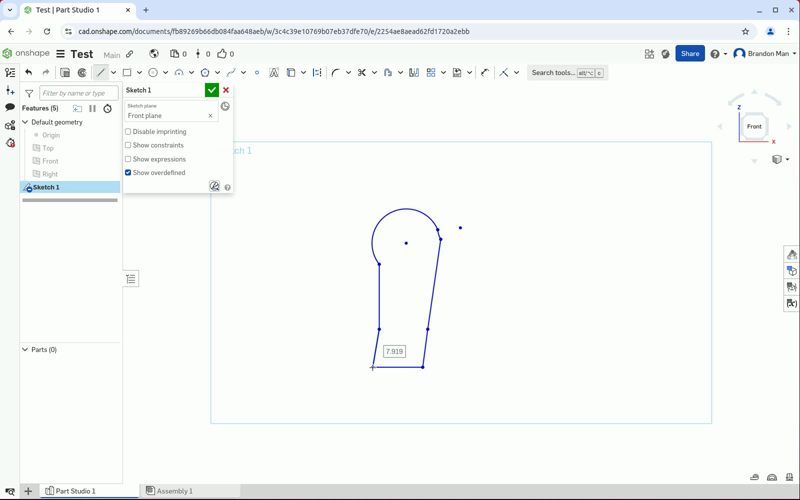
mouse_move(397, 293)
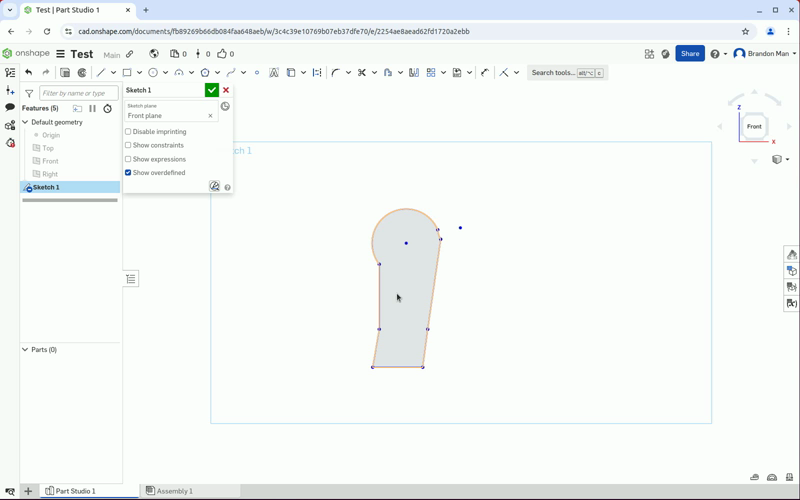
click(397, 293)
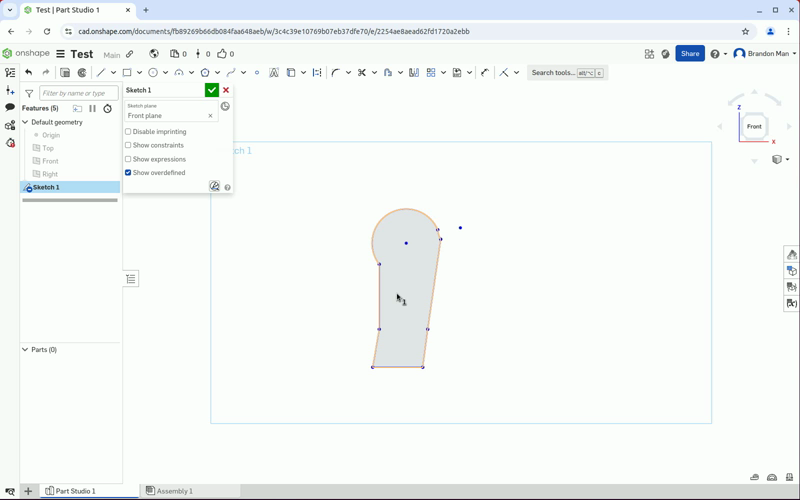
mouse_move(73, 352)
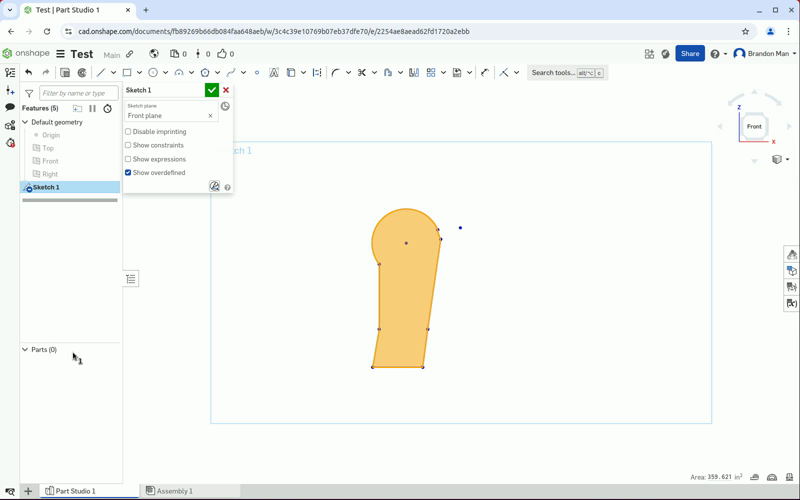
key(shift+y)
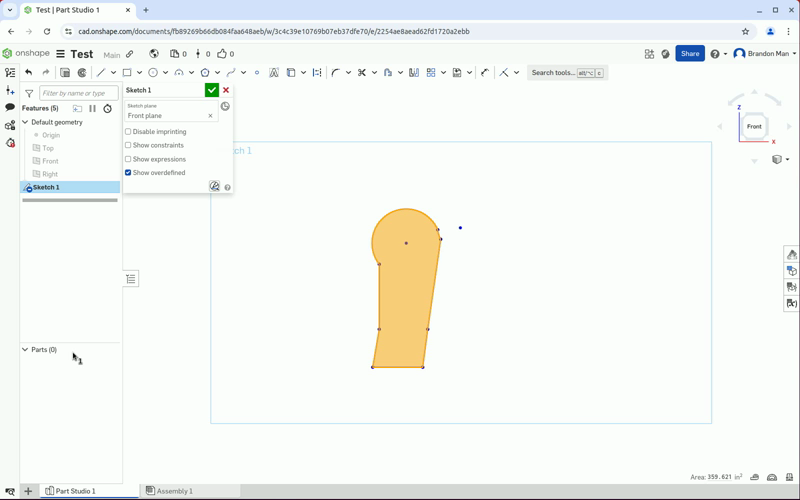
key(shift+e)
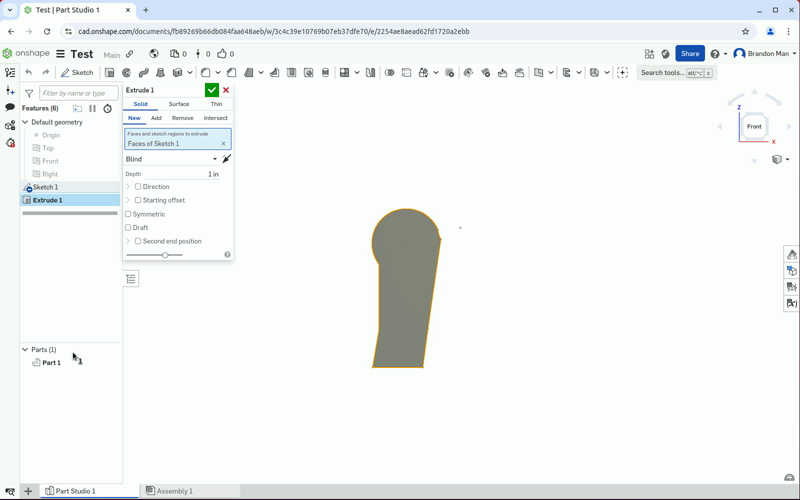
mouse_move(143, 106)
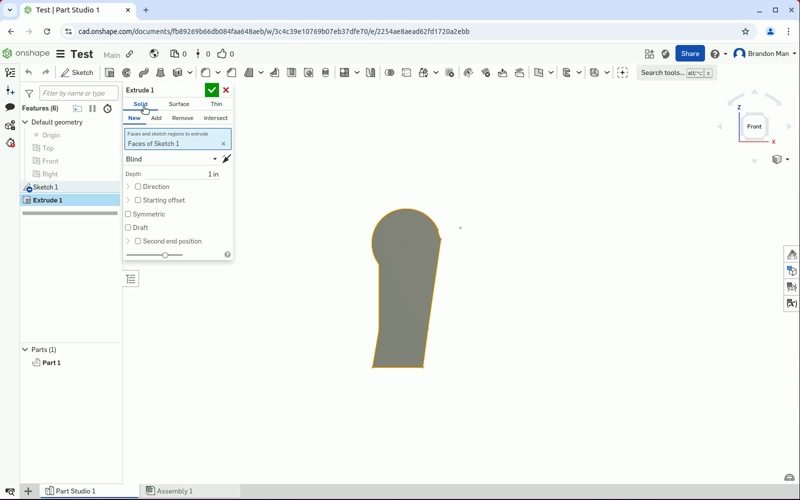
click(143, 106)
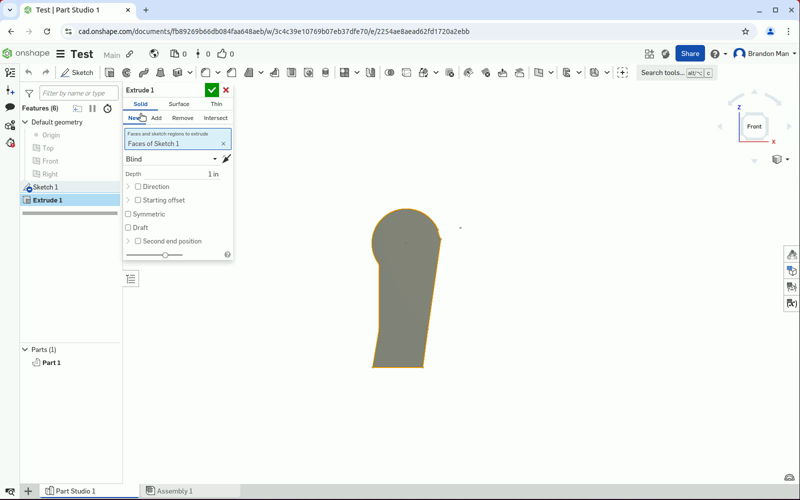
mouse_move(137, 120)
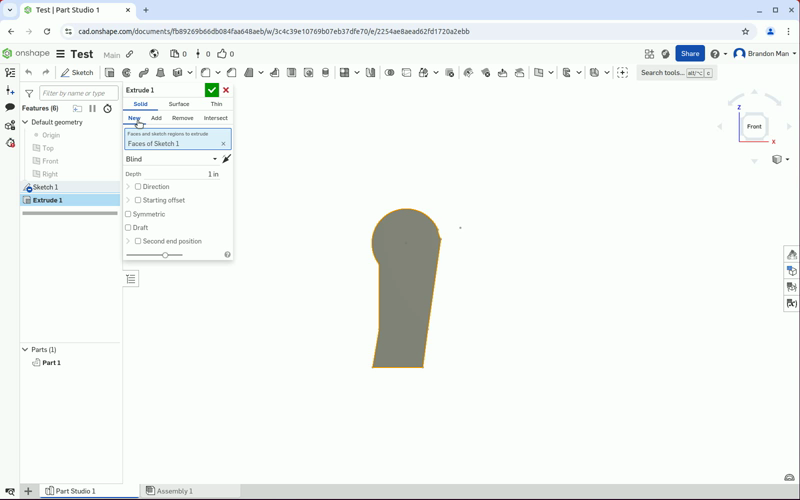
click(137, 120)
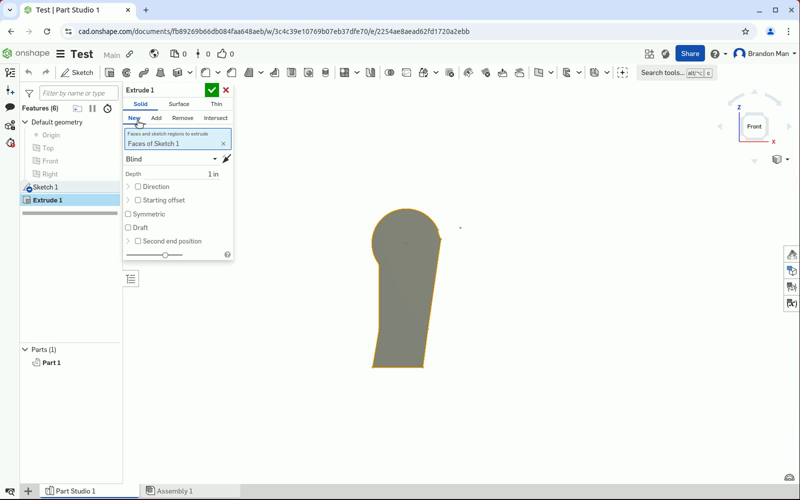
key(tab, 4)
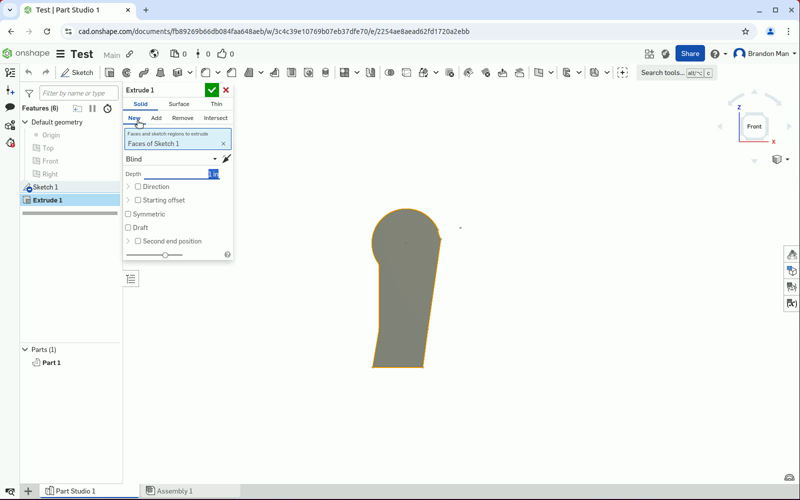
text(8.425)
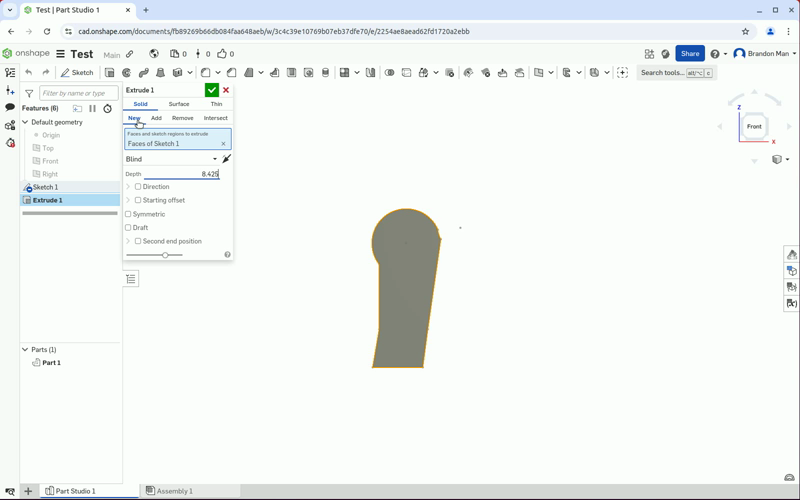
key(enter)
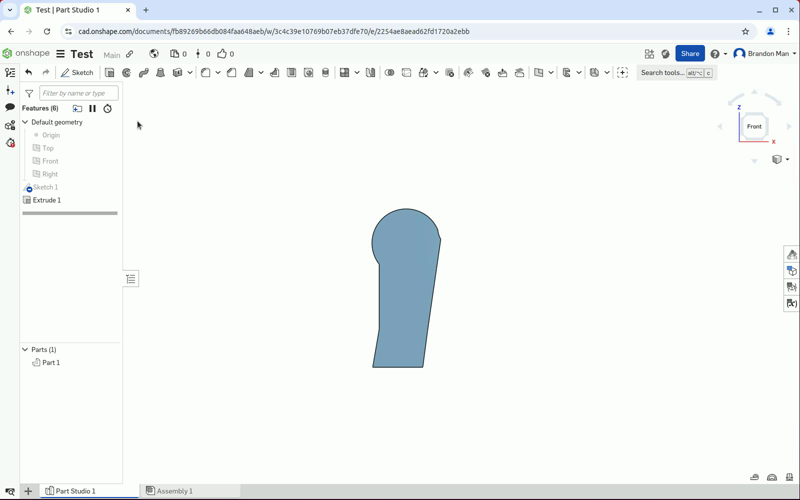
key(shift+h)
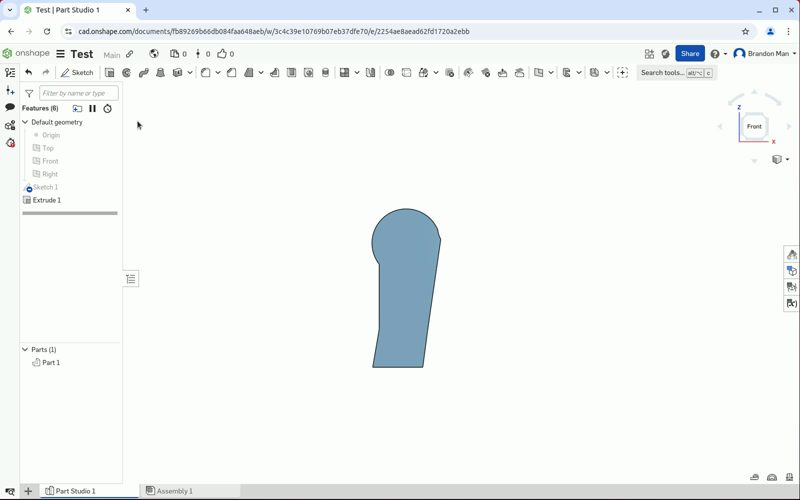
key(shift+h)
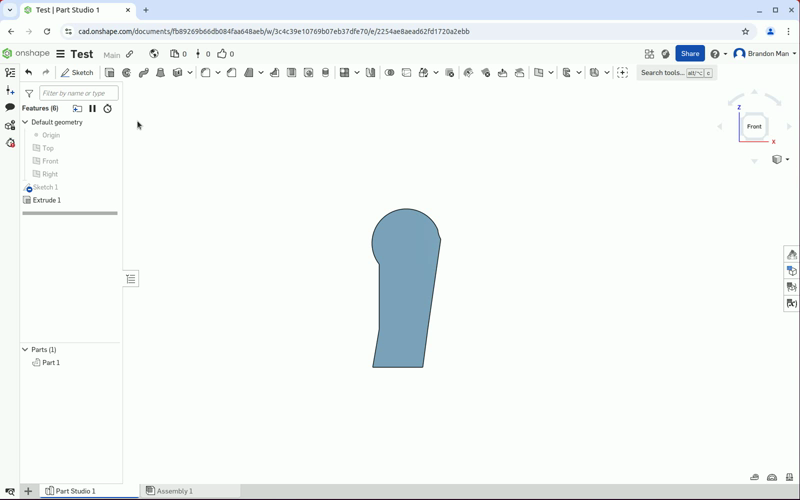
mouse_move(73, 189)
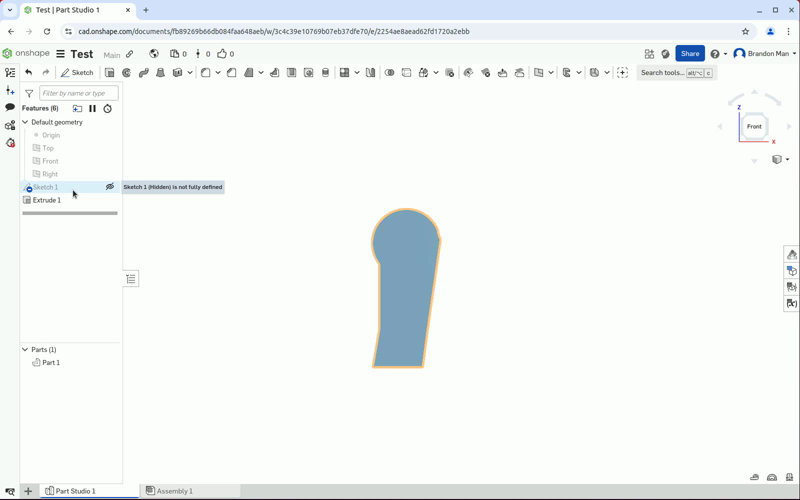
click(73, 189)
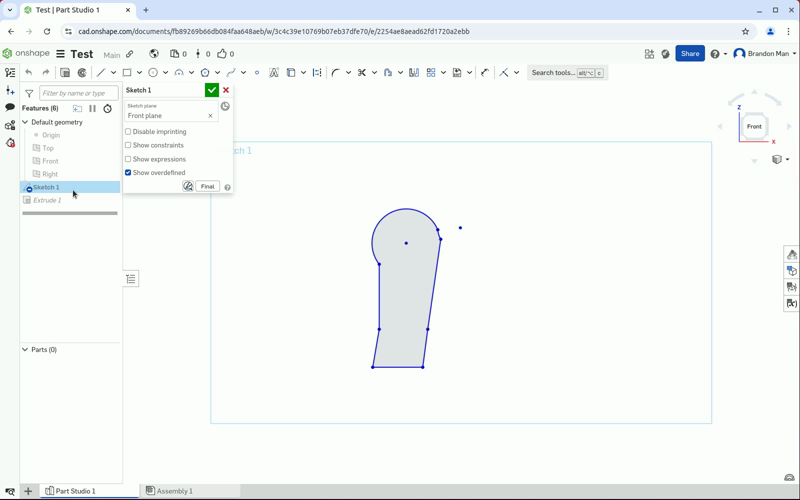
mouse_move(229, 92)
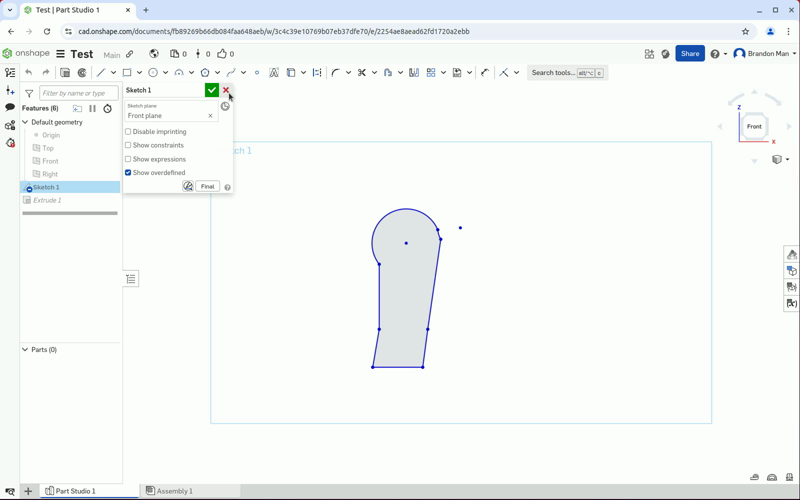
click(229, 92)
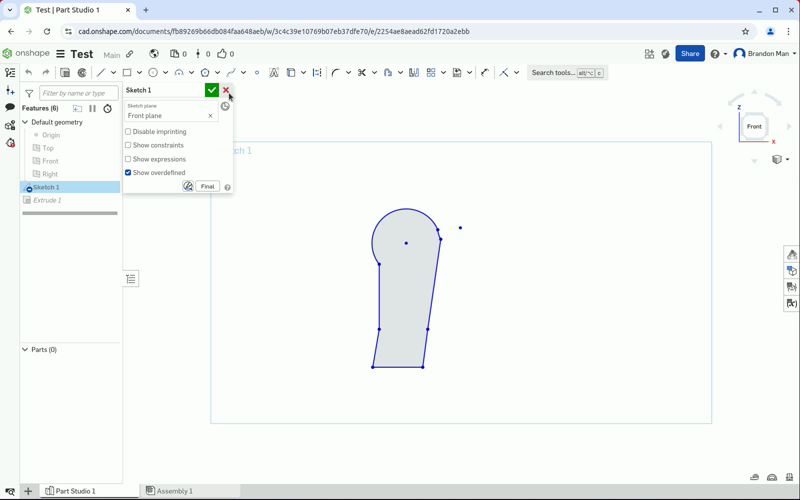
key(shift+s)
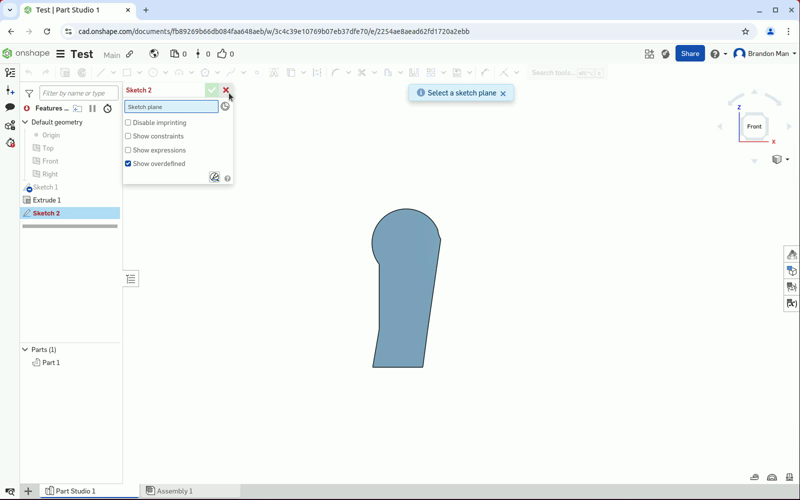
mouse_move(73, 163)
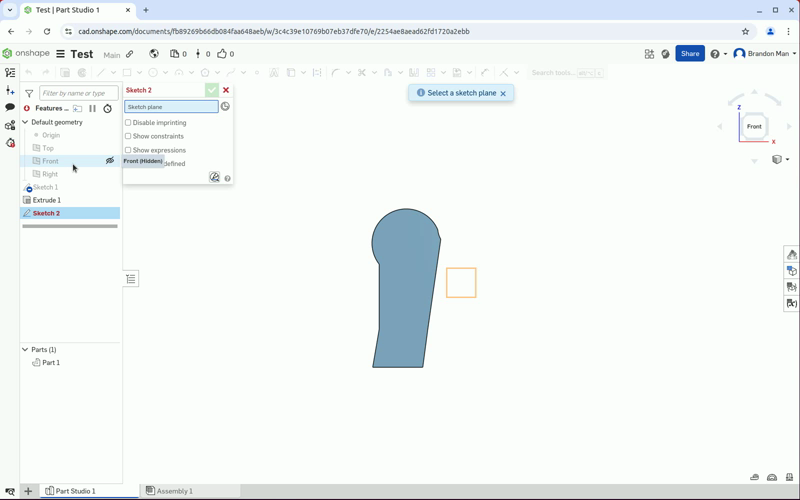
click(73, 163)
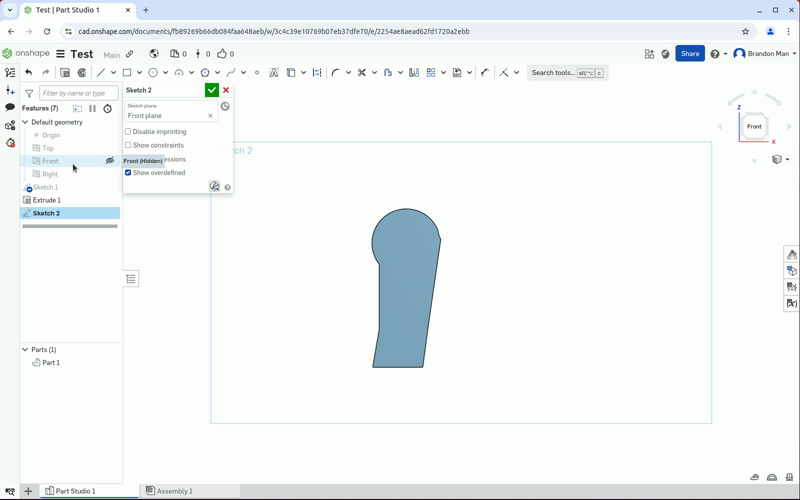
mouse_move(73, 352)
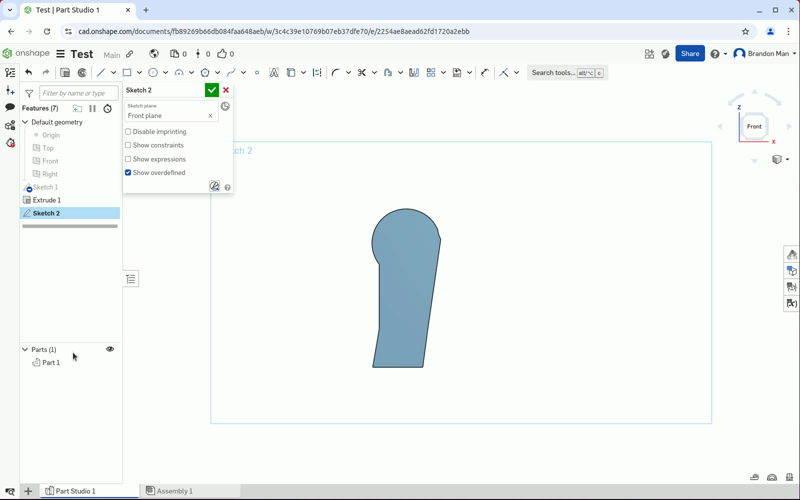
key(y)
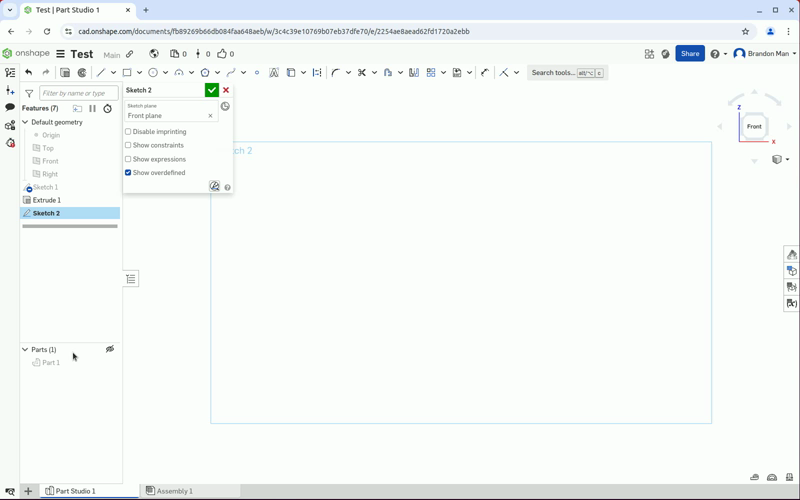
key(l)
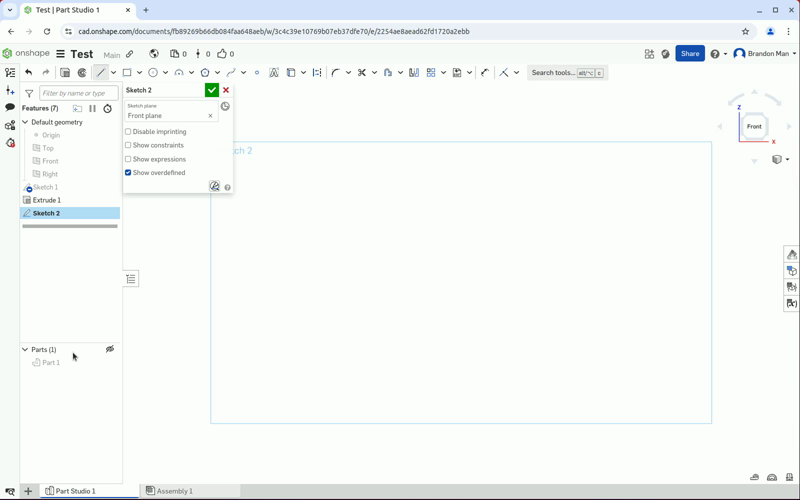
key_down(shift)
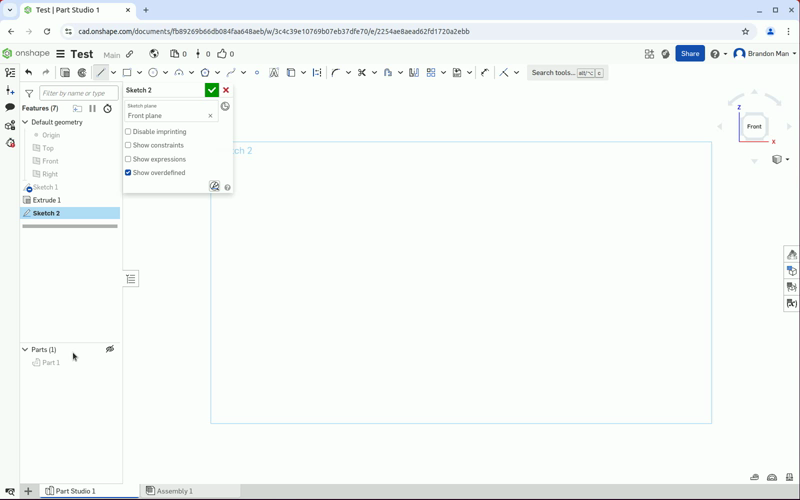
mouse_move(449, 367)
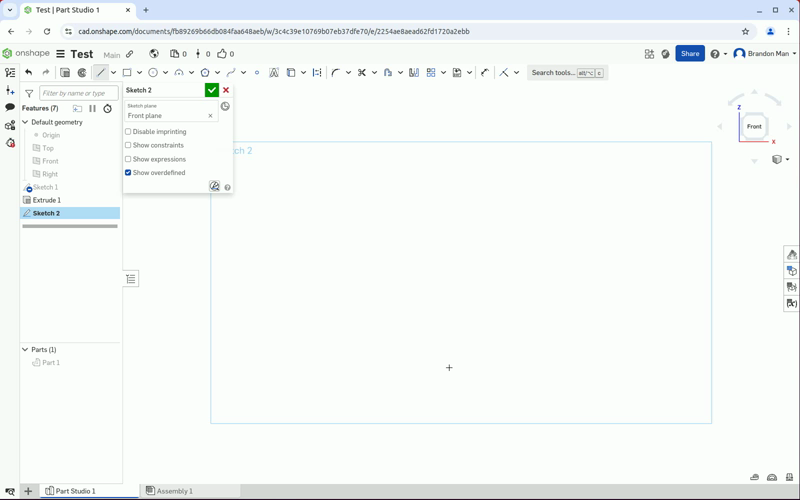
click(449, 367)
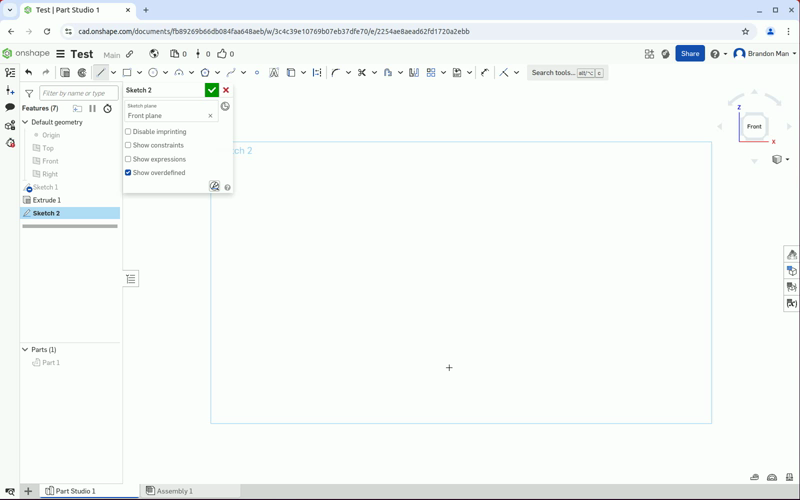
key_up(shift)
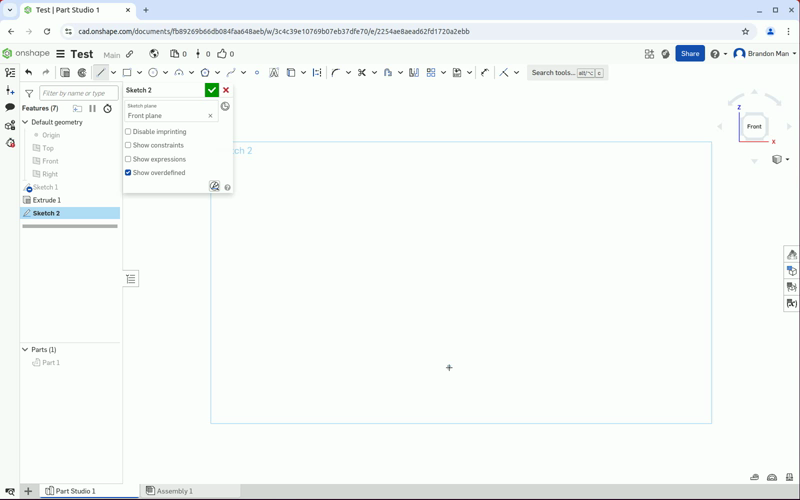
key_down(shift)
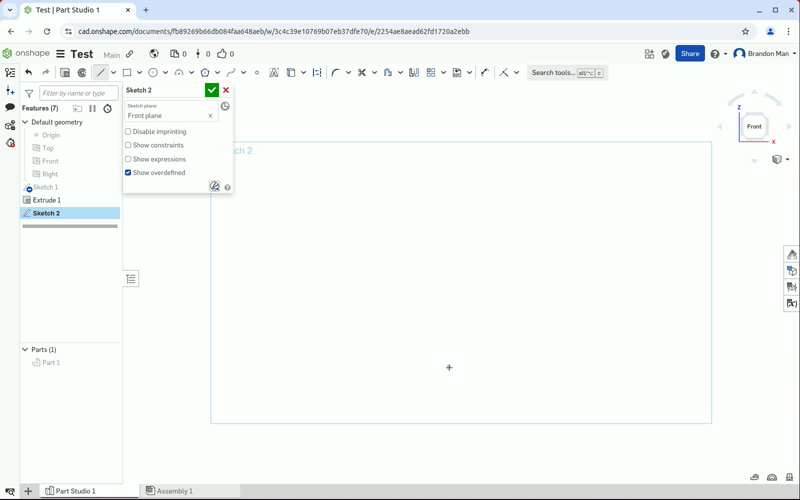
mouse_move(517, 367)
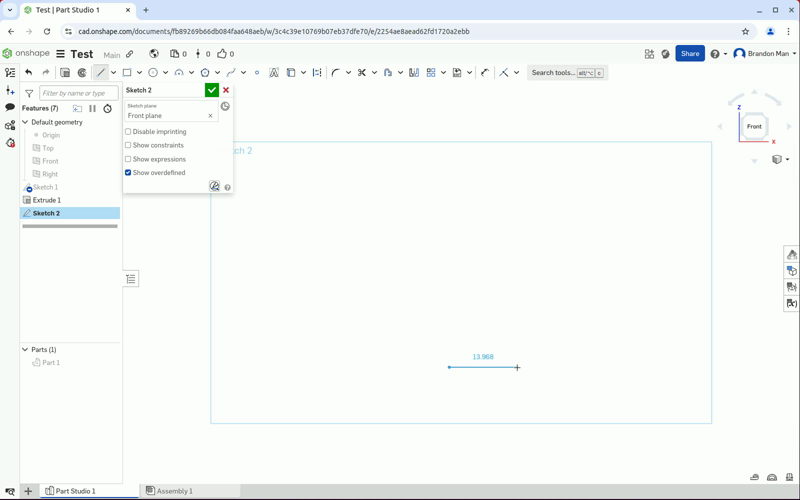
click(517, 367)
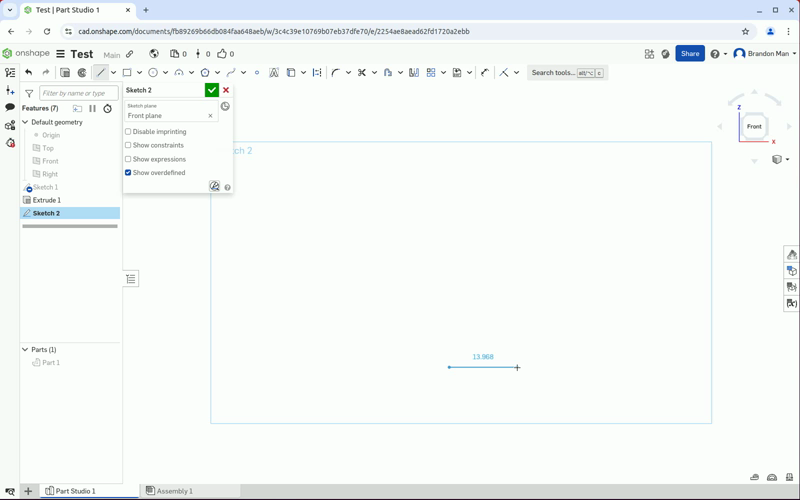
key_up(shift)
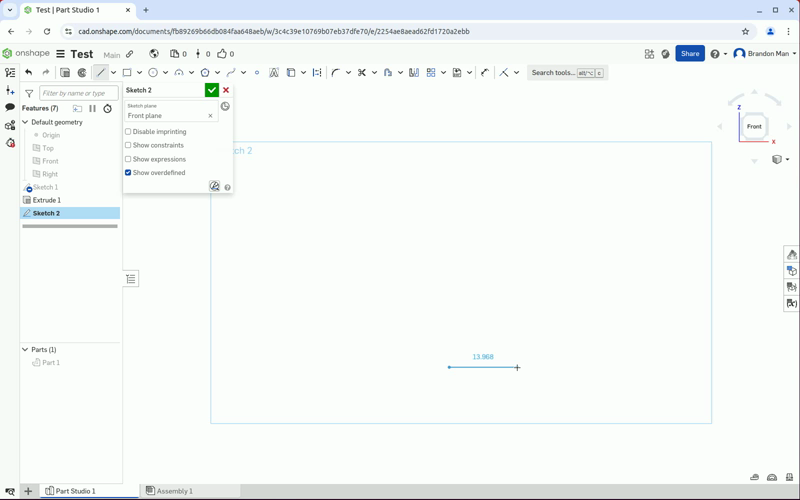
key_down(shift)
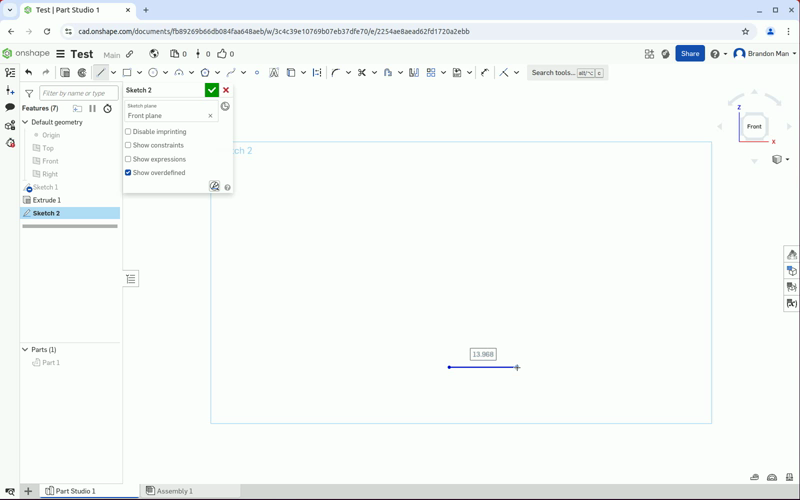
mouse_move(547, 367)
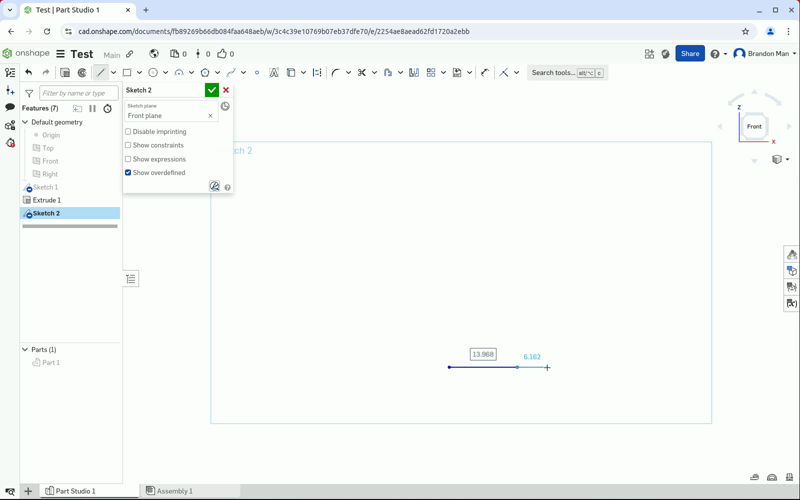
mouse_move(517, 328)
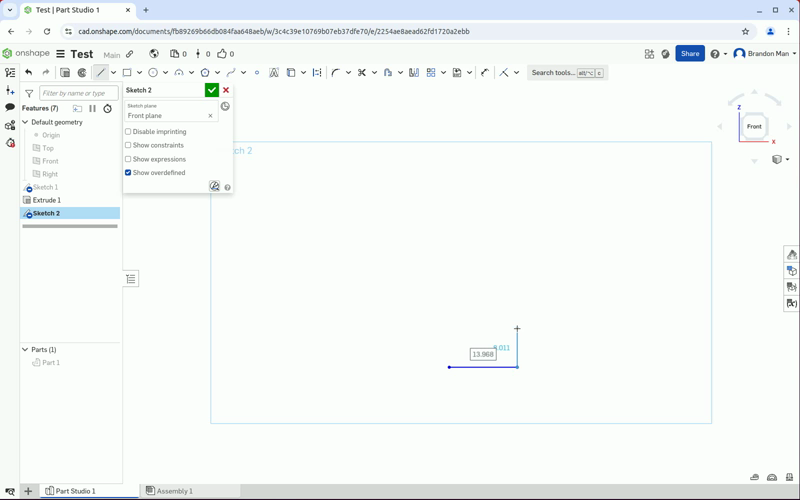
click(517, 328)
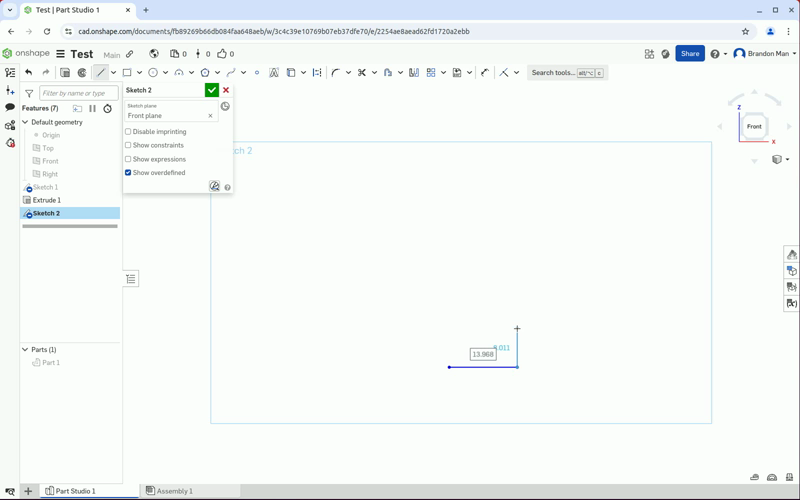
key_up(shift)
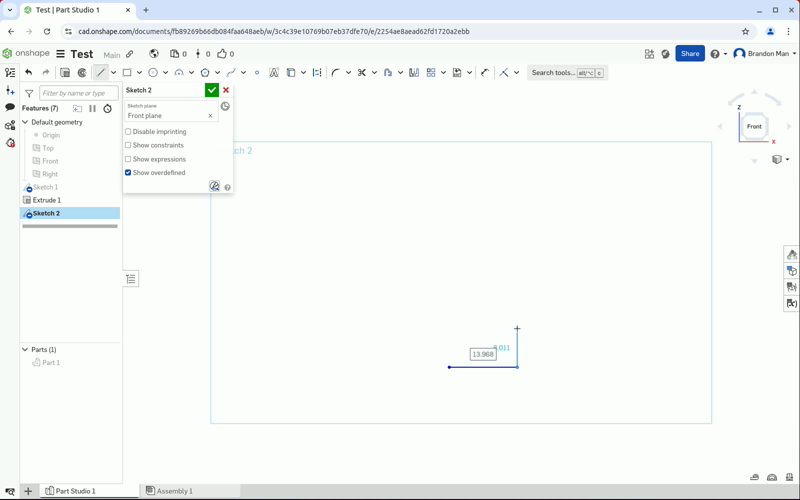
key_down(shift)
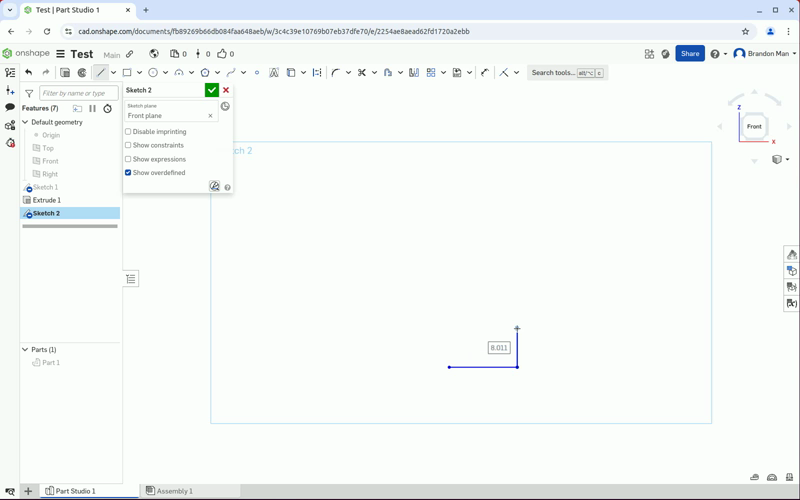
mouse_move(525, 263)
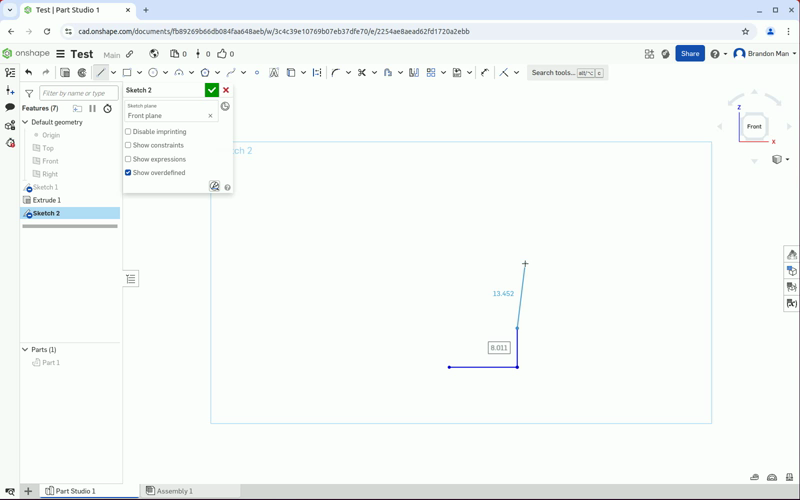
click(525, 263)
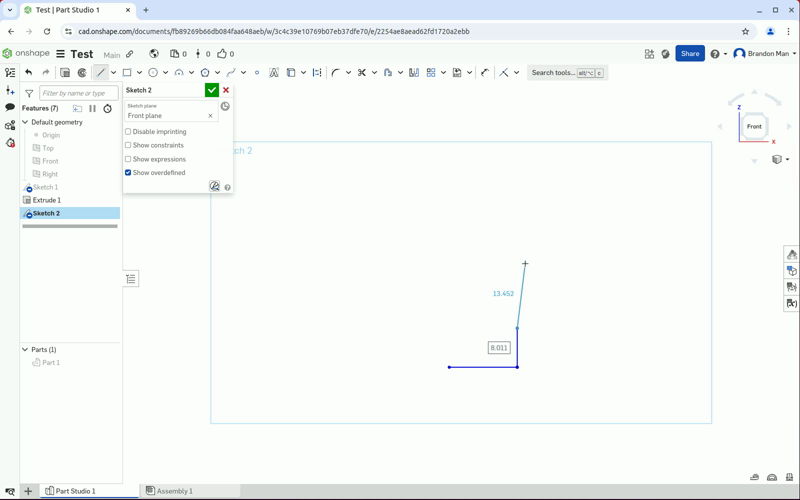
key_up(shift)
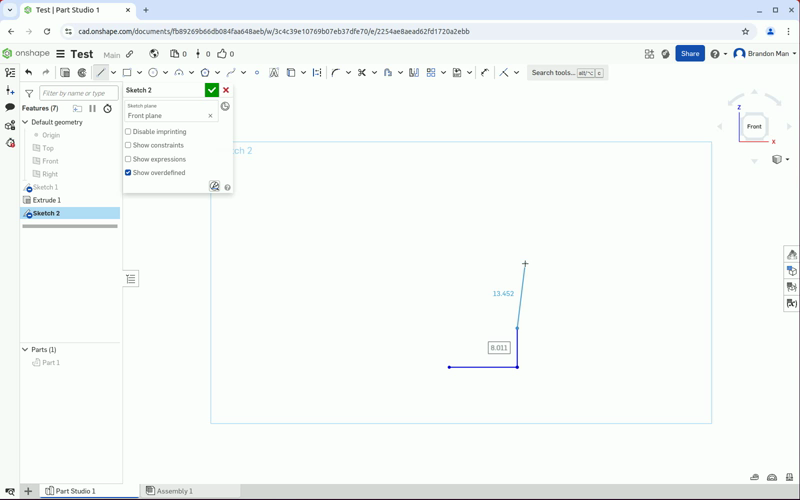
key(esc)
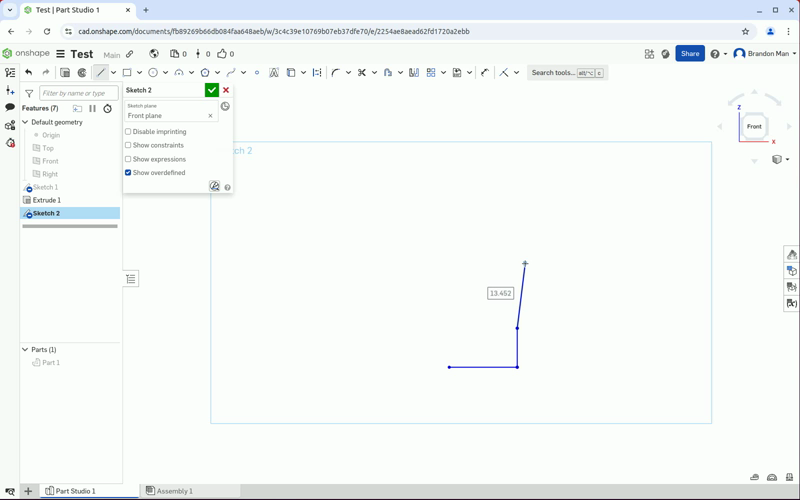
key(a)
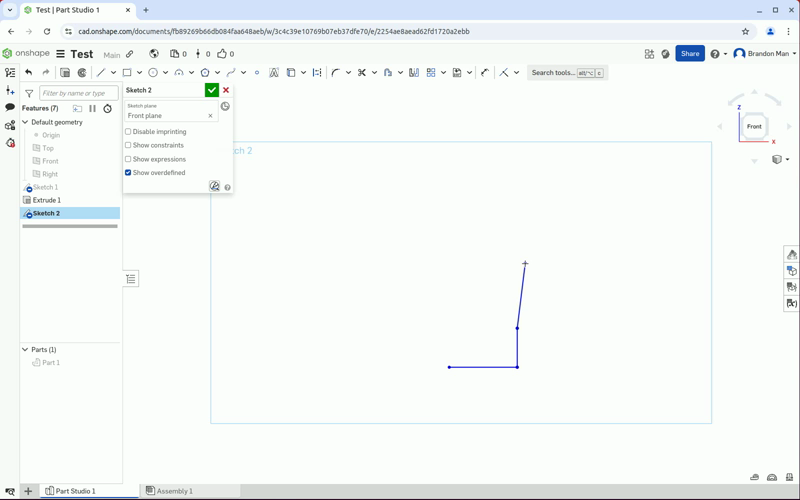
mouse_move(525, 263)
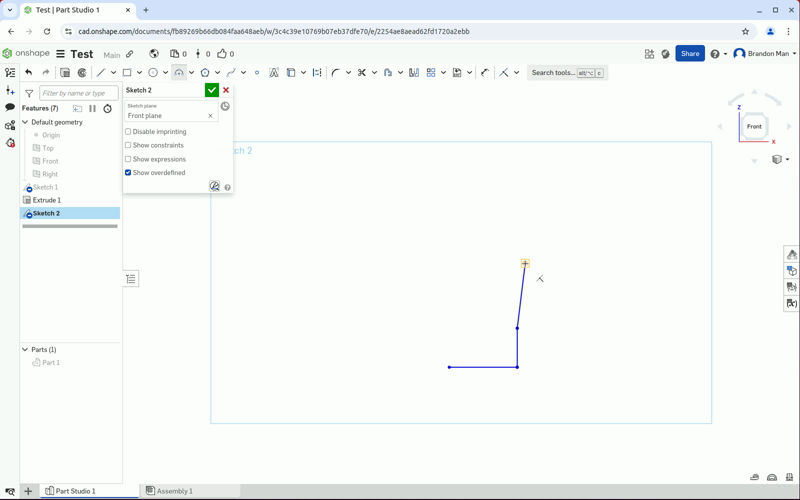
click(525, 263)
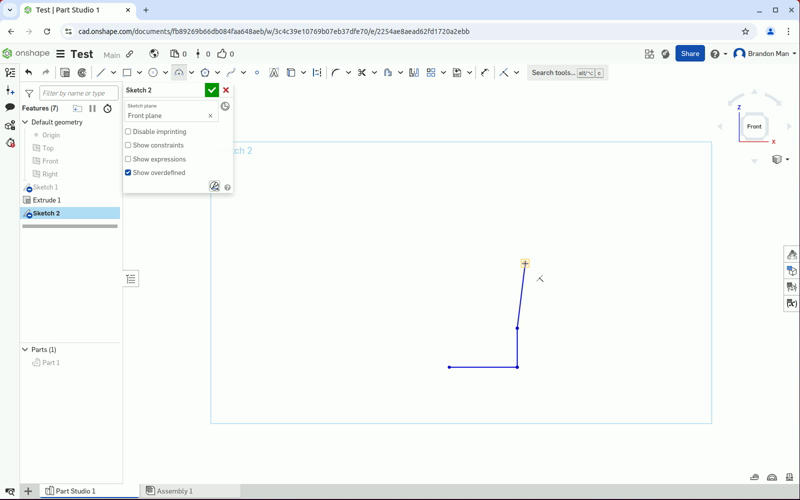
key_down(shift)
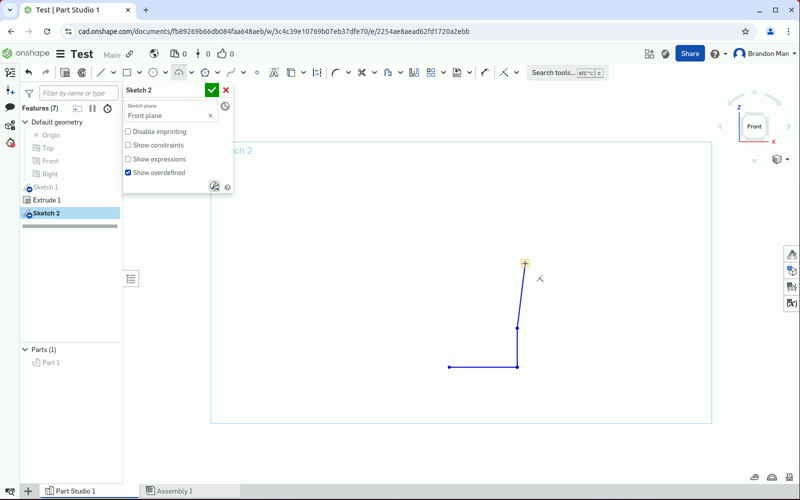
mouse_move(470, 230)
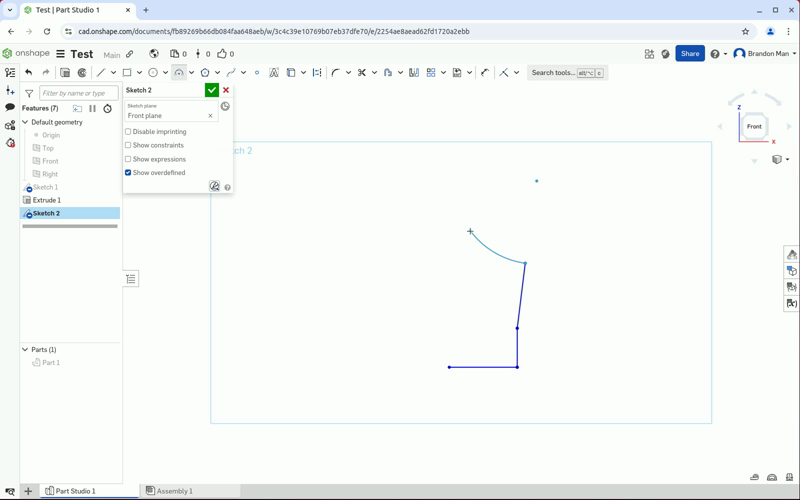
click(470, 230)
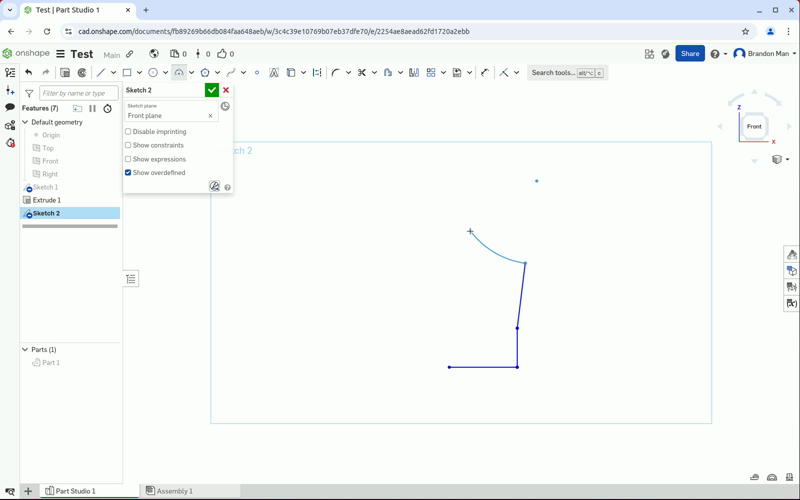
mouse_move(516, 216)
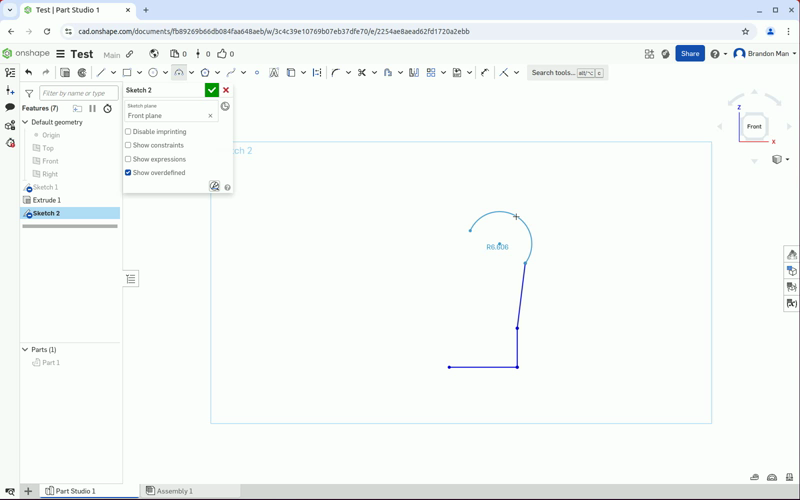
click(516, 216)
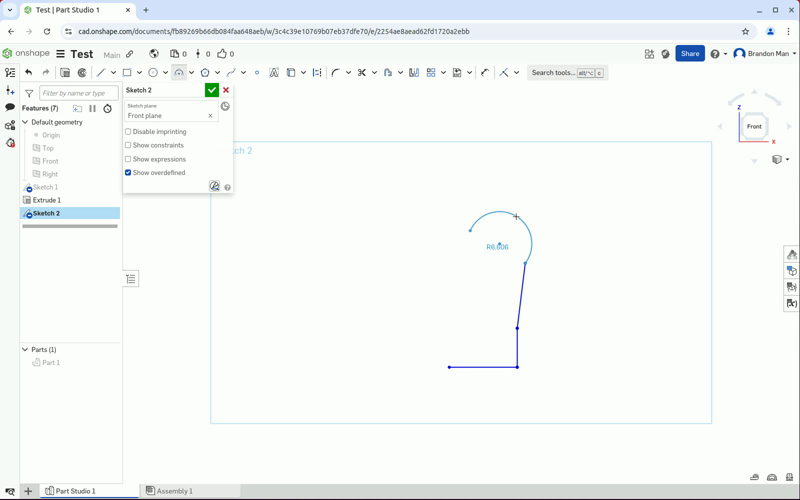
key_up(shift)
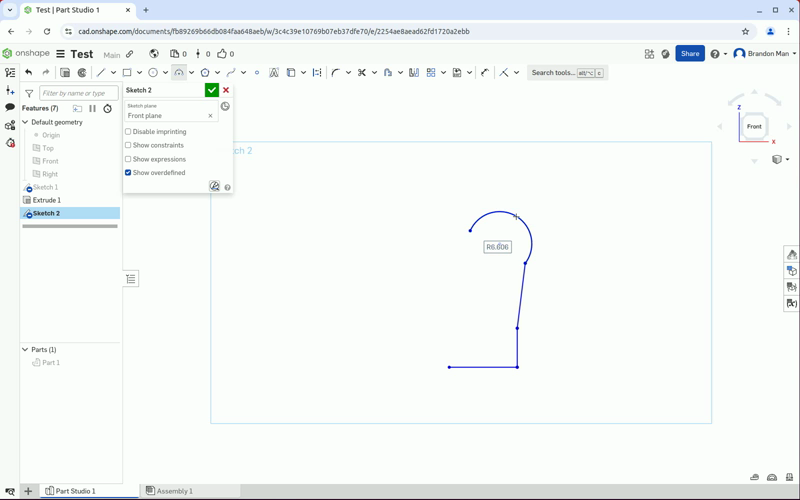
mouse_move(470, 230)
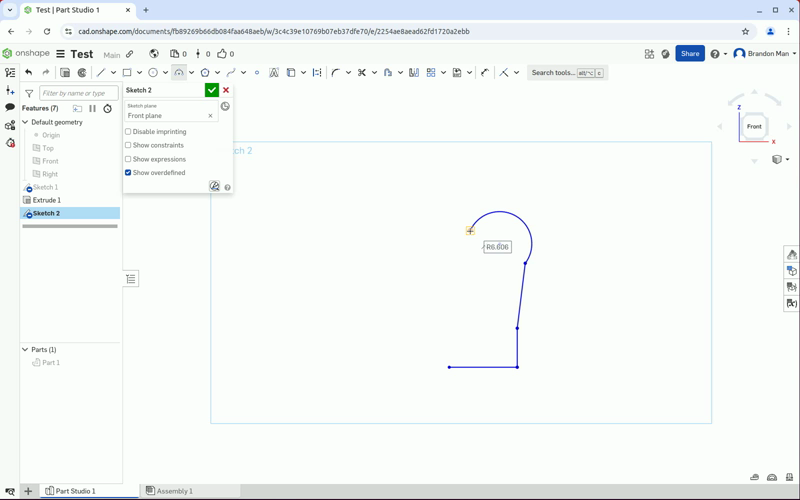
click(470, 230)
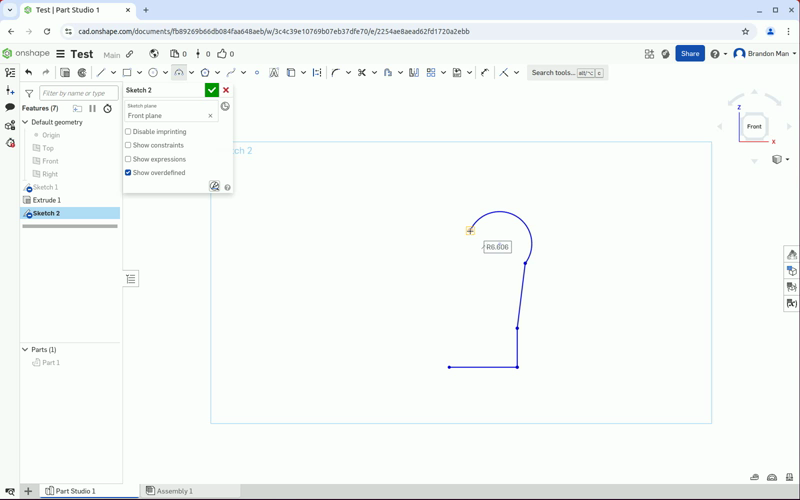
key_down(shift)
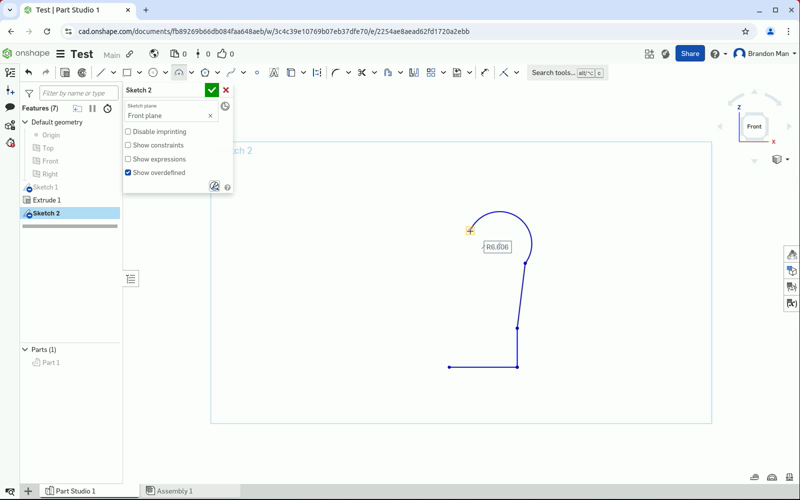
mouse_move(468, 240)
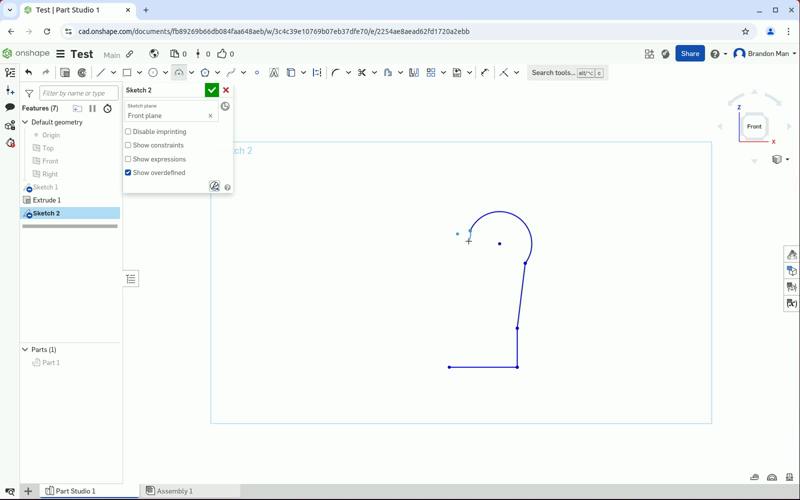
click(468, 240)
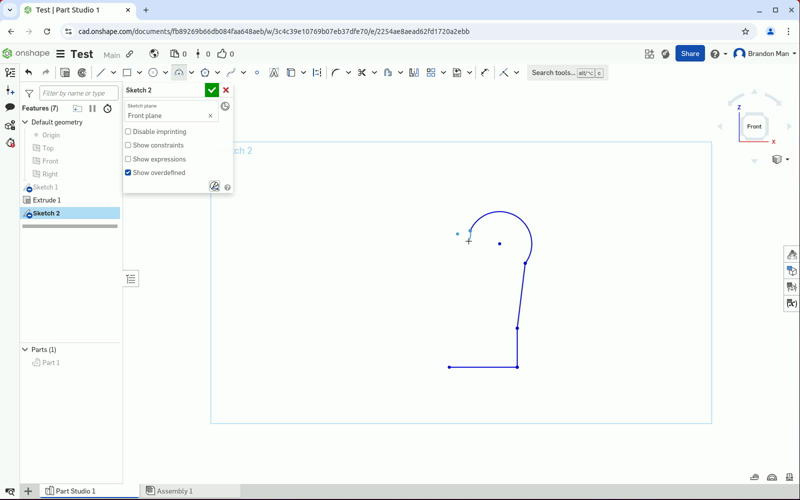
mouse_move(470, 235)
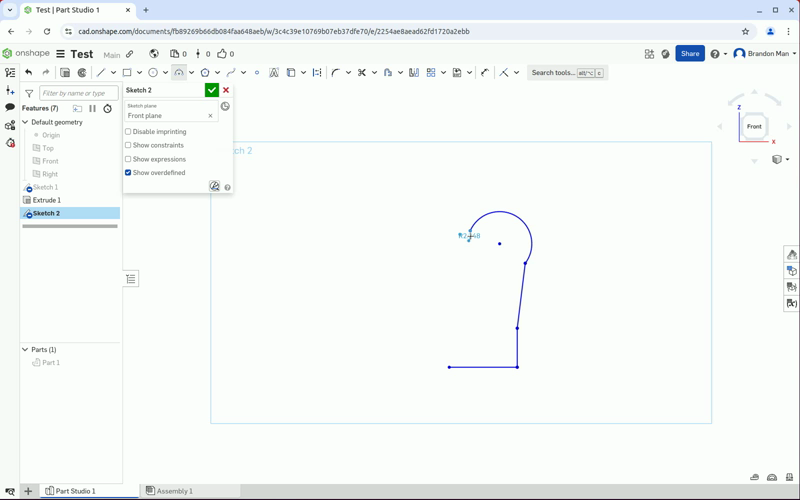
click(470, 235)
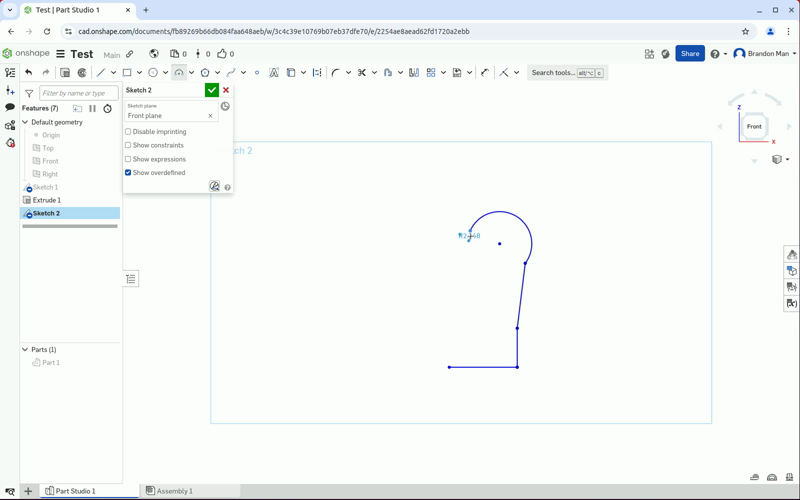
key_up(shift)
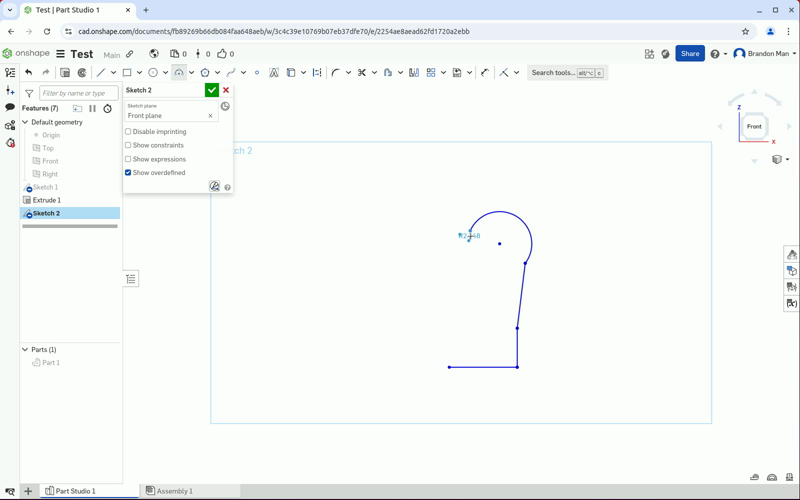
key(esc)
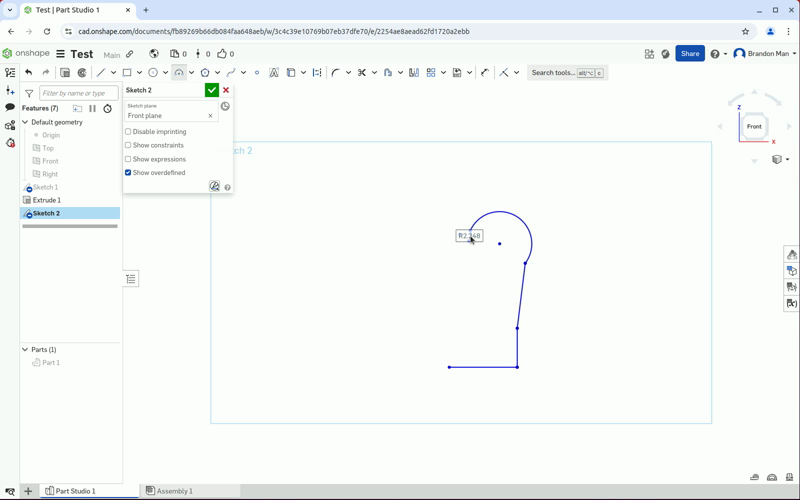
key(l)
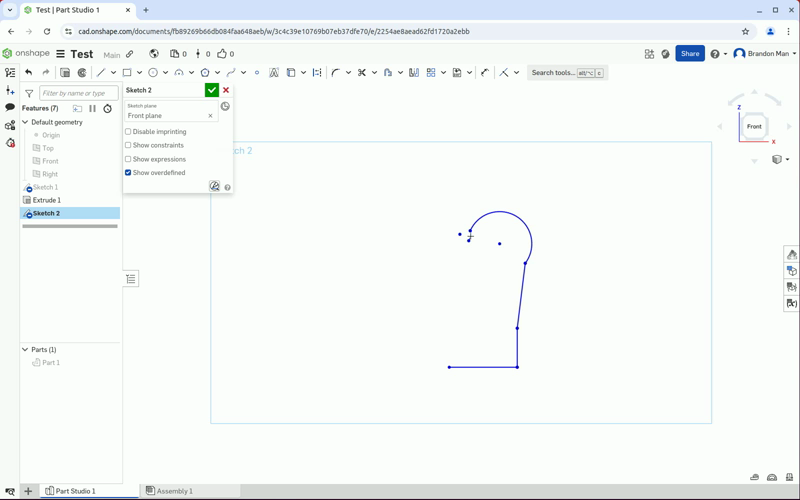
mouse_move(468, 240)
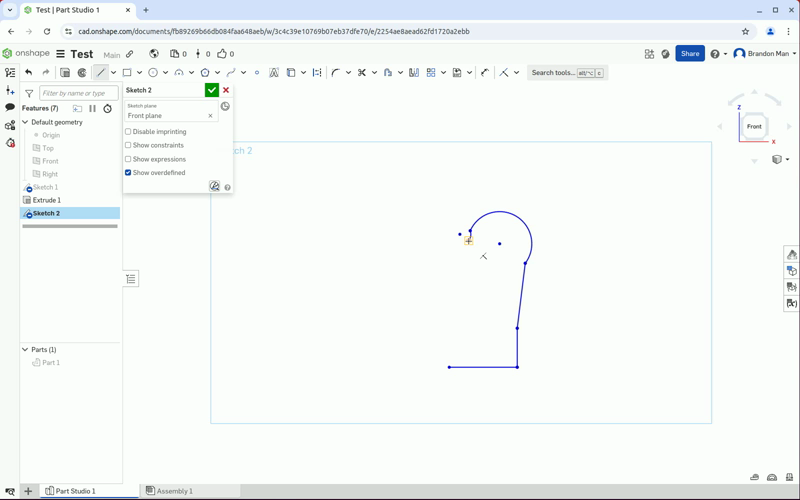
click(468, 240)
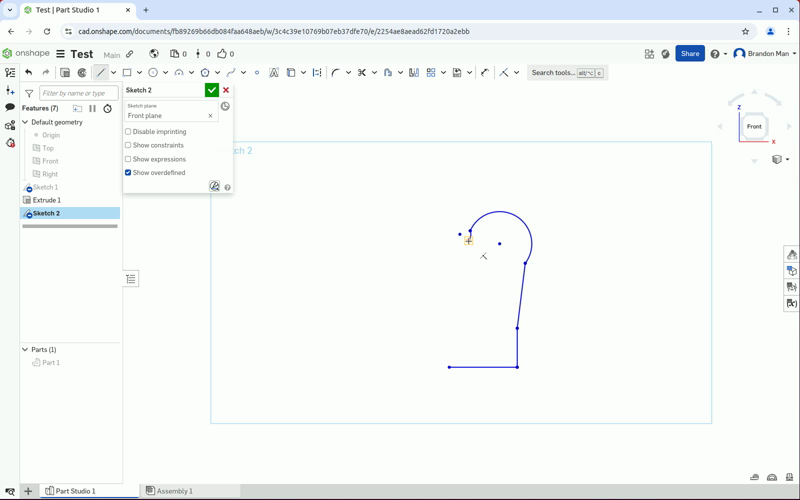
key_down(shift)
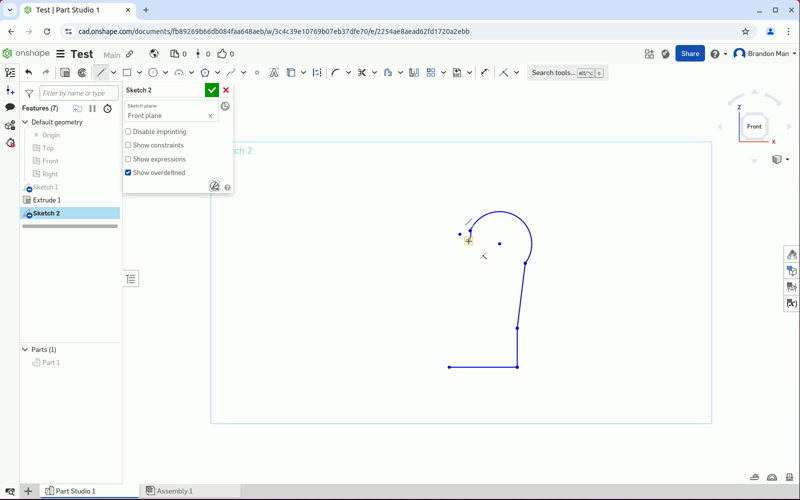
mouse_move(449, 367)
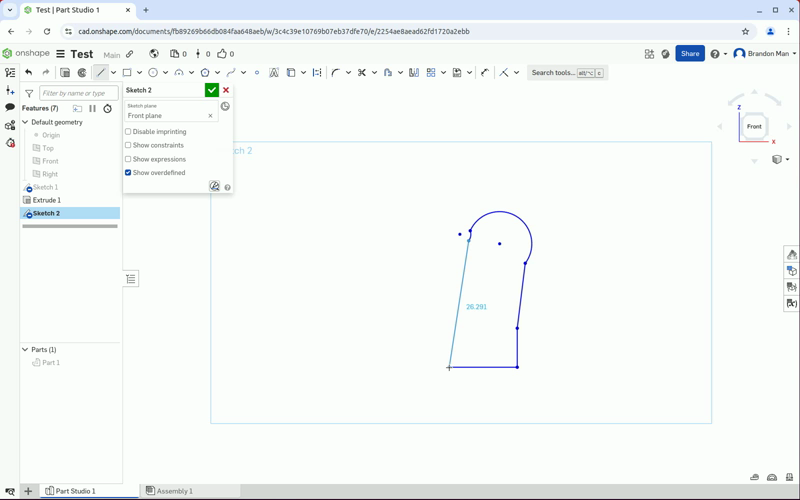
key_up(shift)
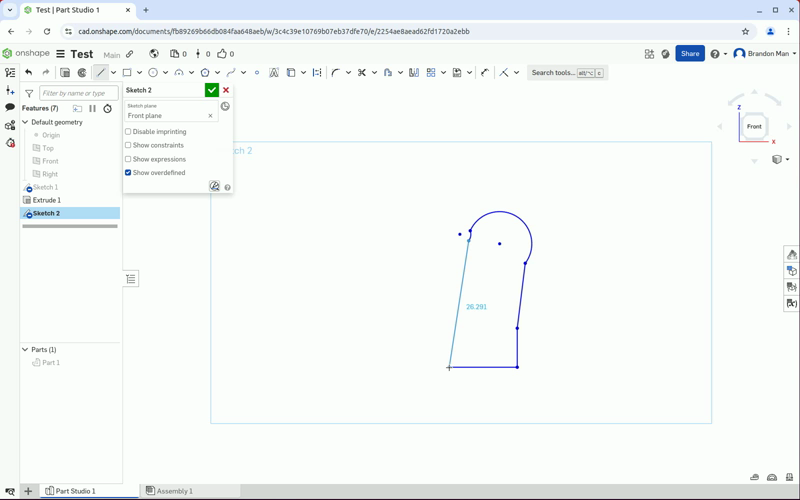
click(449, 367)
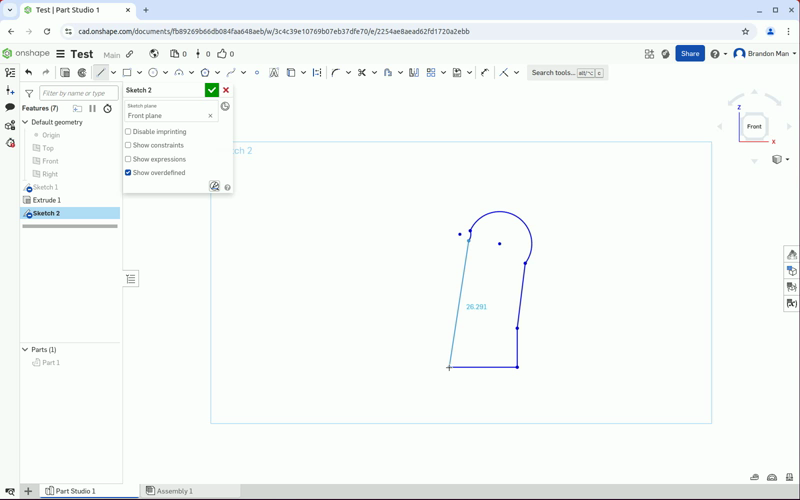
key(esc)
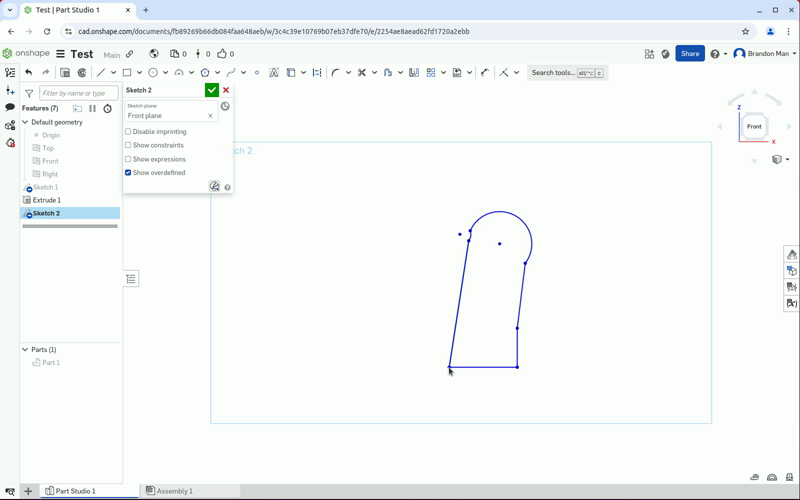
mouse_move(505, 249)
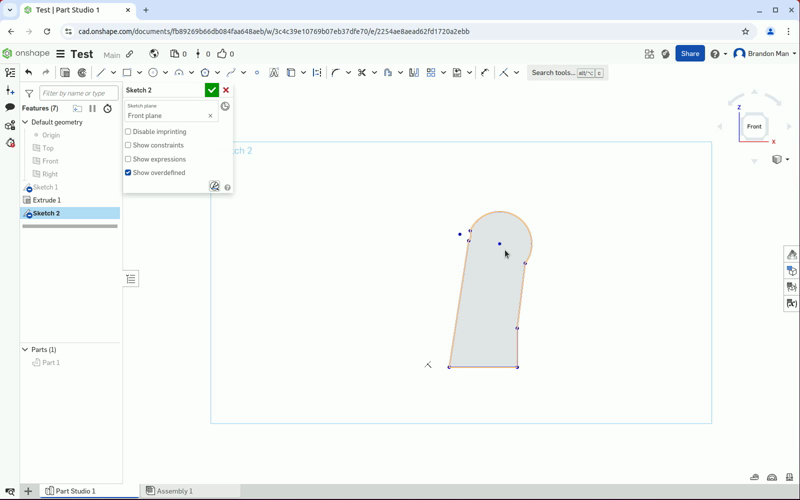
click(505, 249)
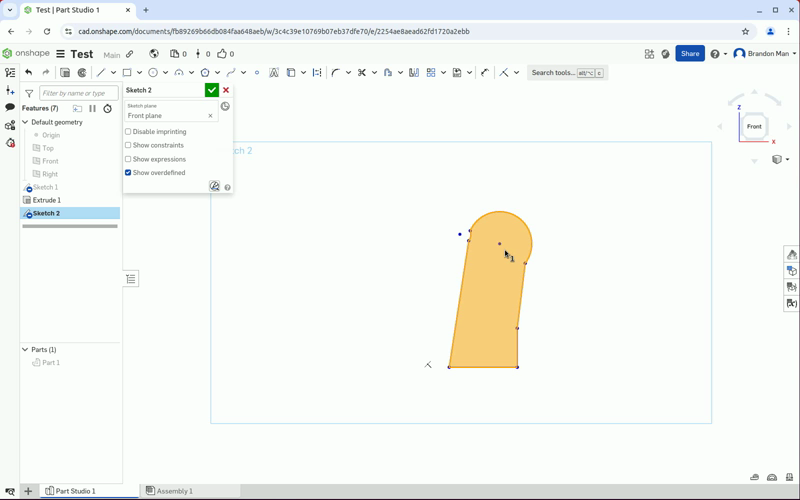
mouse_move(73, 352)
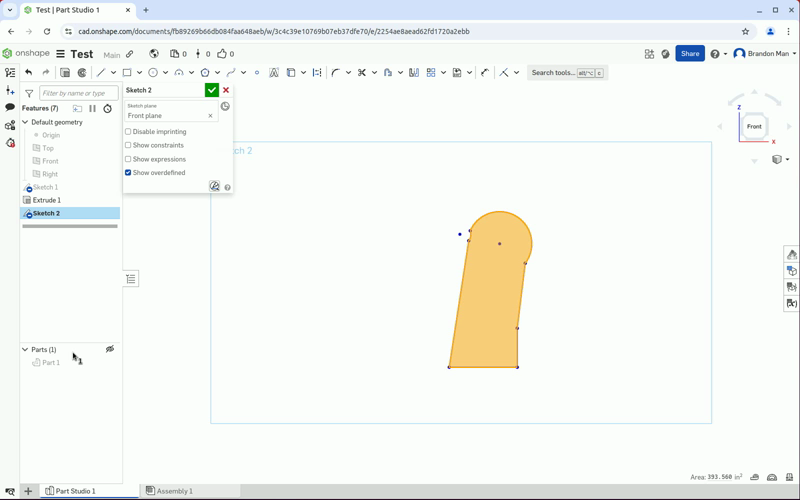
key(shift+y)
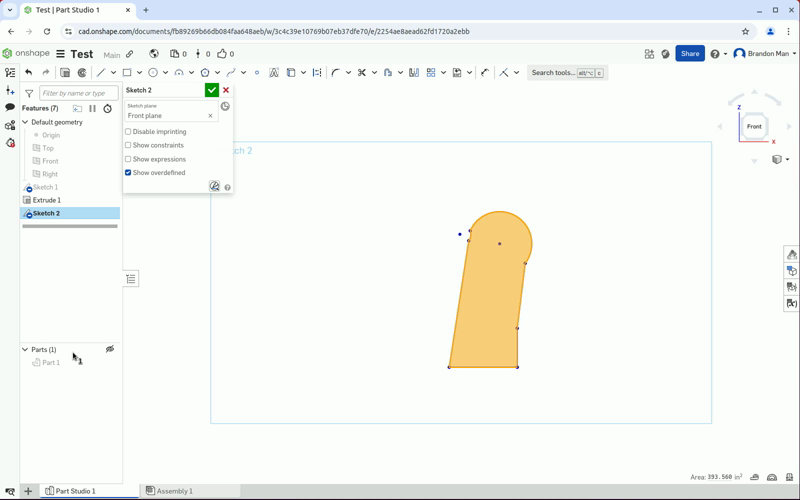
key(shift+e)
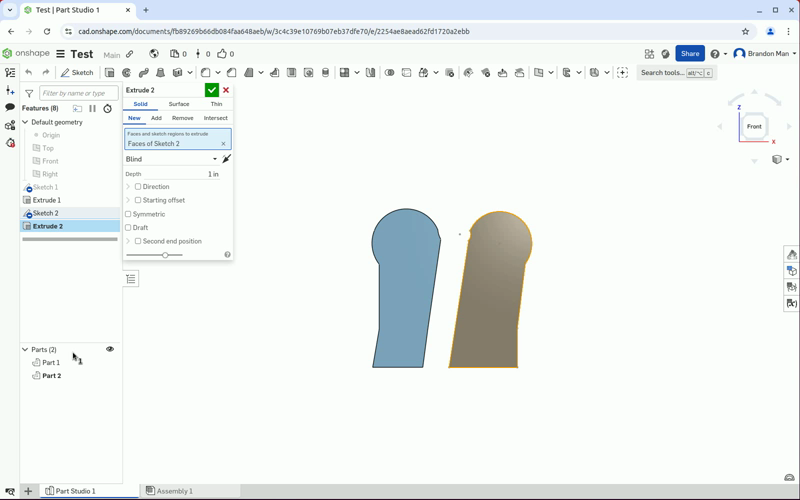
mouse_move(143, 106)
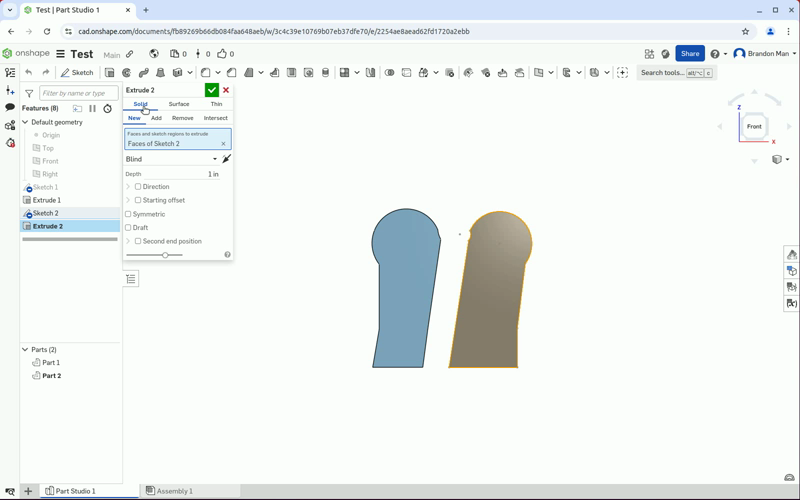
click(143, 106)
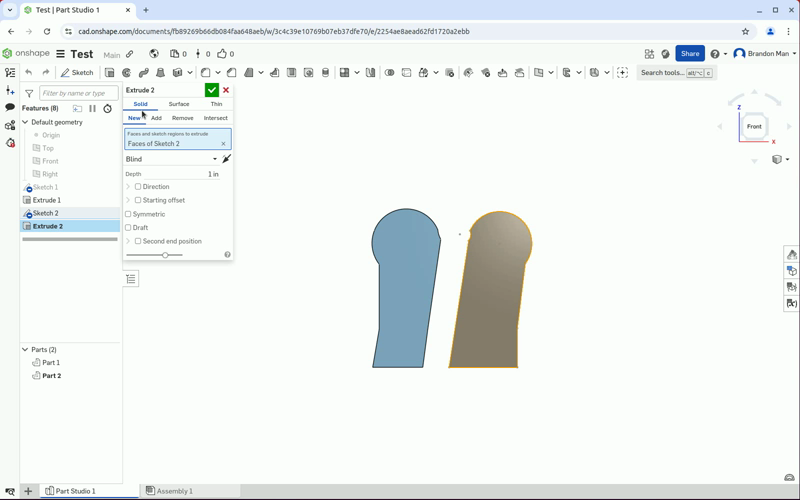
mouse_move(137, 120)
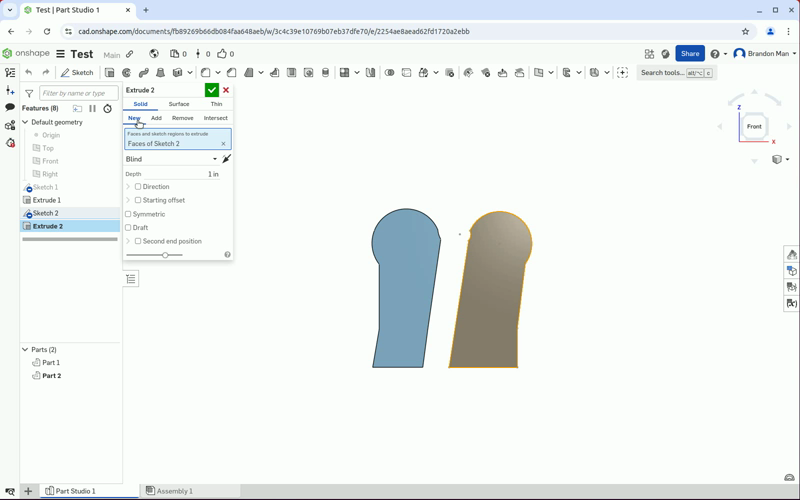
click(137, 120)
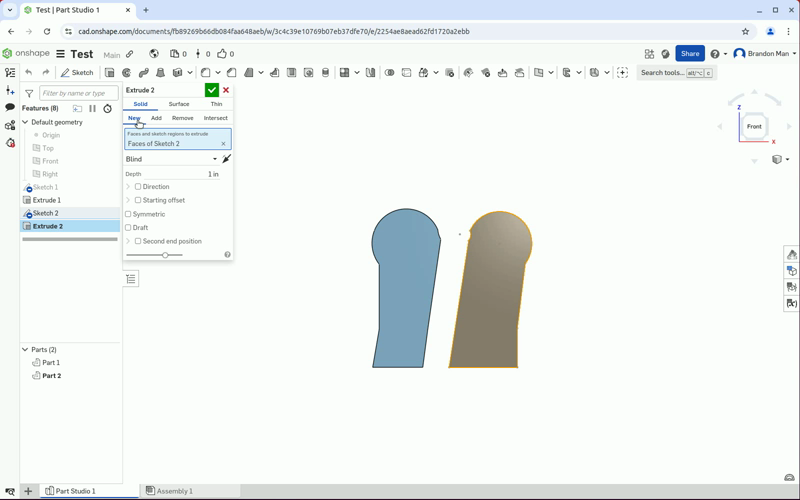
key(tab, 4)
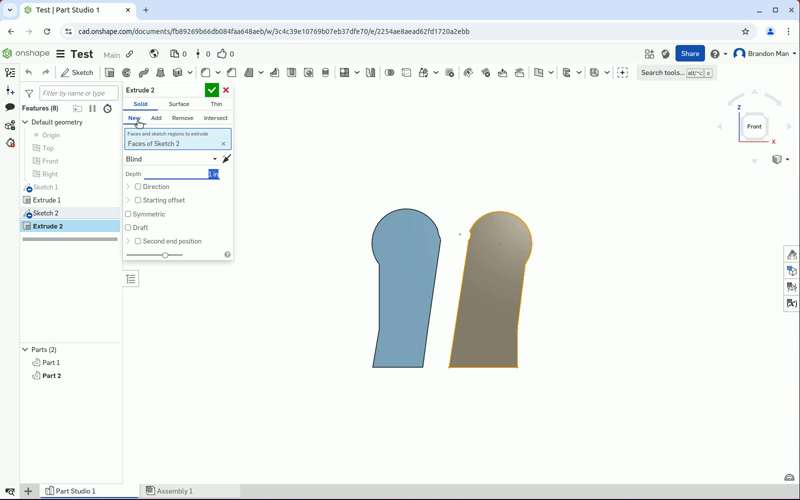
text(8.425)
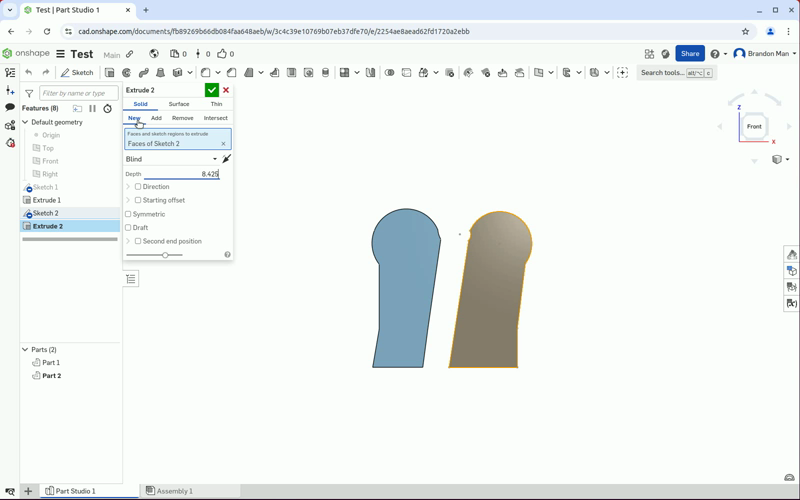
key(enter)
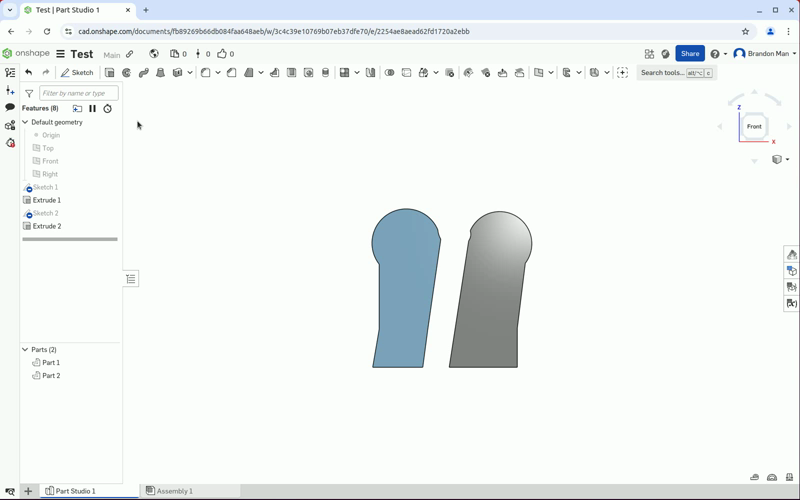
key(shift+h)
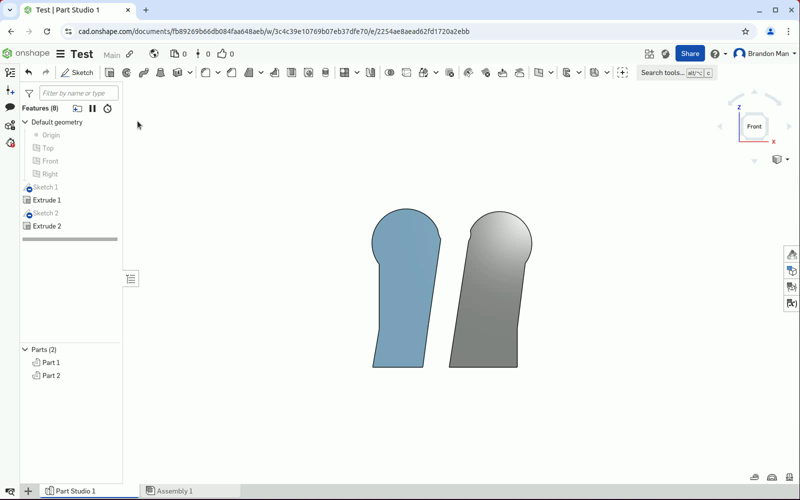
key(shift+h)
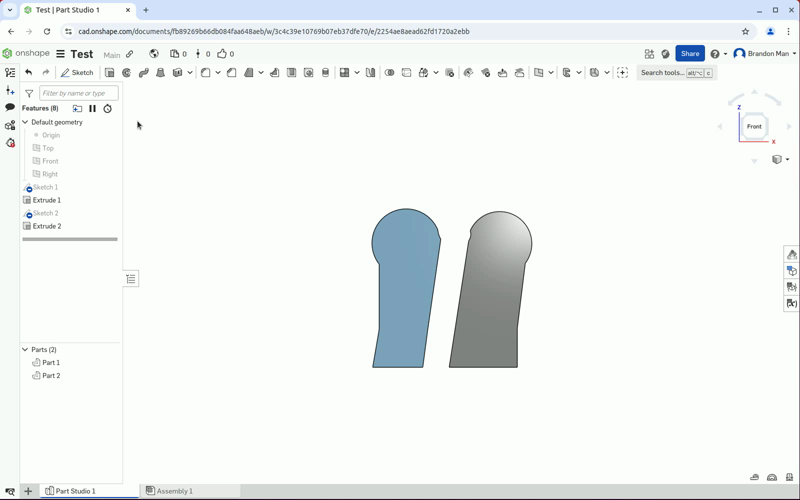
mouse_move(73, 189)
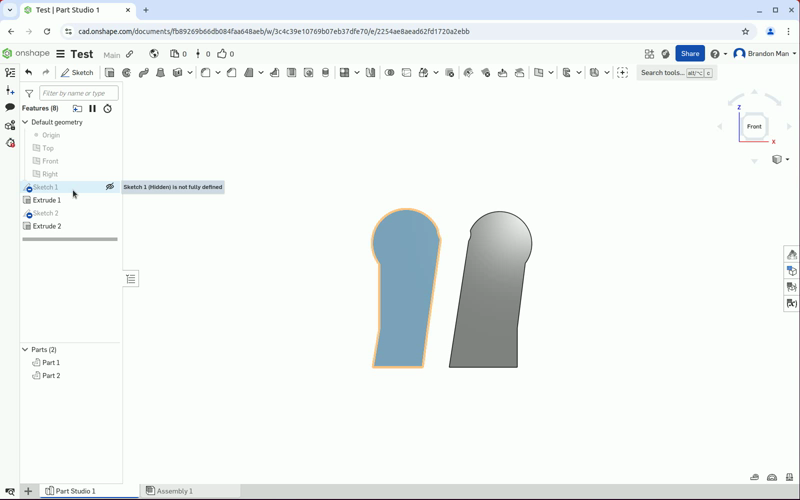
click(73, 189)
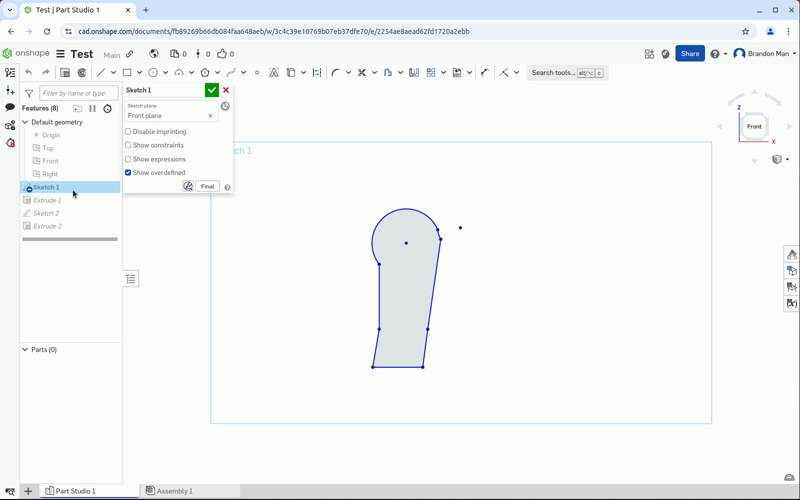
mouse_move(229, 92)
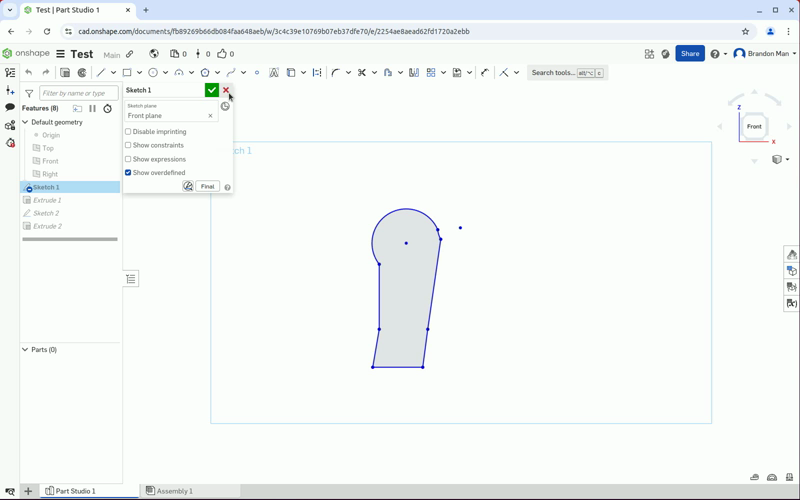
click(229, 92)
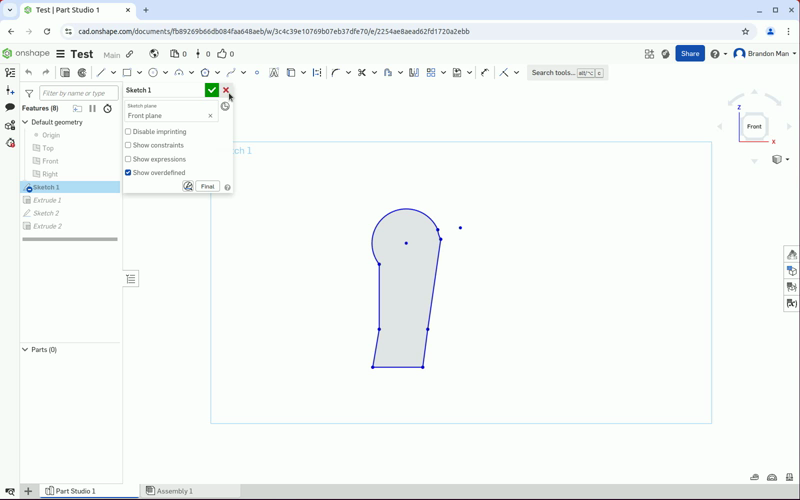
key(shift+s)
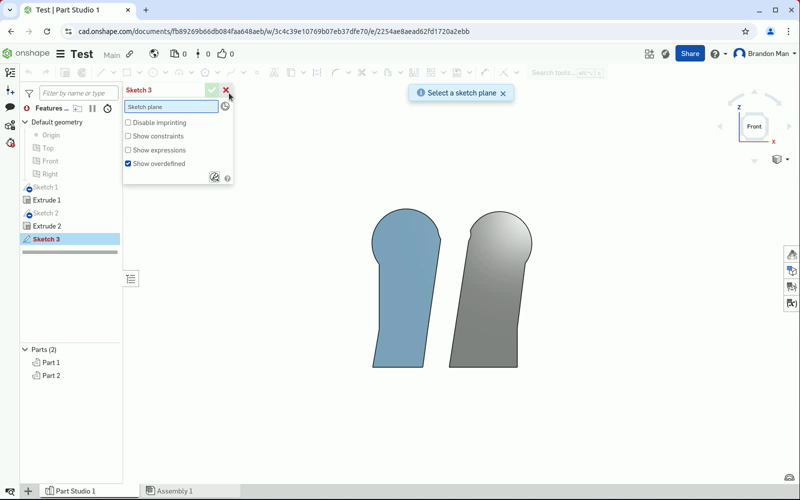
mouse_move(73, 163)
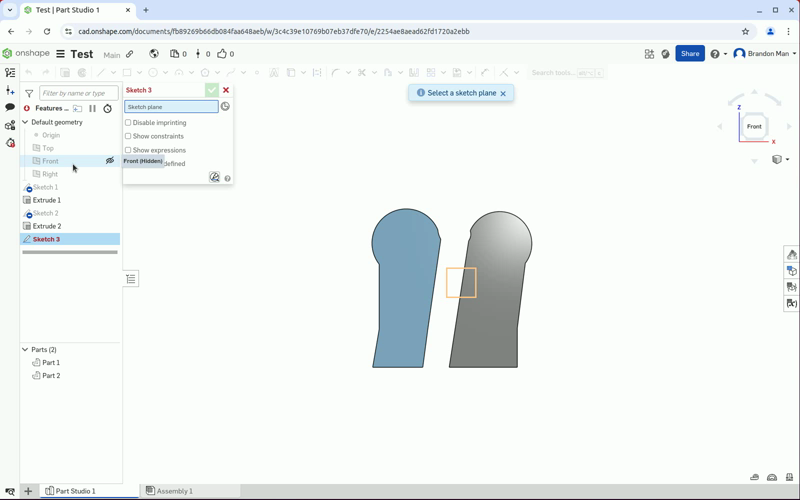
click(73, 163)
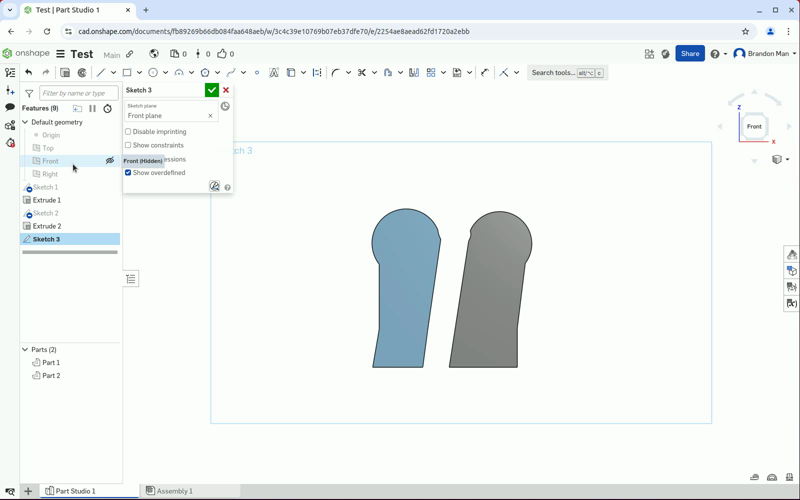
mouse_move(73, 352)
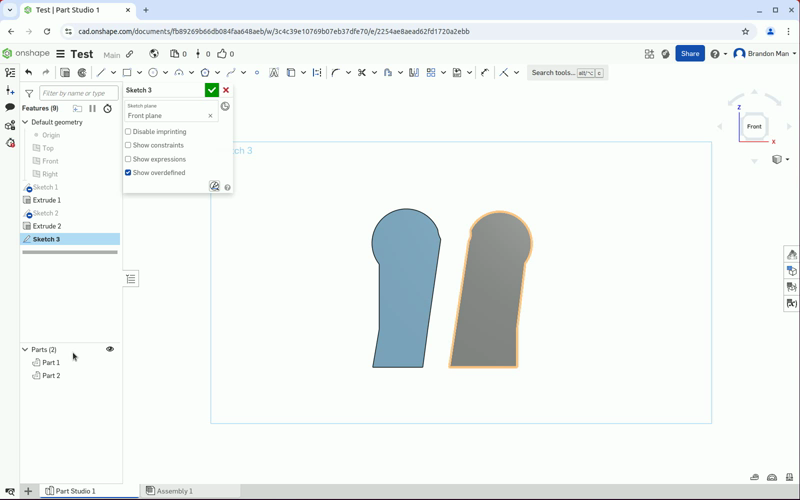
key(y)
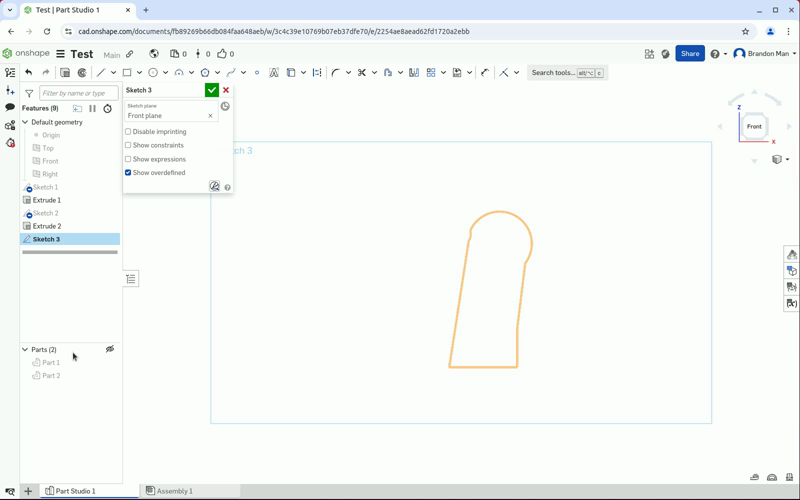
key(l)
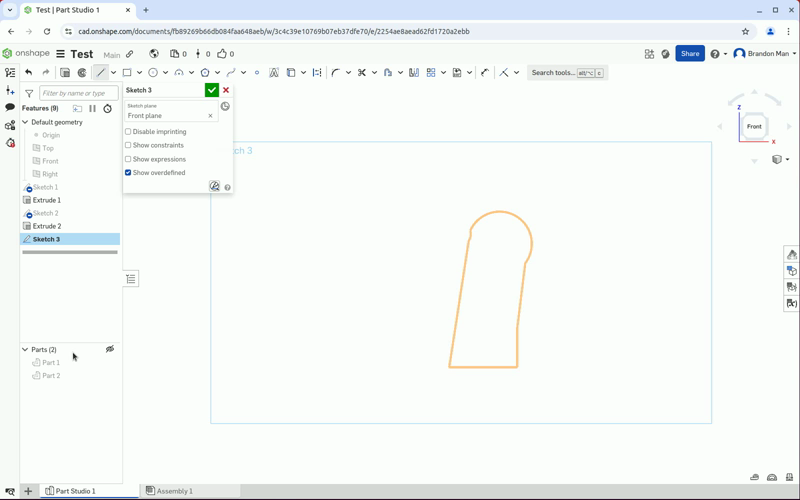
key_down(shift)
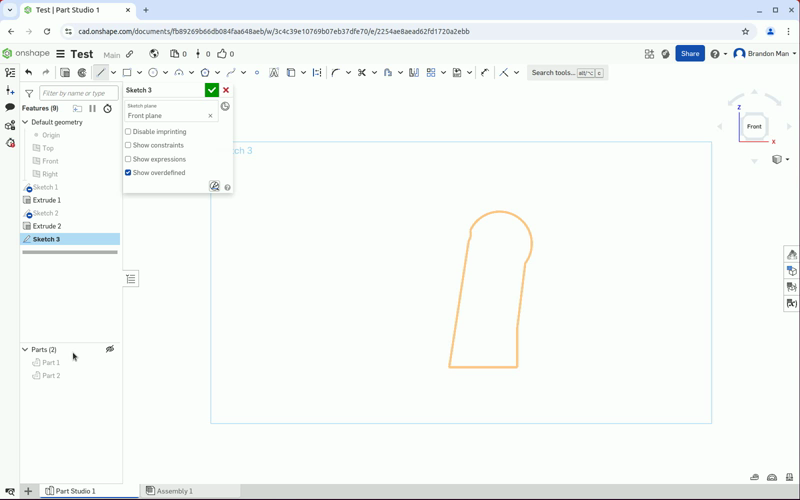
mouse_move(434, 187)
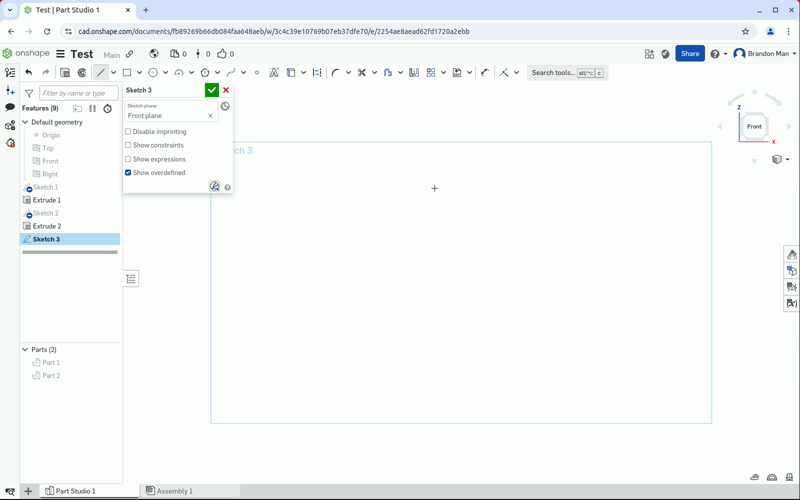
click(434, 187)
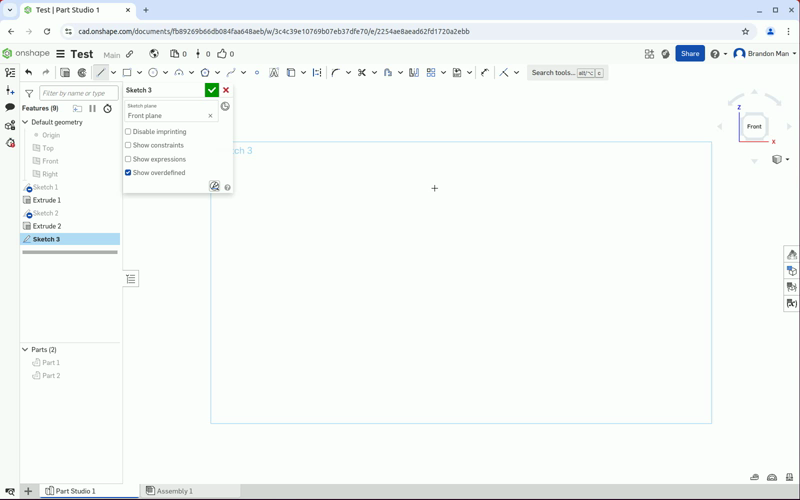
key_up(shift)
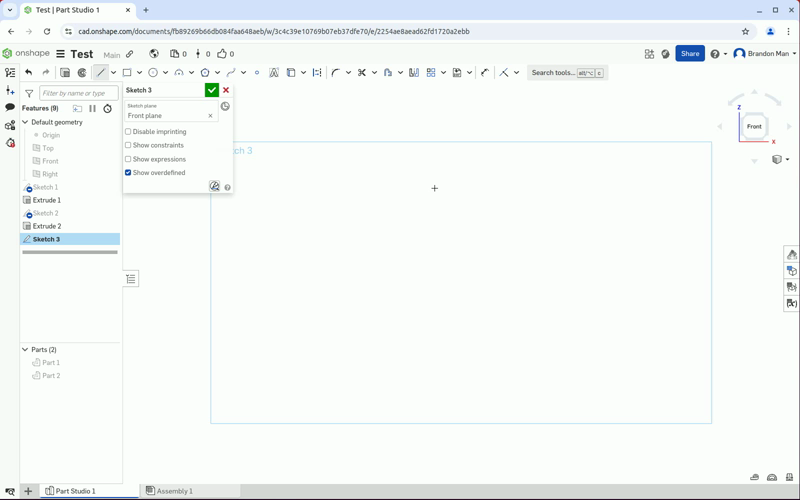
key_down(shift)
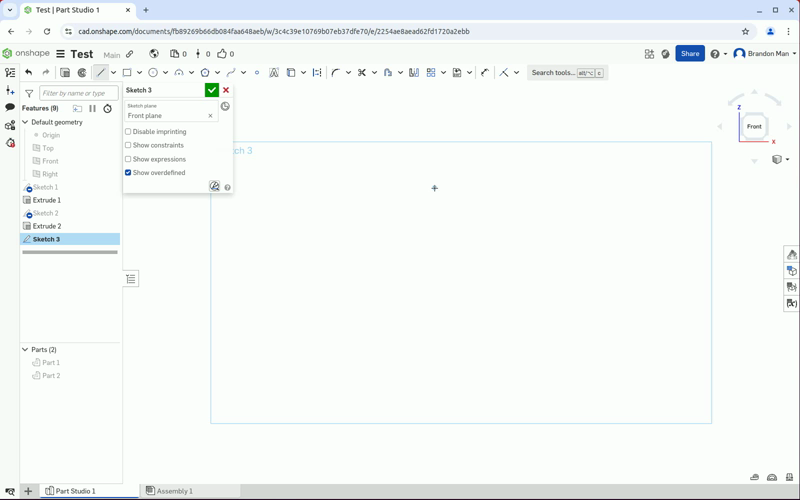
mouse_move(464, 187)
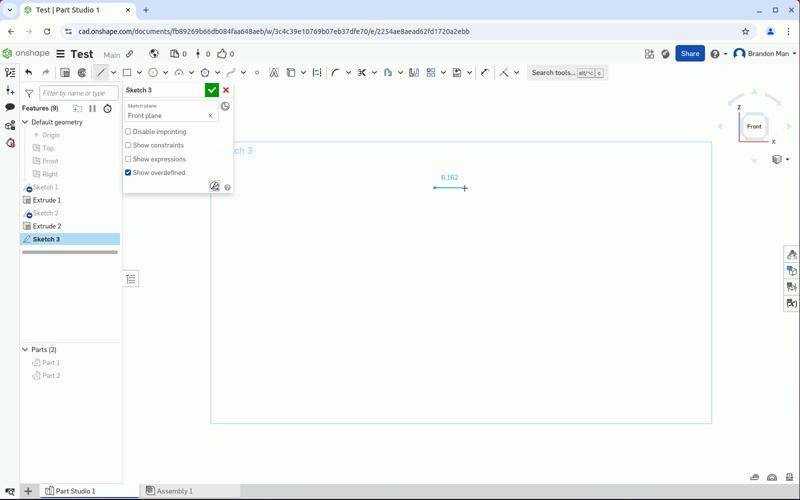
mouse_move(454, 215)
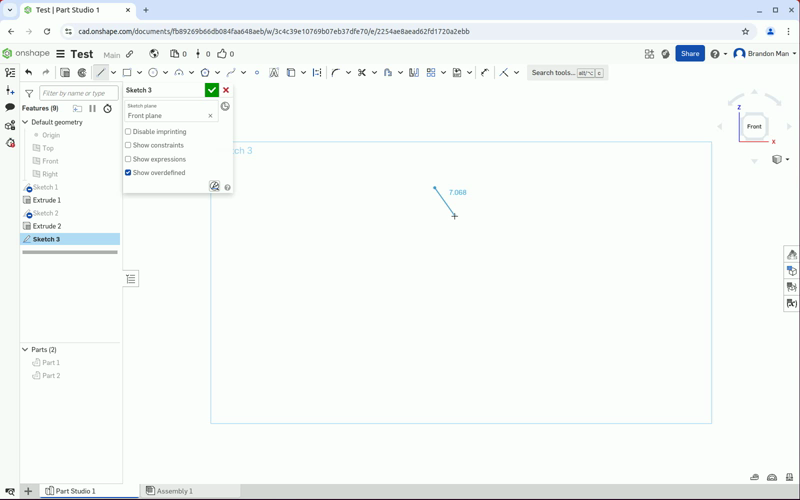
click(454, 215)
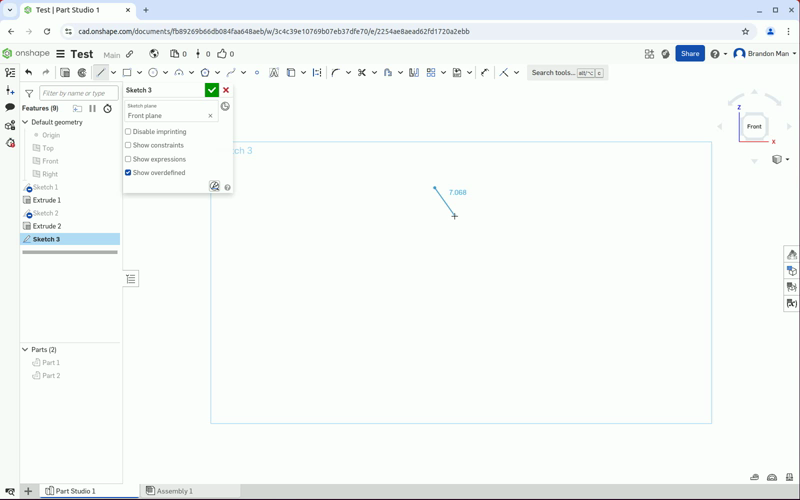
key_up(shift)
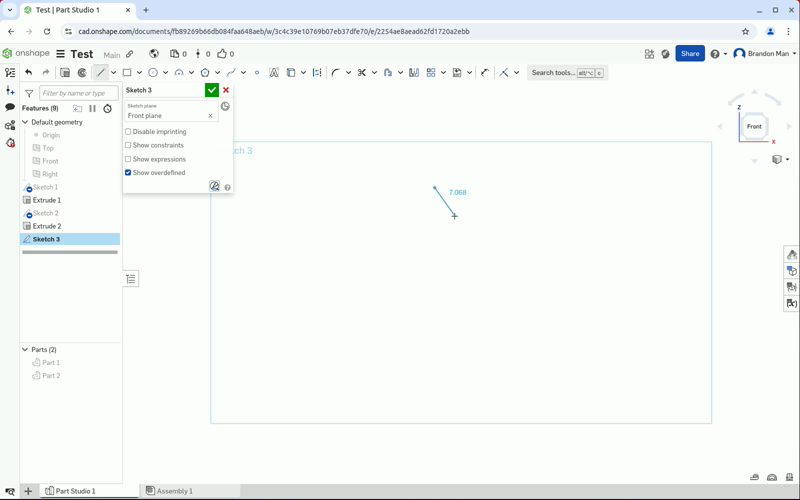
key_down(shift)
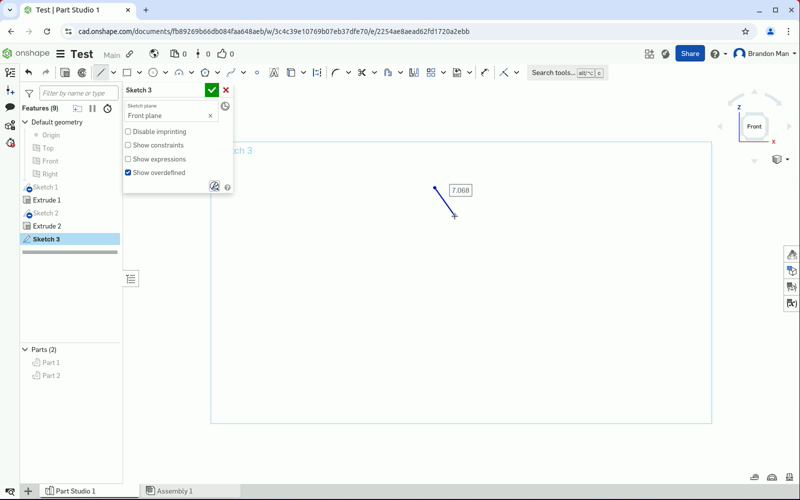
mouse_move(484, 215)
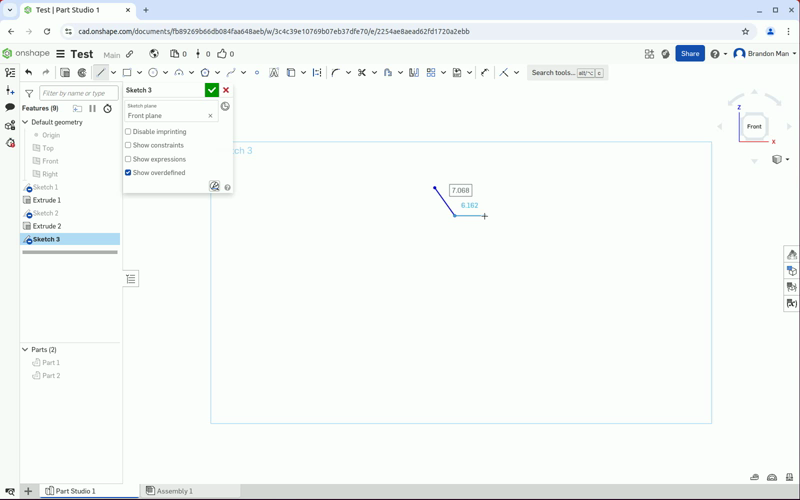
mouse_move(443, 176)
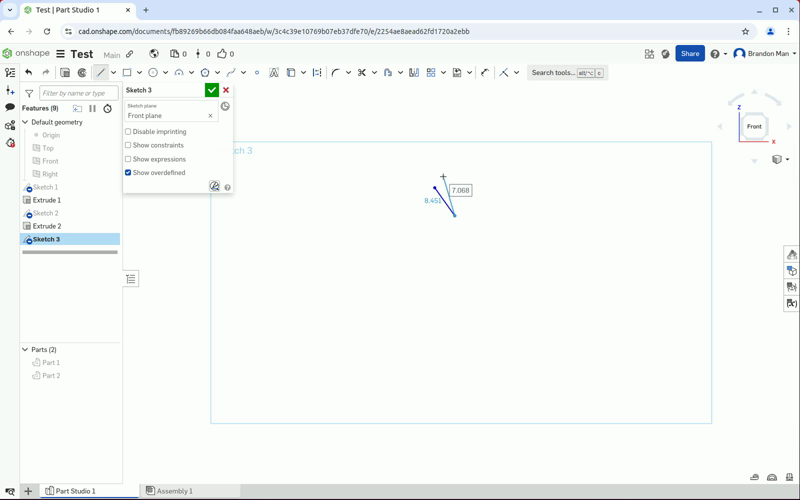
click(443, 176)
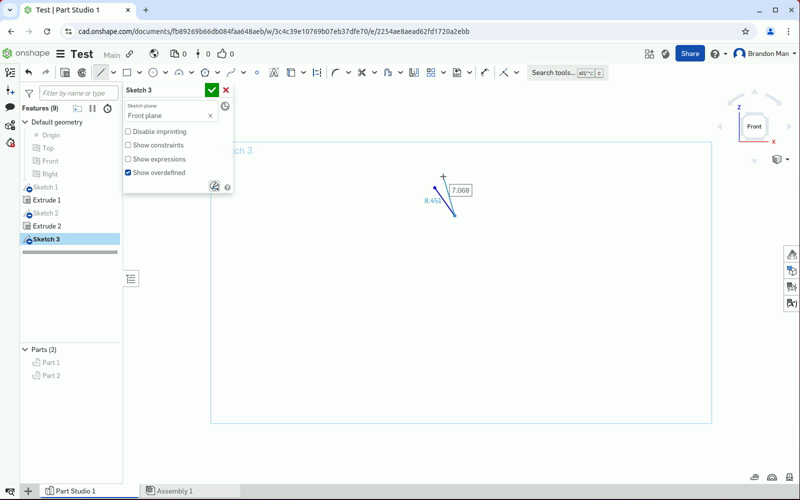
key_up(shift)
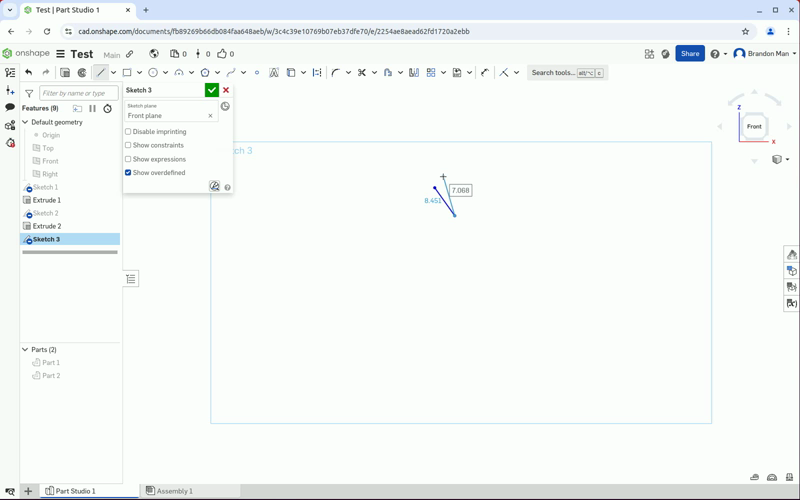
mouse_move(473, 176)
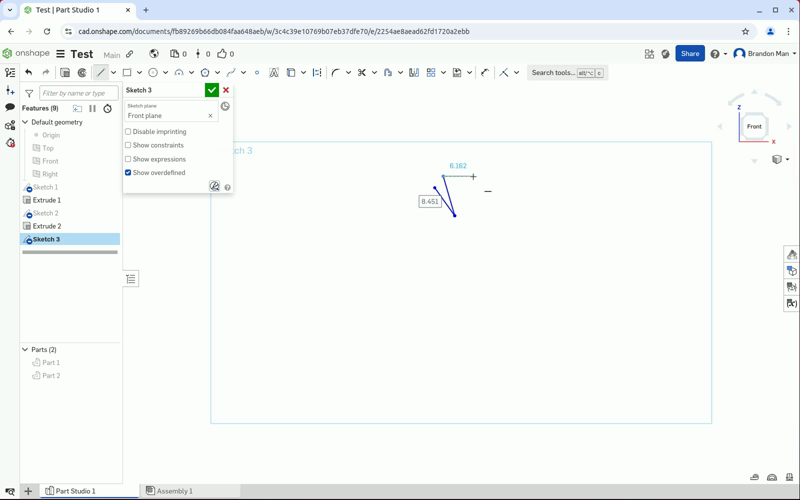
key_down(shift)
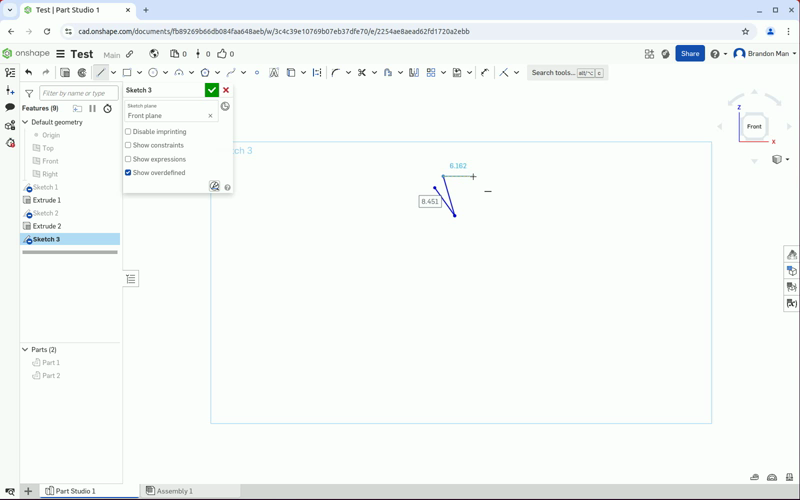
mouse_move(434, 187)
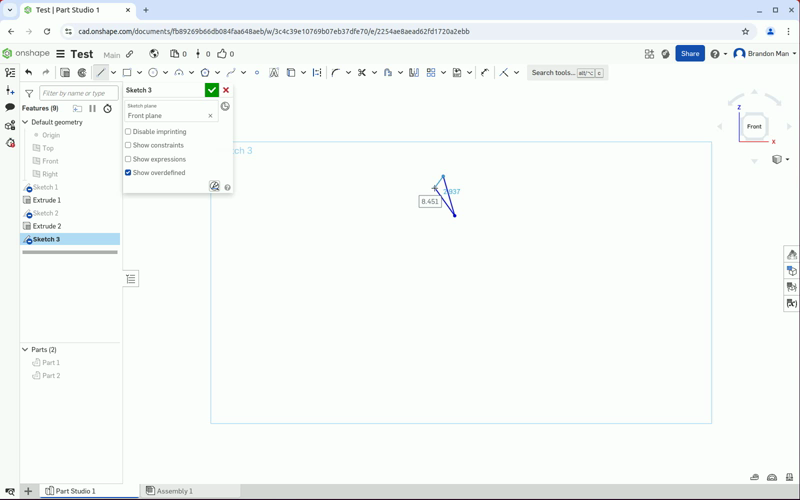
key_up(shift)
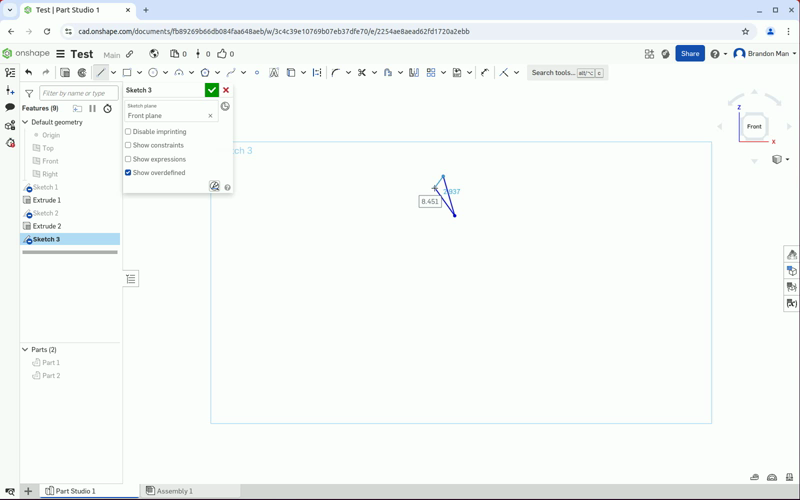
click(434, 187)
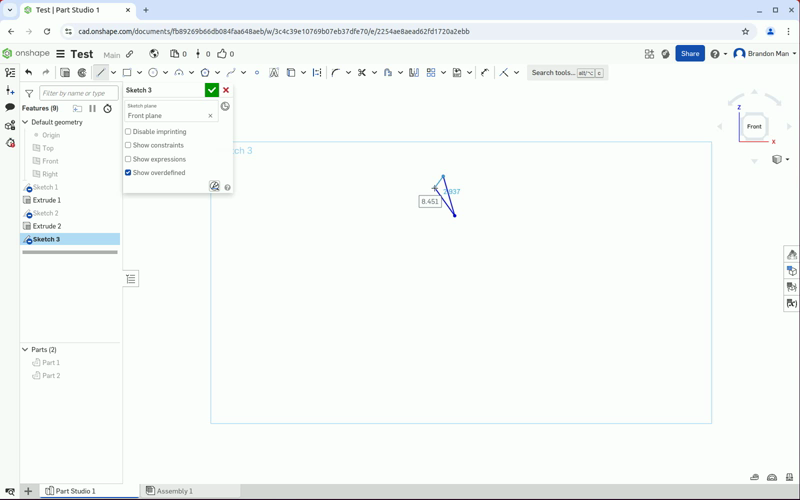
key(esc)
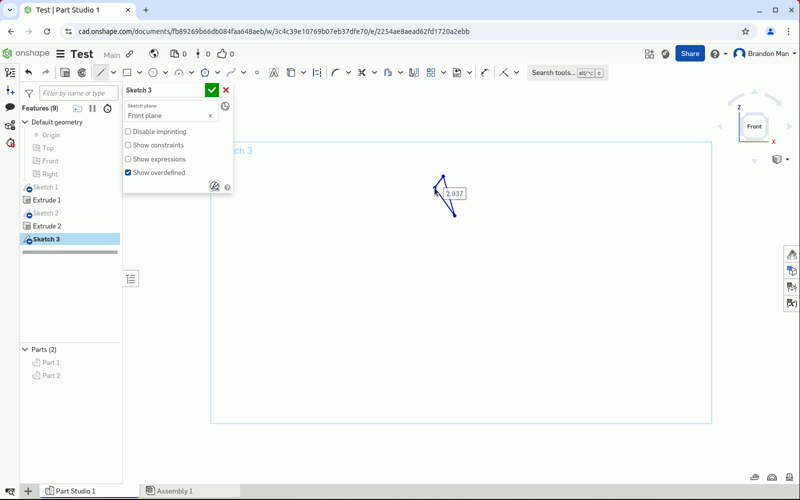
mouse_move(443, 189)
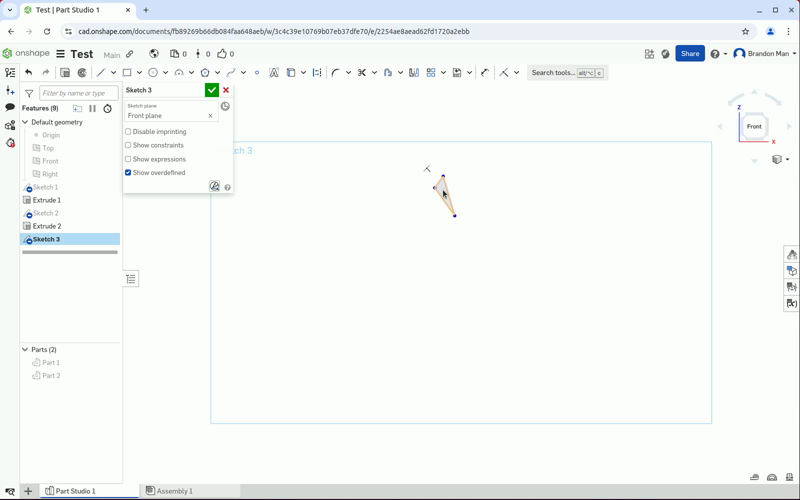
scroll(6)
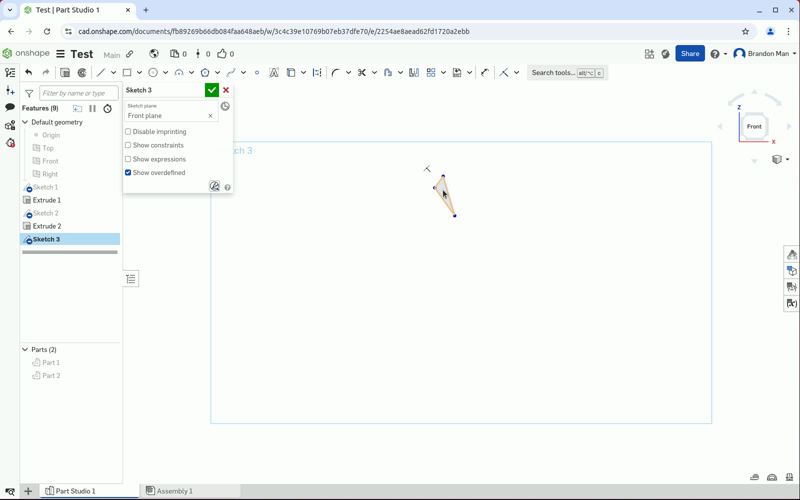
scroll(6)
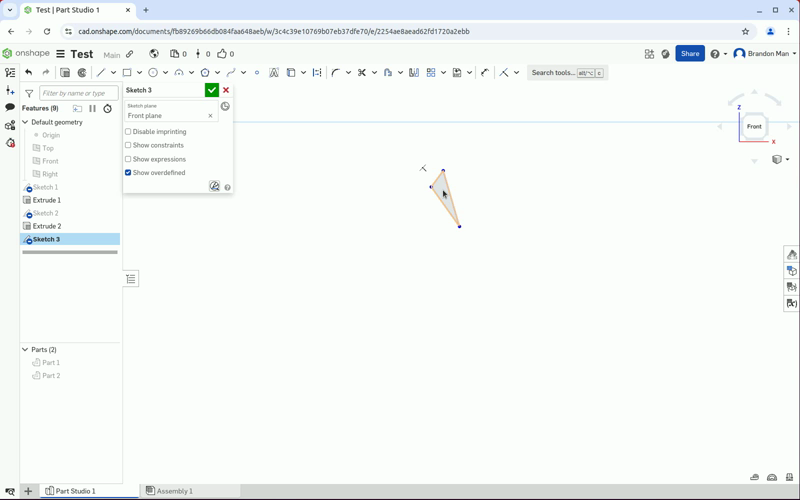
scroll(6)
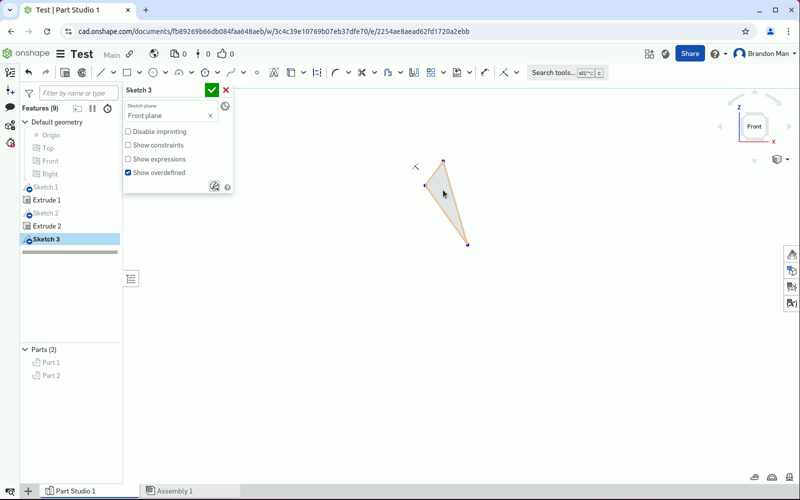
scroll(6)
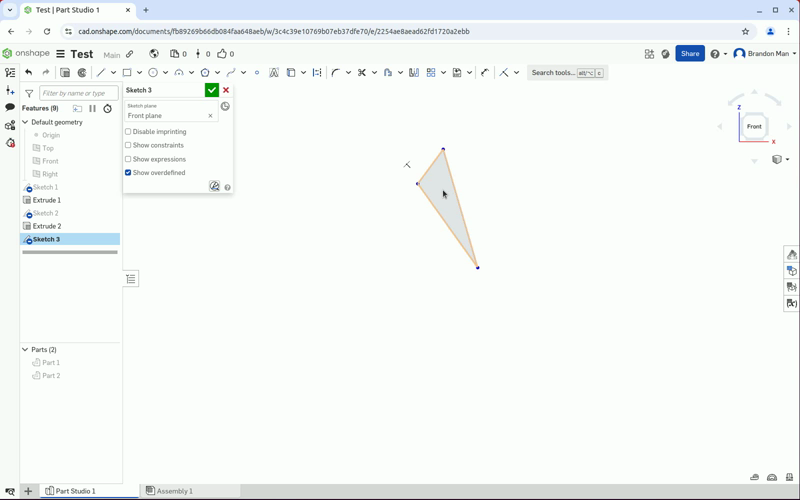
scroll(6)
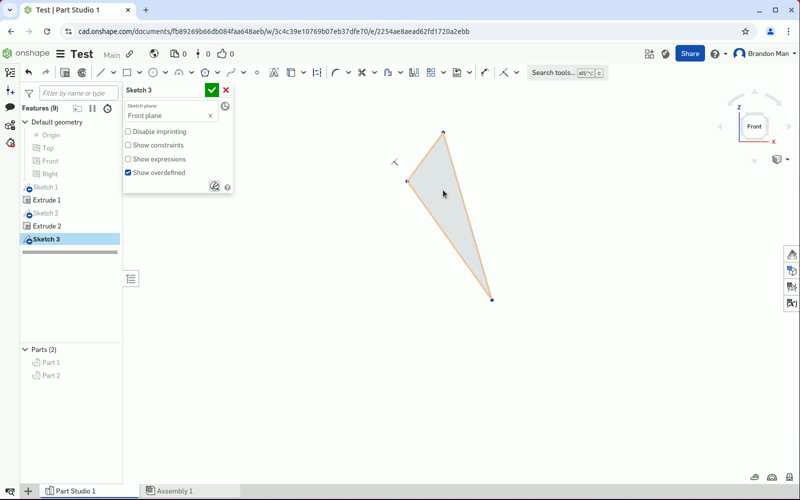
scroll(6)
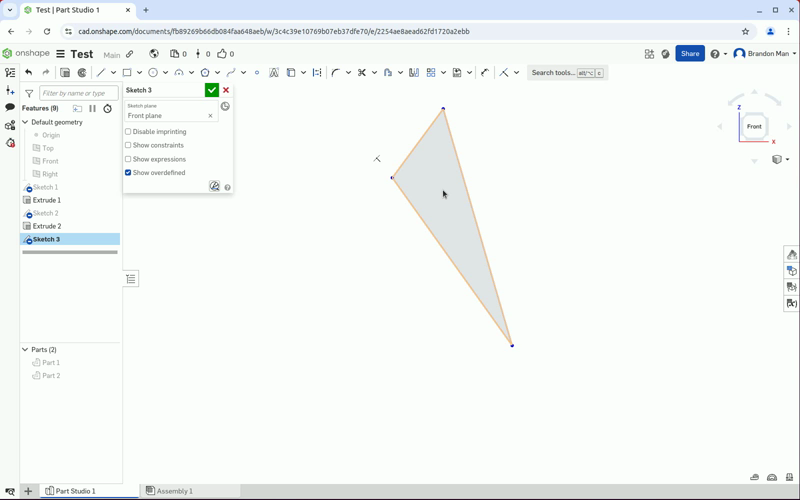
scroll(6)
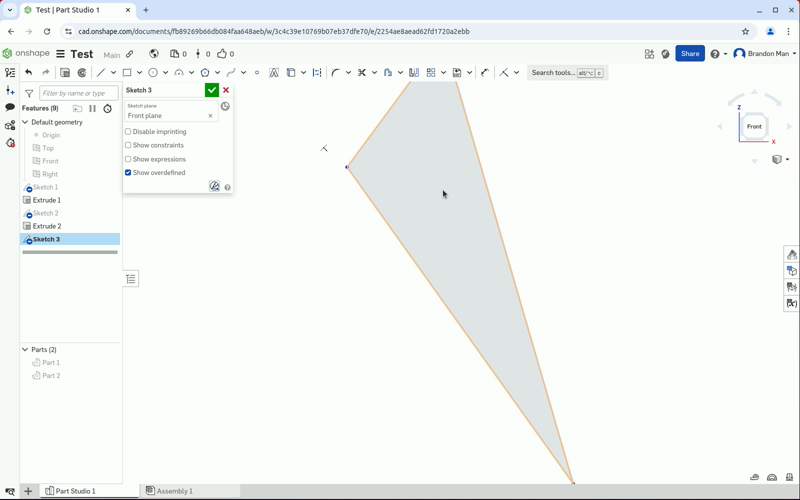
click(443, 189)
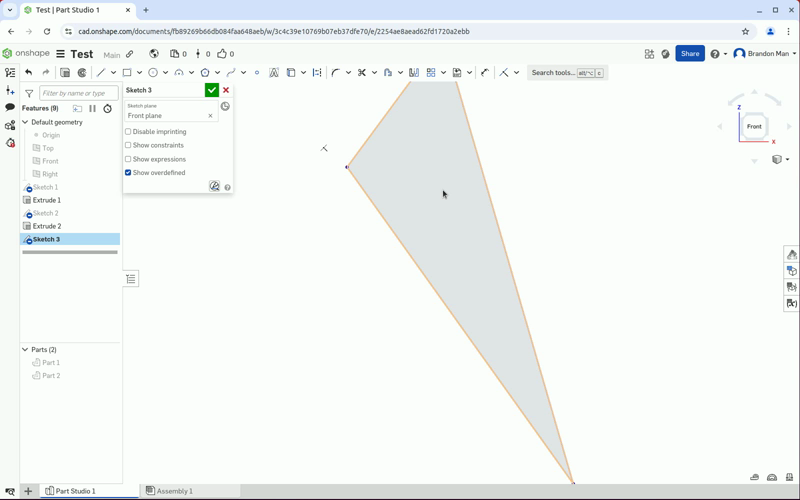
scroll(-6)
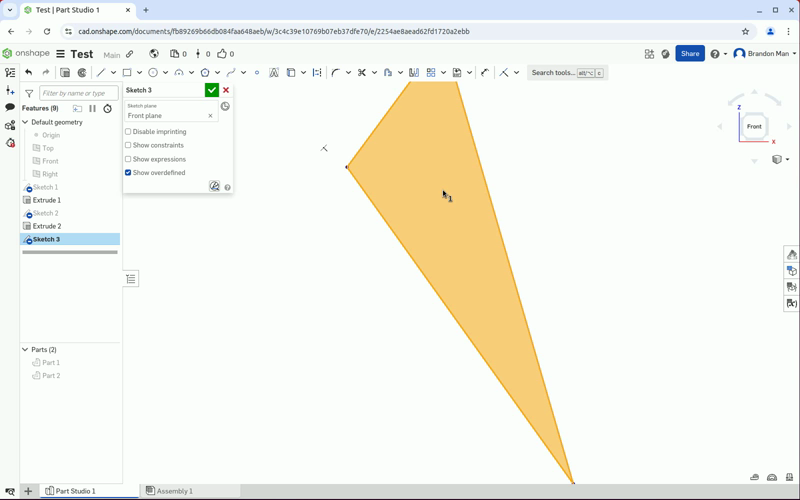
scroll(-6)
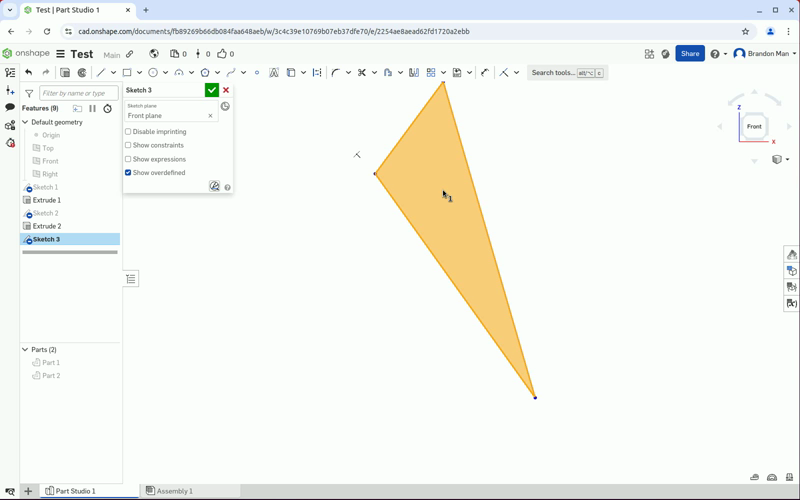
scroll(-6)
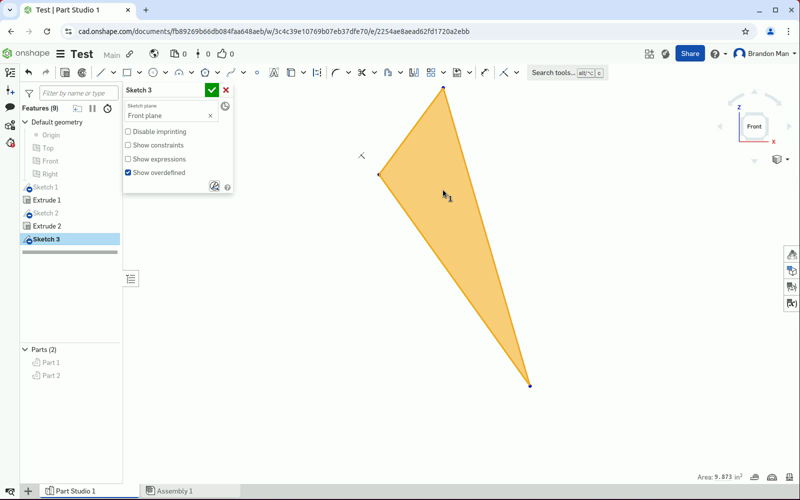
scroll(-6)
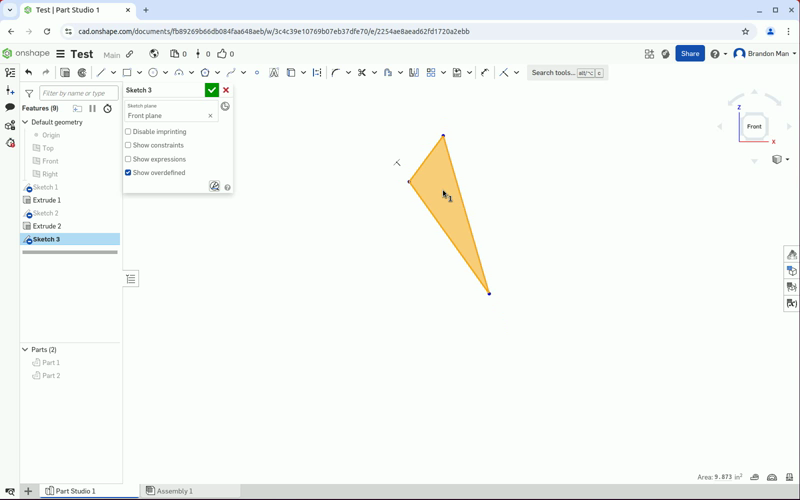
scroll(-6)
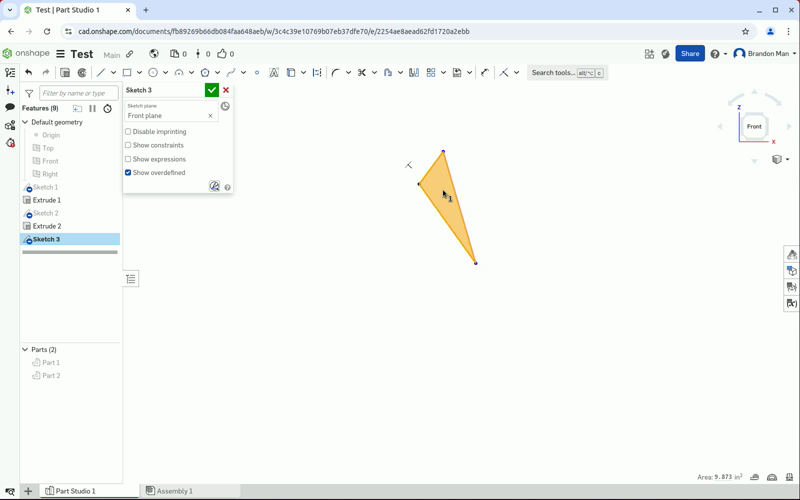
scroll(-6)
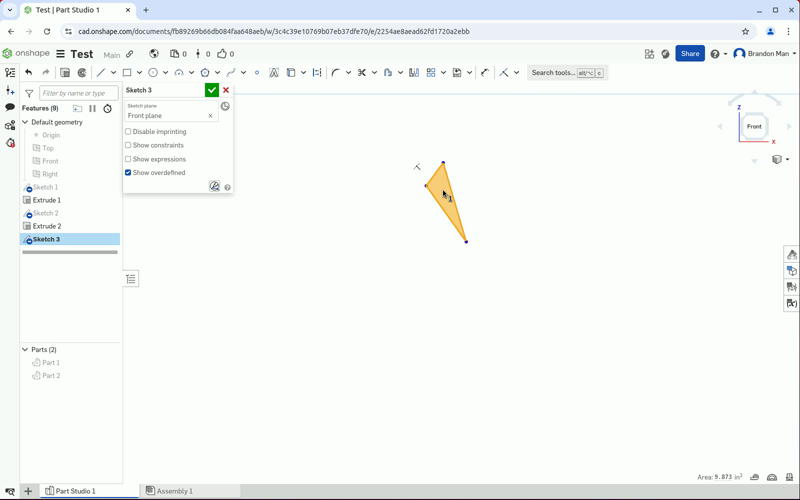
scroll(-6)
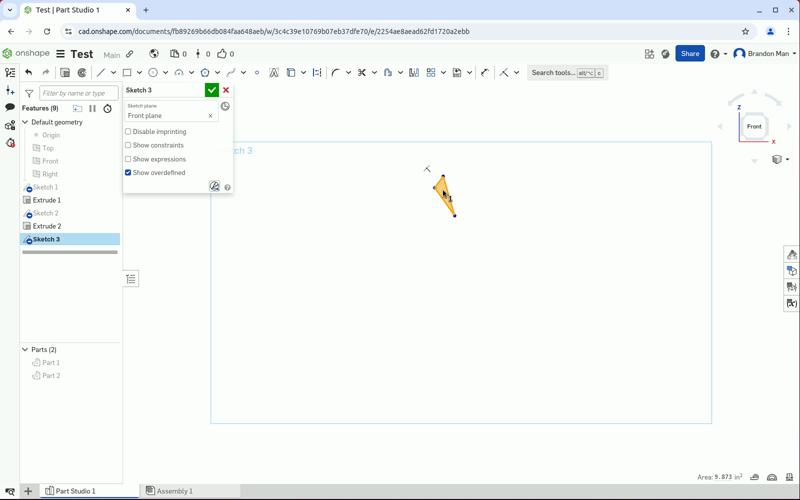
mouse_move(73, 352)
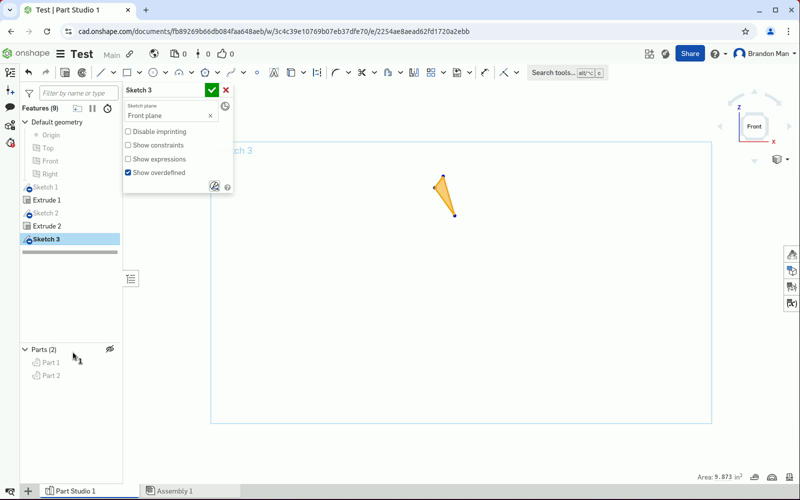
key(shift+y)
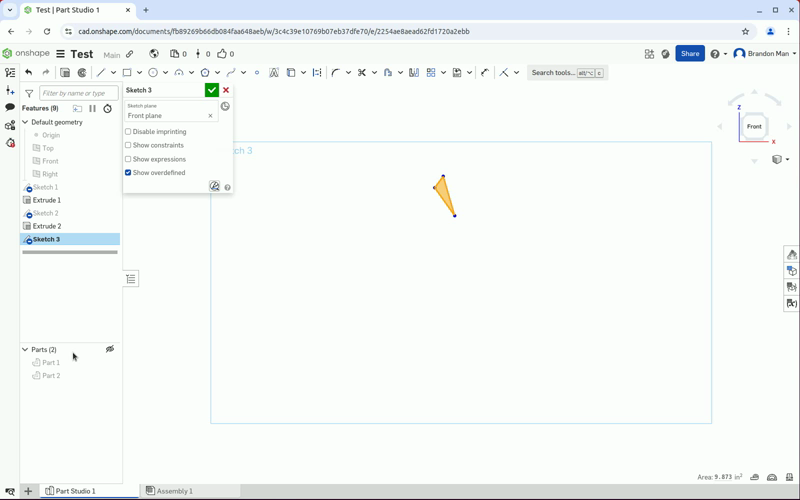
key(shift+e)
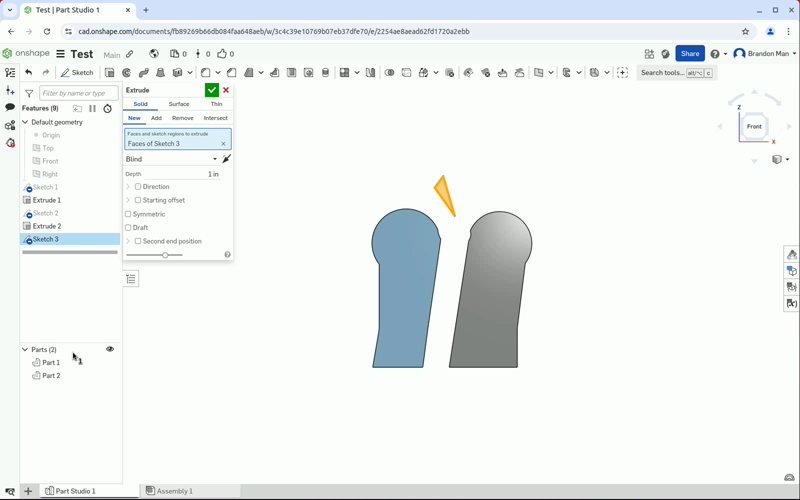
mouse_move(143, 106)
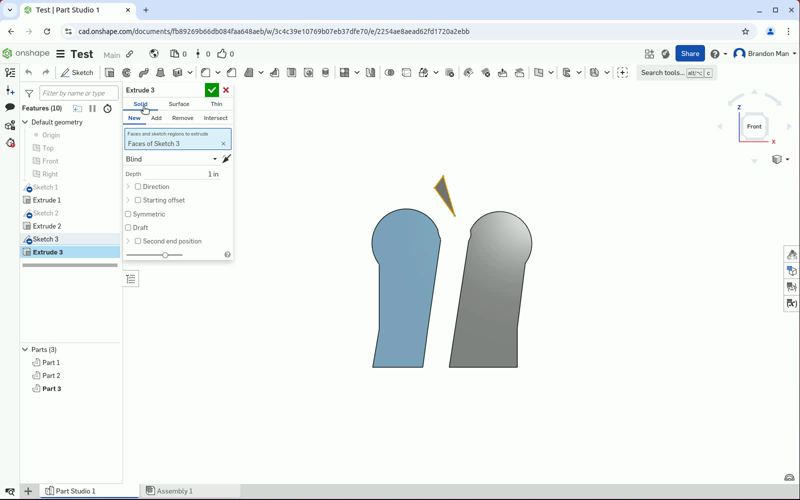
click(143, 106)
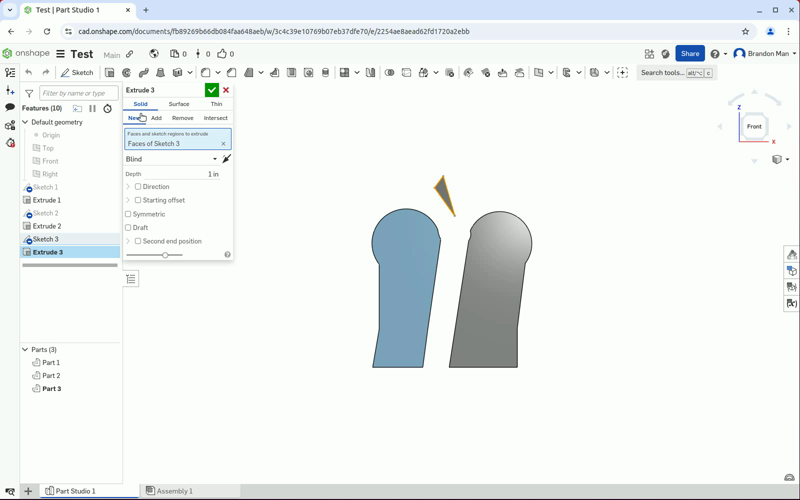
mouse_move(137, 120)
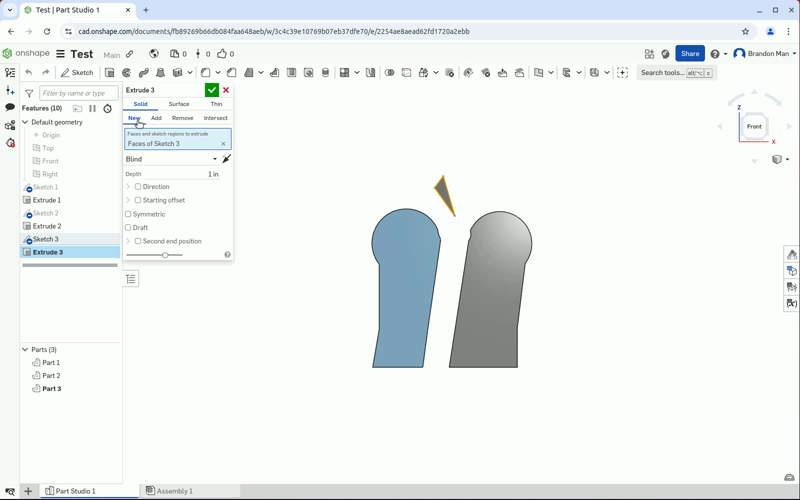
click(137, 120)
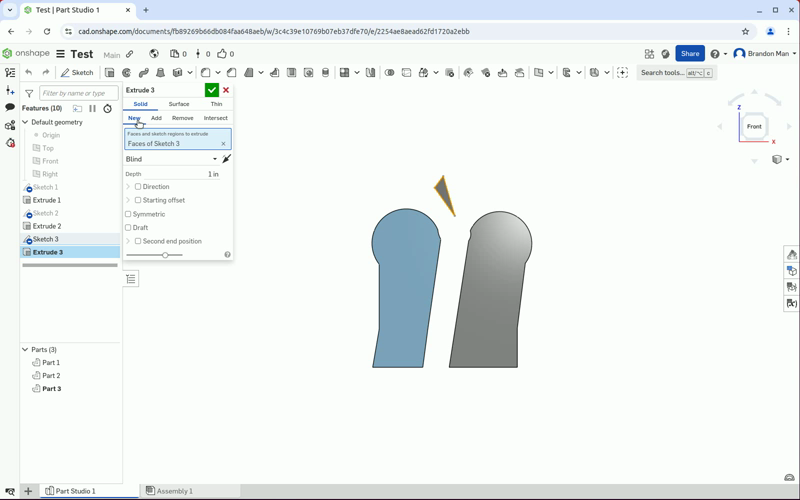
key(tab, 4)
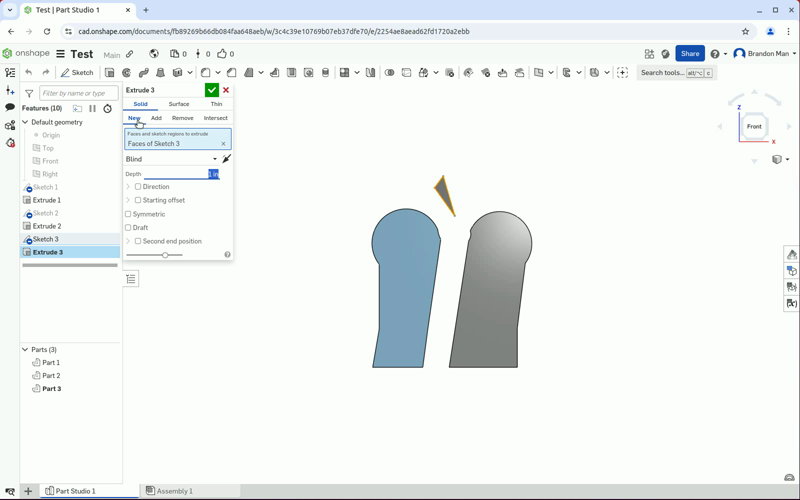
text(8.425)
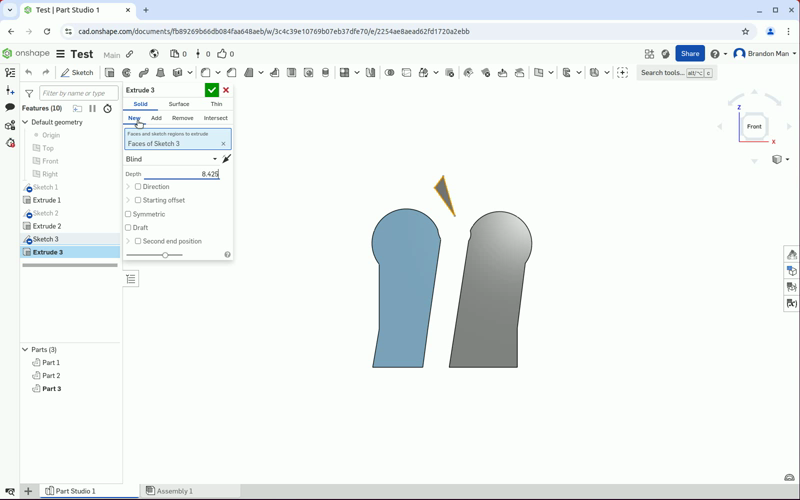
key(enter)
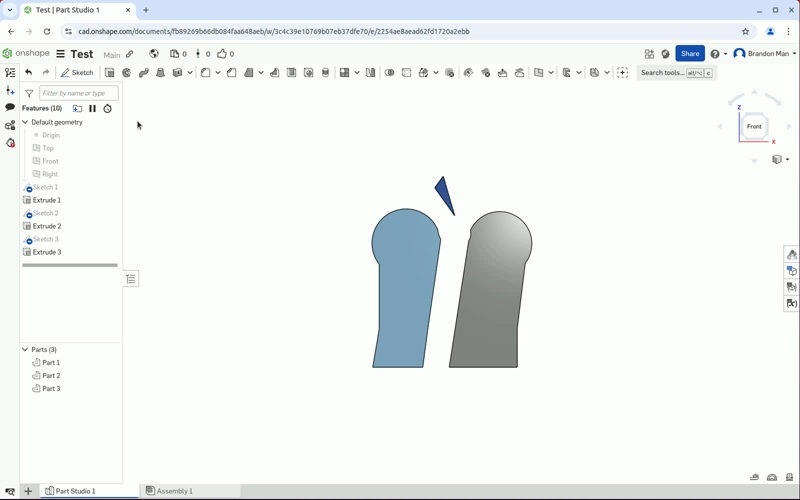
key(shift+h)
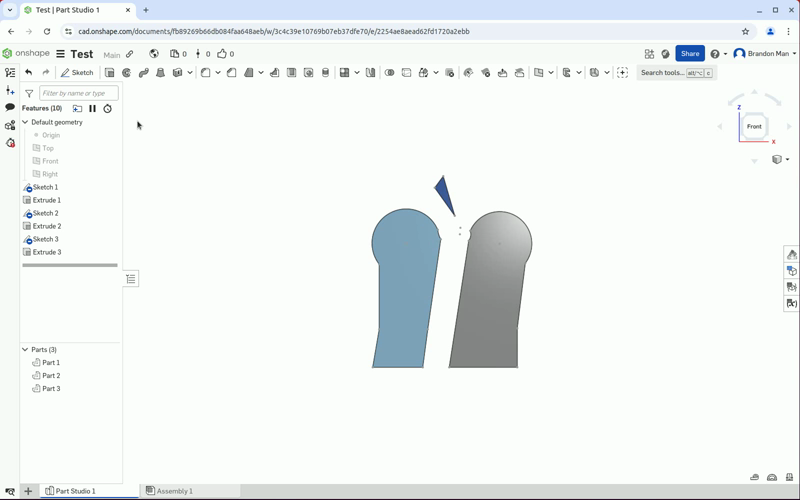
key(shift+h)
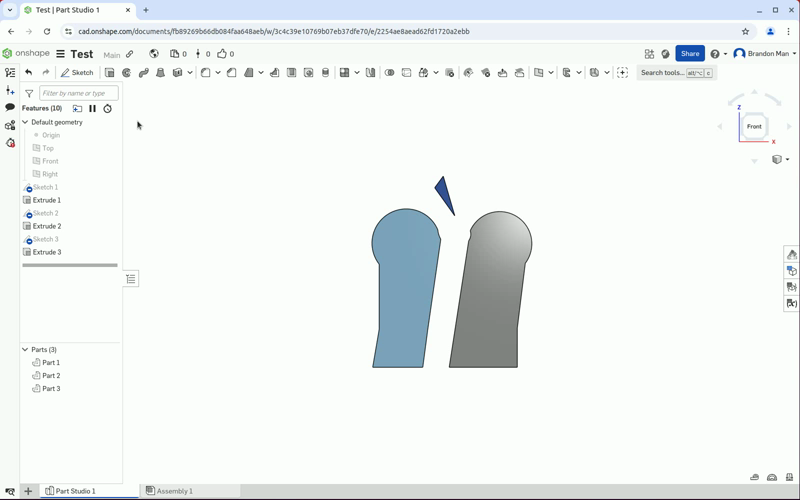
mouse_move(73, 189)
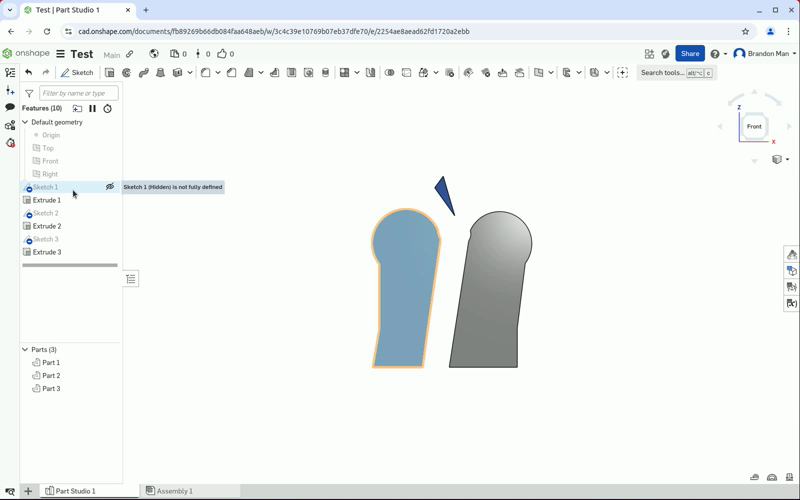
click(73, 189)
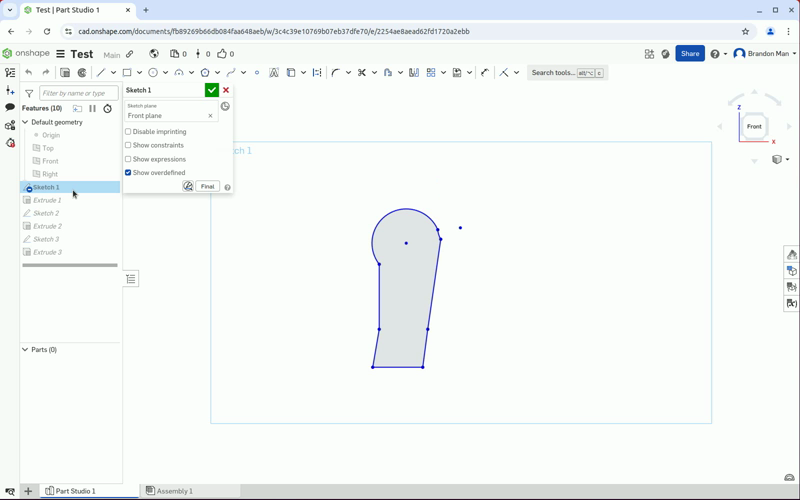
mouse_move(229, 92)
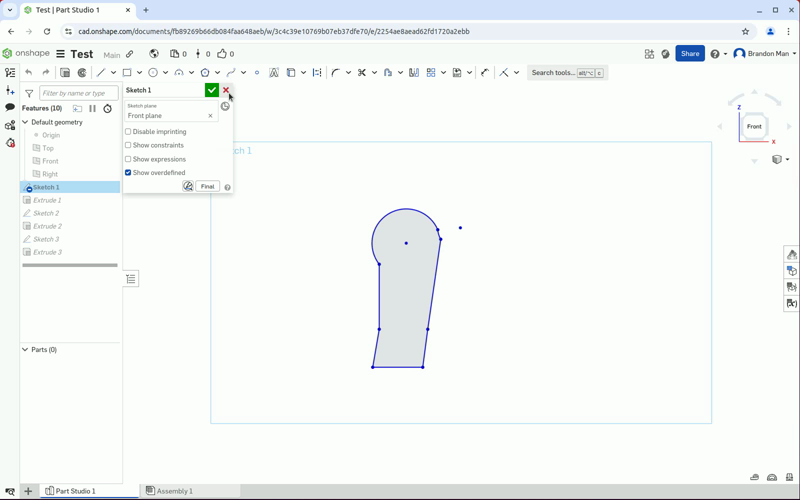
click(229, 92)
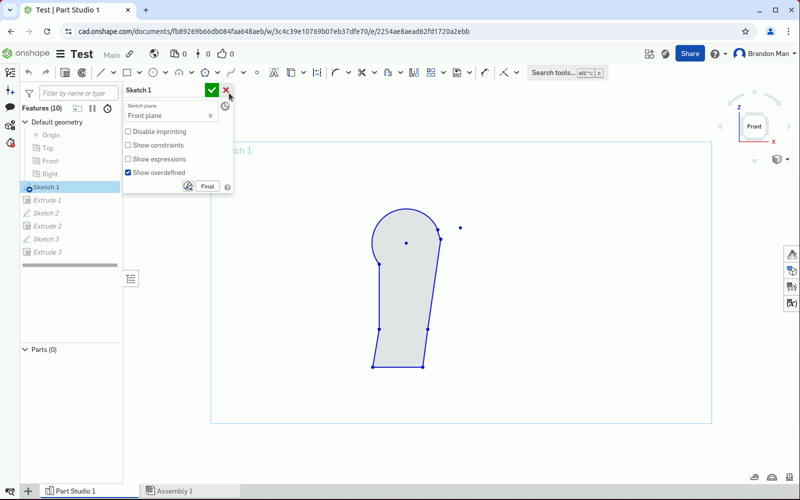
key(shift+s)
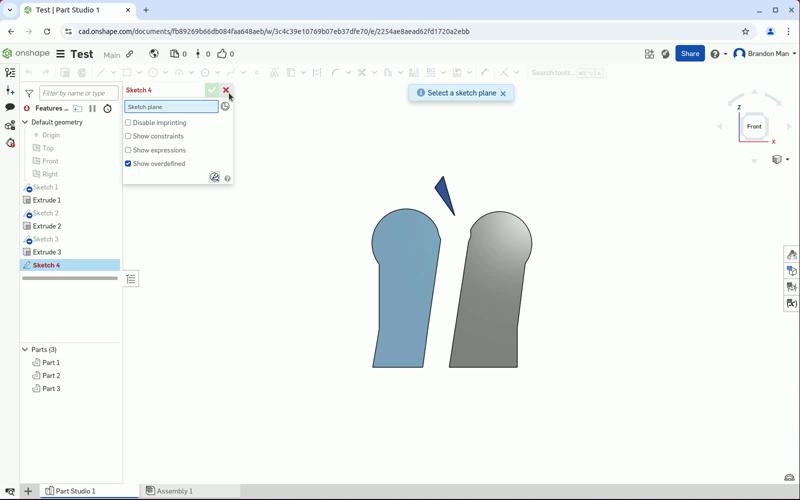
mouse_move(73, 163)
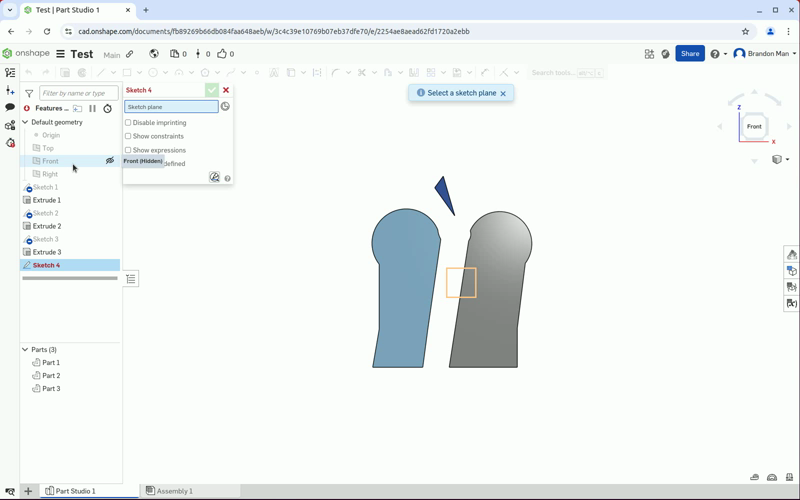
click(73, 163)
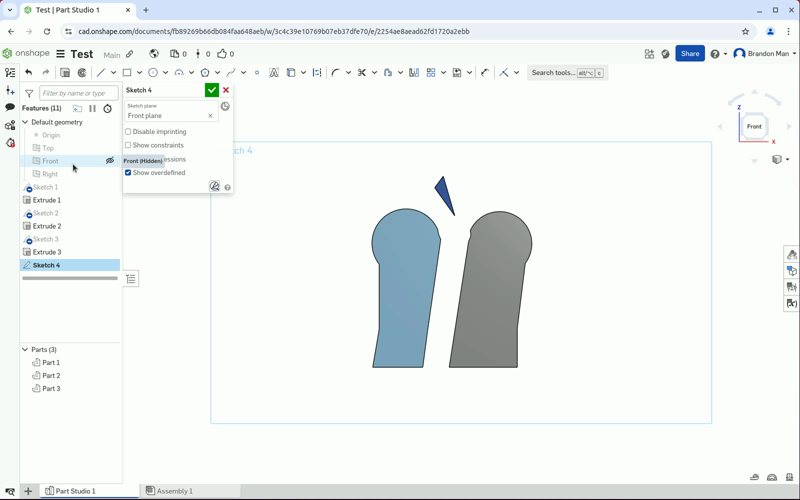
mouse_move(73, 352)
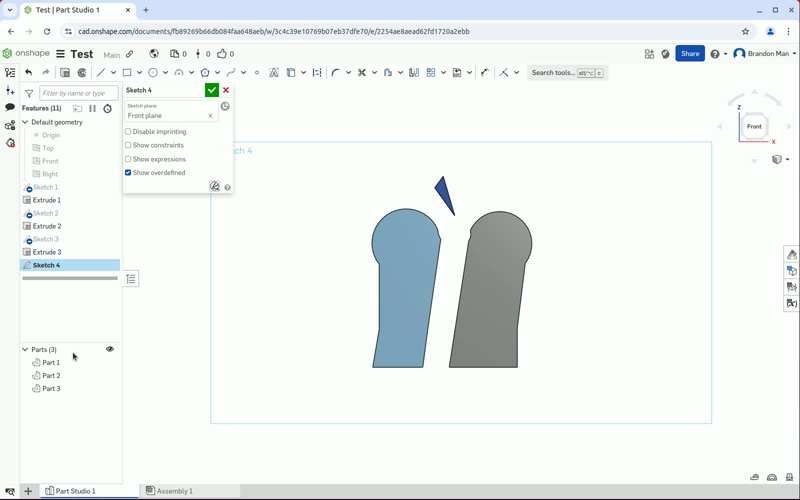
key(y)
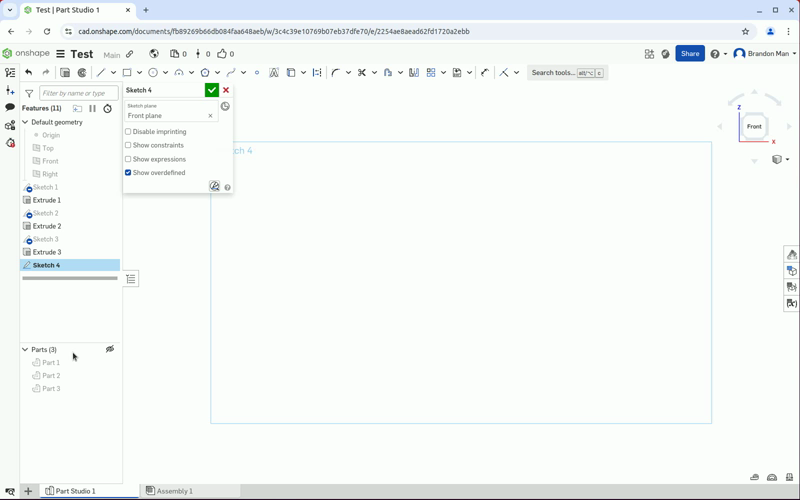
key(l)
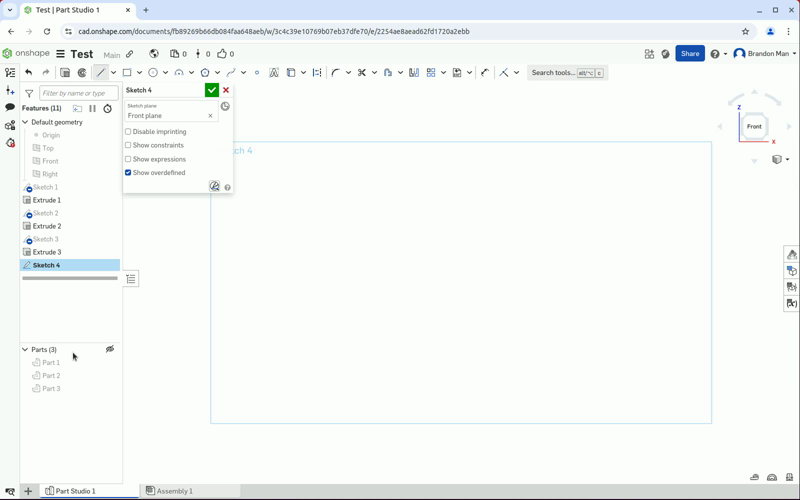
key_down(shift)
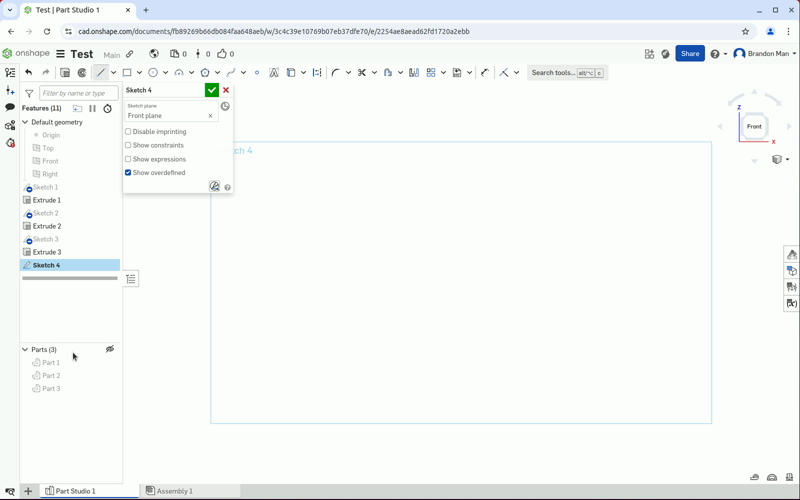
mouse_move(465, 219)
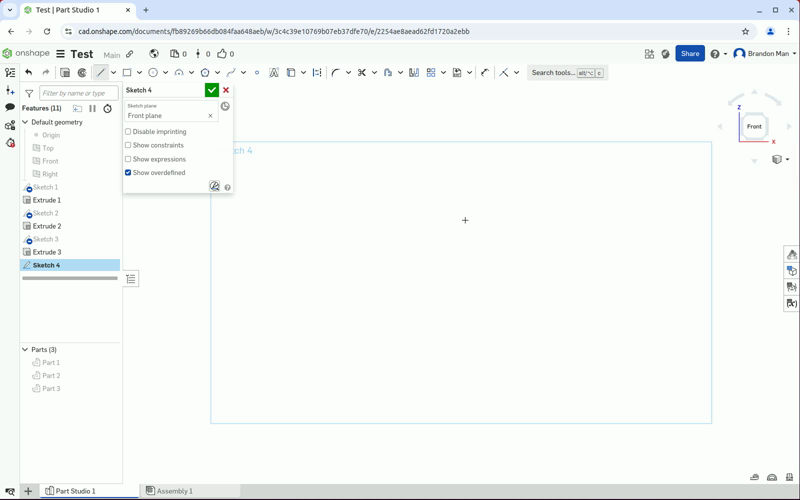
click(465, 219)
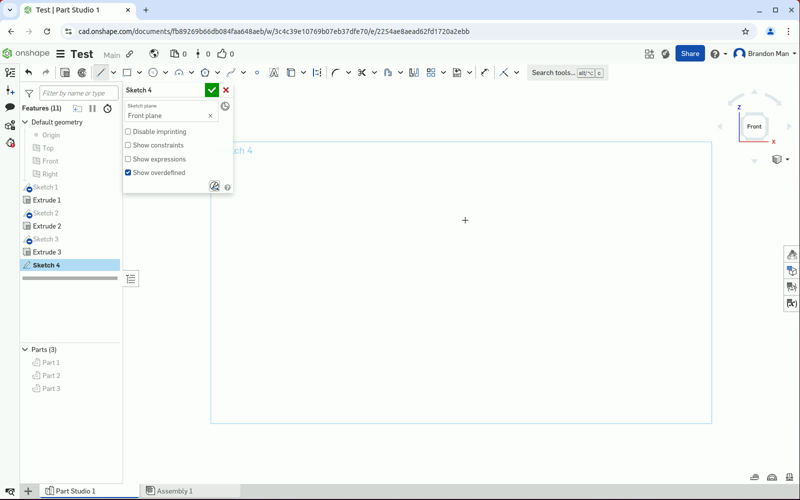
key_up(shift)
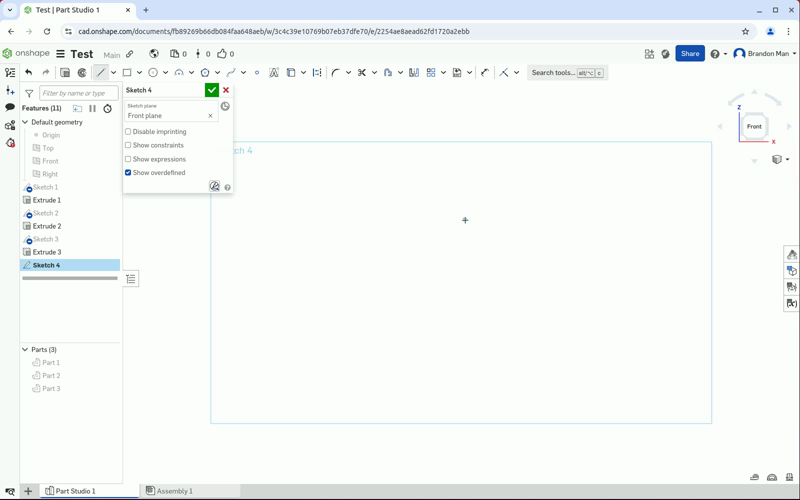
key_down(shift)
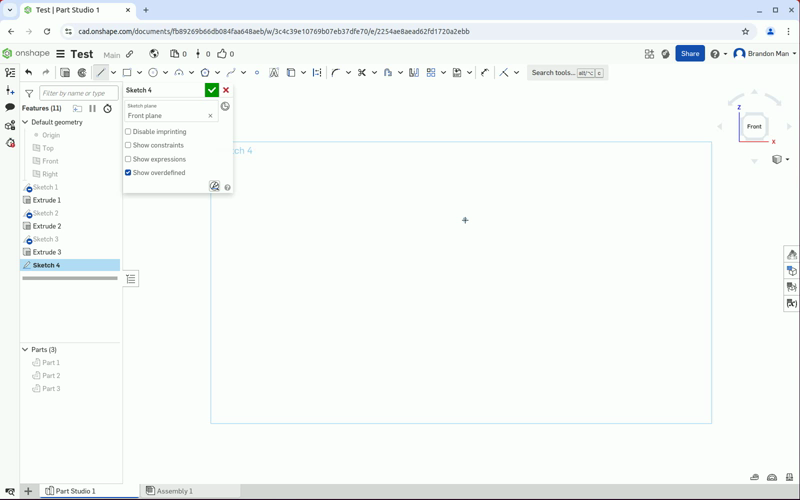
mouse_move(495, 219)
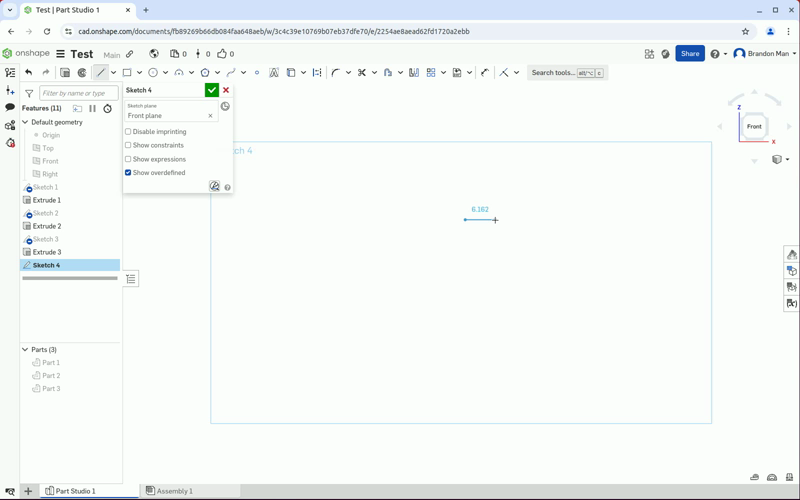
mouse_move(489, 186)
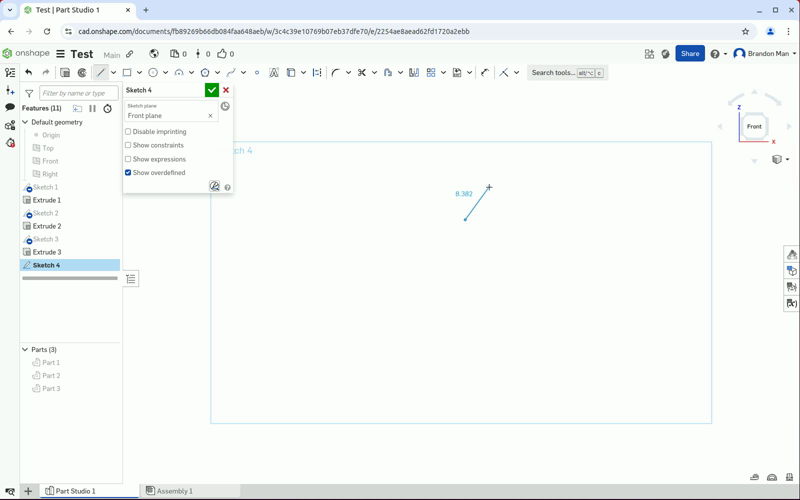
click(489, 186)
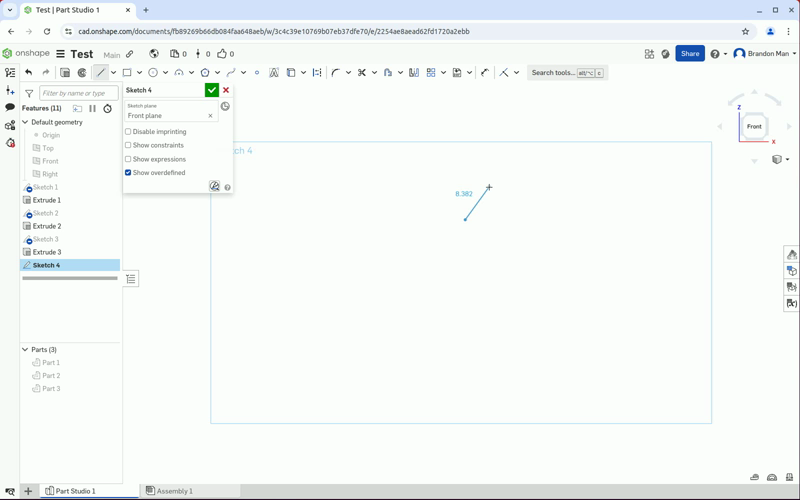
key_up(shift)
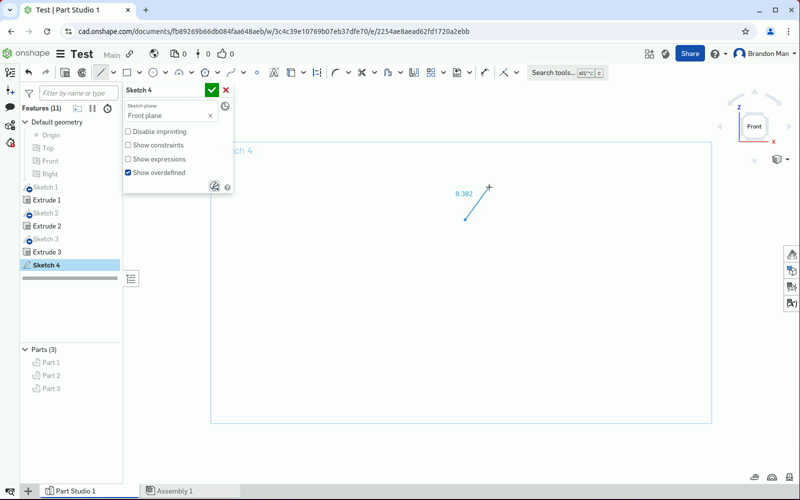
key_down(shift)
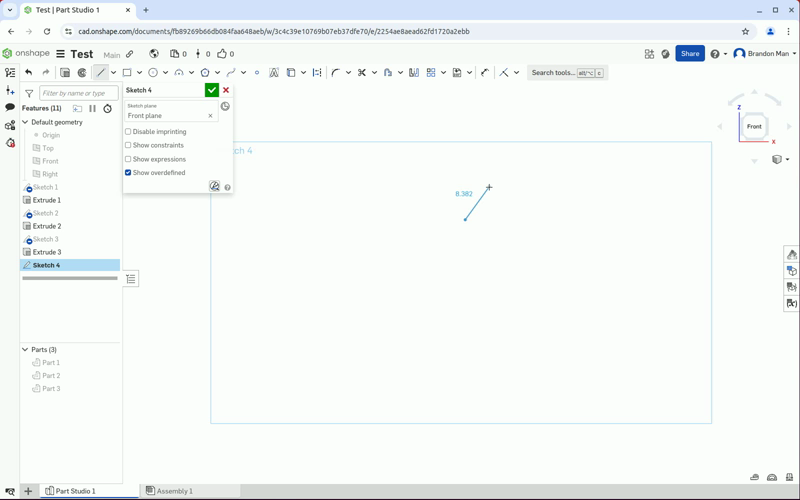
mouse_move(519, 186)
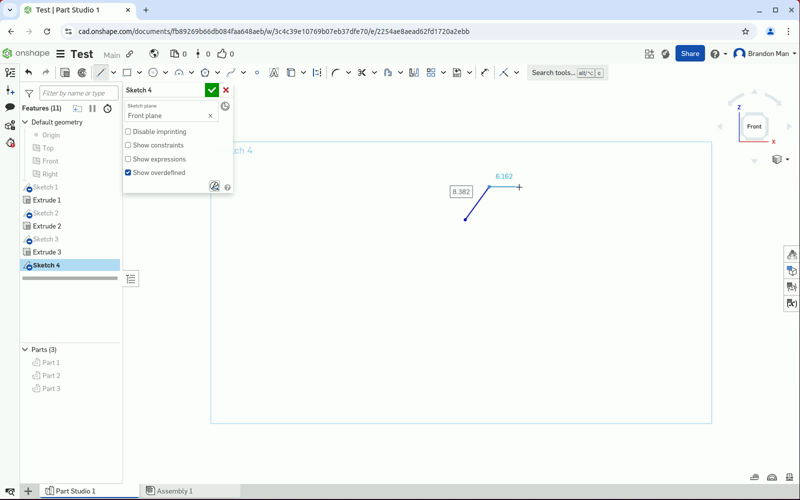
mouse_move(483, 182)
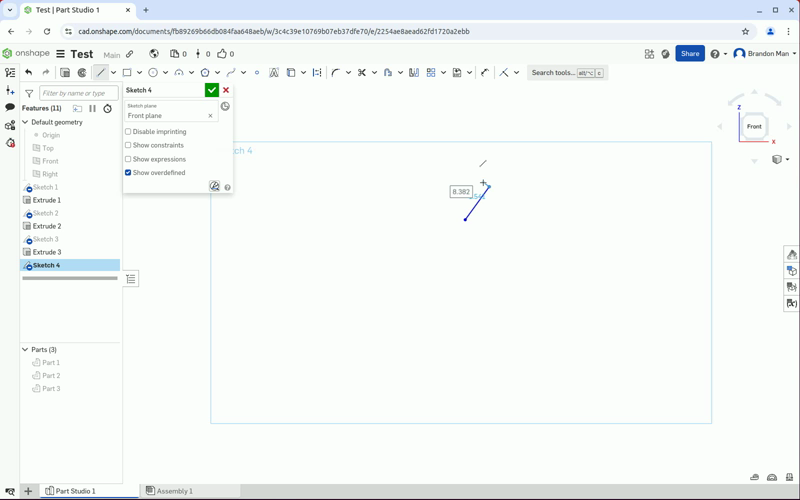
click(483, 182)
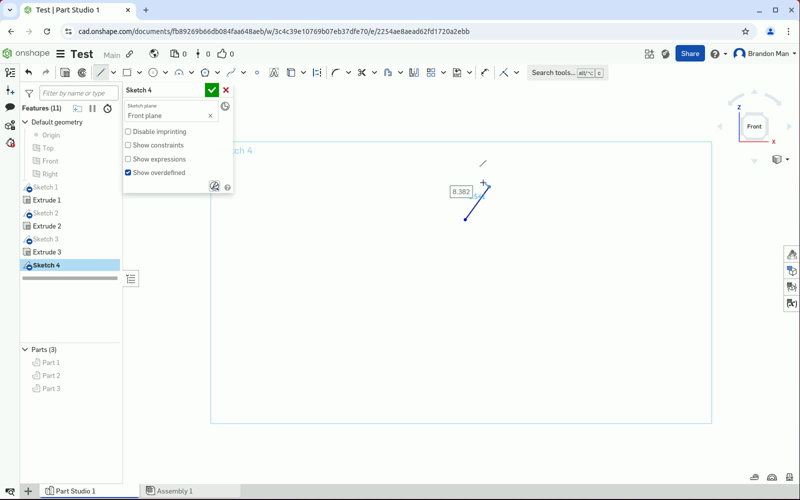
key_up(shift)
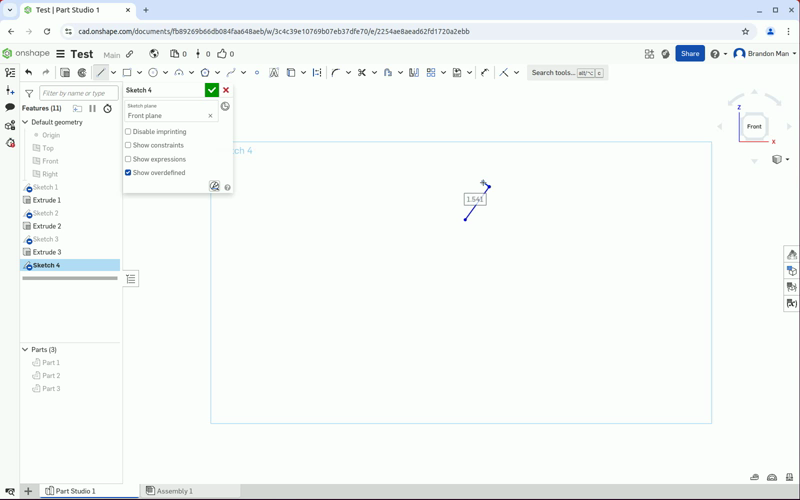
mouse_move(513, 182)
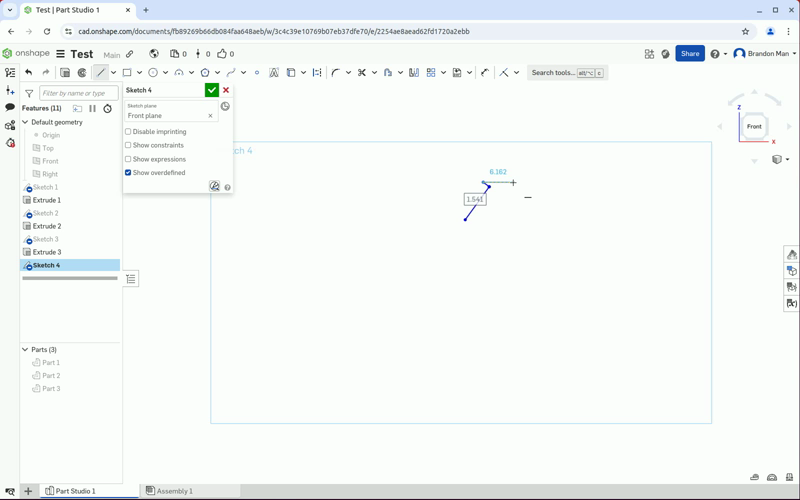
key_down(shift)
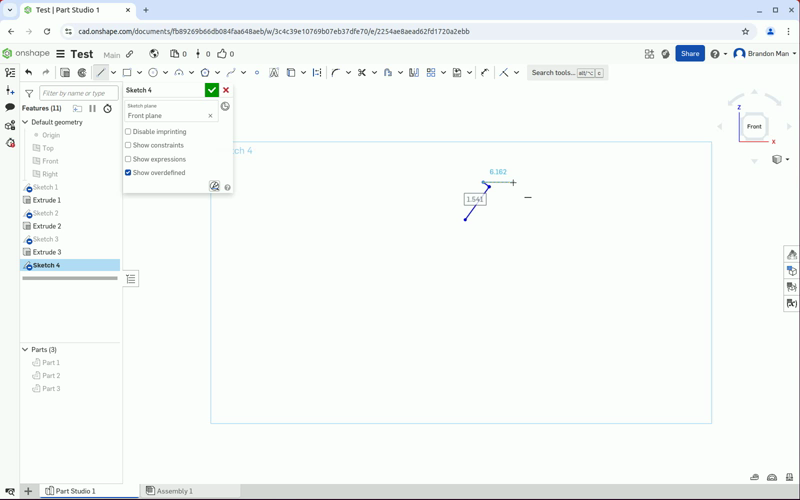
mouse_move(465, 219)
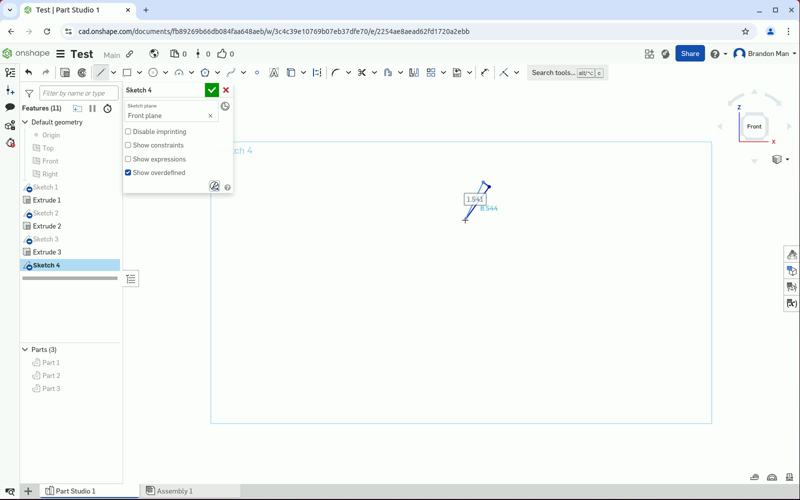
key_up(shift)
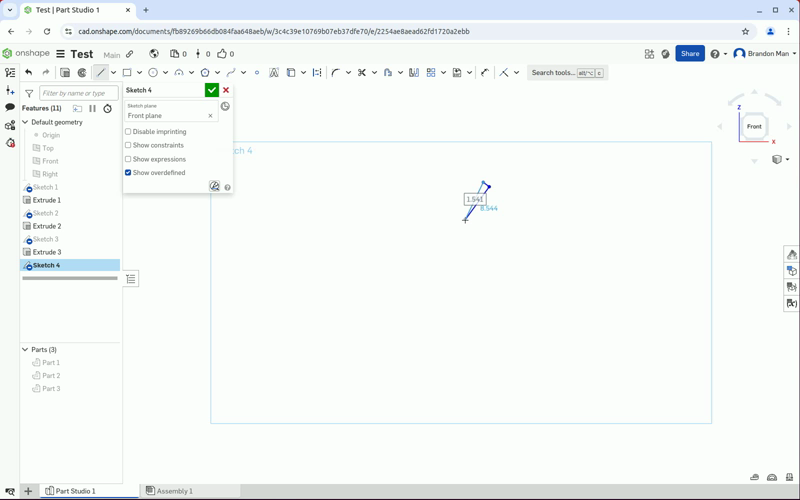
click(465, 219)
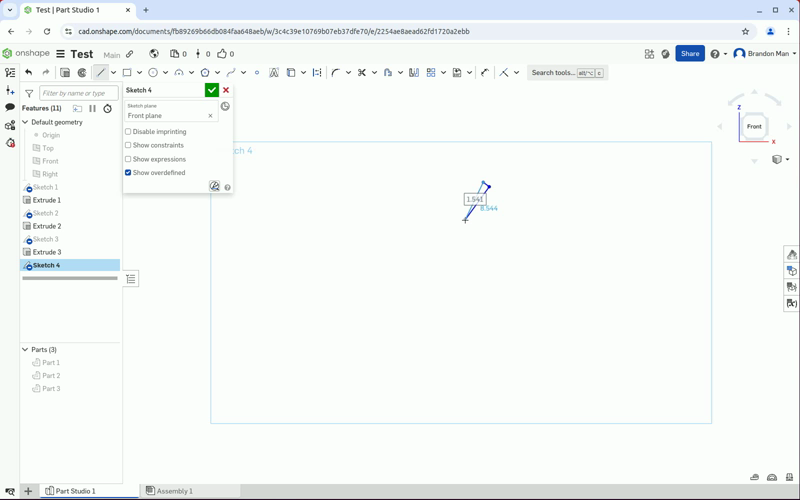
key(esc)
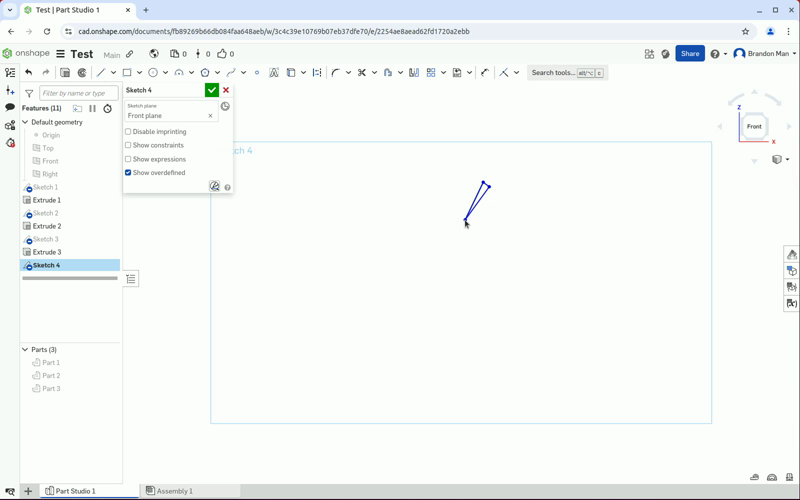
mouse_move(472, 204)
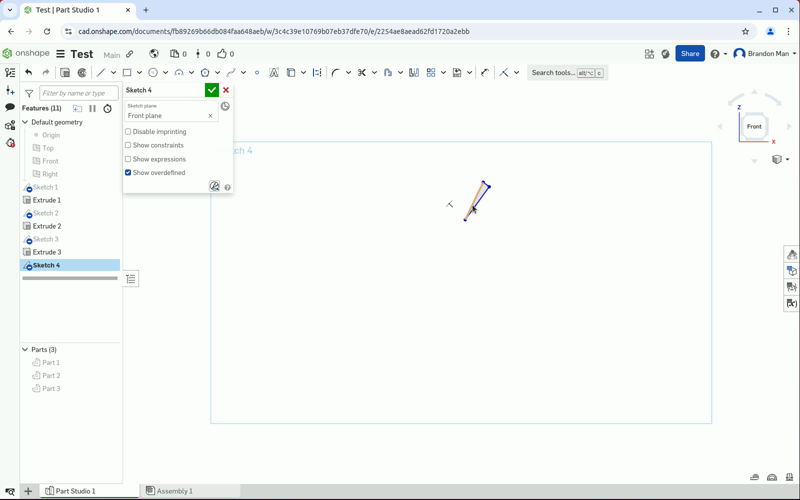
scroll(6)
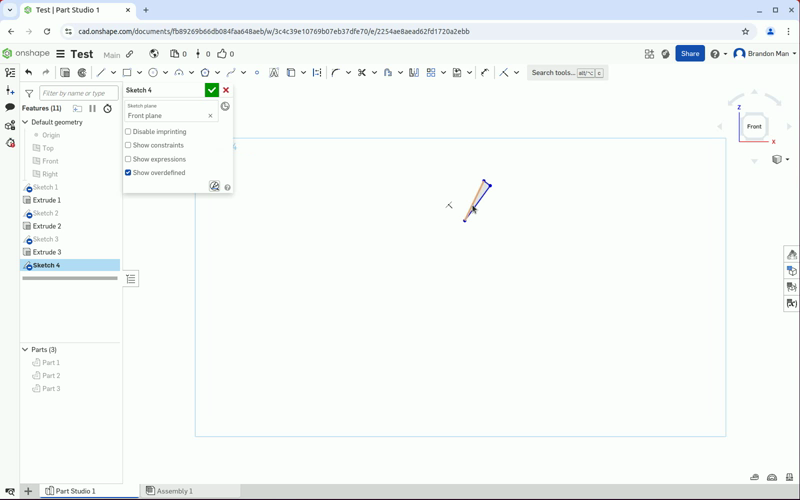
scroll(6)
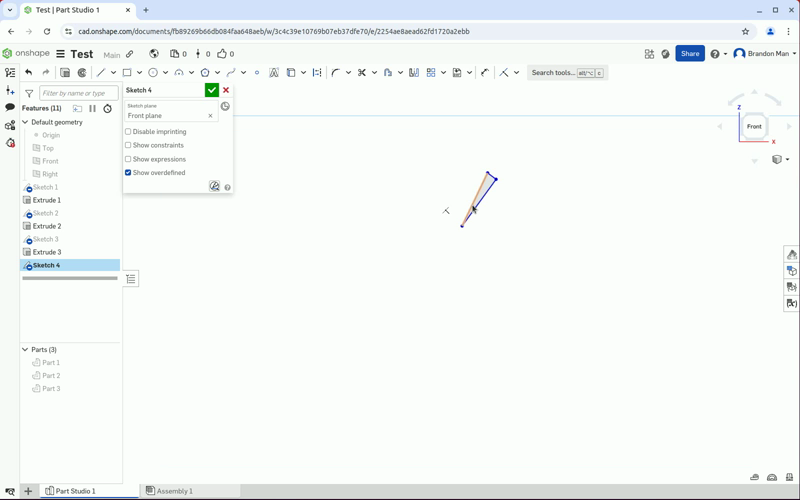
scroll(6)
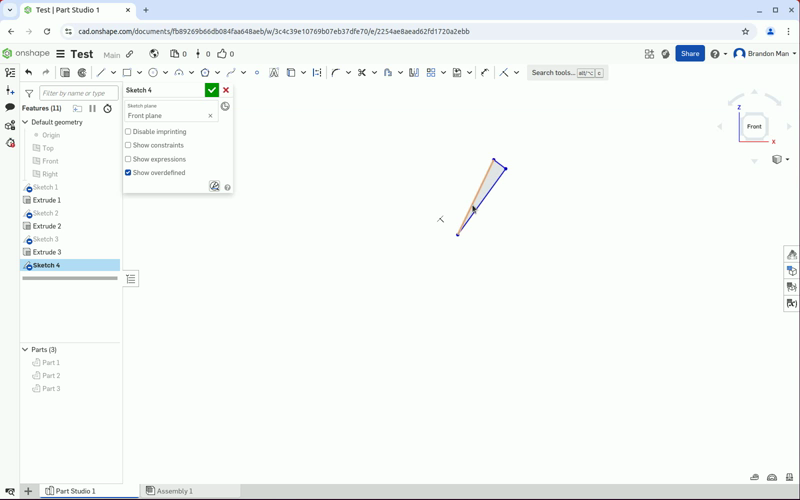
scroll(6)
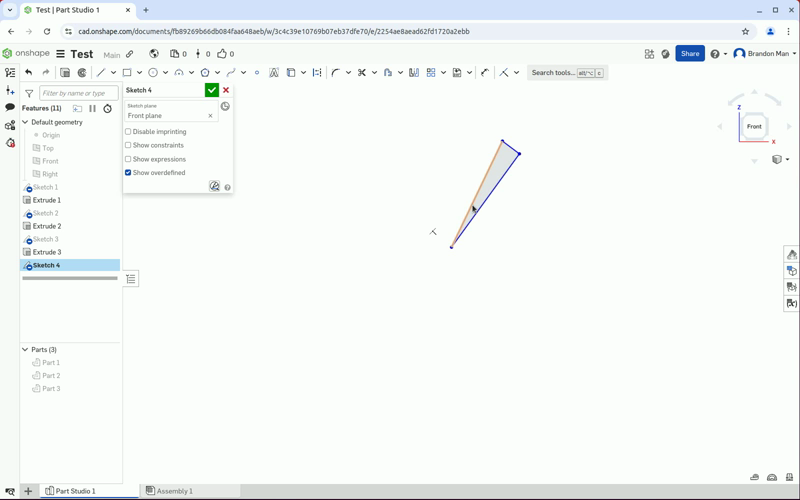
scroll(6)
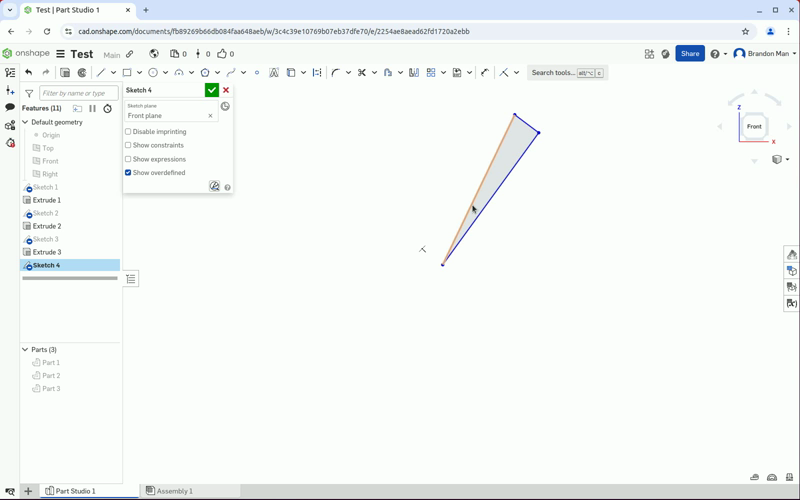
scroll(6)
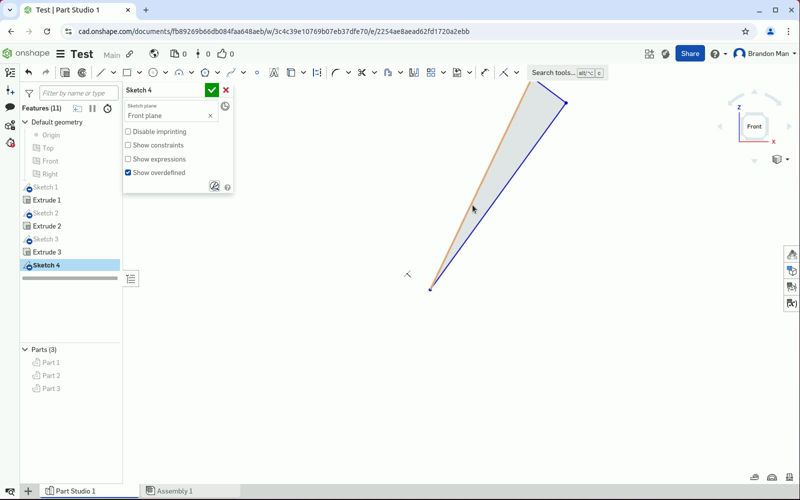
scroll(6)
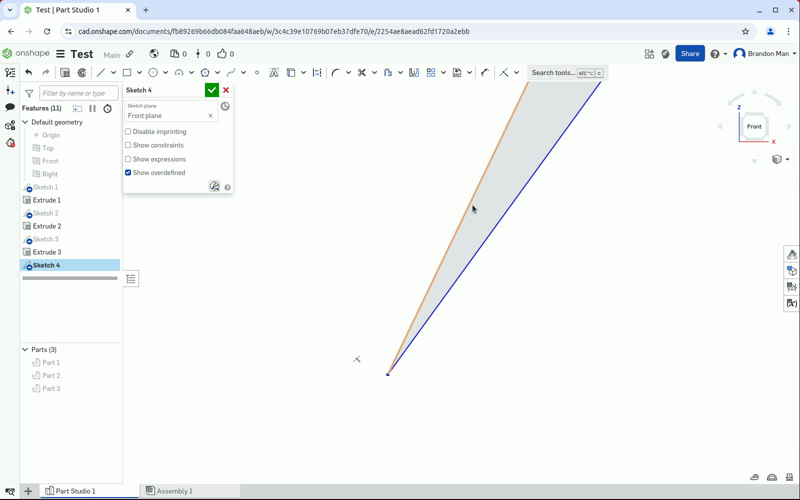
click(472, 204)
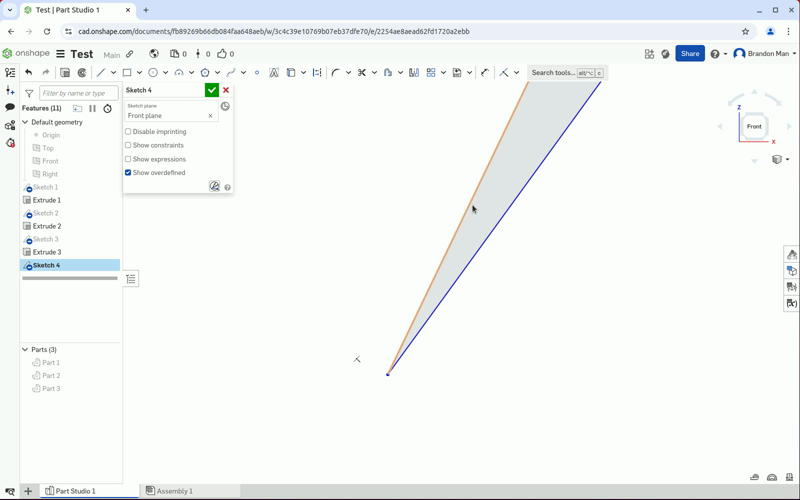
scroll(-6)
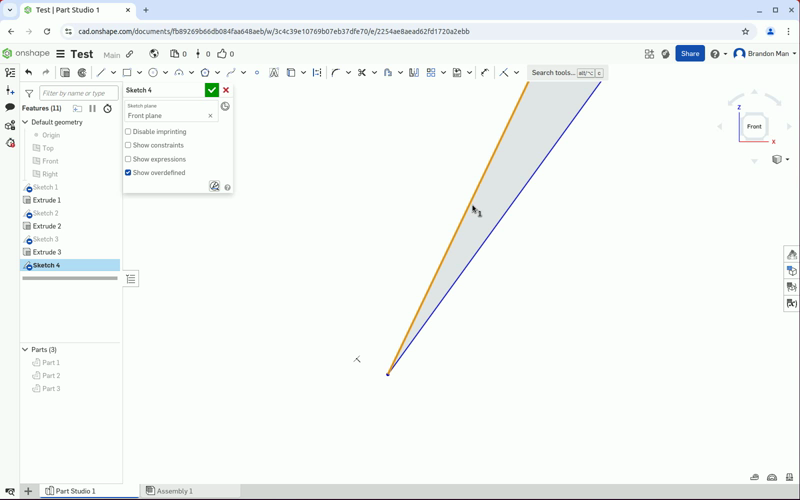
scroll(-6)
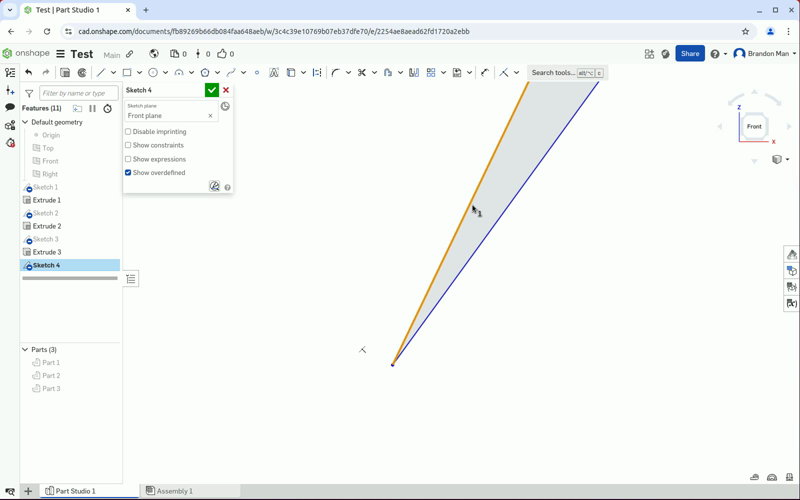
scroll(-6)
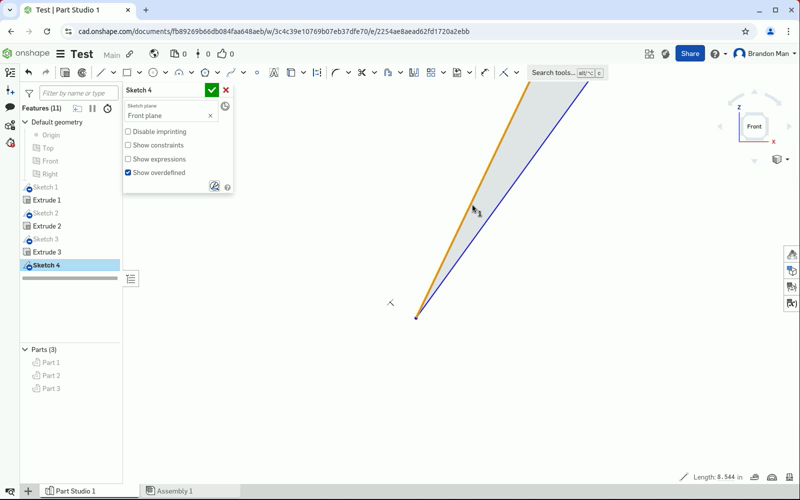
scroll(-6)
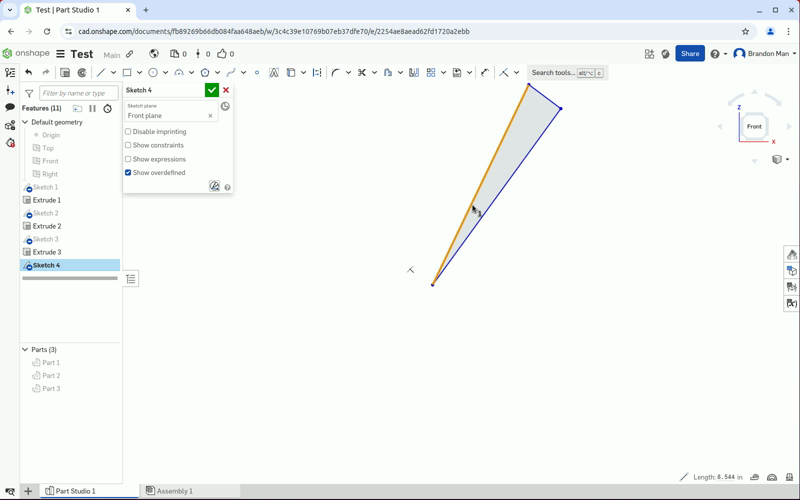
scroll(-6)
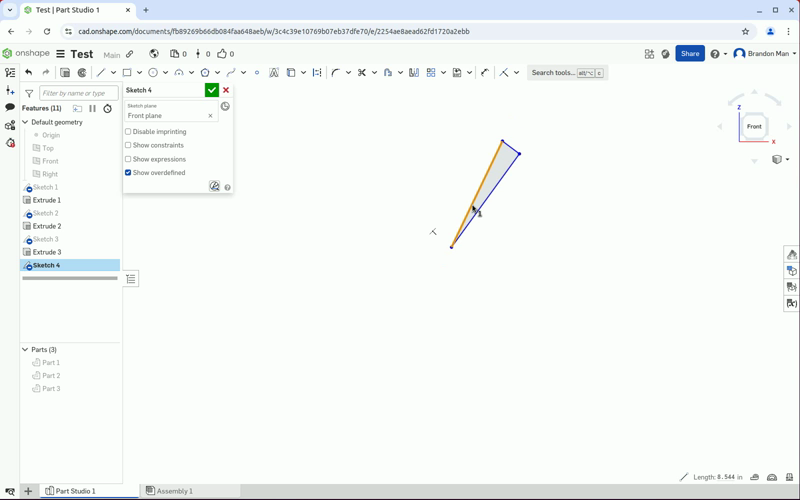
scroll(-6)
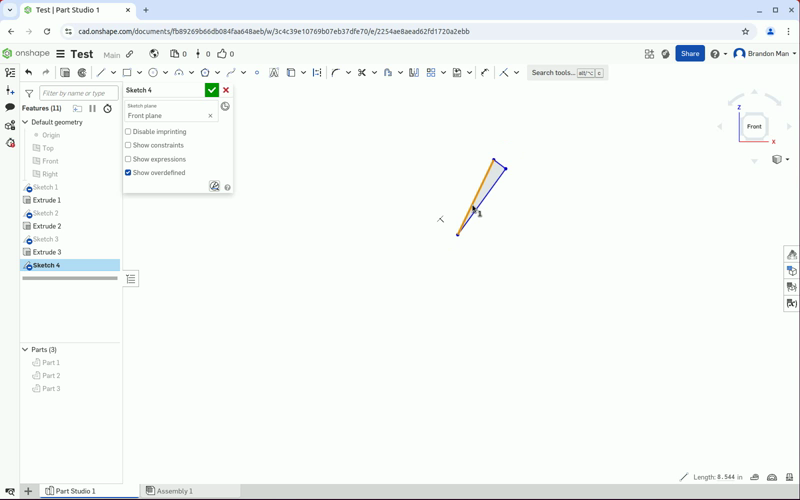
scroll(-6)
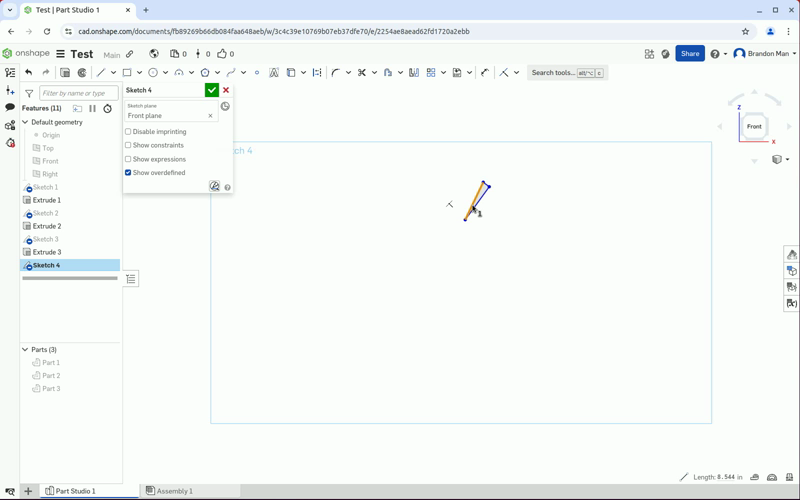
mouse_move(73, 352)
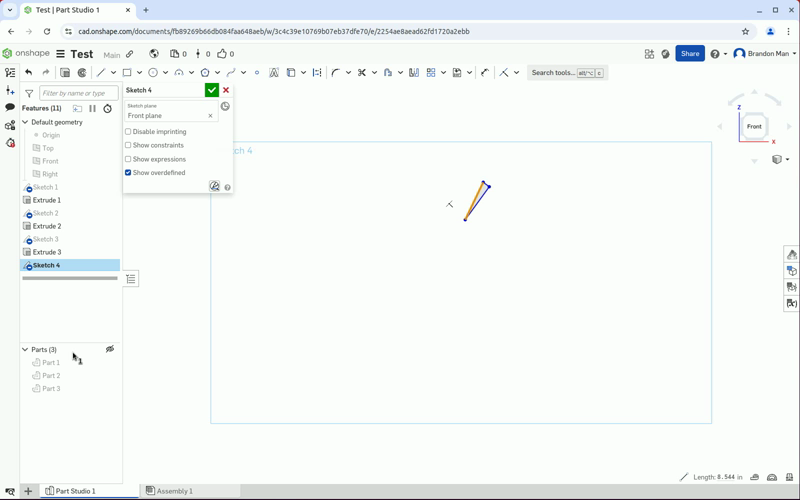
key(shift+y)
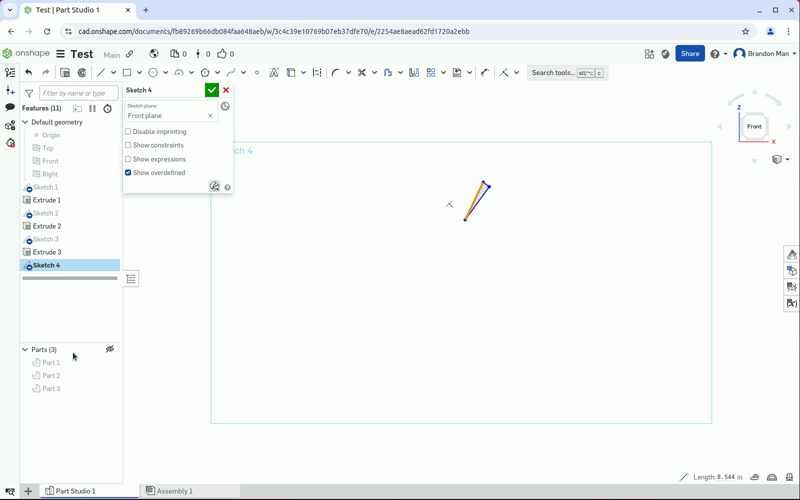
key(shift+e)
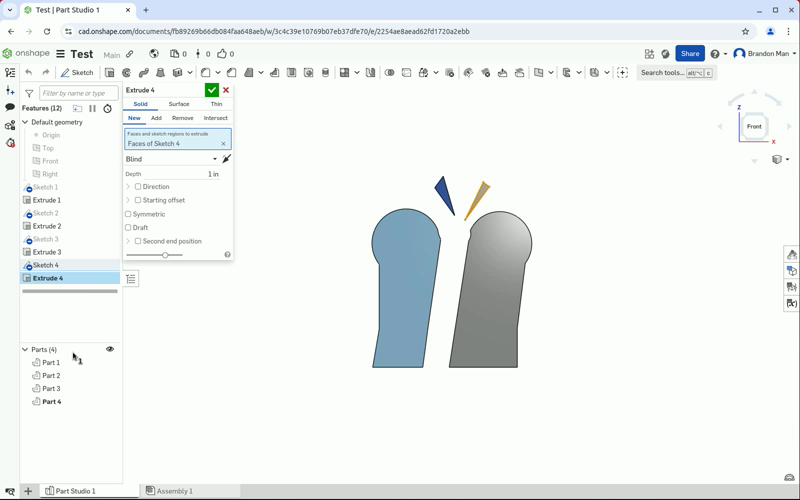
mouse_move(143, 106)
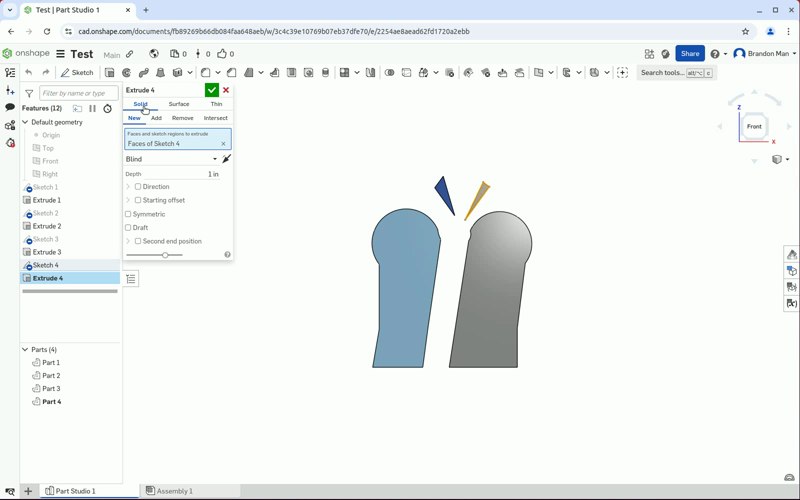
click(143, 106)
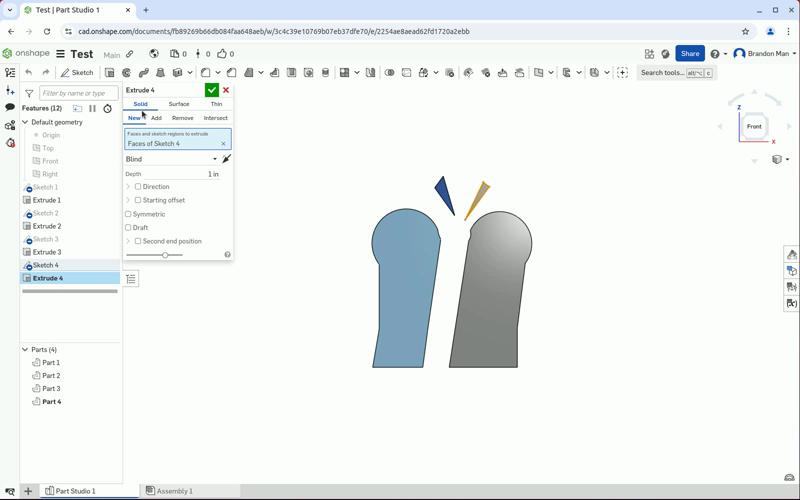
mouse_move(137, 120)
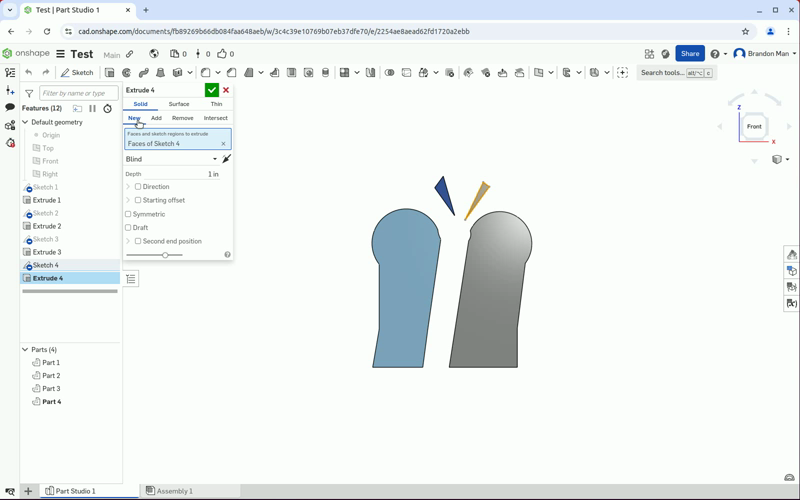
click(137, 120)
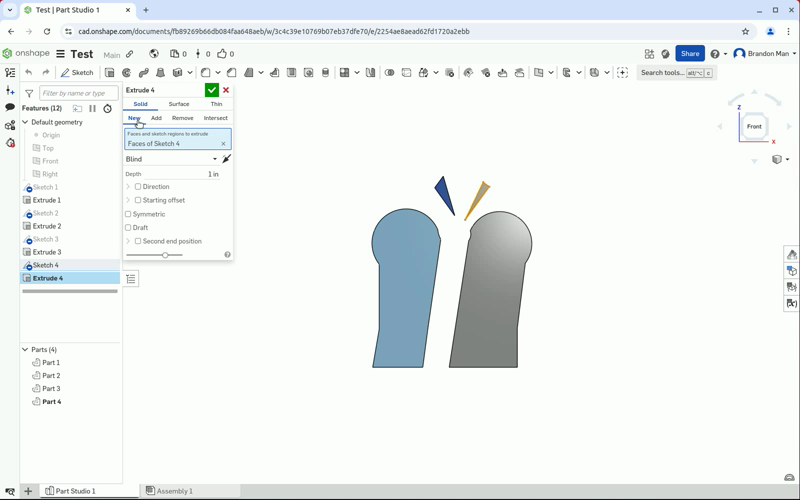
key(tab, 4)
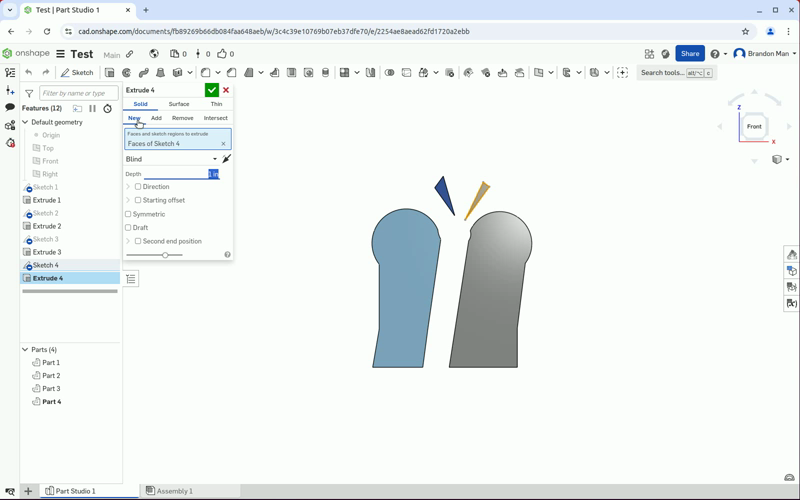
text(8.425)
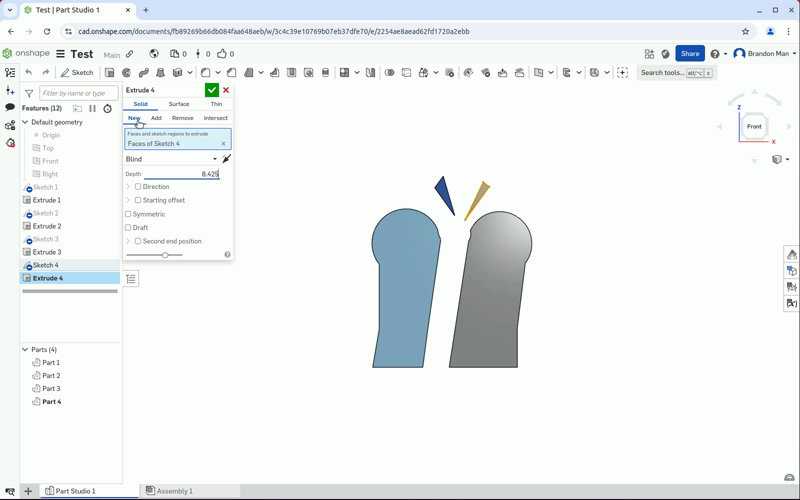
key(enter)
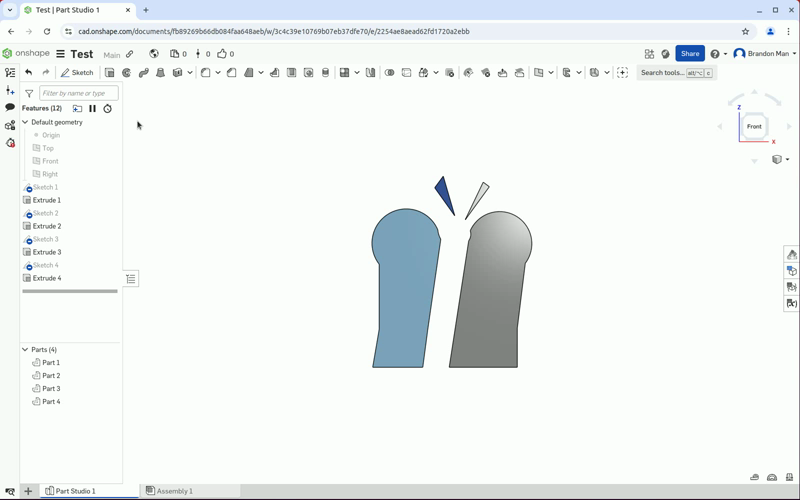
key(shift+h)
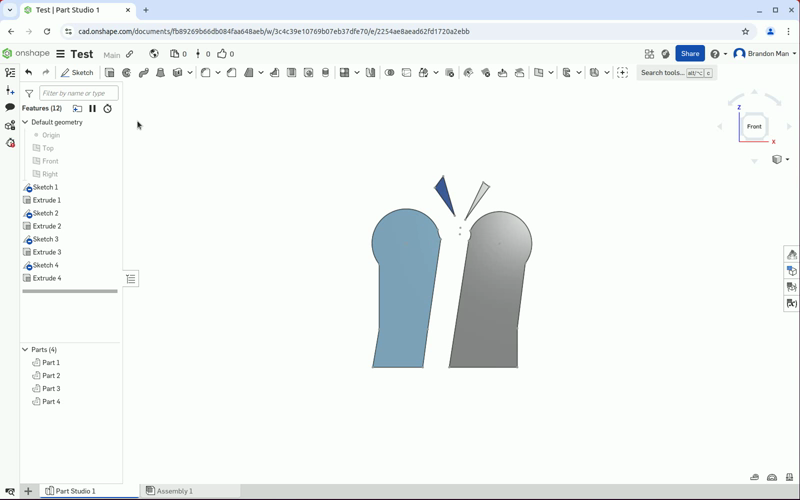
key(shift+h)
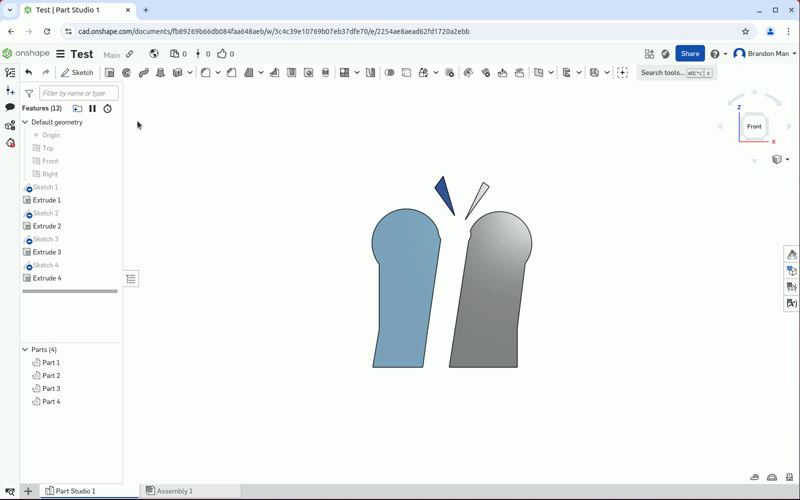
mouse_move(73, 189)
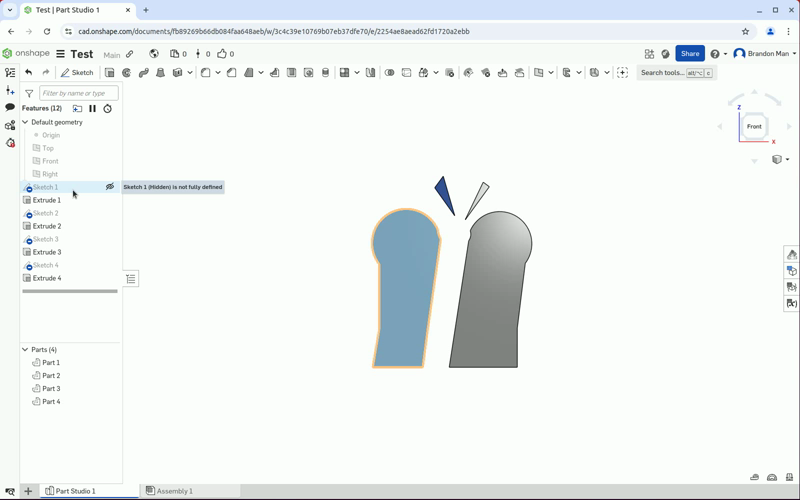
click(73, 189)
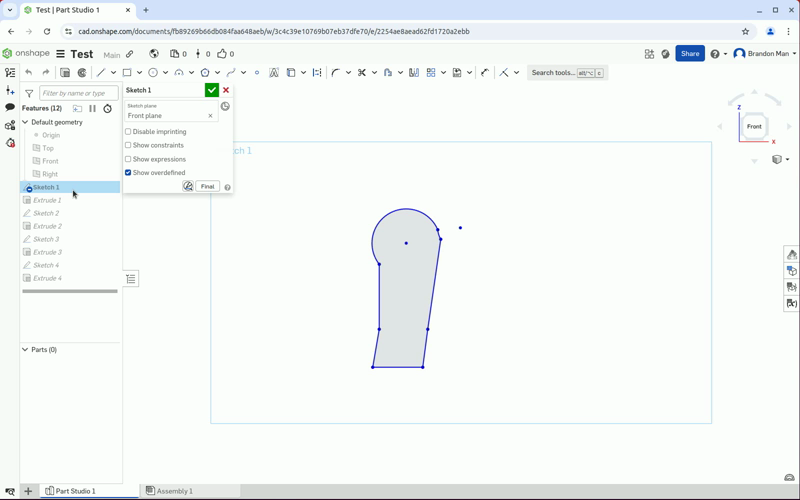
mouse_move(229, 92)
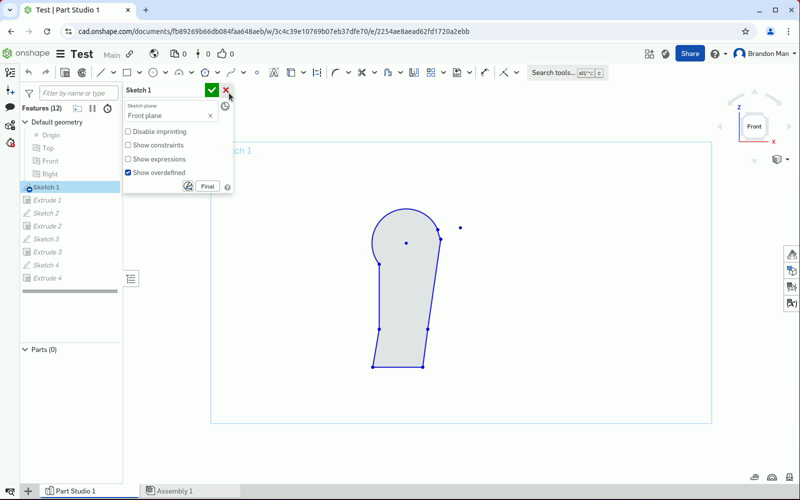
click(229, 92)
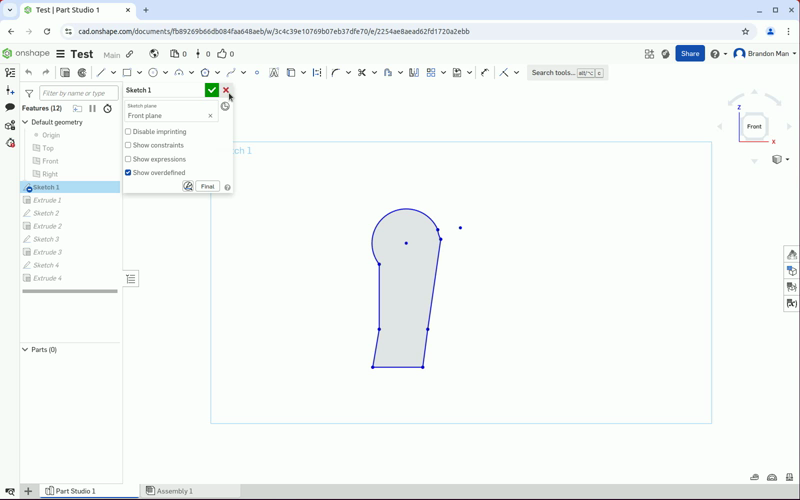
key(shift+s)
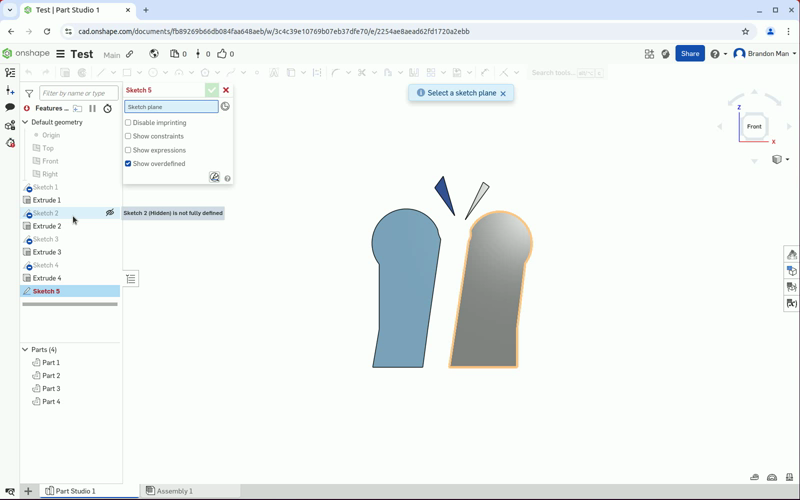
scroll(3)
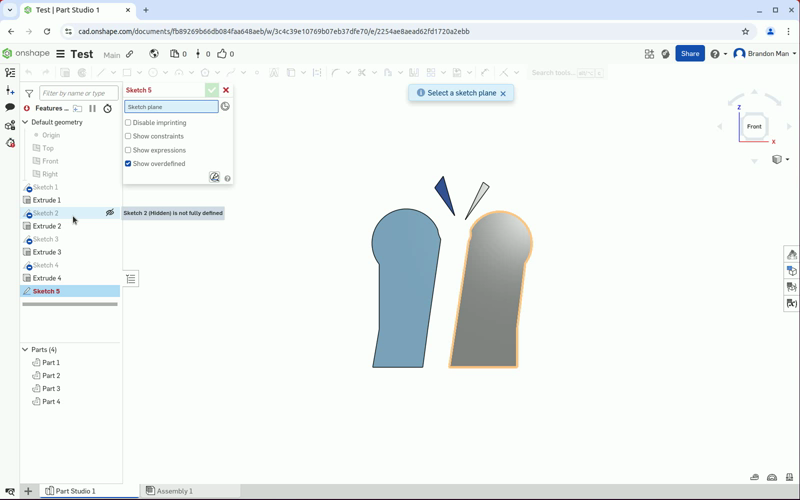
mouse_move(73, 163)
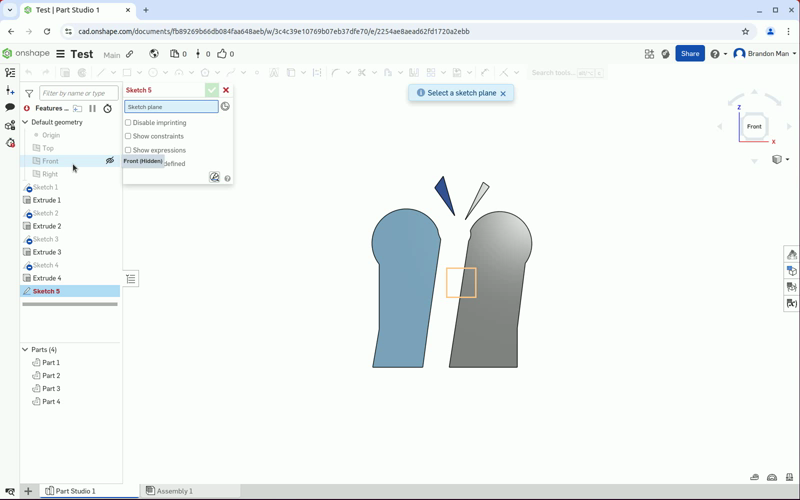
click(73, 163)
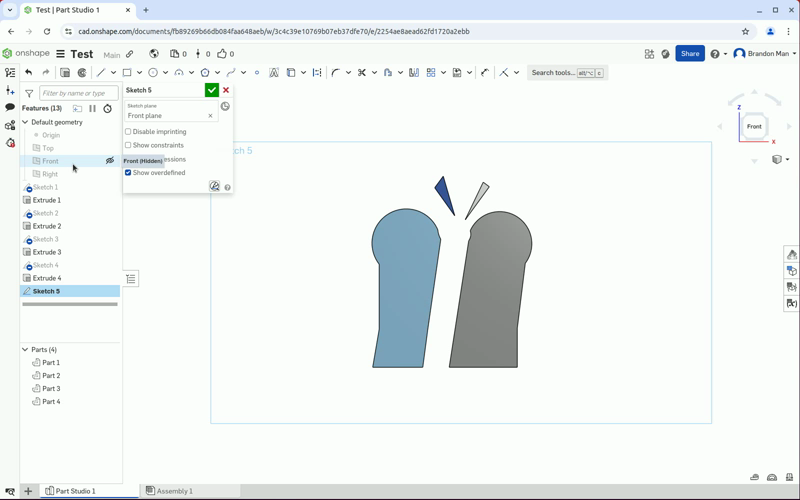
mouse_move(73, 352)
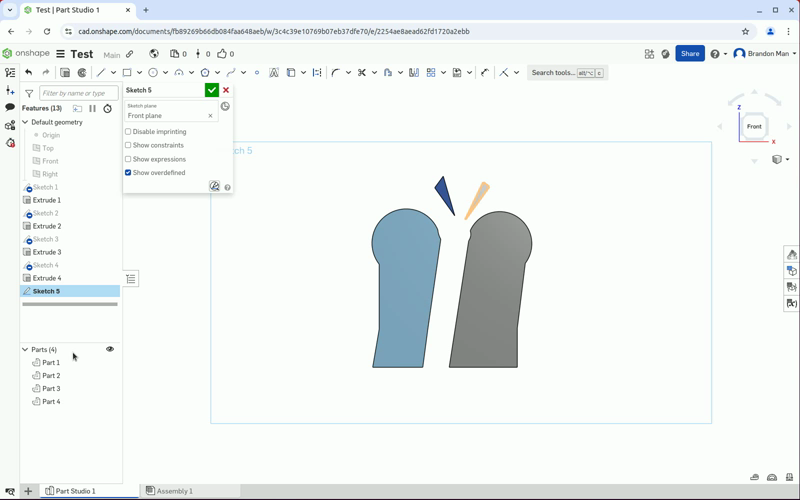
key(y)
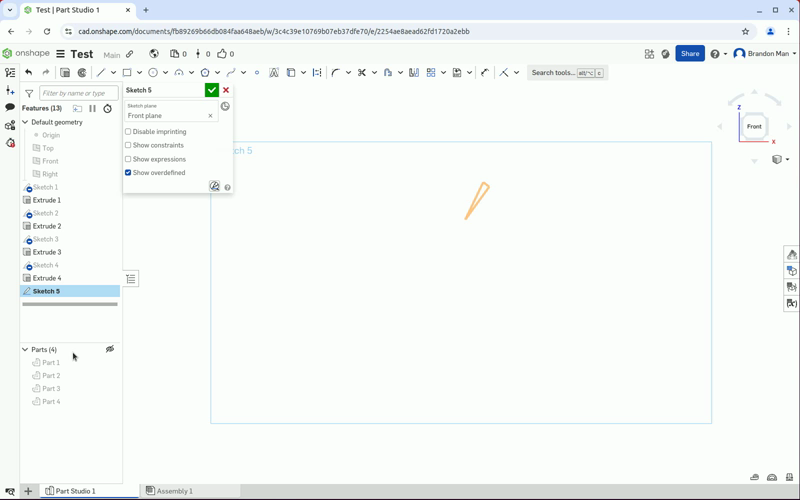
key(a)
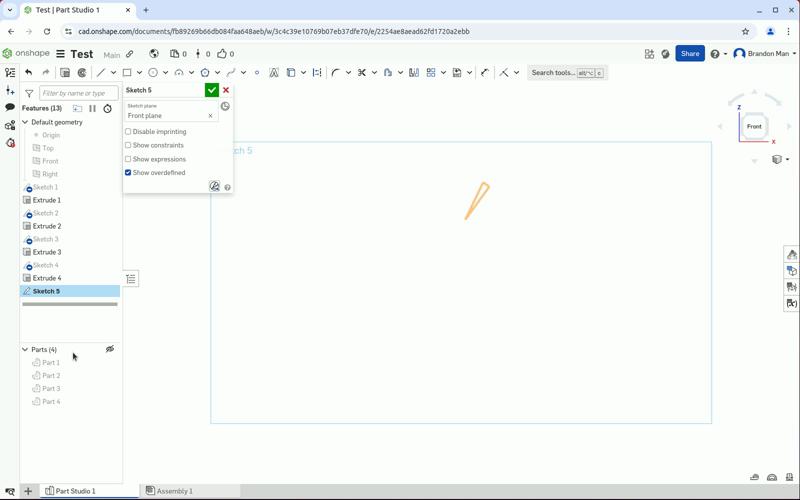
key_down(shift)
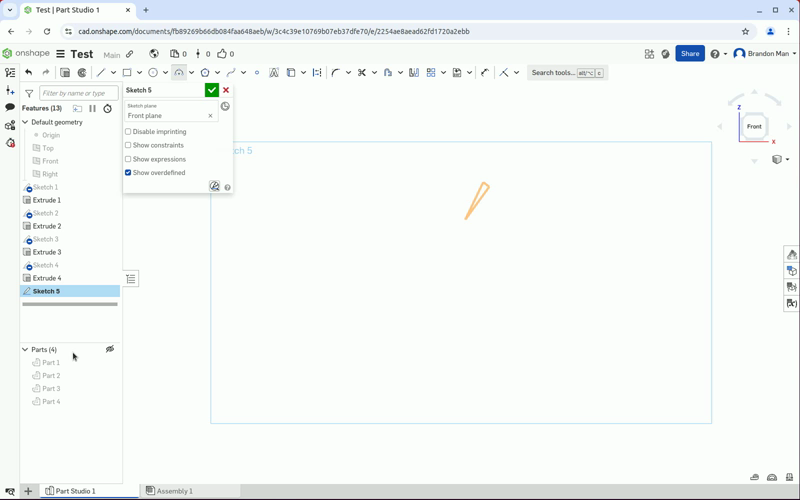
mouse_move(420, 380)
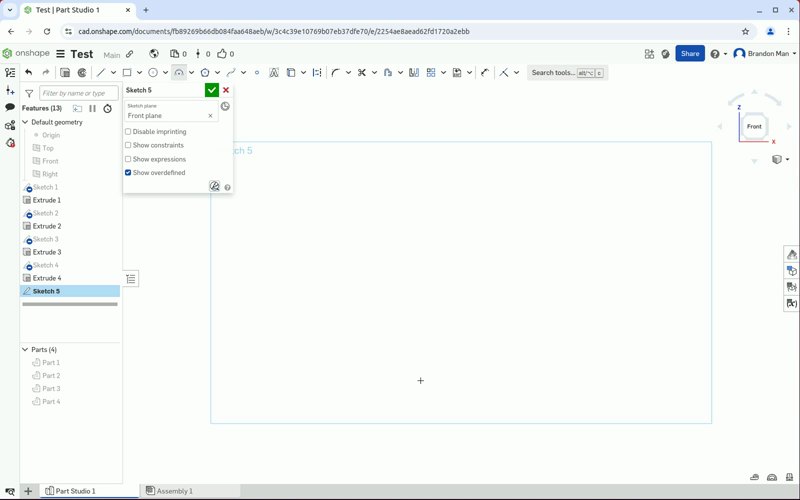
click(420, 380)
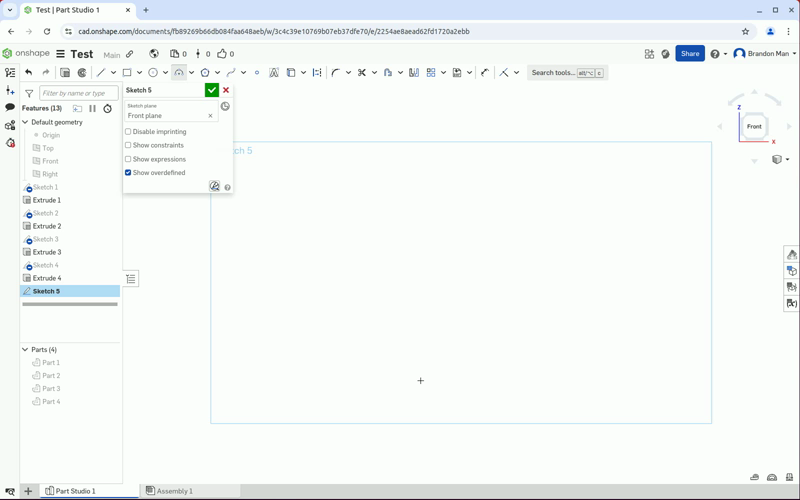
key_up(shift)
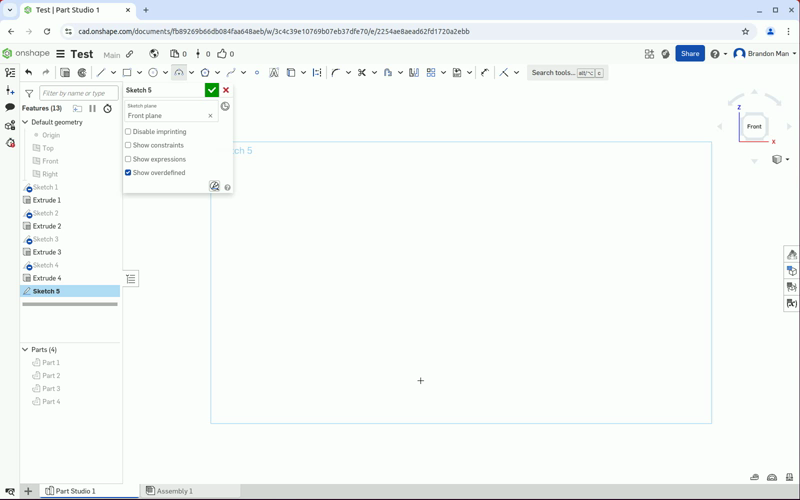
key_down(shift)
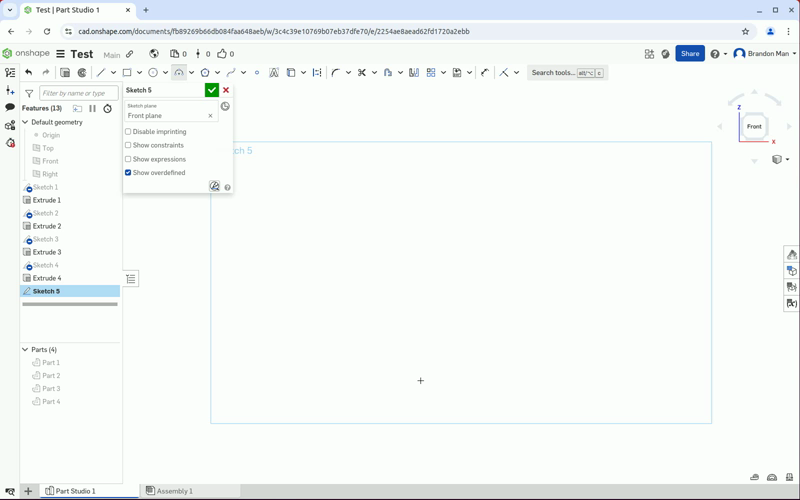
mouse_move(447, 380)
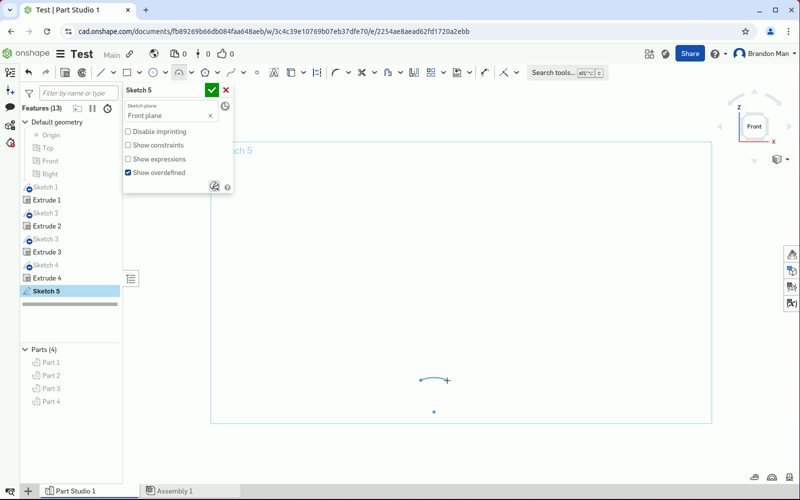
click(447, 380)
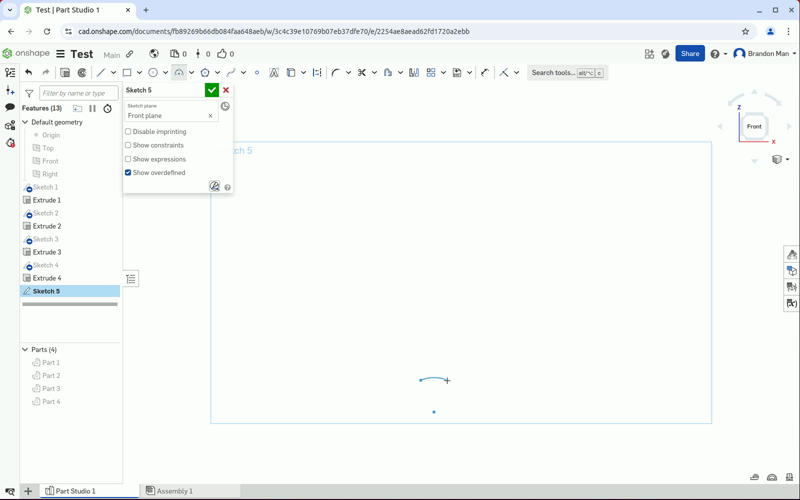
mouse_move(433, 395)
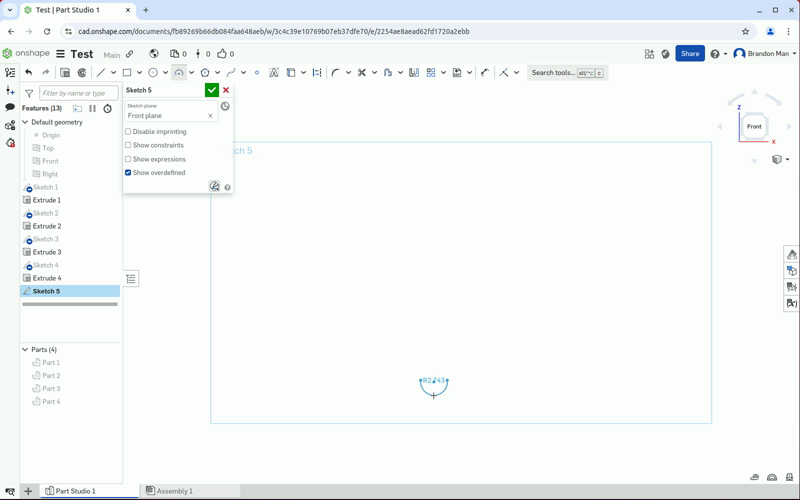
click(433, 395)
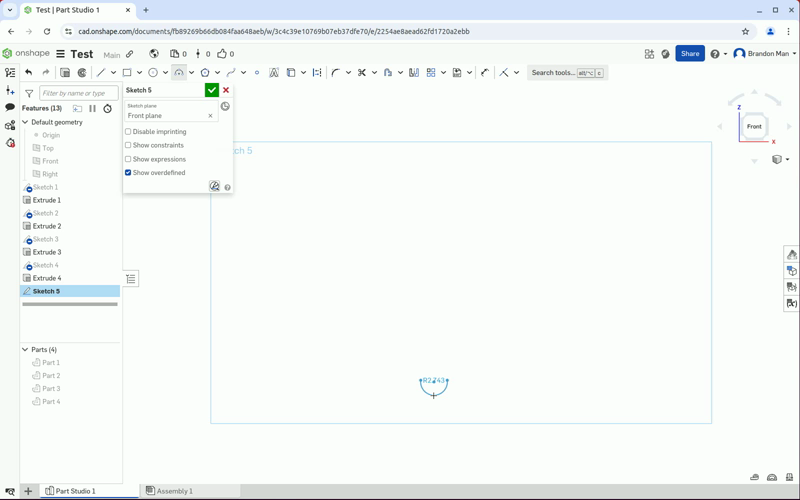
key_up(shift)
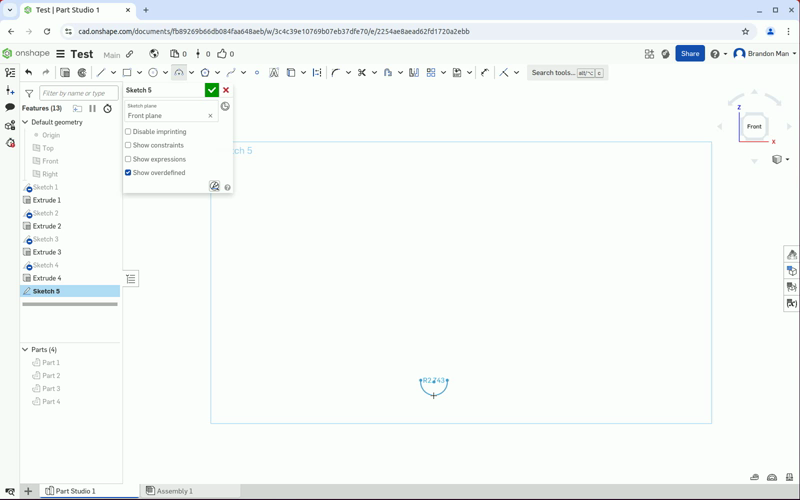
key(esc)
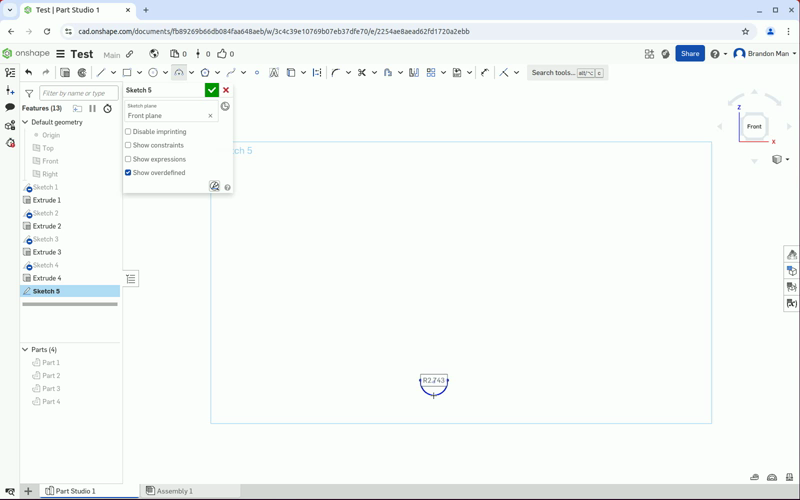
key(l)
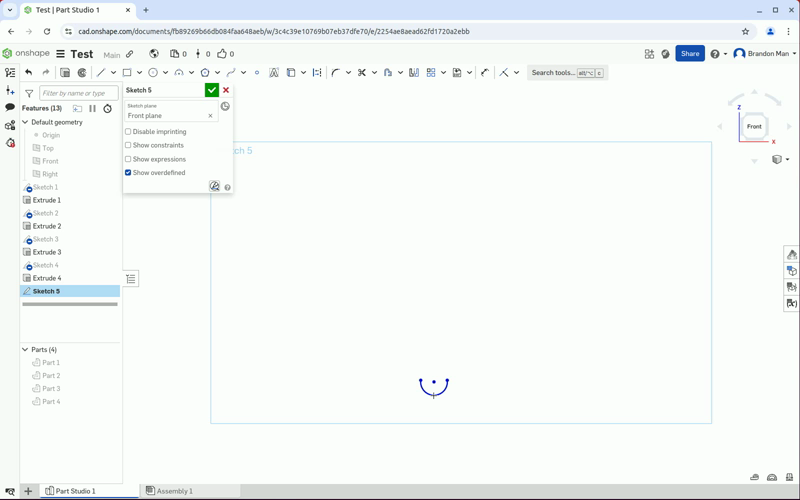
mouse_move(447, 380)
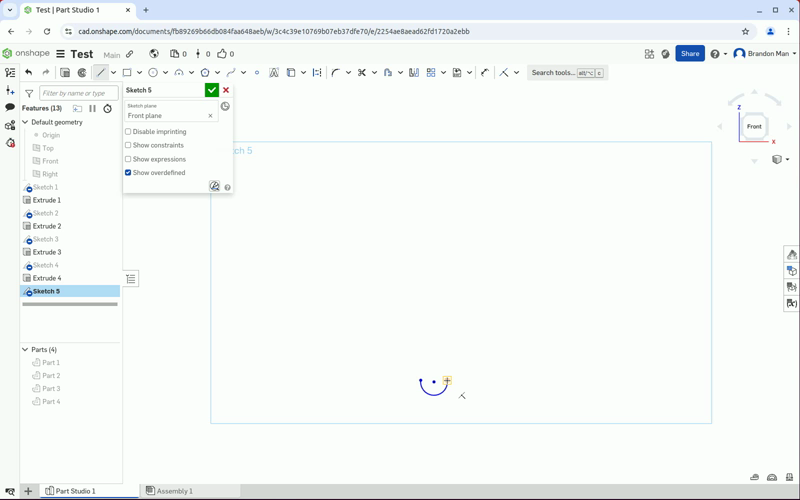
click(447, 380)
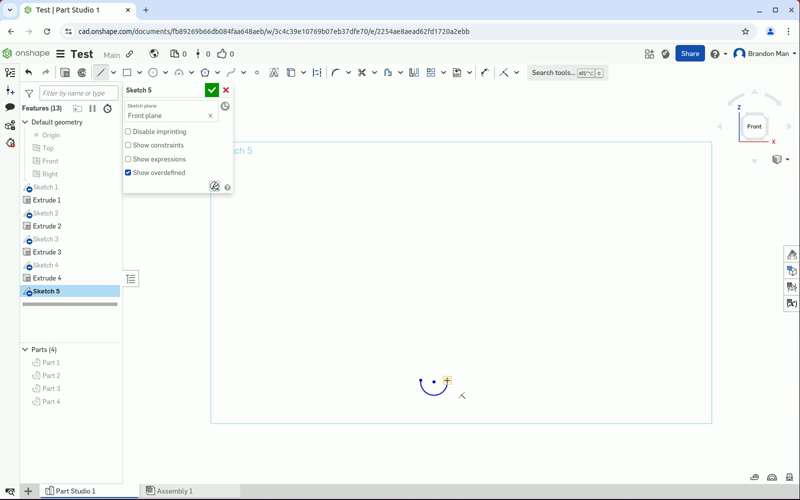
key_down(shift)
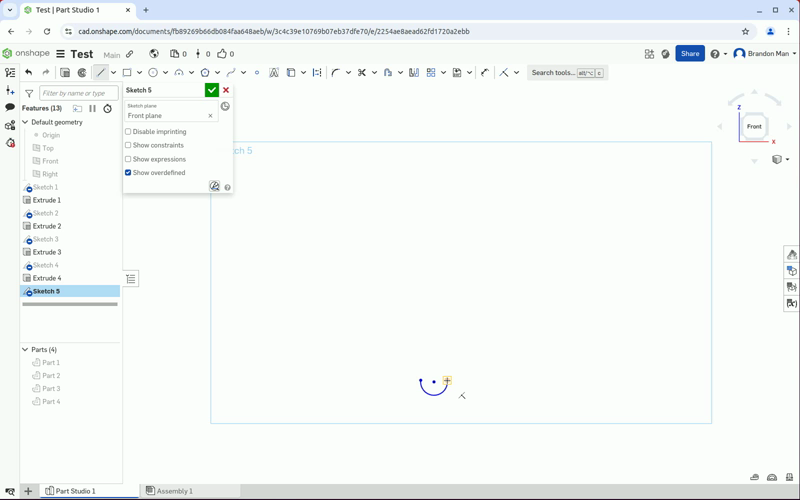
mouse_move(477, 380)
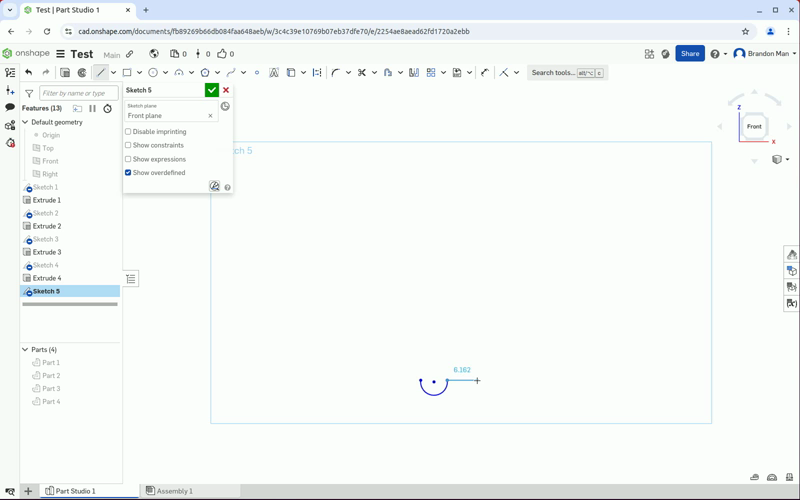
mouse_move(448, 368)
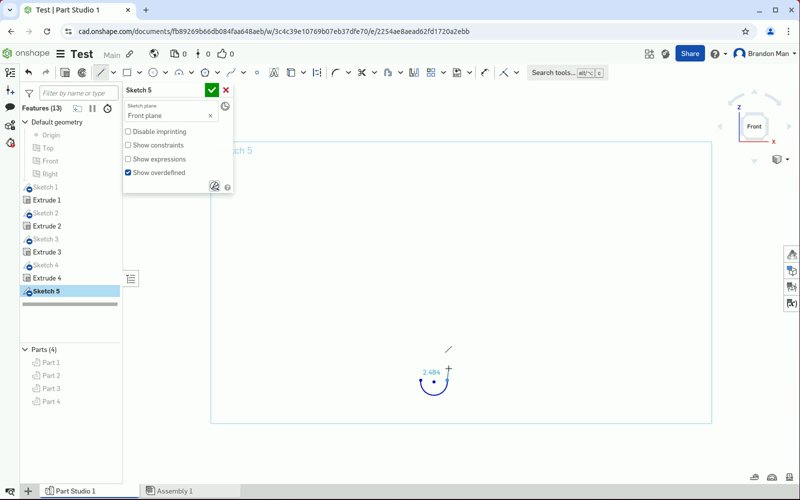
click(448, 368)
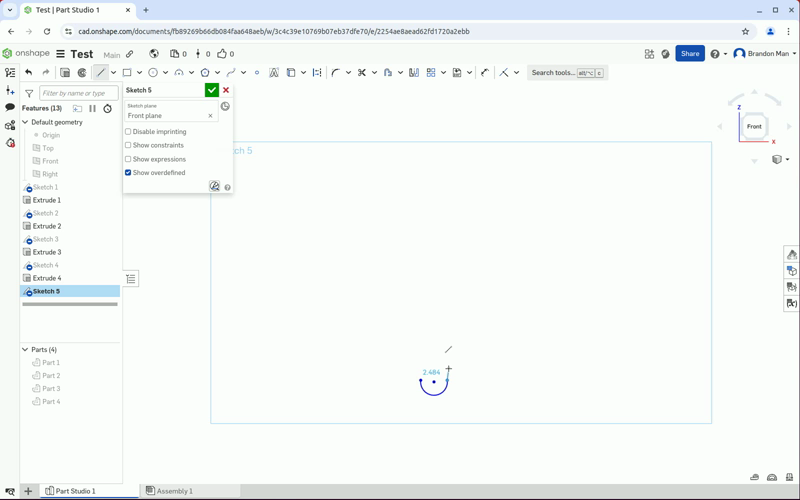
key_up(shift)
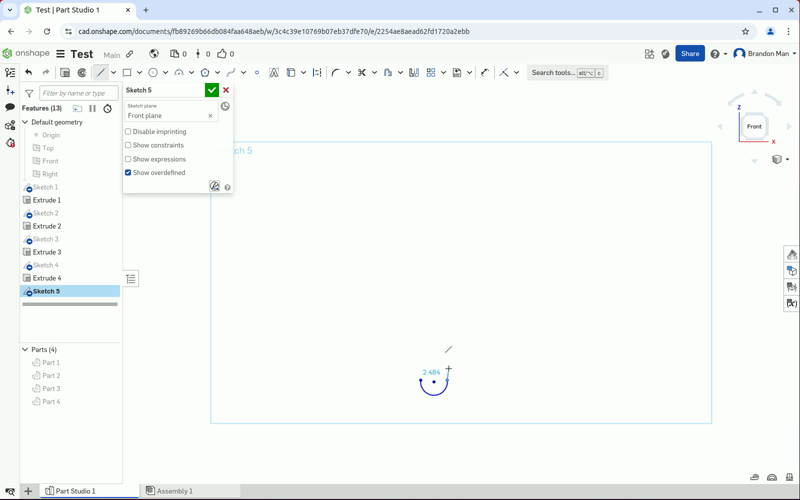
key_down(shift)
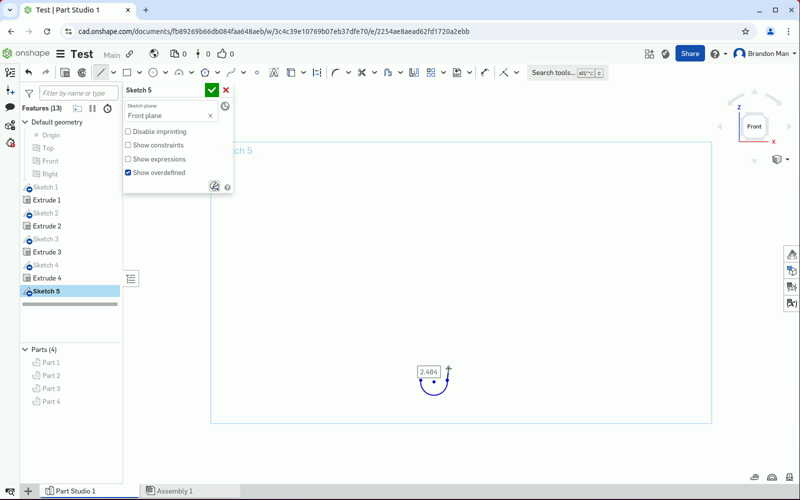
mouse_move(467, 239)
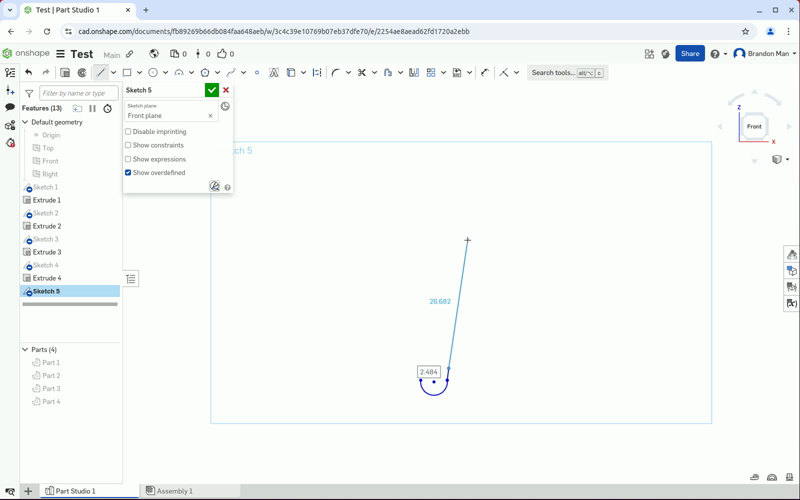
click(467, 239)
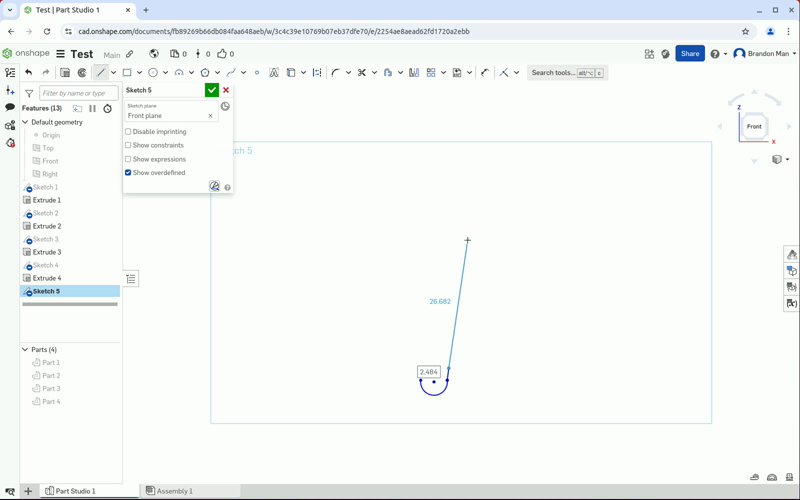
key_up(shift)
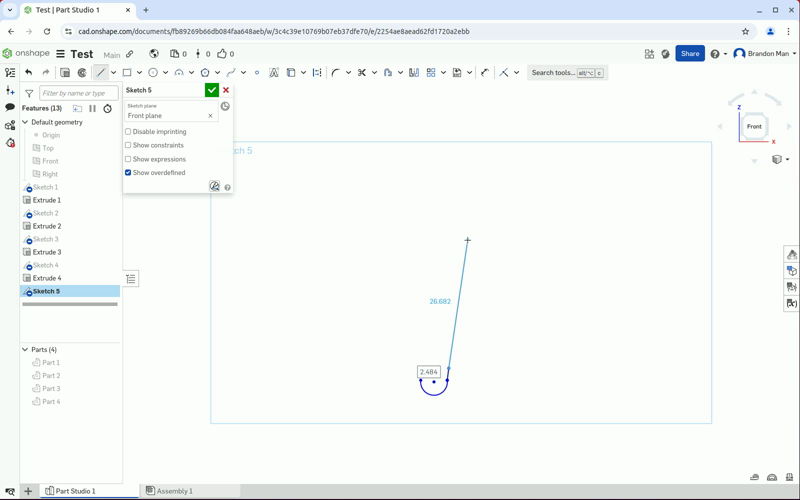
key(esc)
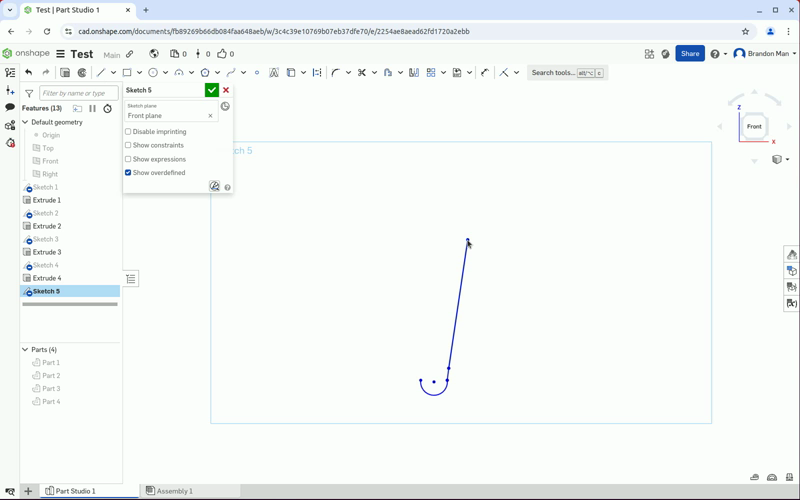
key(a)
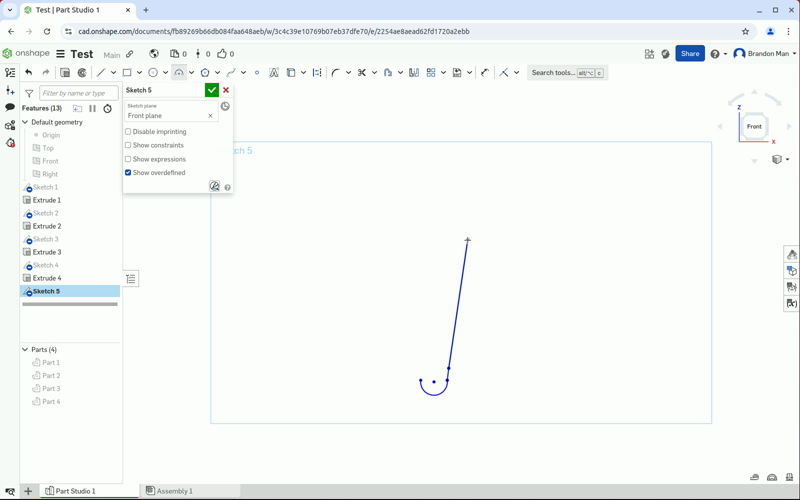
mouse_move(467, 239)
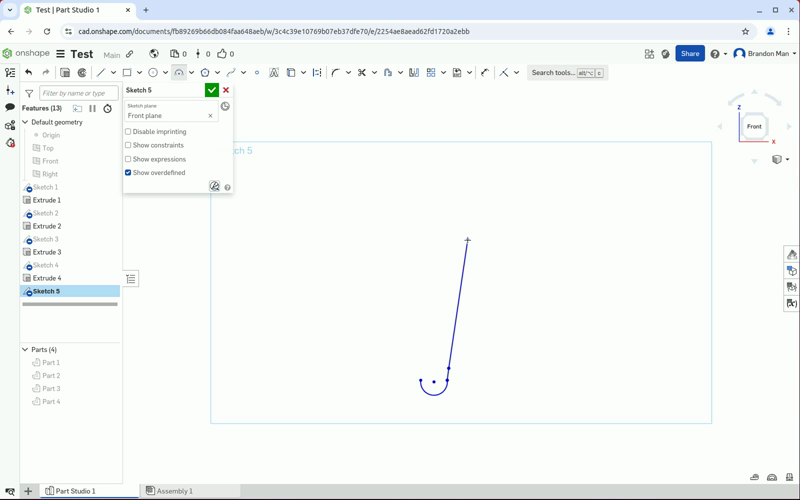
click(467, 239)
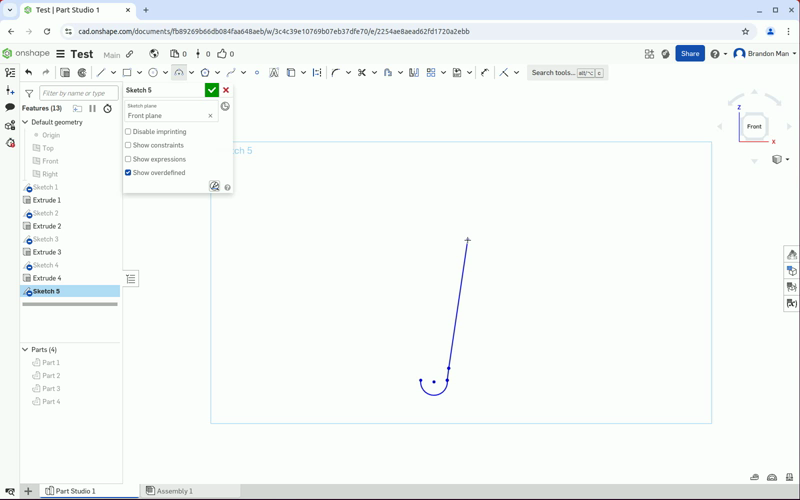
key_down(shift)
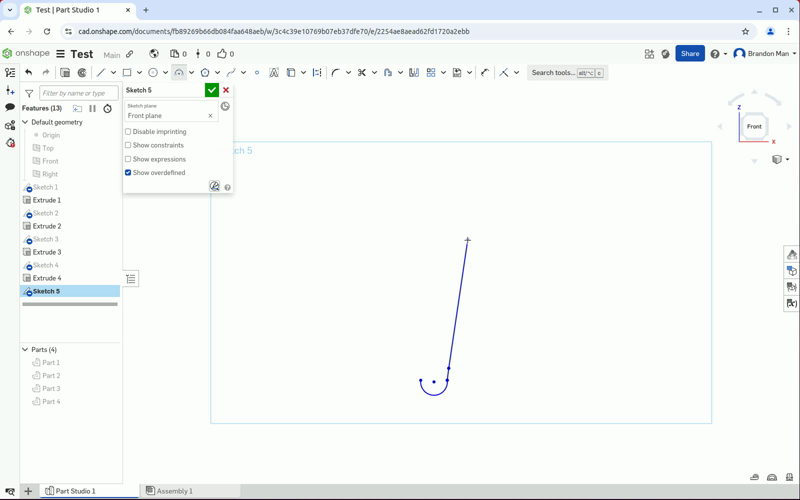
mouse_move(471, 232)
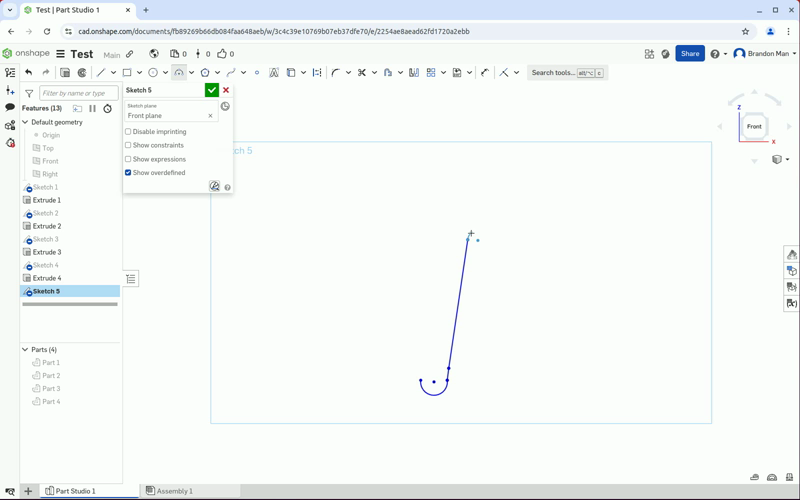
click(471, 232)
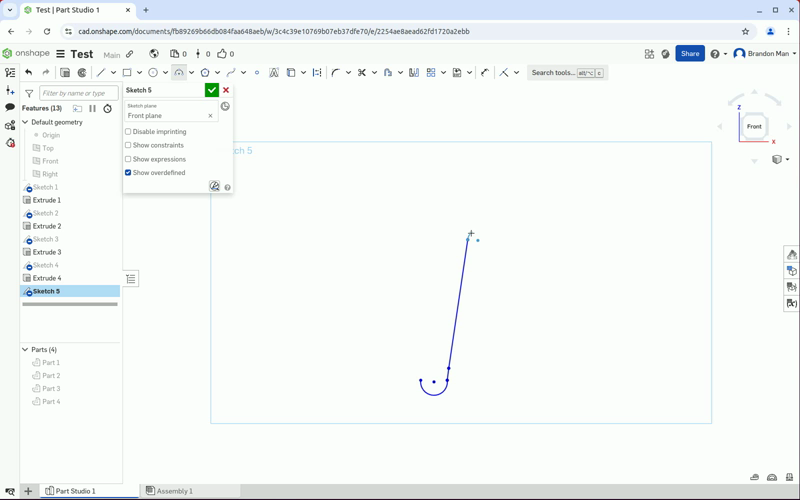
mouse_move(469, 236)
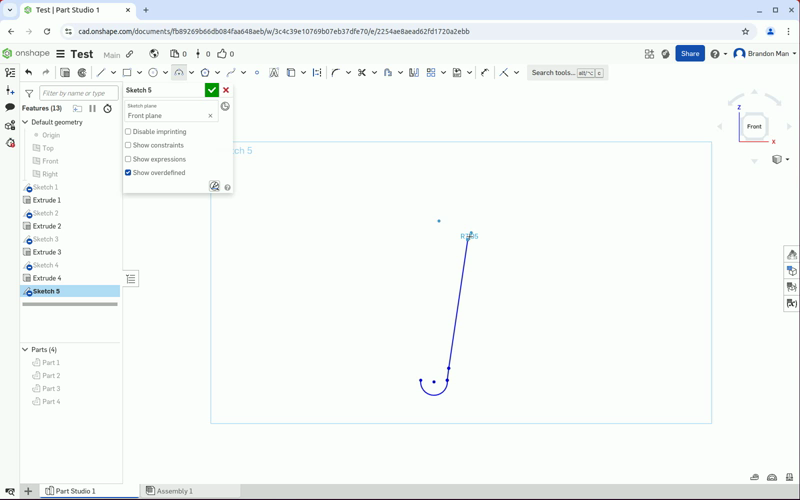
scroll(6)
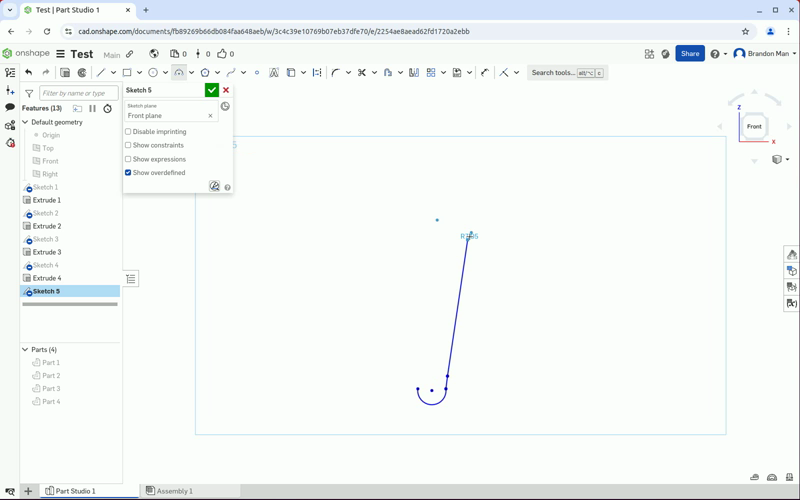
scroll(6)
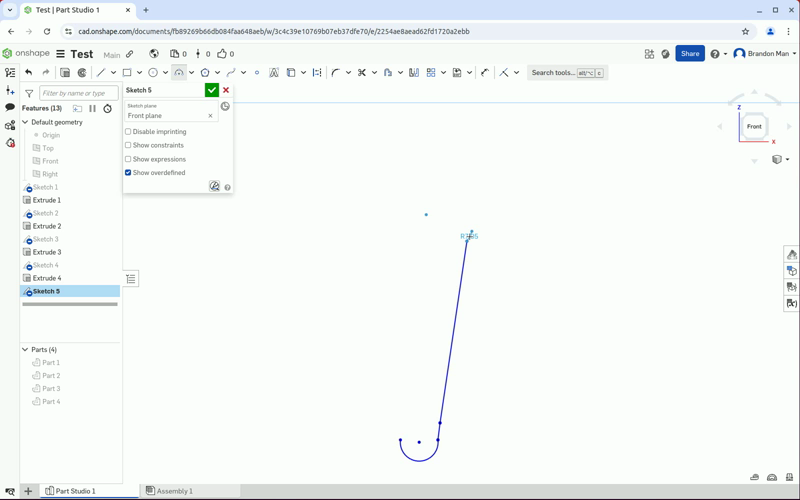
scroll(6)
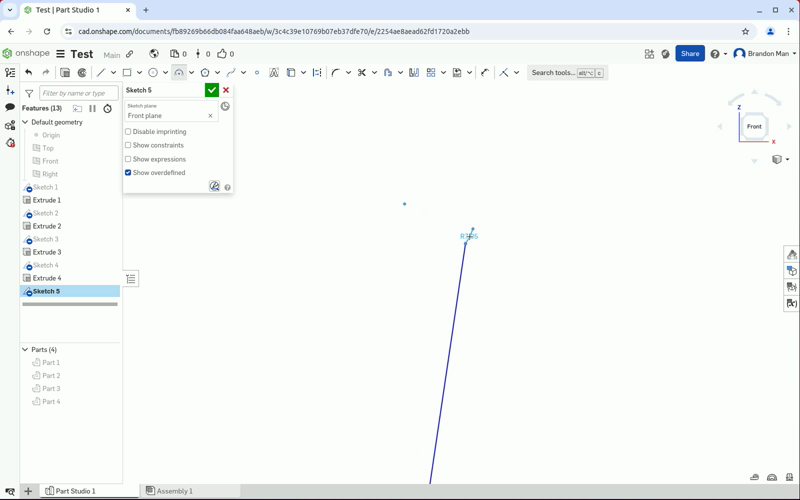
scroll(6)
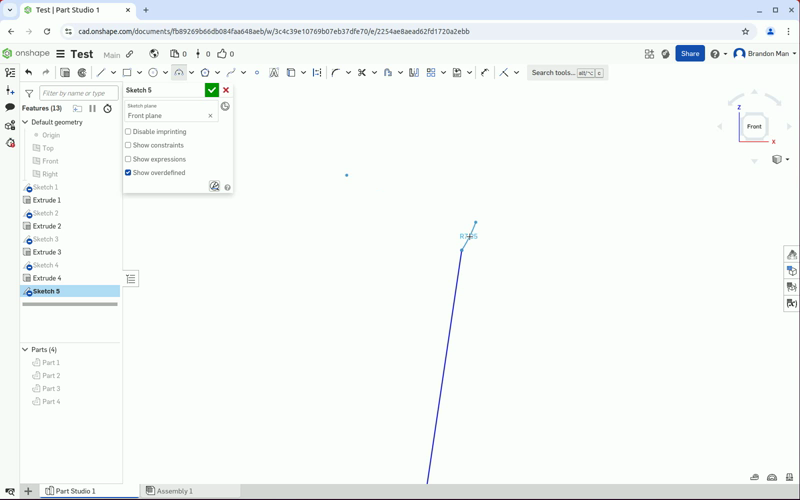
scroll(6)
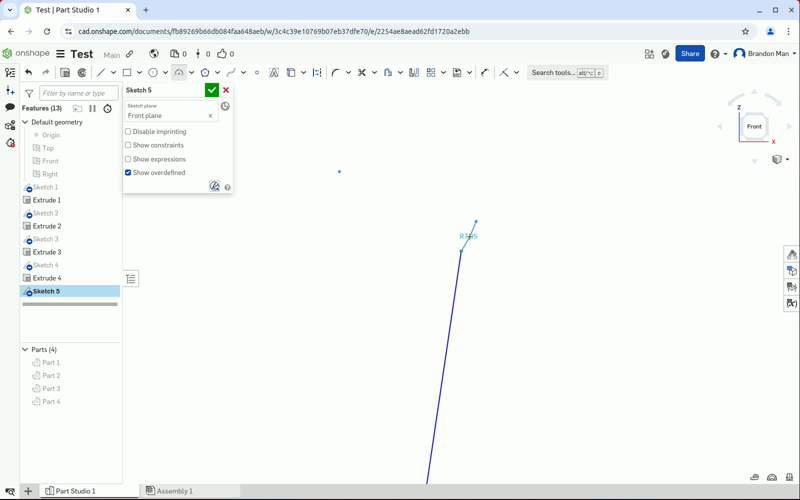
scroll(6)
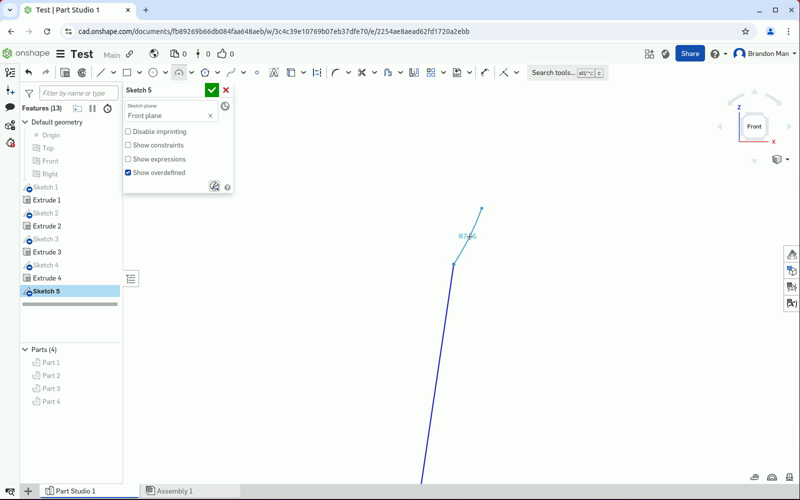
scroll(6)
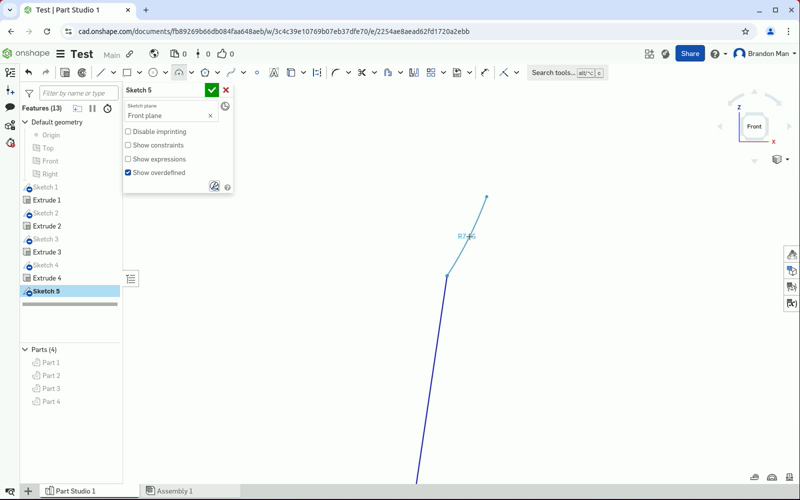
click(469, 236)
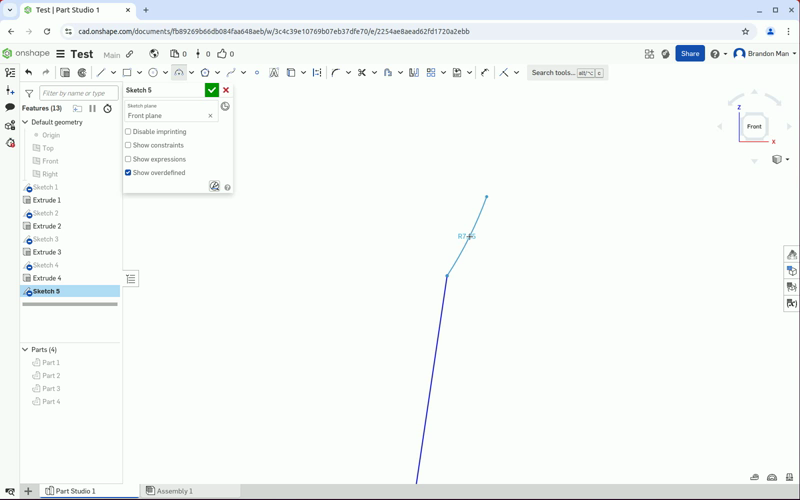
scroll(-6)
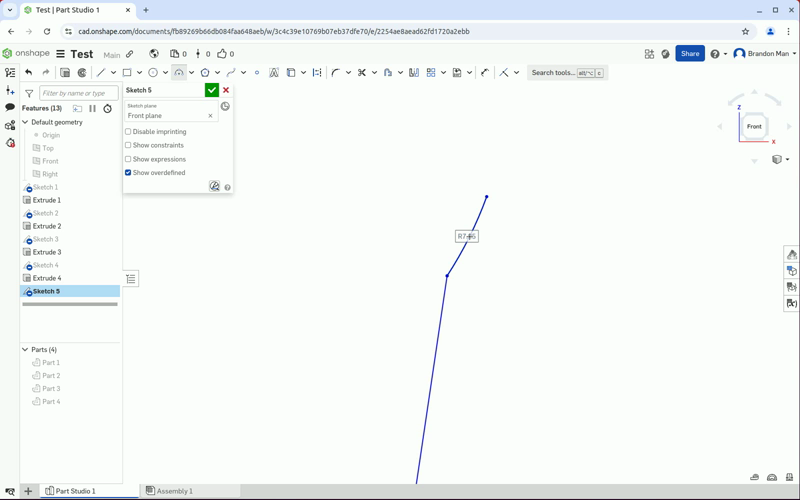
scroll(-6)
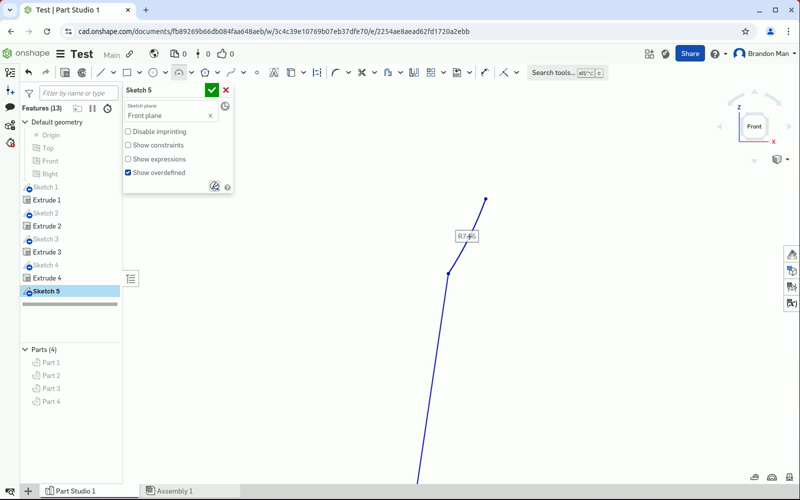
scroll(-6)
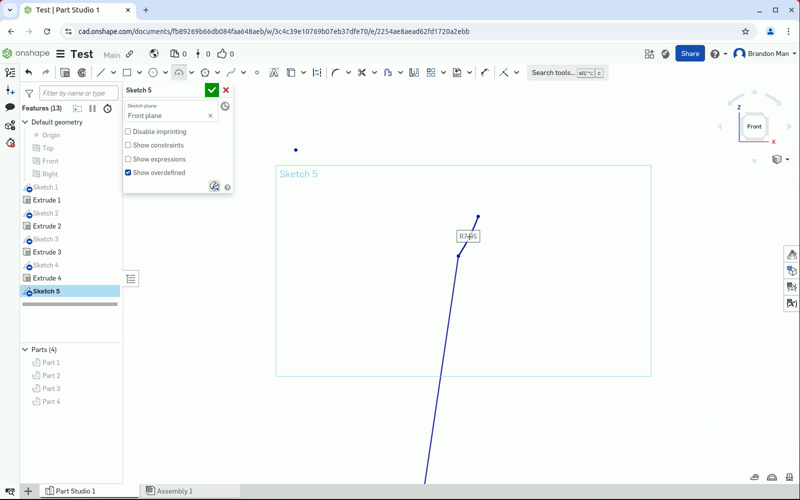
scroll(-6)
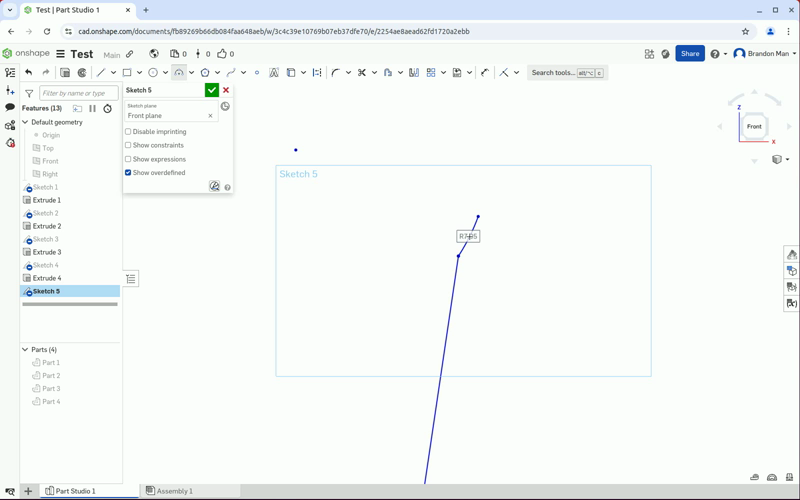
scroll(-6)
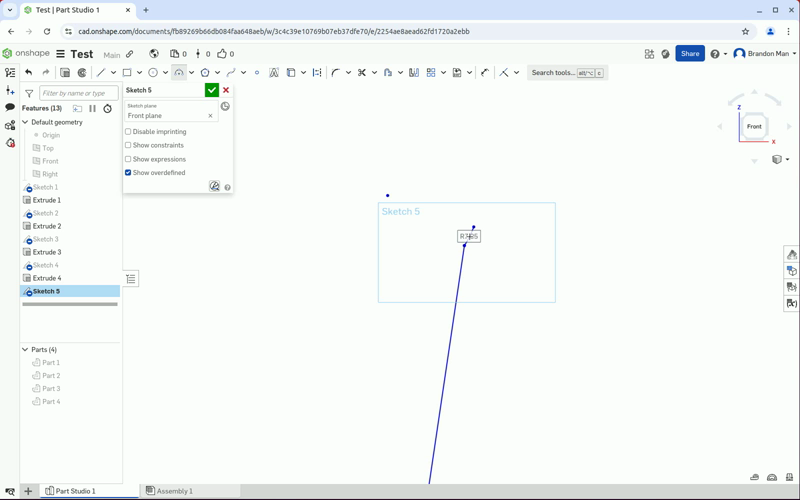
scroll(-6)
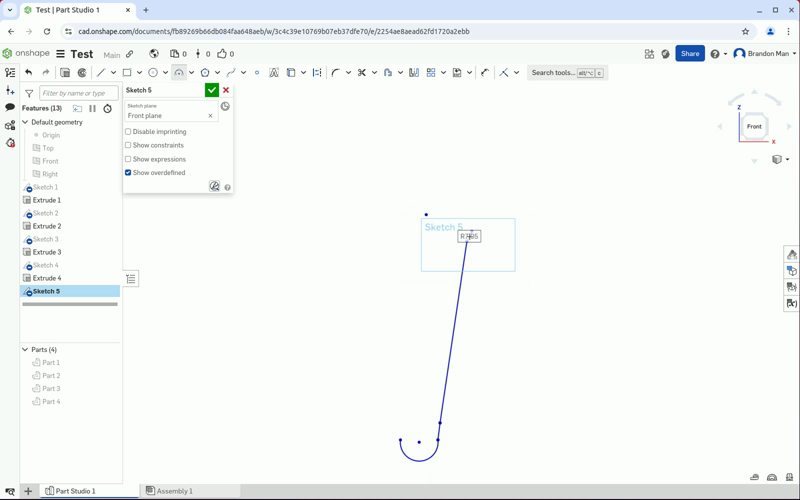
scroll(-6)
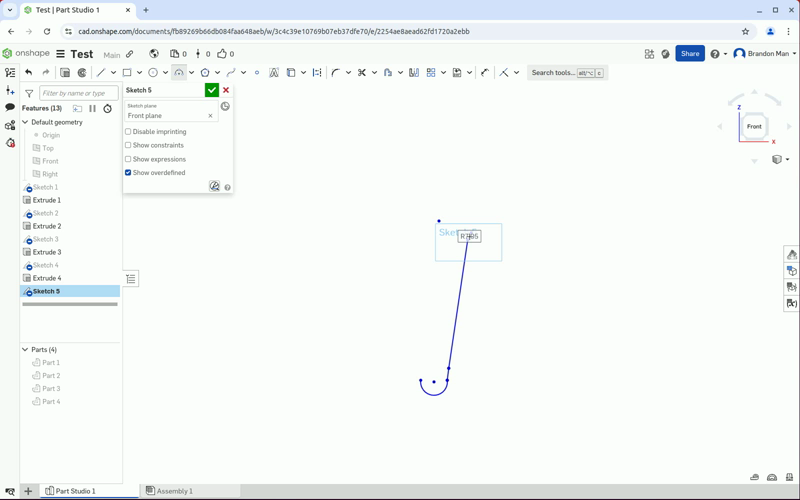
key_up(shift)
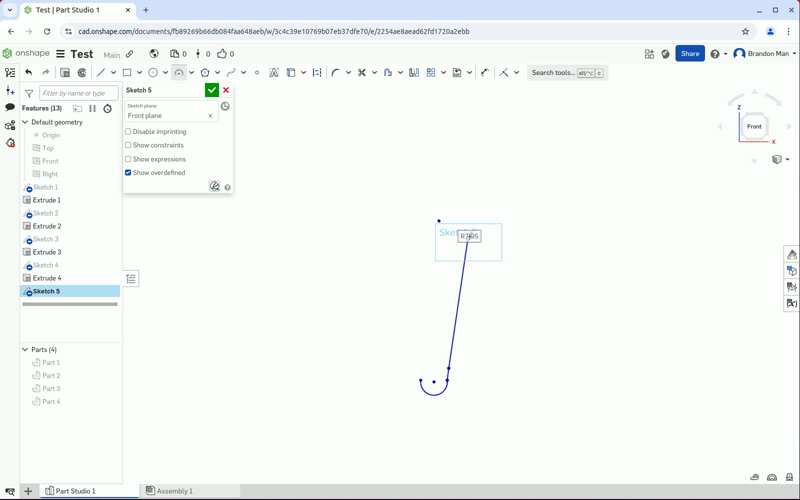
mouse_move(471, 232)
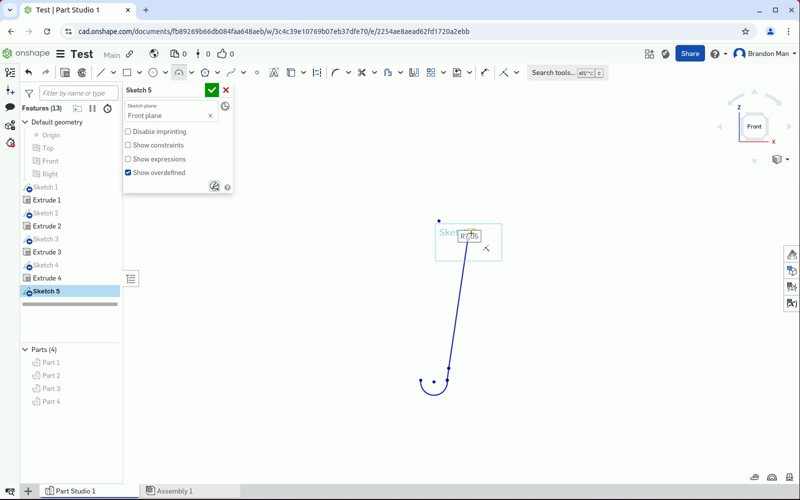
scroll(6)
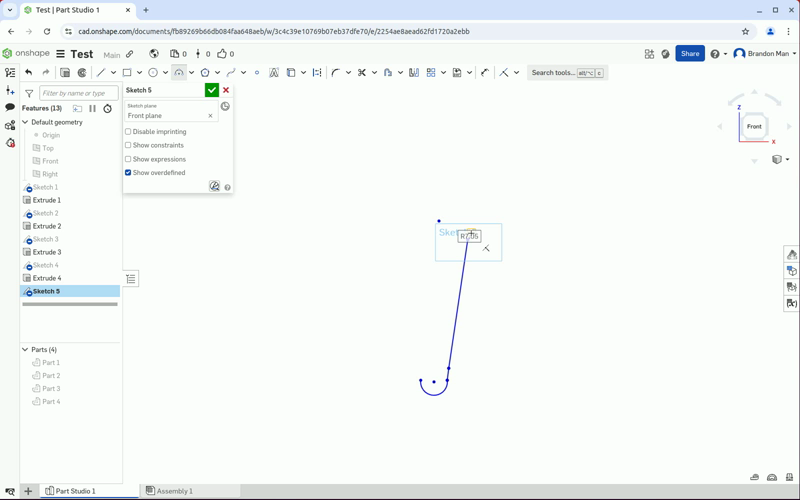
scroll(6)
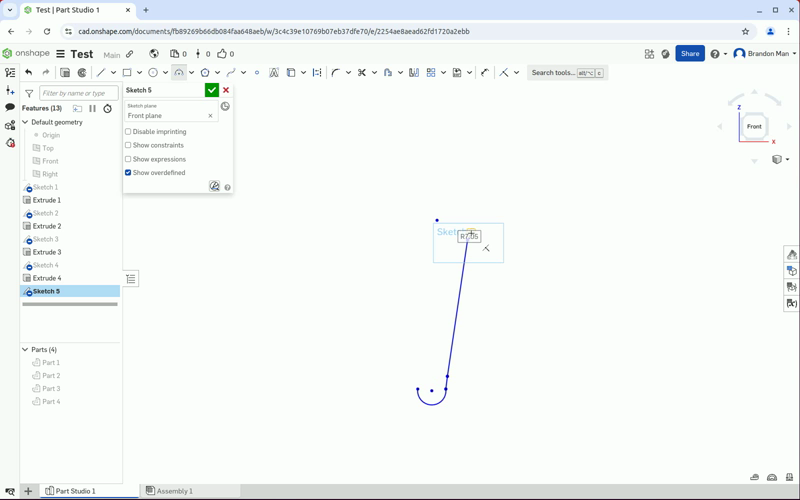
scroll(6)
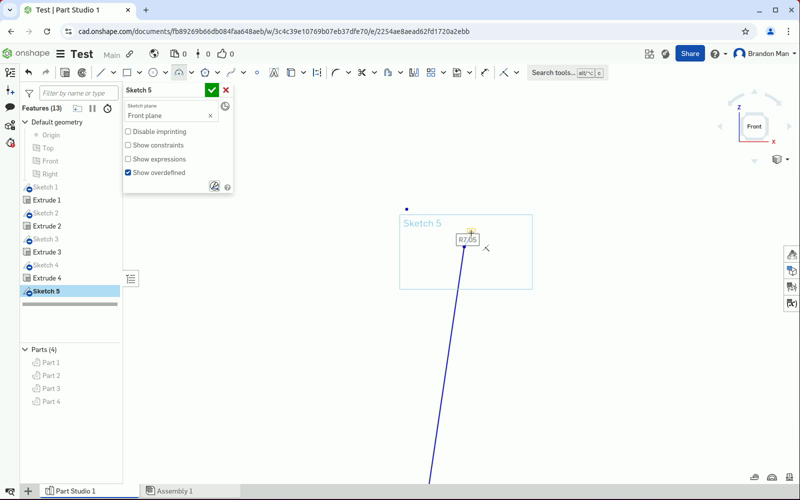
scroll(6)
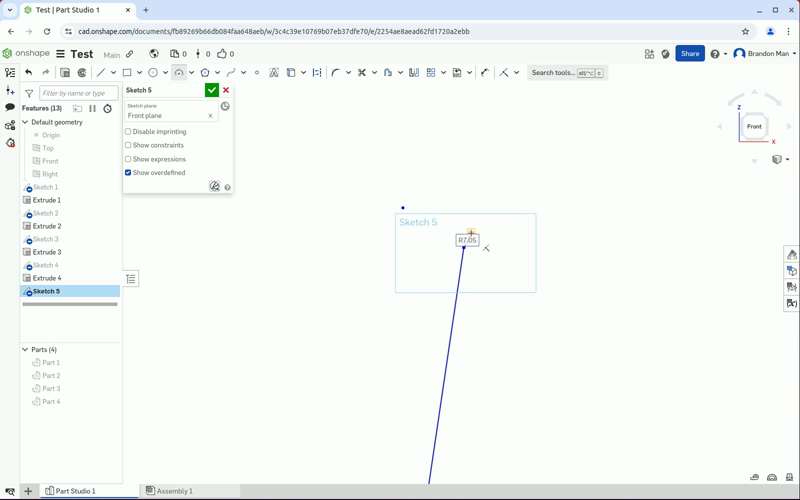
scroll(6)
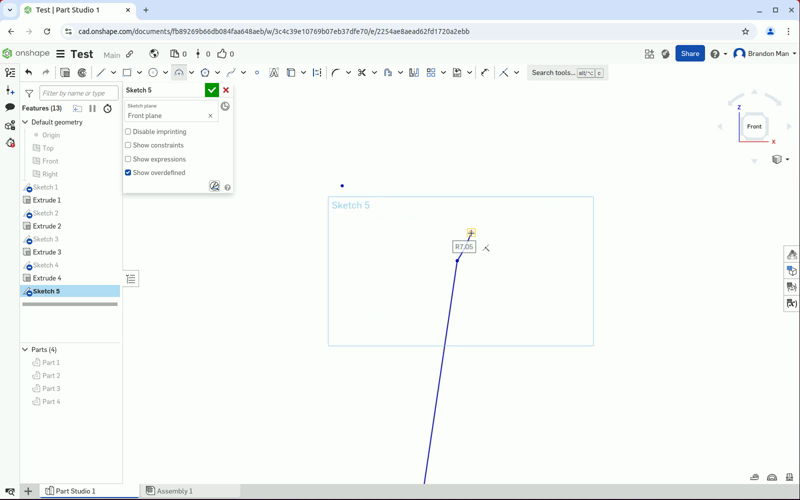
scroll(6)
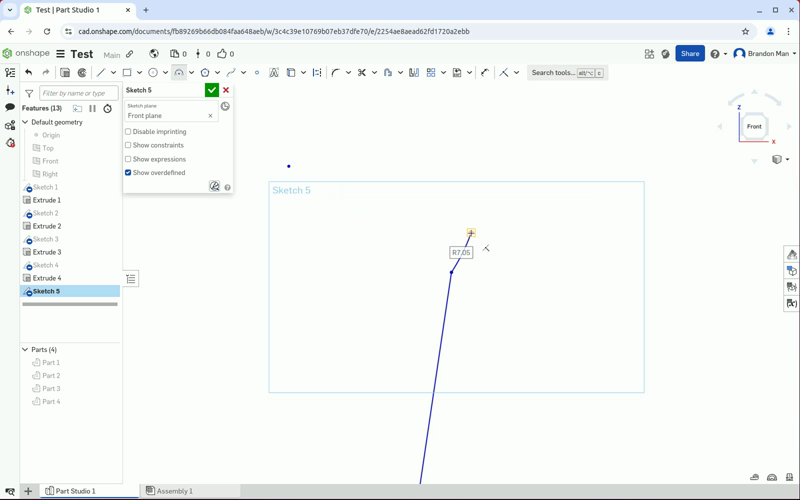
scroll(6)
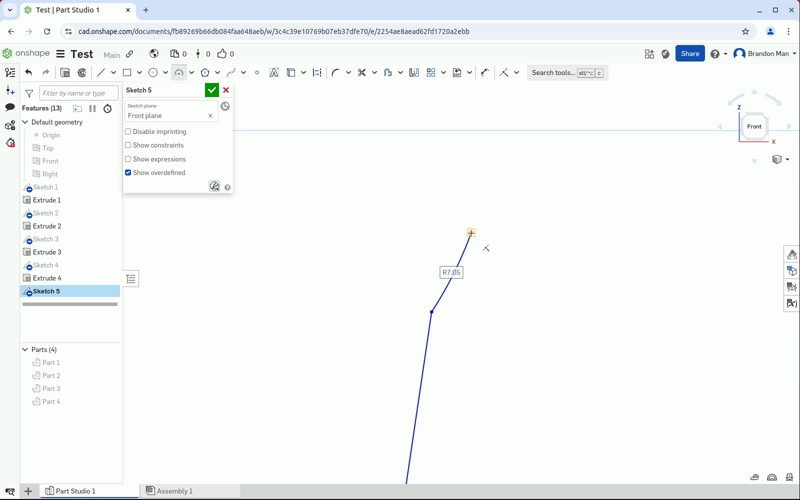
click(471, 232)
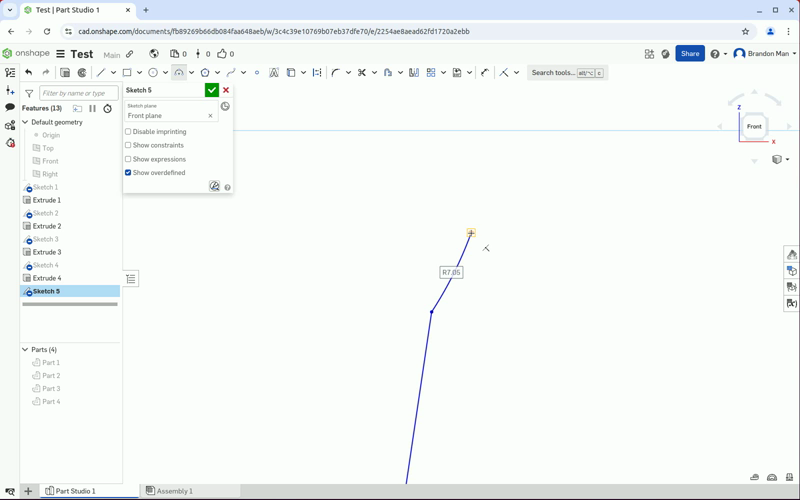
scroll(-6)
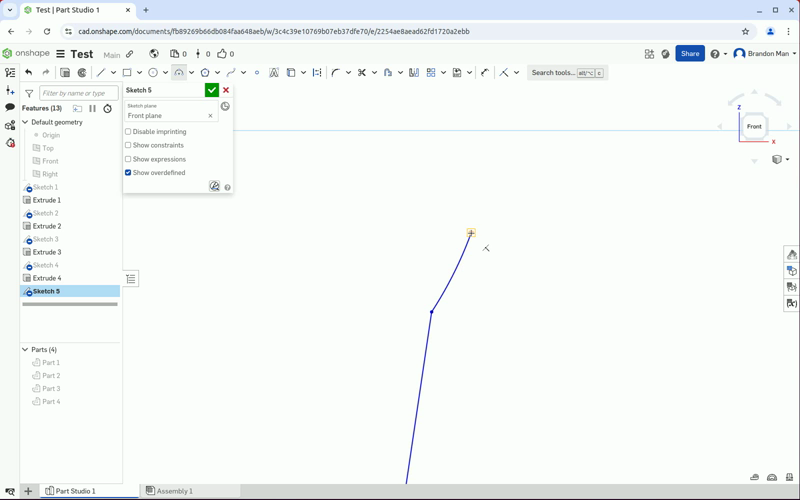
scroll(-6)
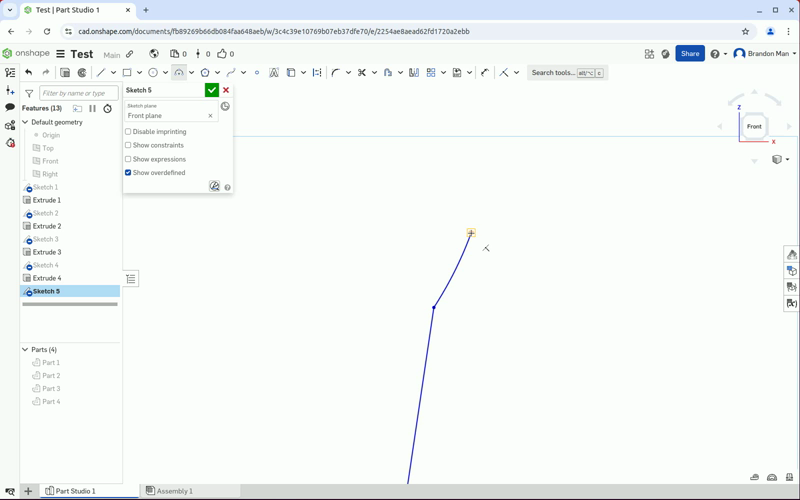
scroll(-6)
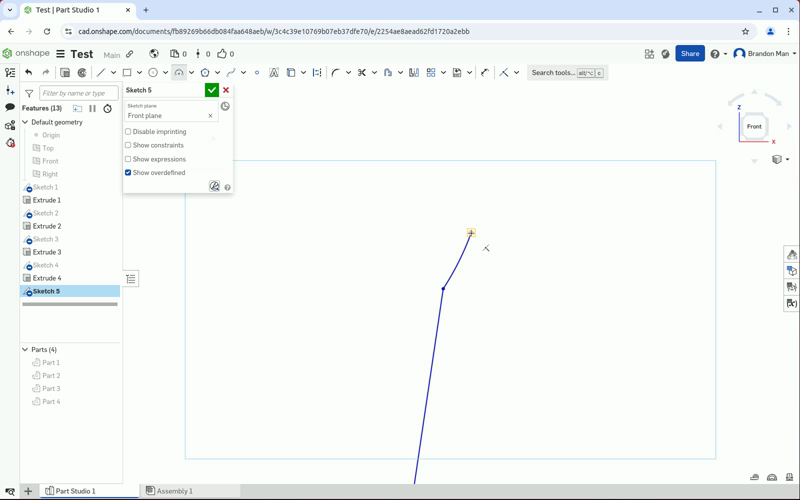
scroll(-6)
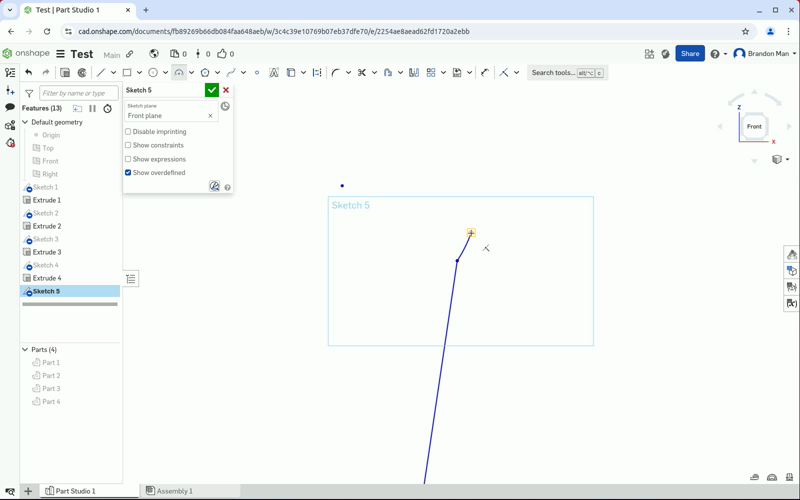
scroll(-6)
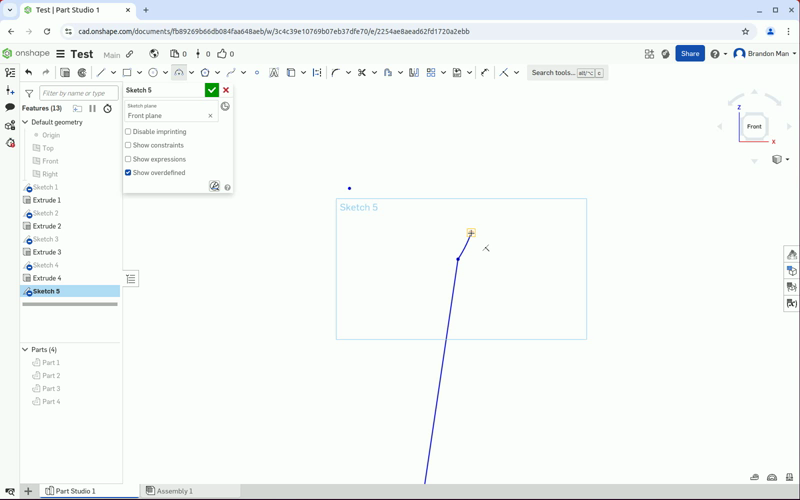
scroll(-6)
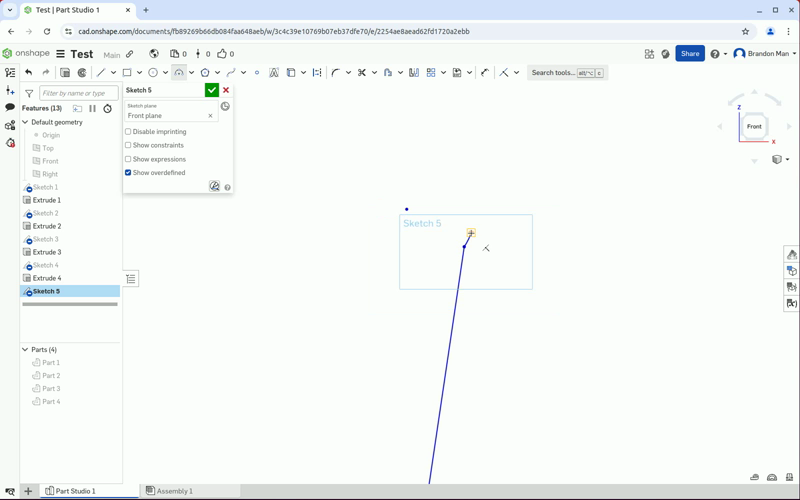
scroll(-6)
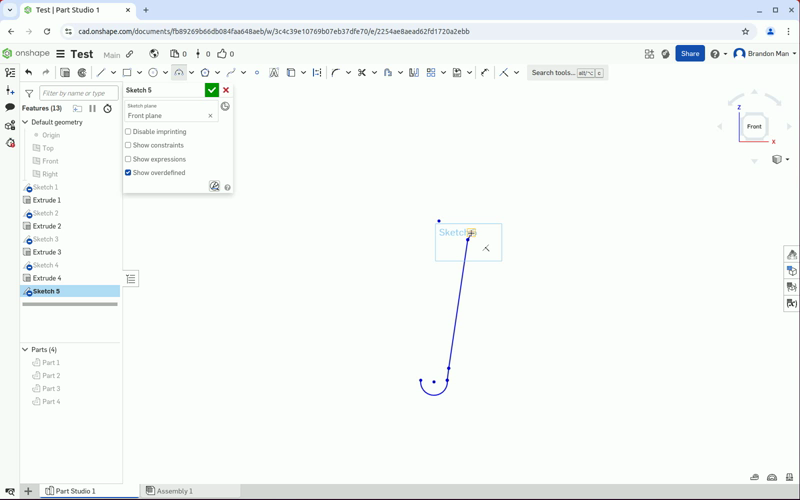
key_down(shift)
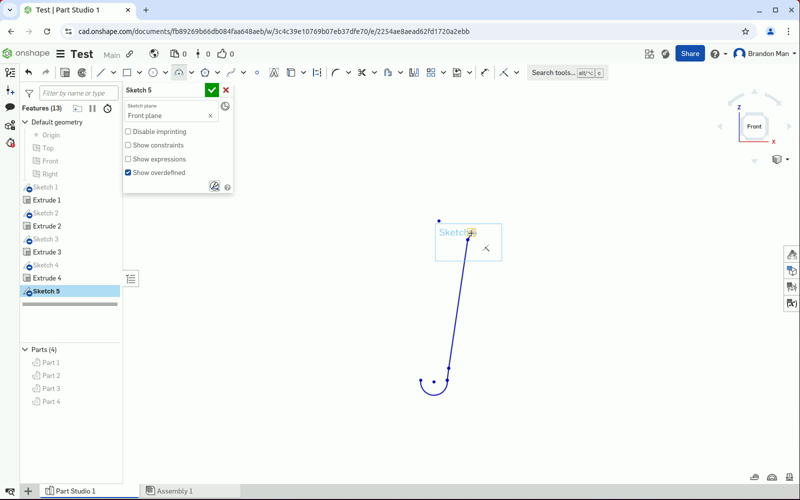
mouse_move(438, 231)
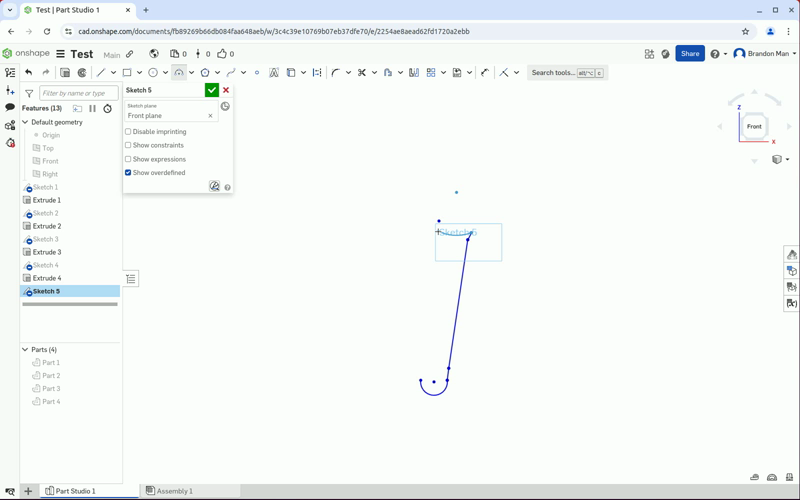
click(438, 231)
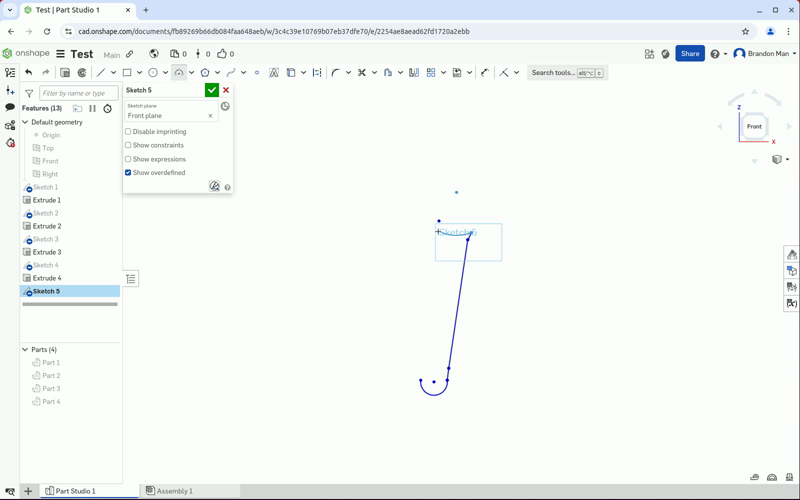
mouse_move(455, 215)
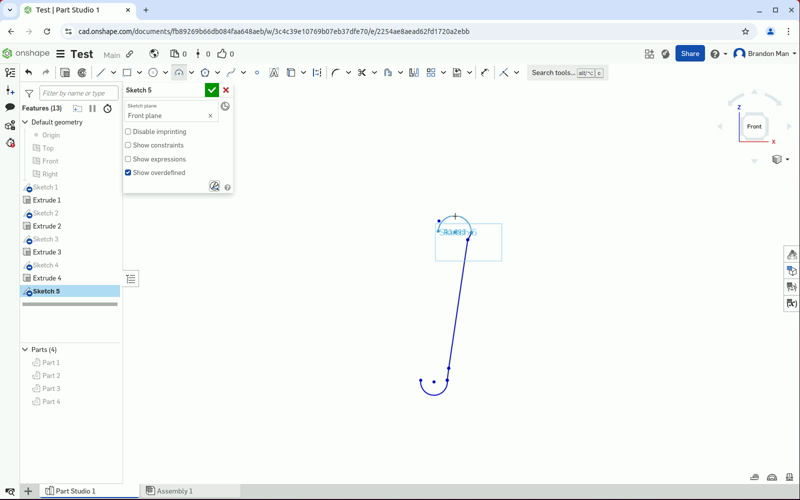
click(455, 215)
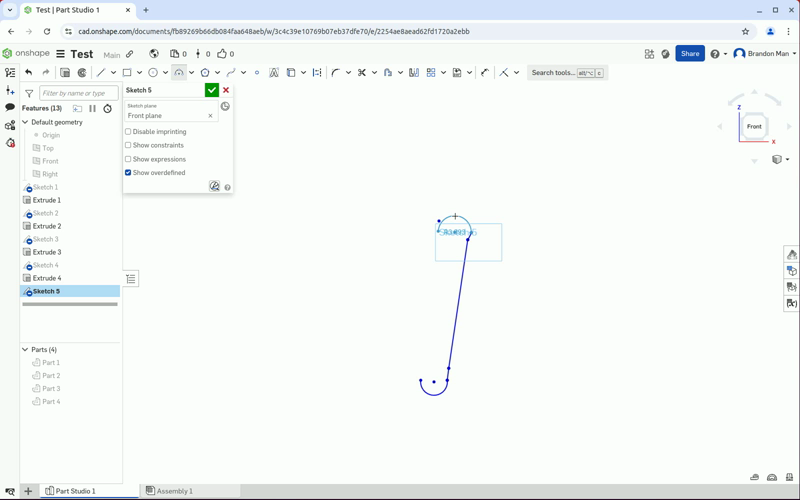
key_up(shift)
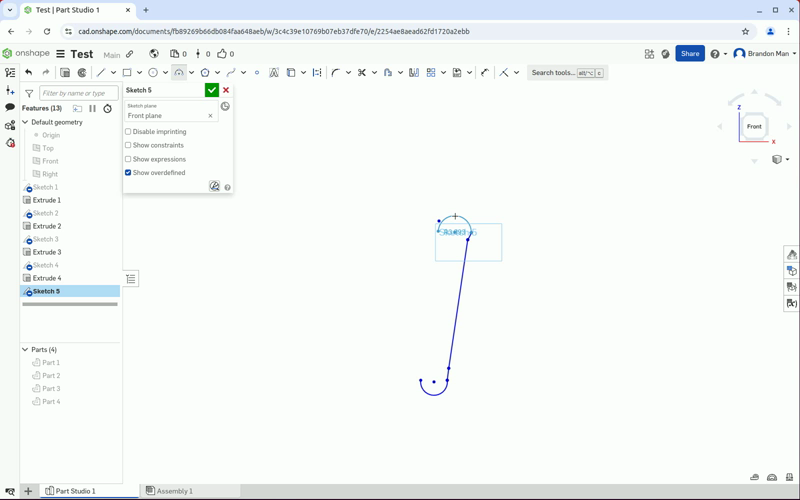
mouse_move(438, 231)
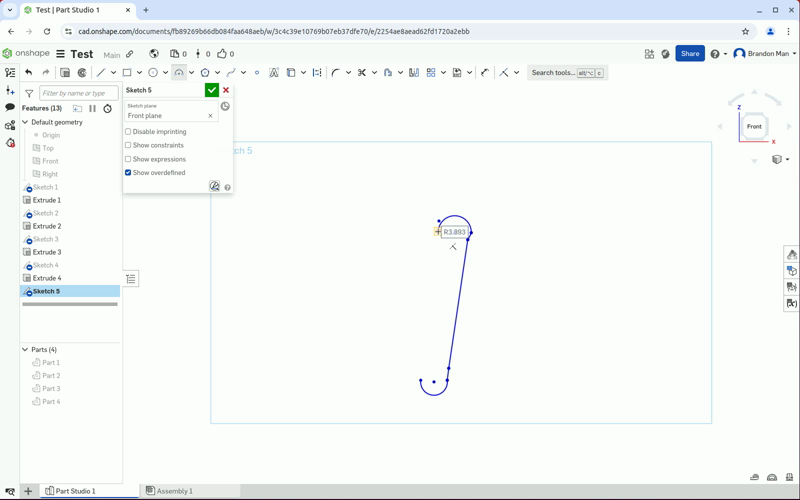
click(438, 231)
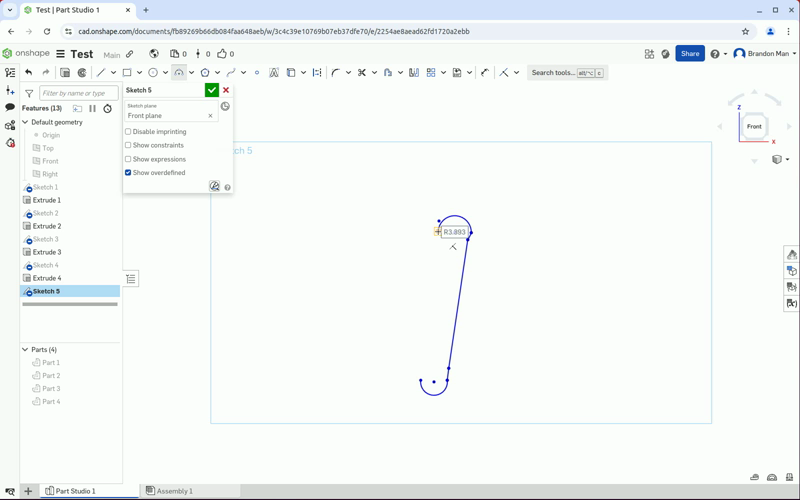
key_down(shift)
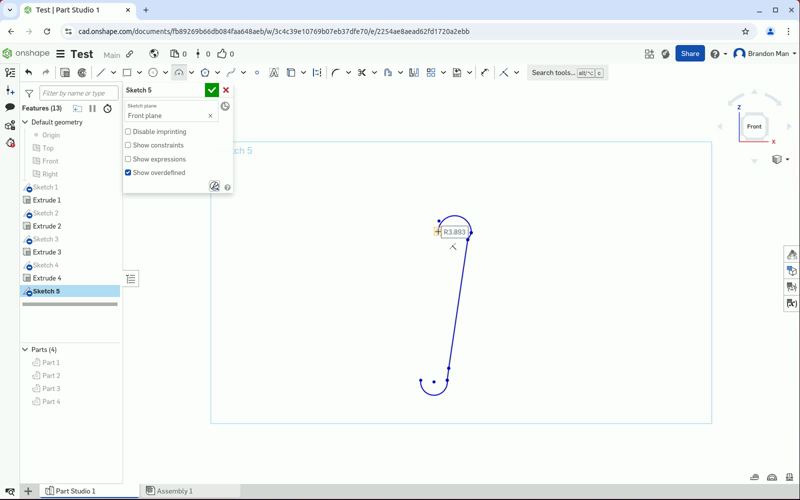
mouse_move(440, 239)
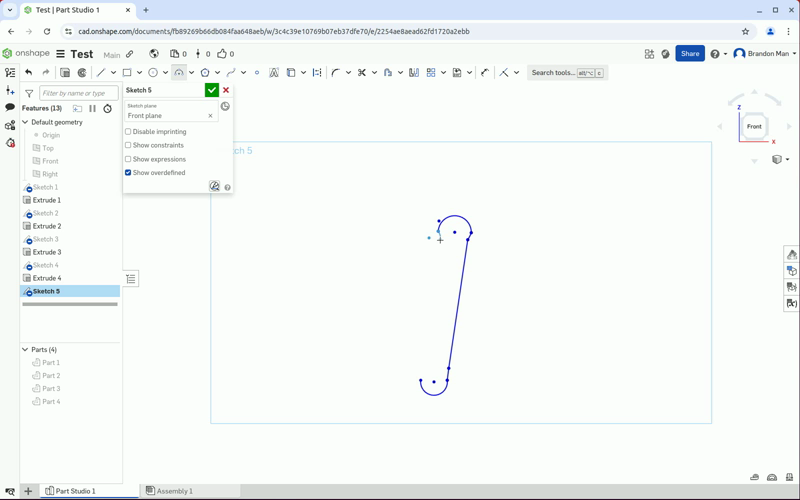
click(440, 239)
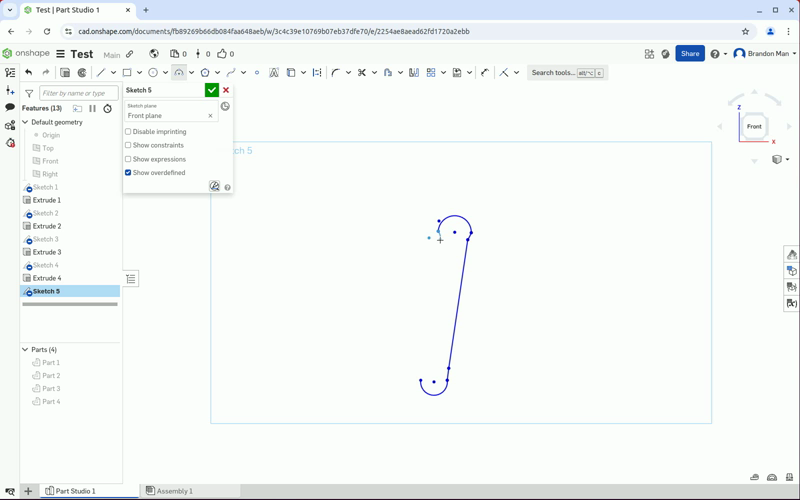
mouse_move(439, 235)
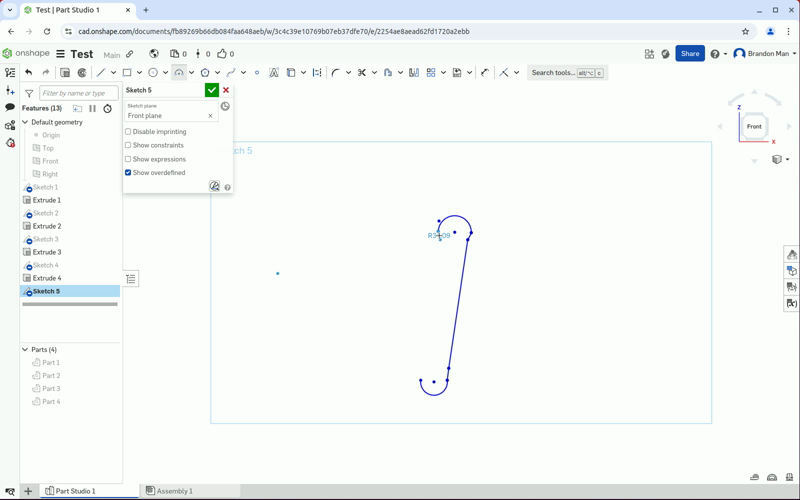
scroll(6)
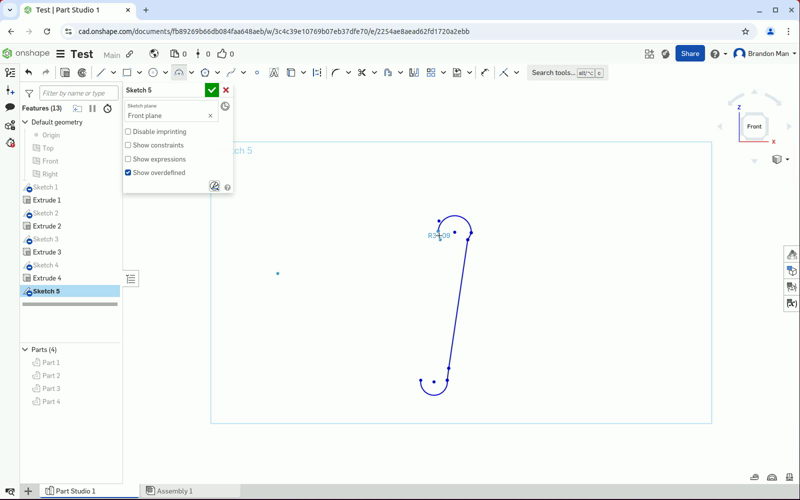
scroll(6)
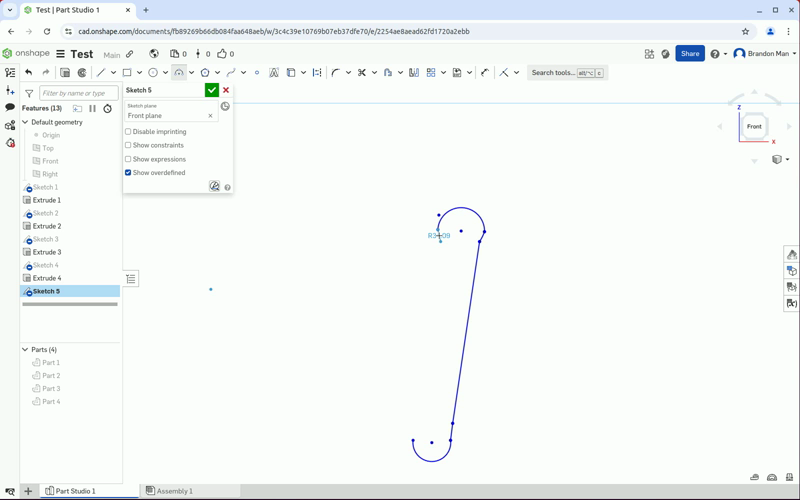
scroll(6)
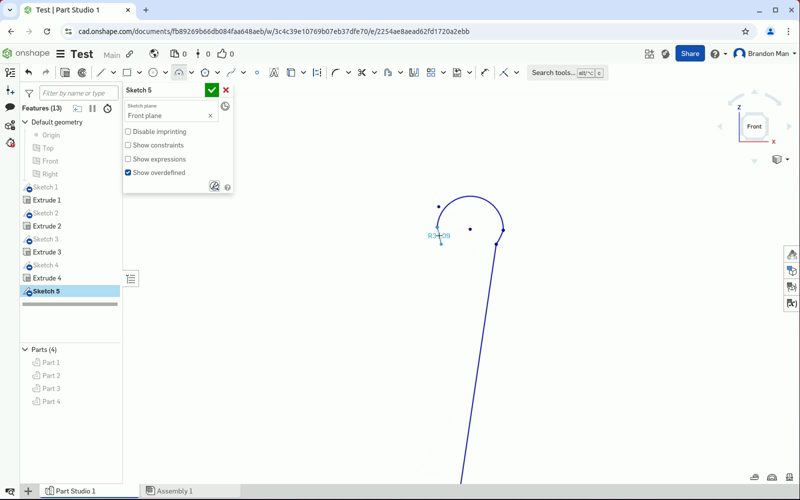
scroll(6)
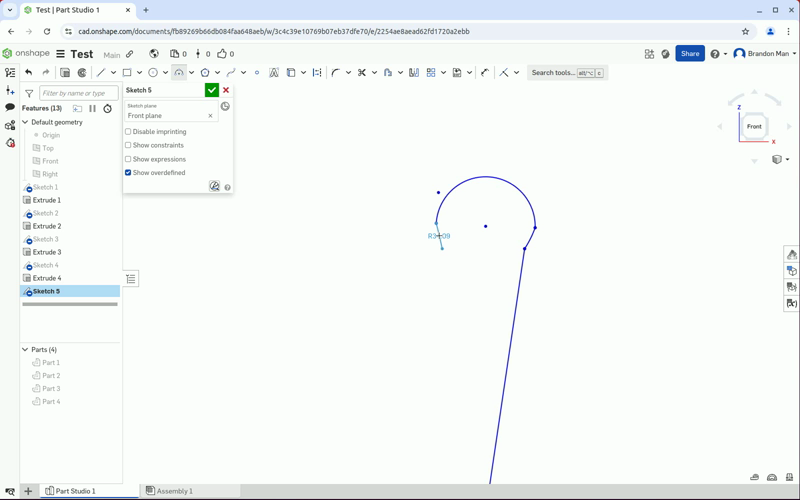
scroll(6)
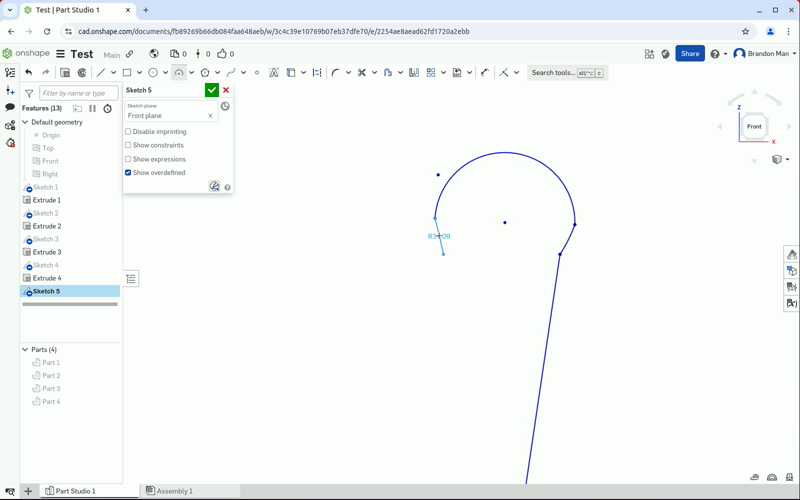
scroll(6)
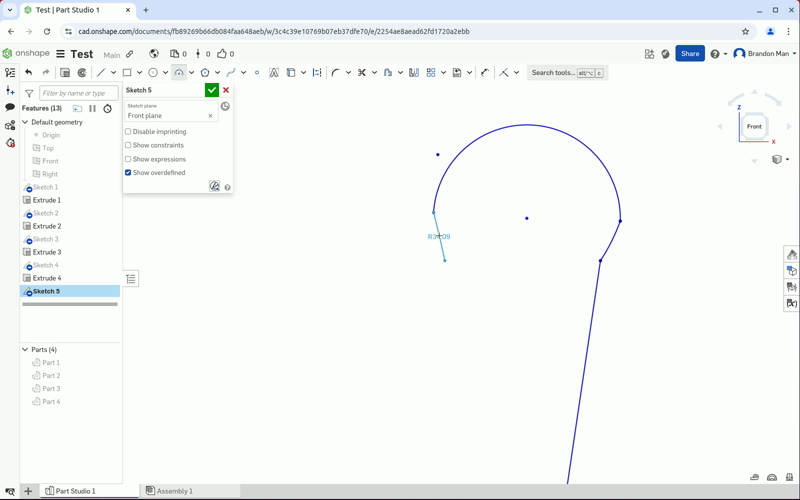
scroll(6)
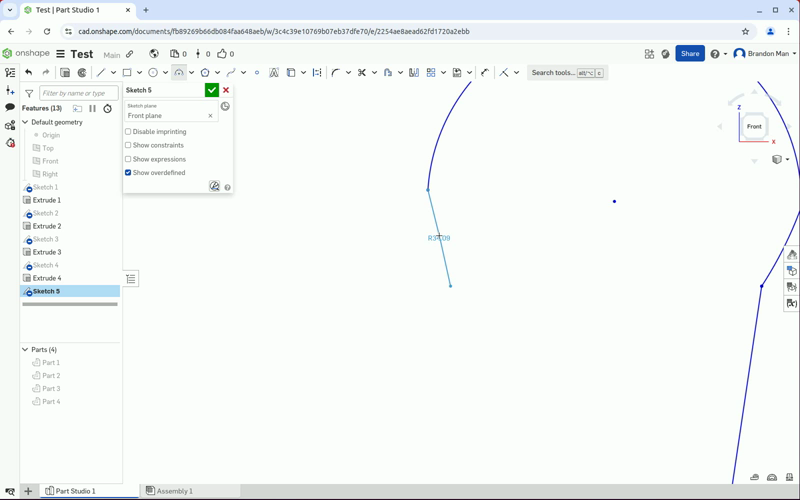
click(439, 235)
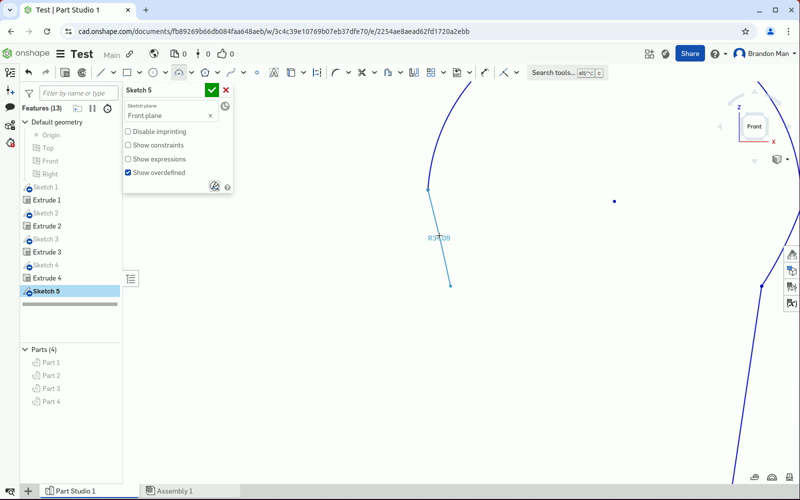
scroll(-6)
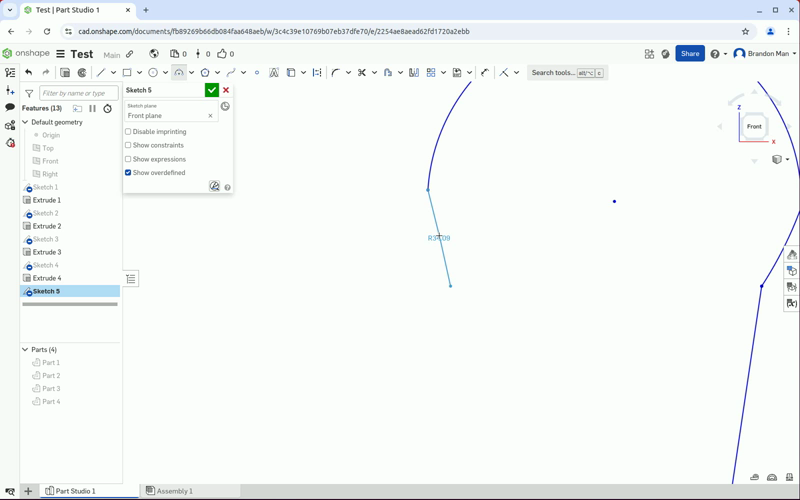
scroll(-6)
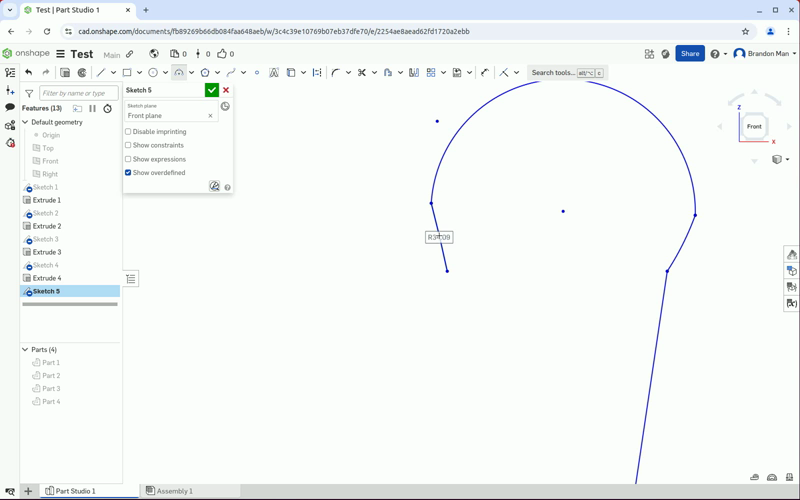
scroll(-6)
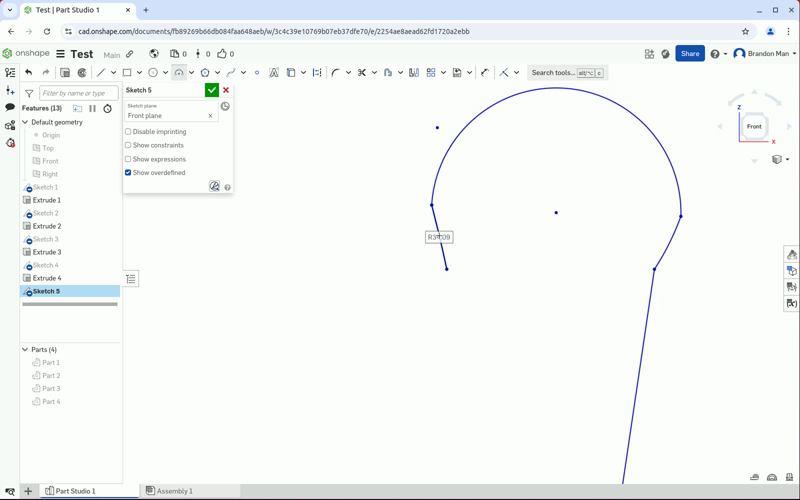
scroll(-6)
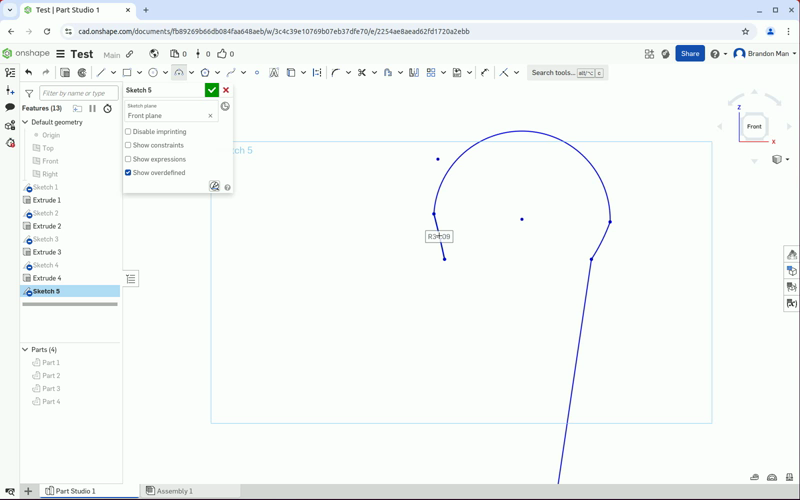
scroll(-6)
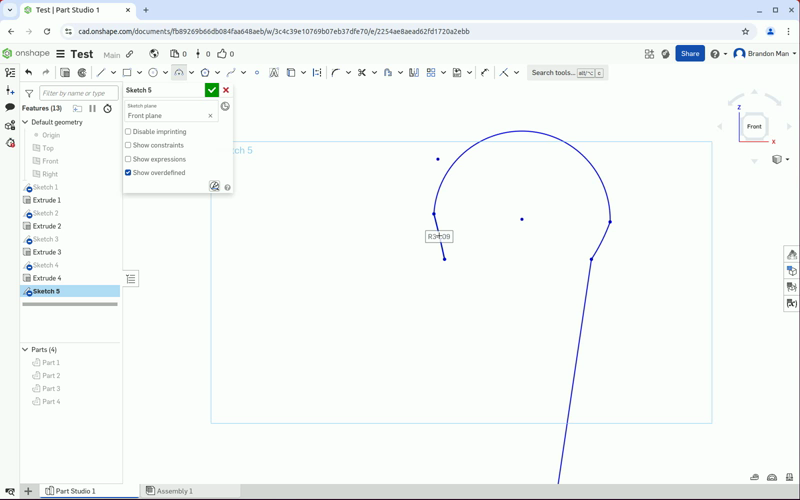
scroll(-6)
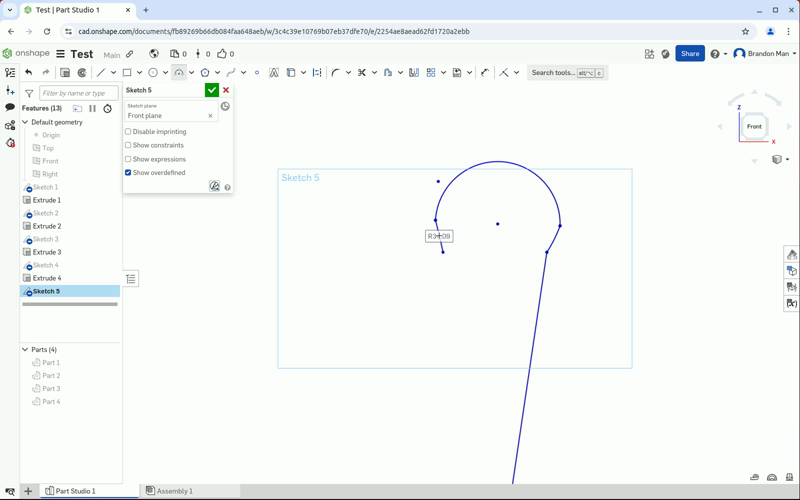
scroll(-6)
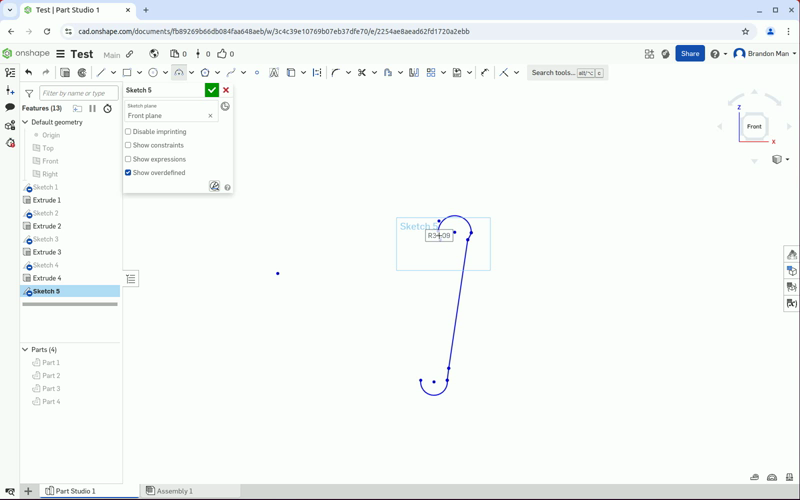
key_up(shift)
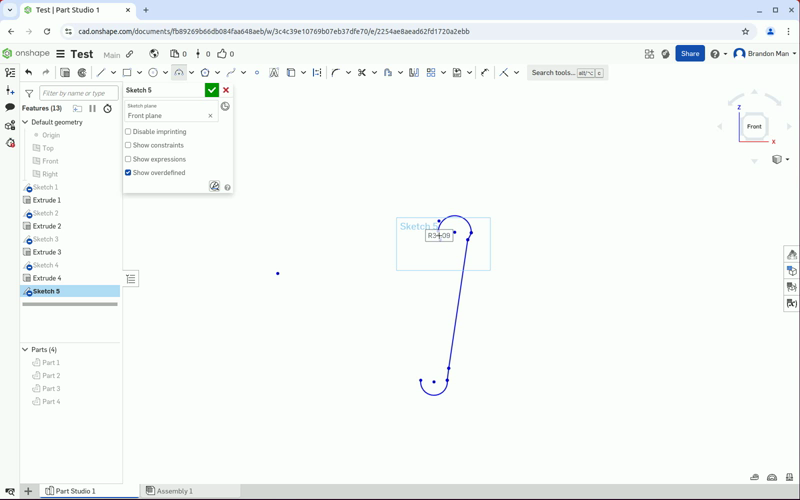
key(esc)
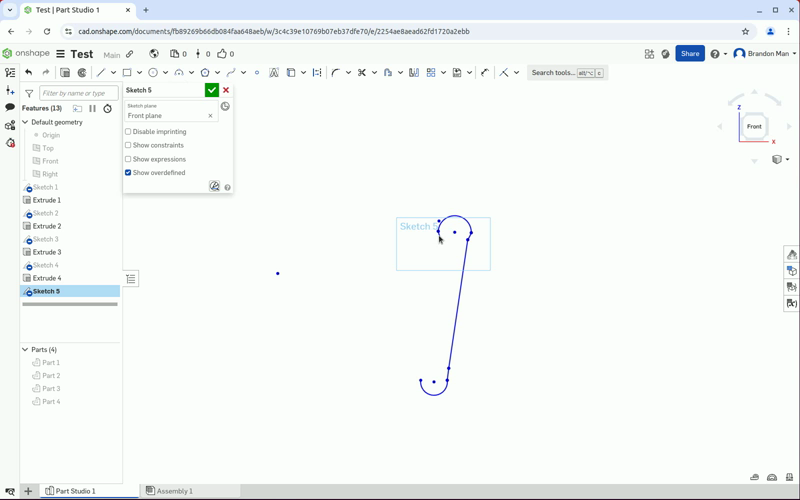
key(l)
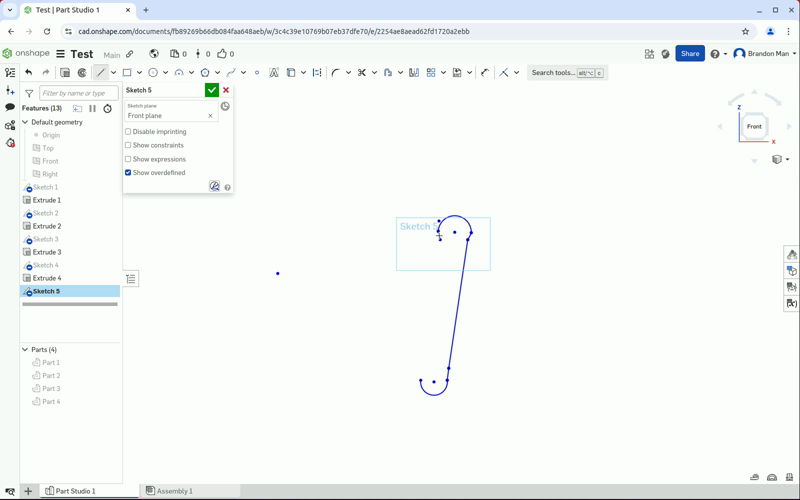
mouse_move(440, 239)
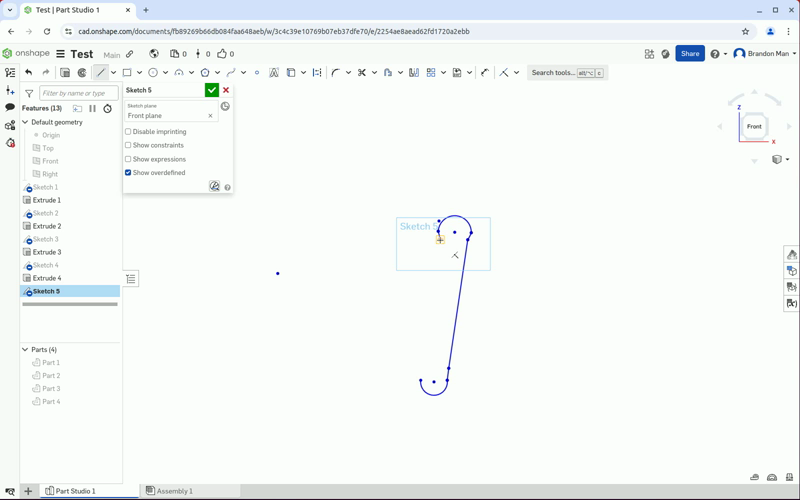
click(440, 239)
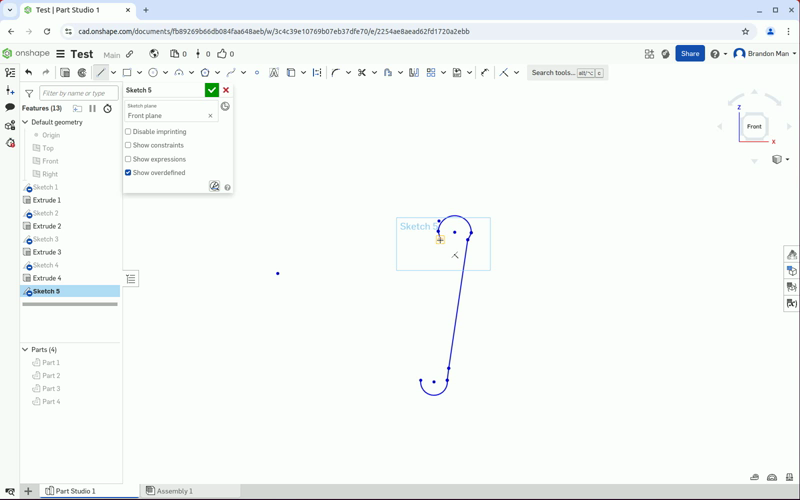
key_down(shift)
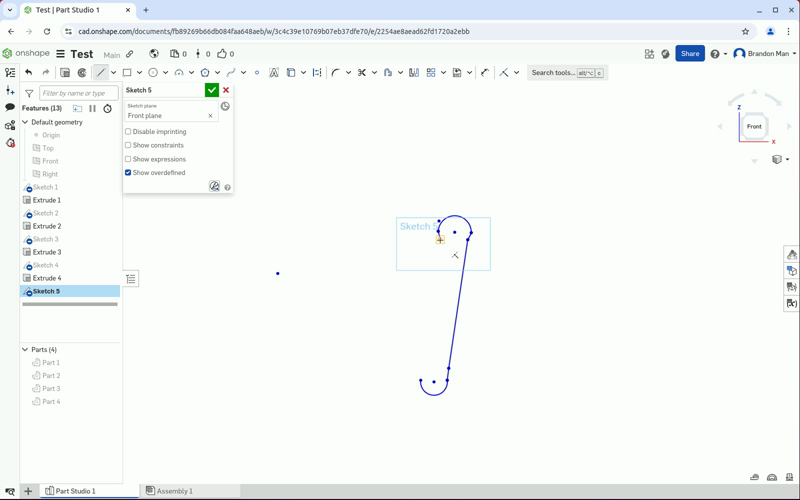
mouse_move(427, 329)
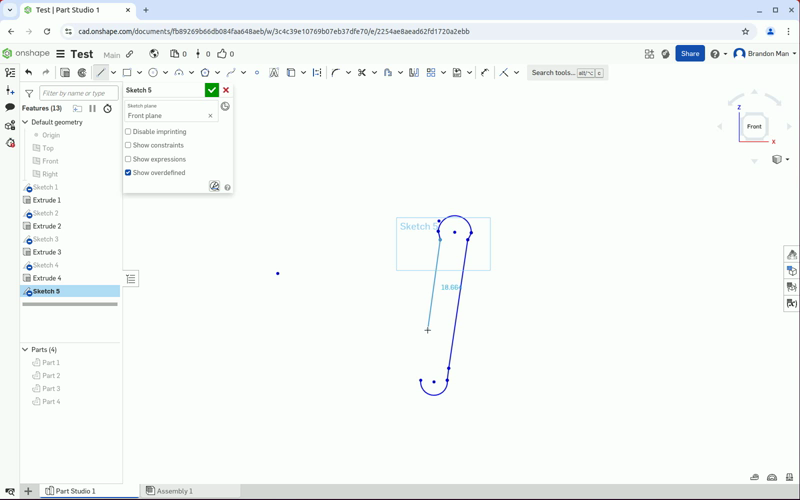
click(427, 329)
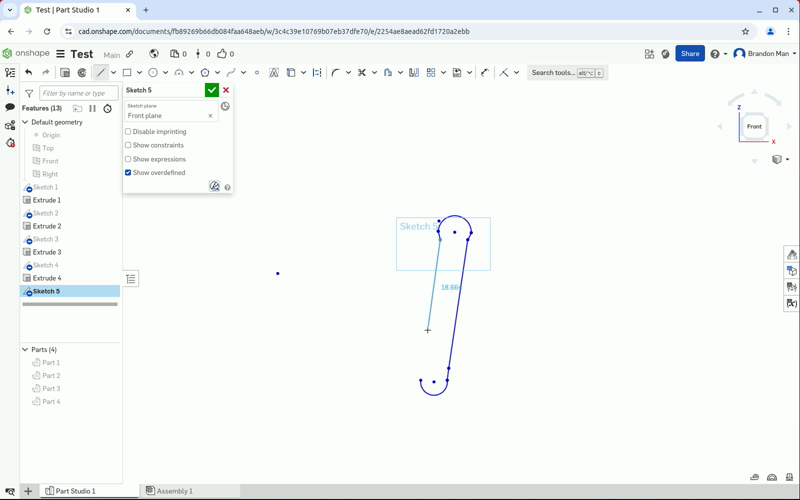
key_up(shift)
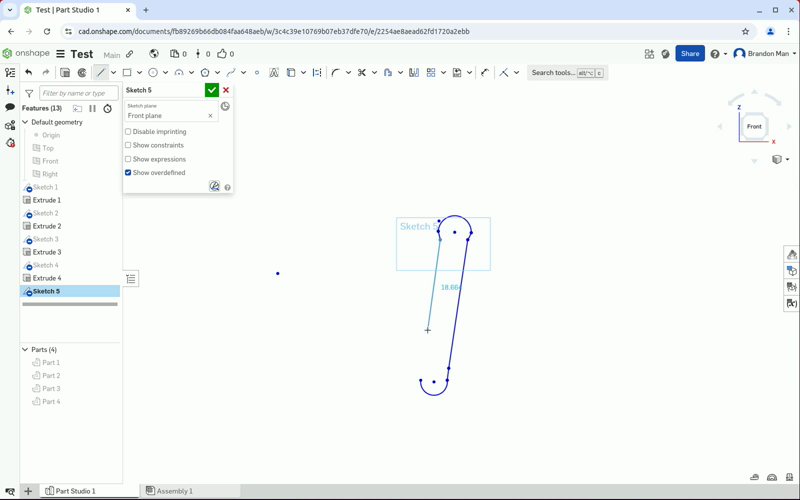
key_down(shift)
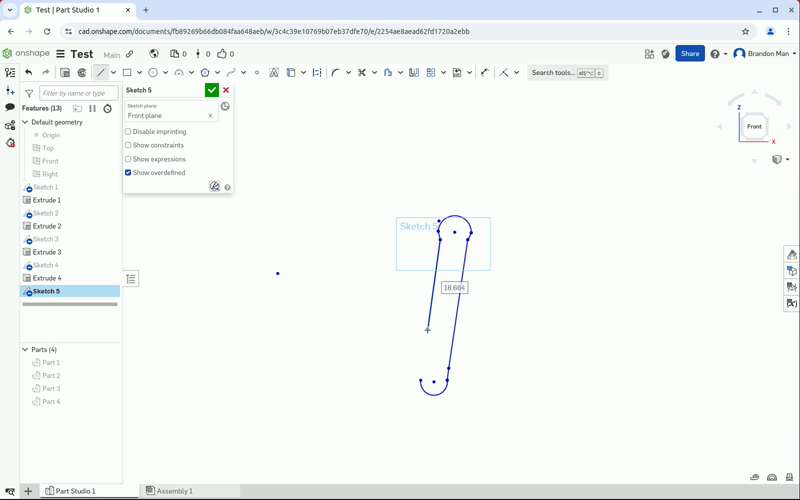
mouse_move(457, 329)
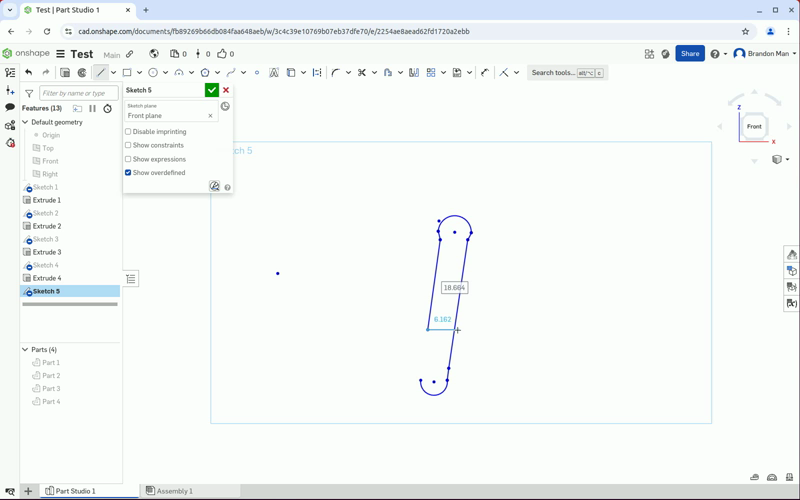
mouse_move(422, 368)
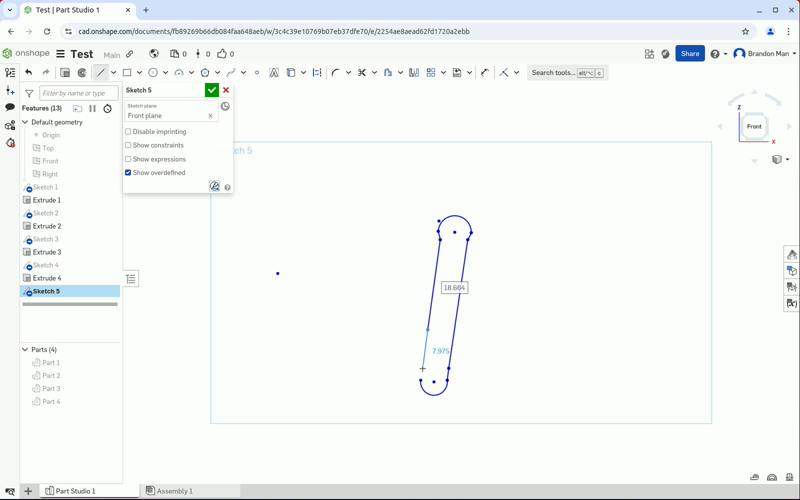
click(422, 368)
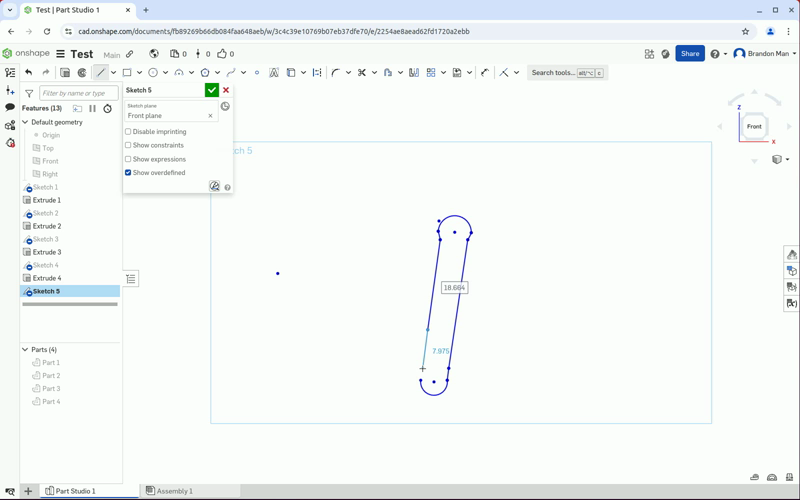
key_up(shift)
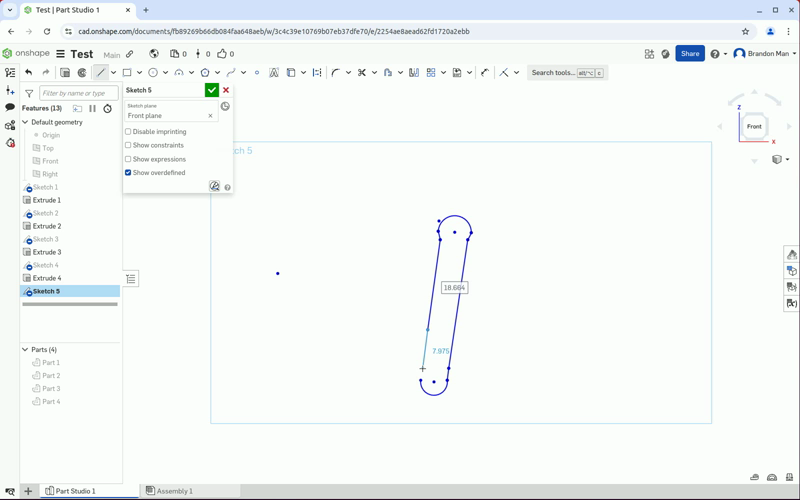
mouse_move(452, 368)
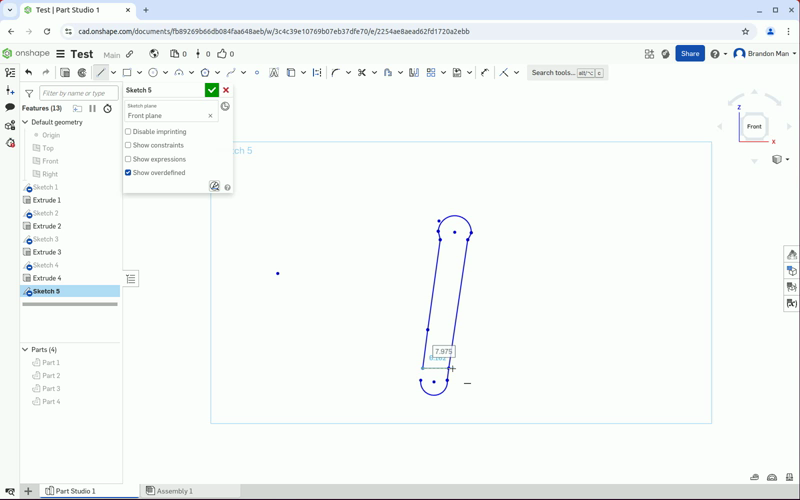
key_down(shift)
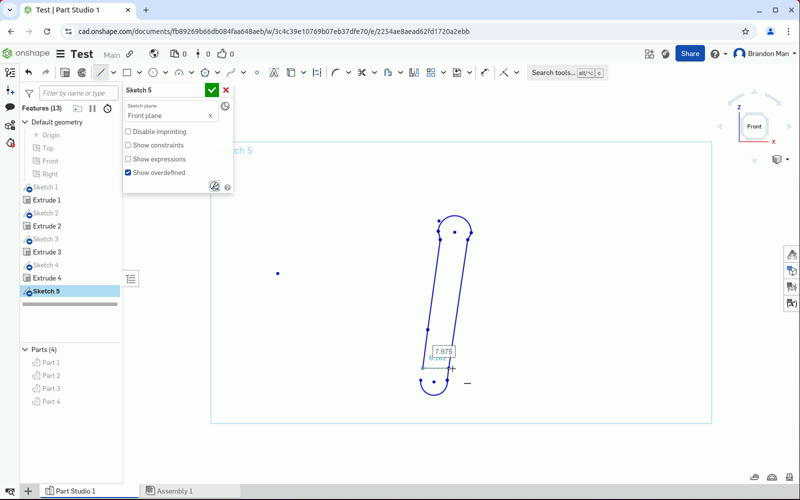
mouse_move(420, 380)
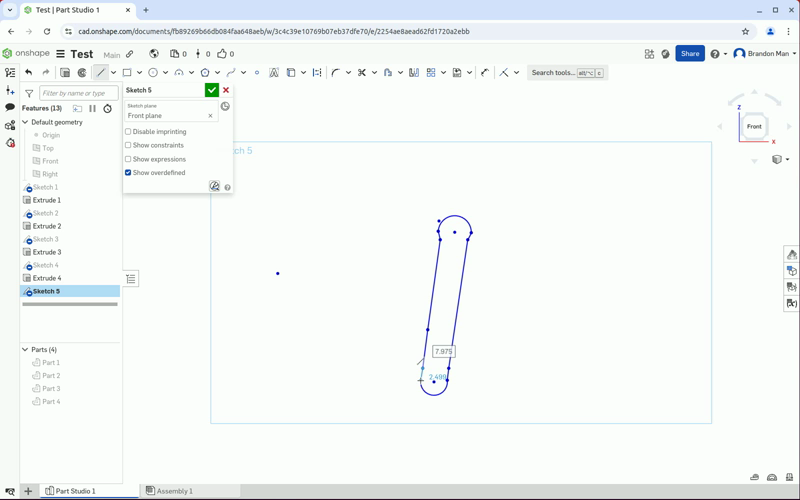
key_up(shift)
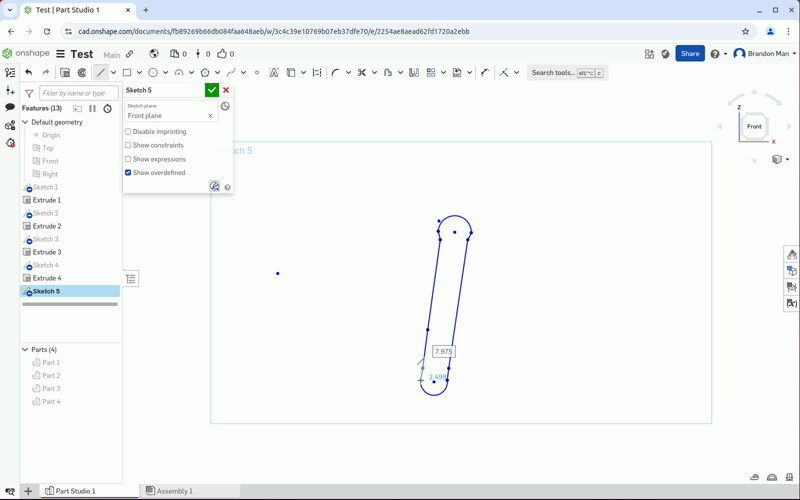
click(420, 380)
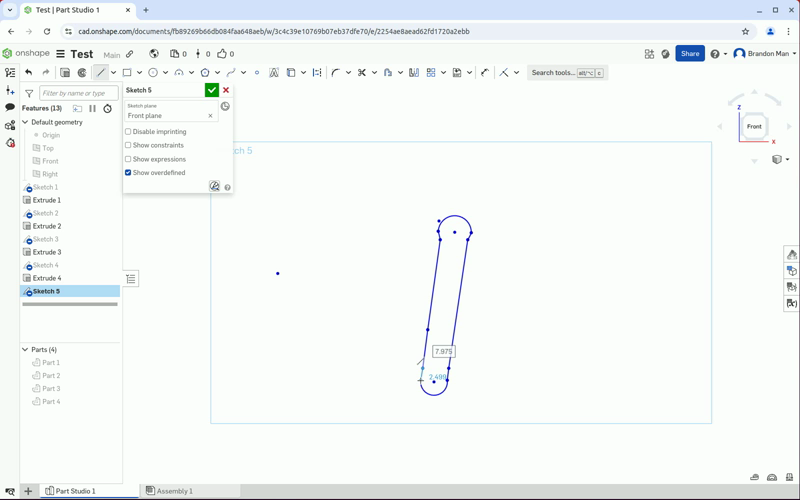
key(esc)
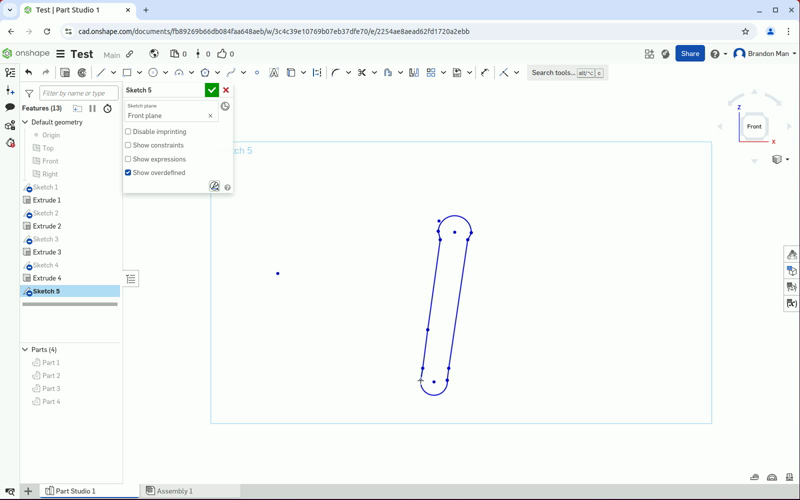
mouse_move(436, 355)
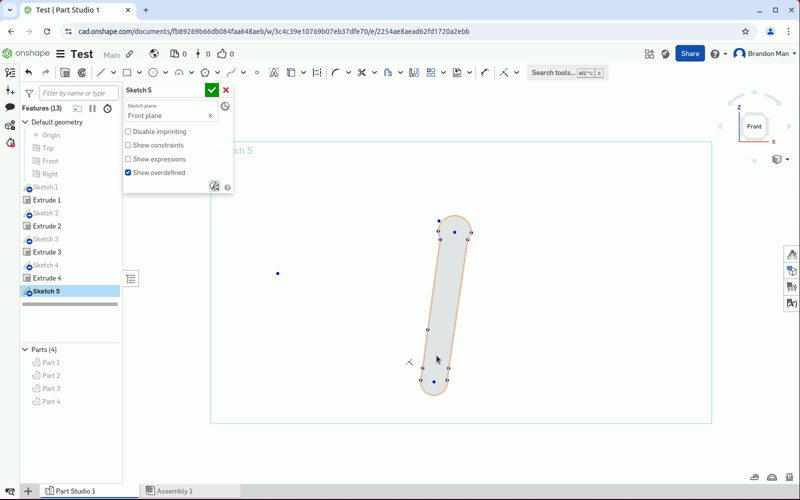
click(436, 355)
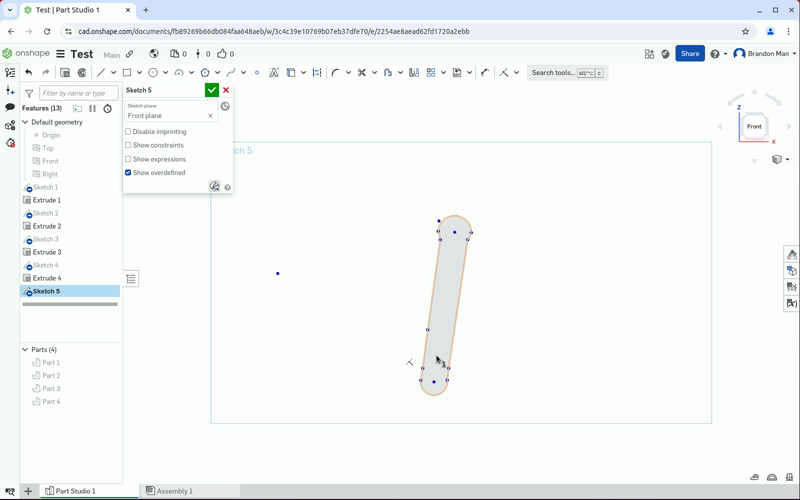
mouse_move(73, 352)
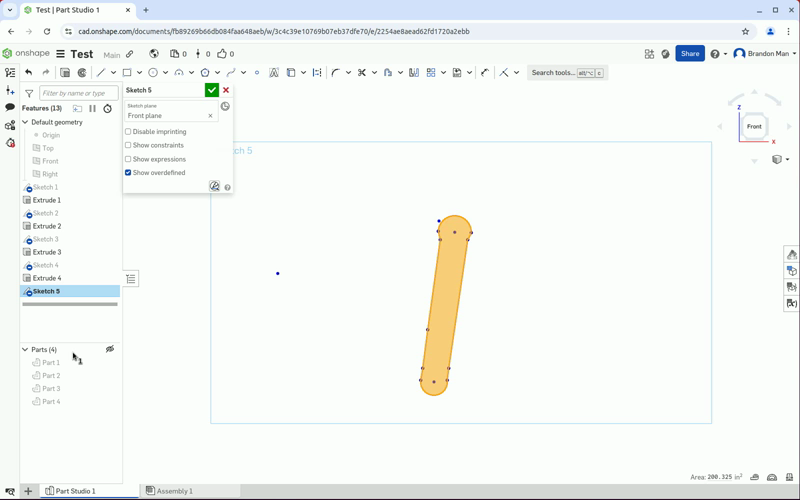
key(shift+y)
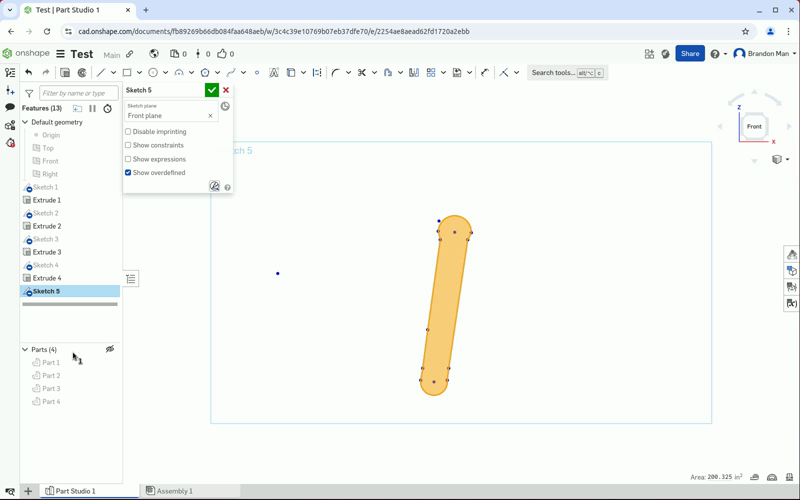
key(shift+e)
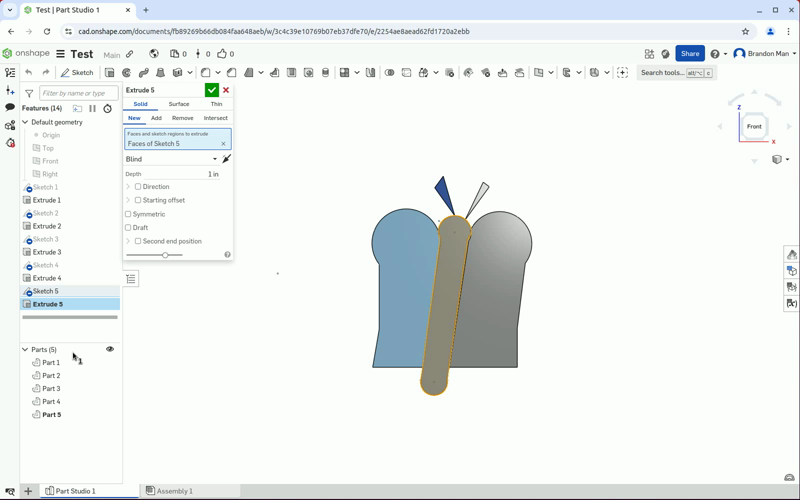
mouse_move(143, 106)
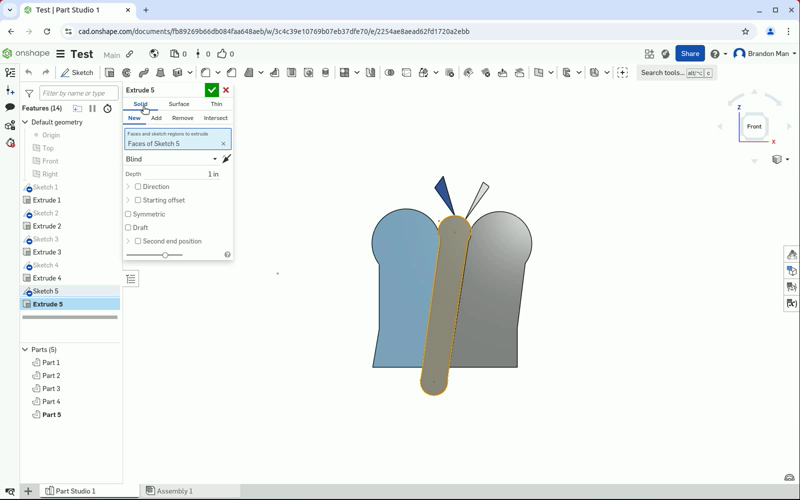
click(143, 106)
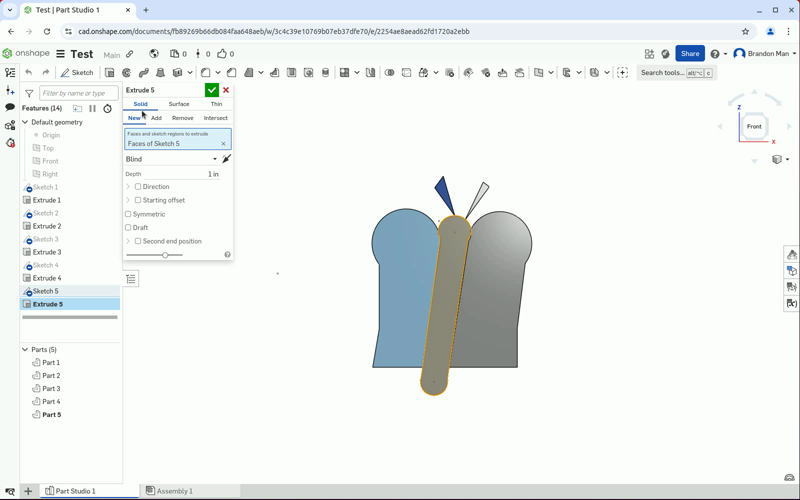
mouse_move(137, 120)
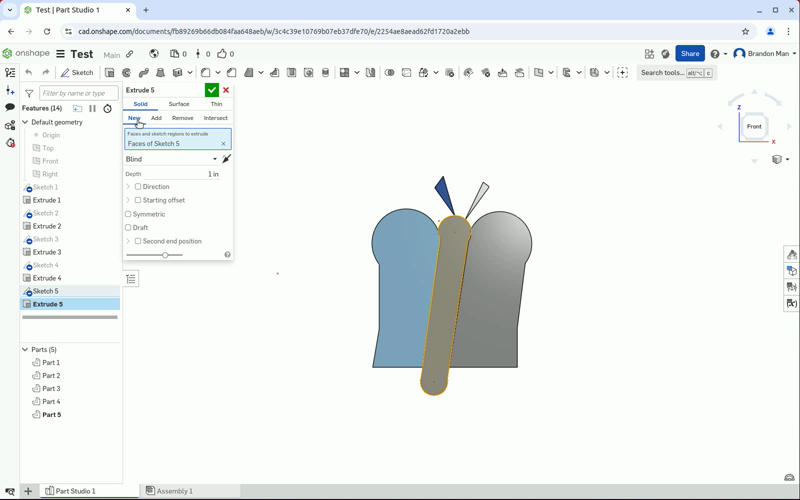
click(137, 120)
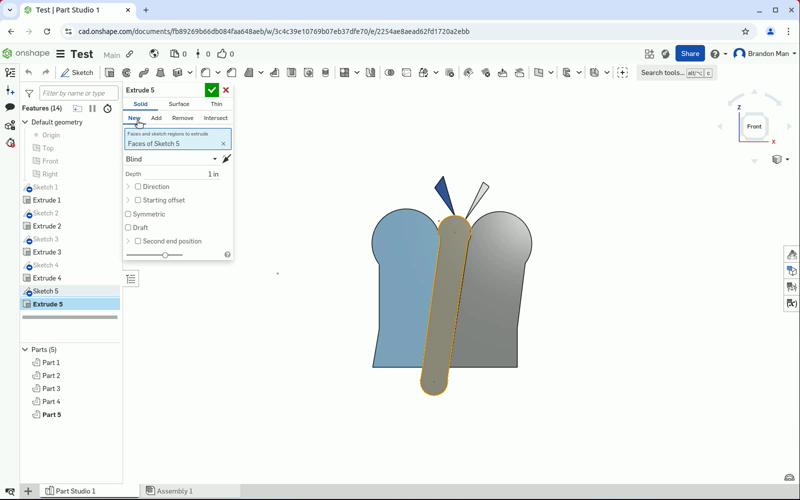
key(tab, 4)
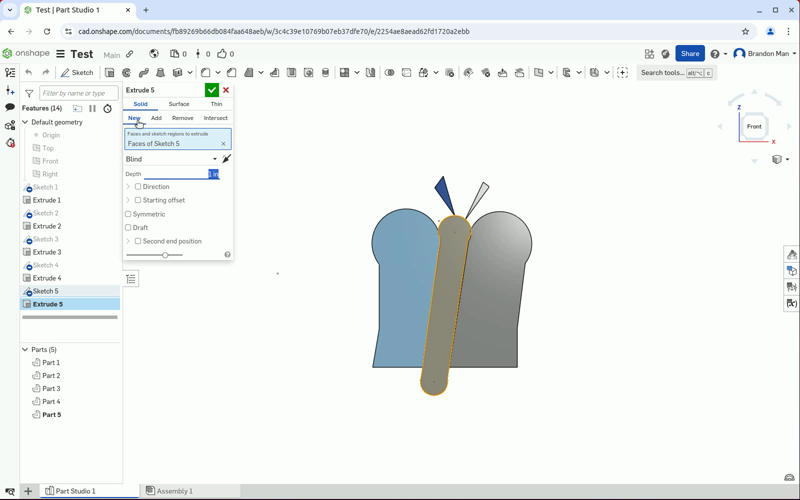
text(8.425)
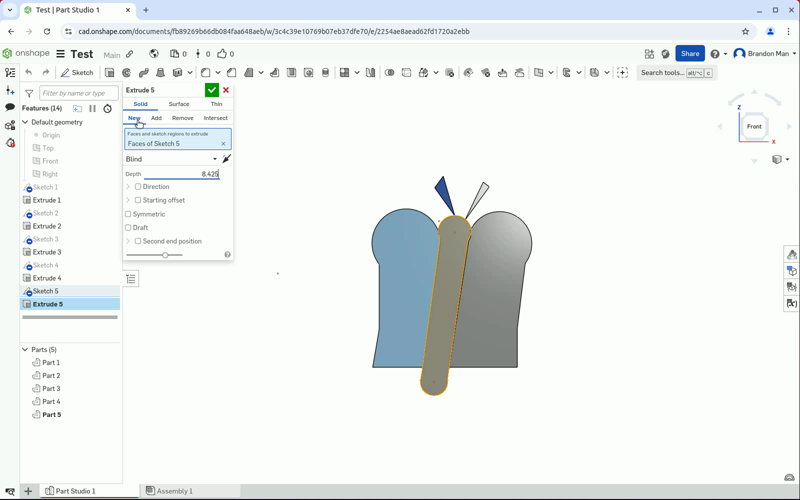
key(enter)
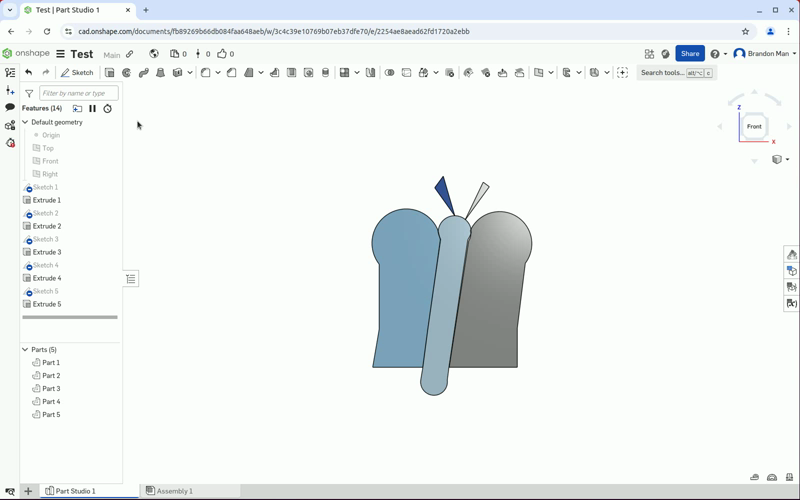
key(shift+h)
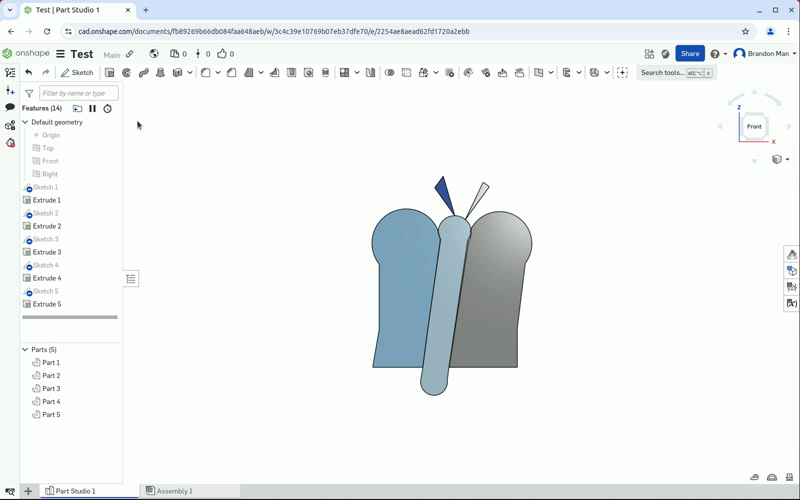
key(shift+h)
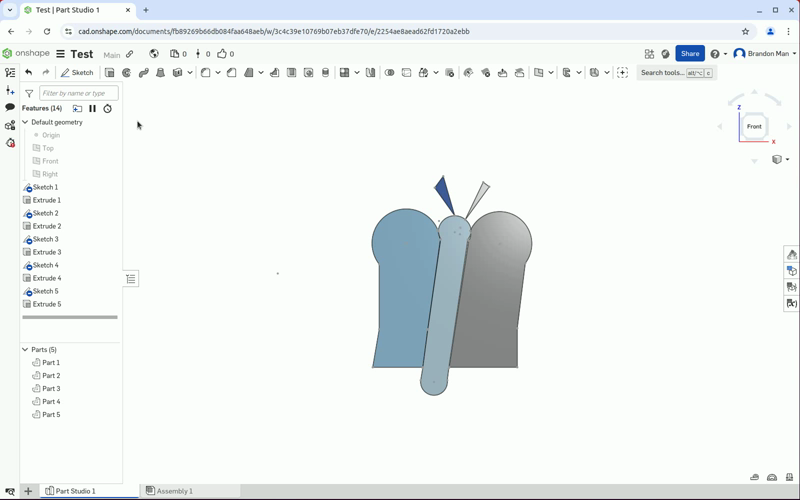
key(shift+7)
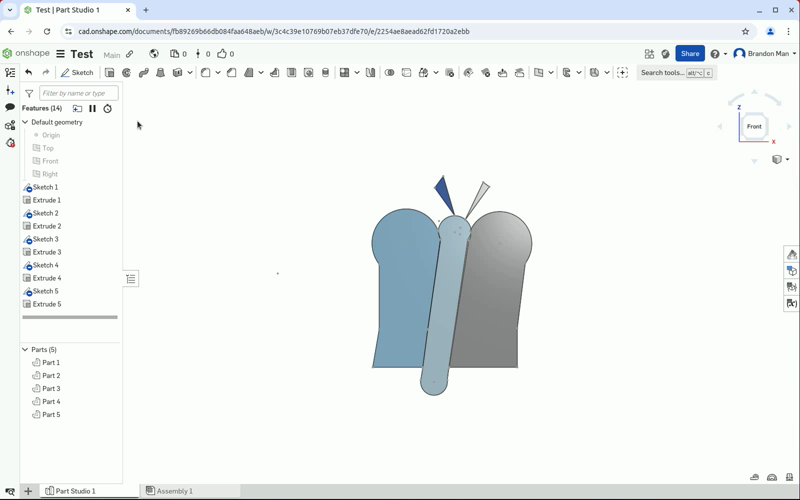
key(left, 2)
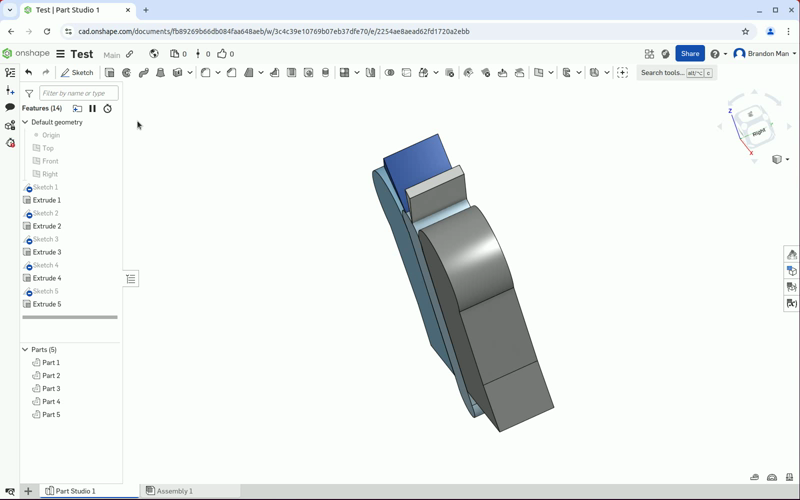
key(down, 2)
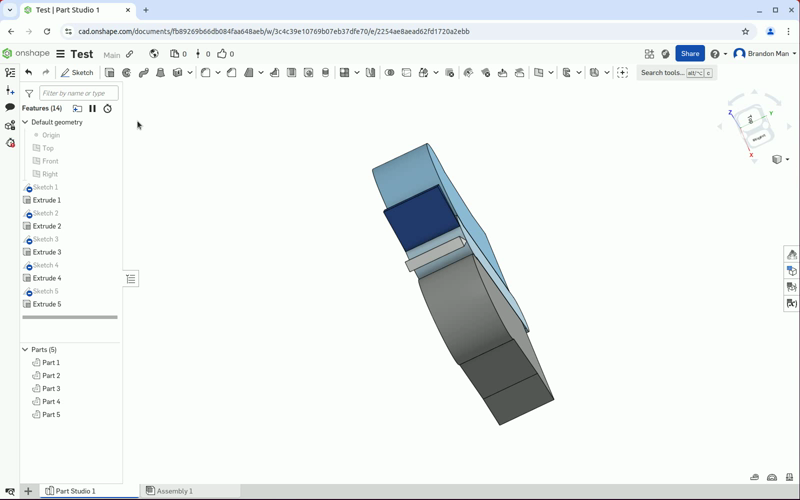
key(up, 2)
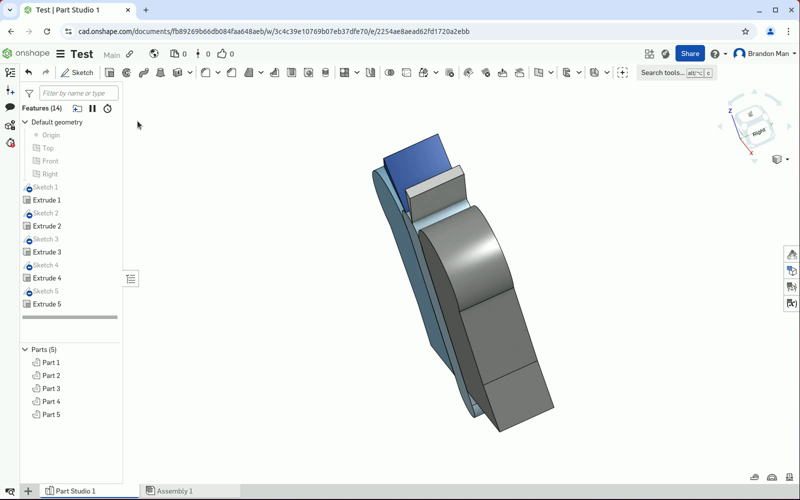
key(right, 2)
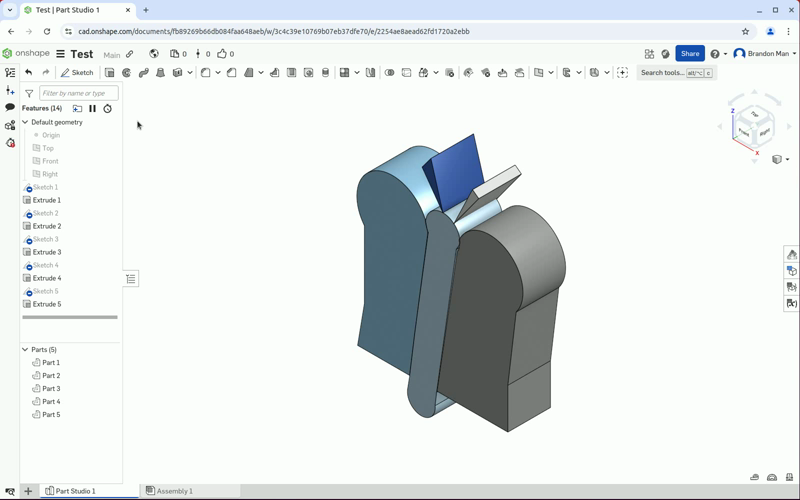
mouse_move(73, 189)
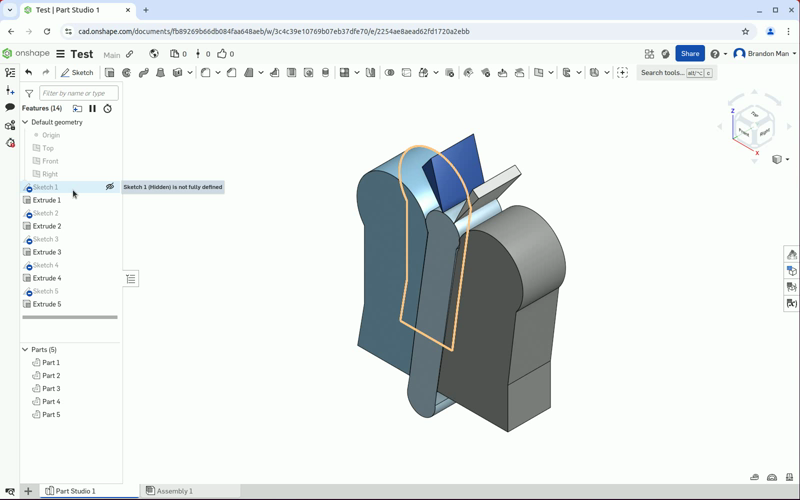
click(73, 189)